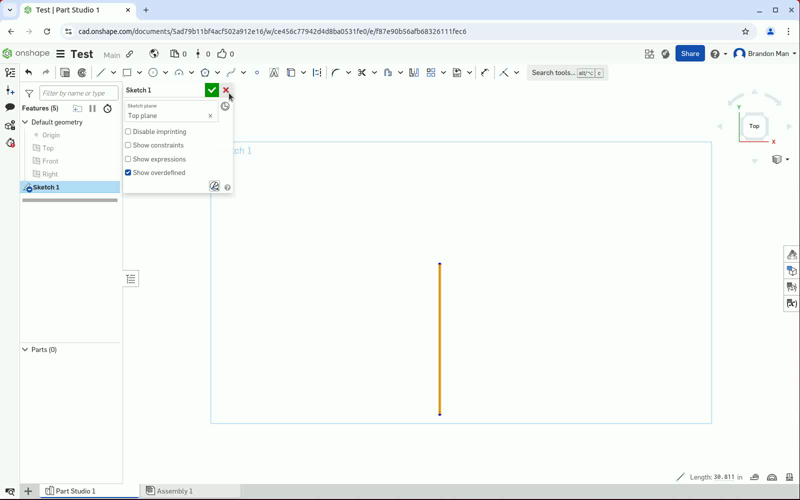
key(shift+h)
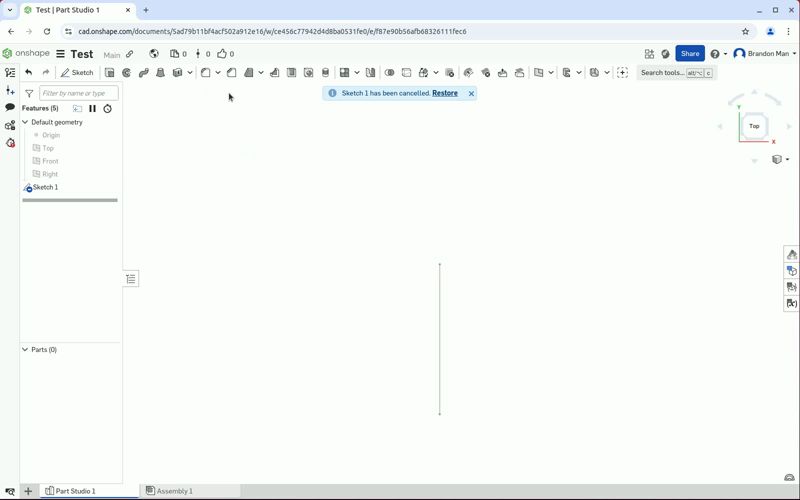
key(shift+s)
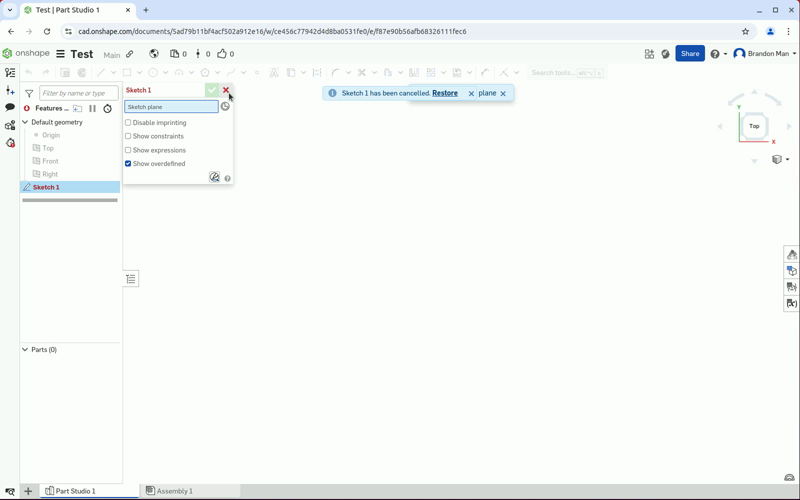
mouse_move(73, 150)
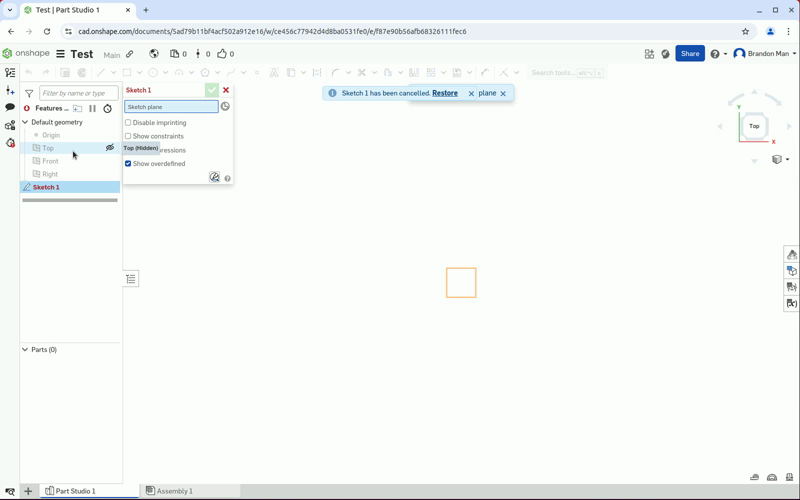
click(73, 150)
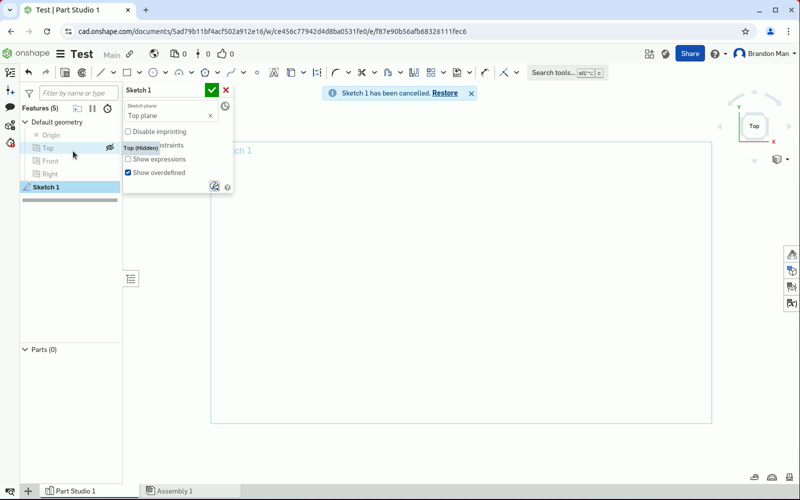
mouse_move(73, 352)
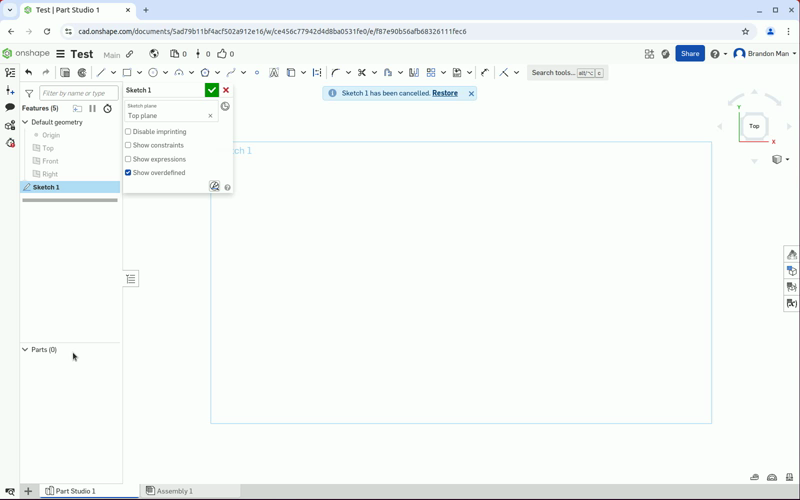
key(y)
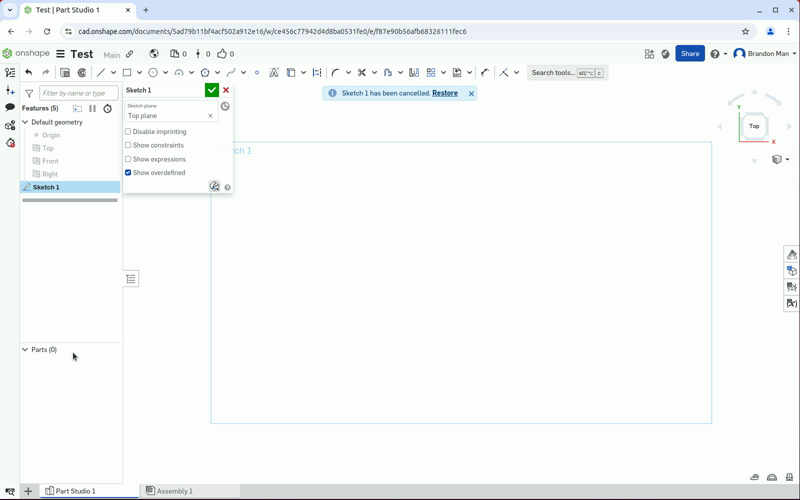
key(l)
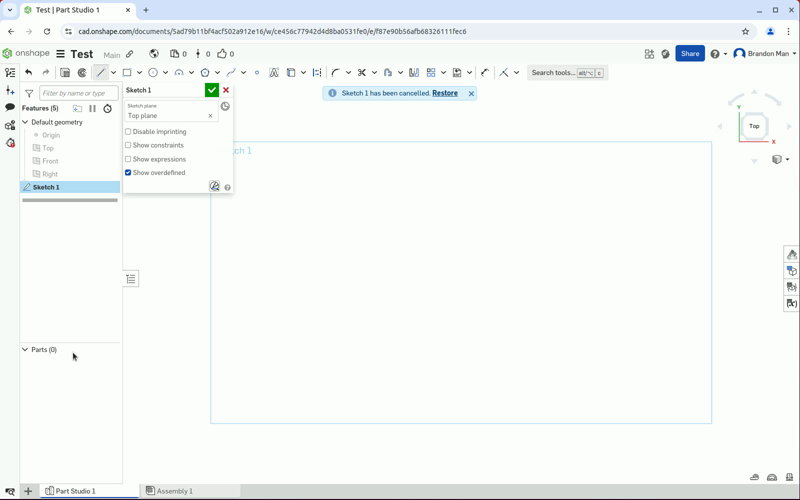
key_down(shift)
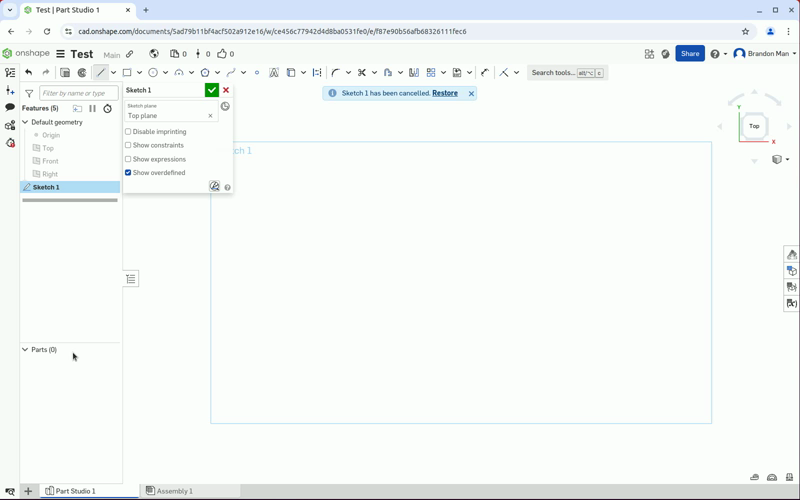
mouse_move(432, 297)
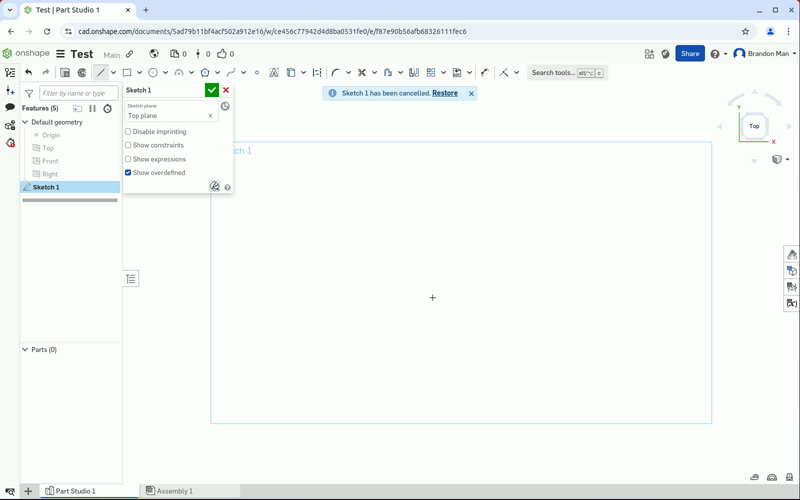
click(432, 297)
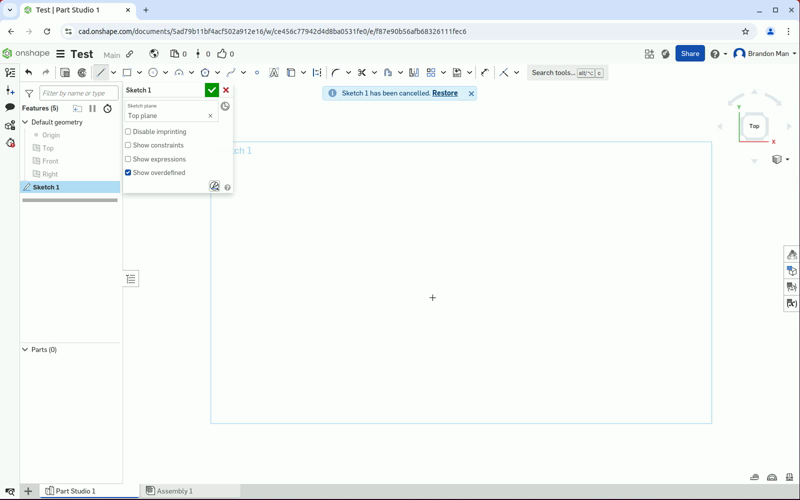
key_up(shift)
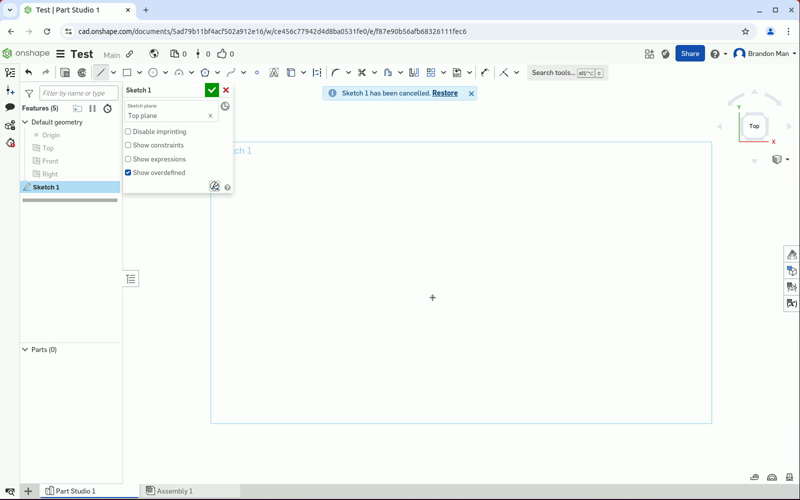
key_down(shift)
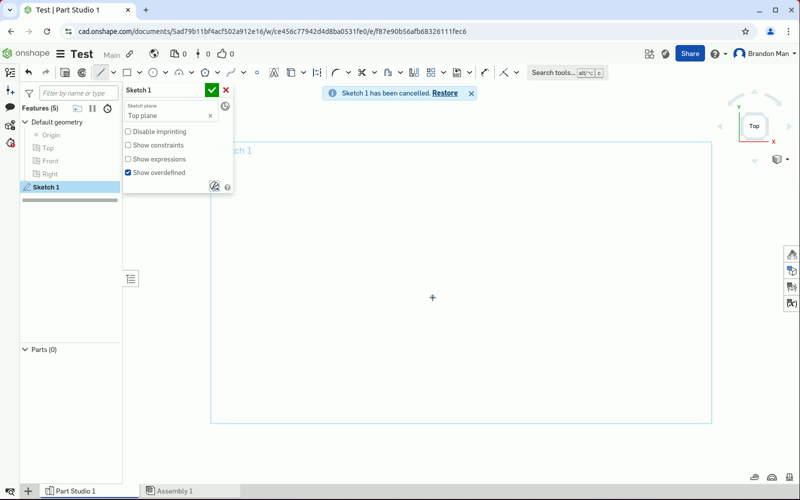
mouse_move(462, 297)
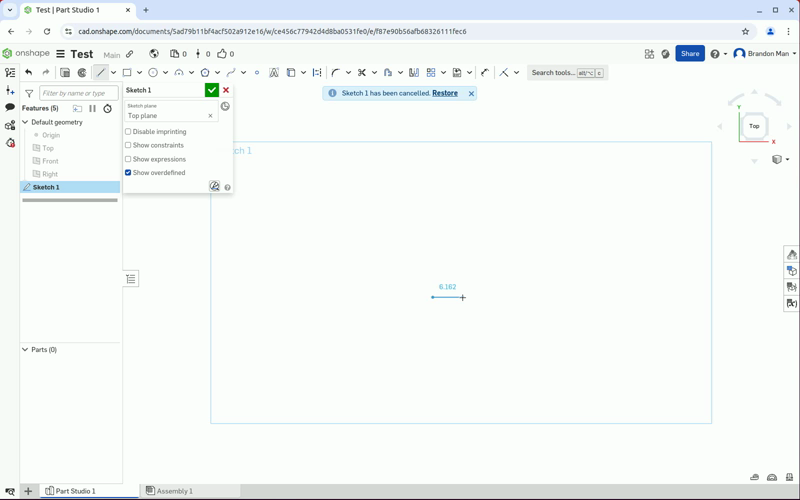
mouse_move(489, 297)
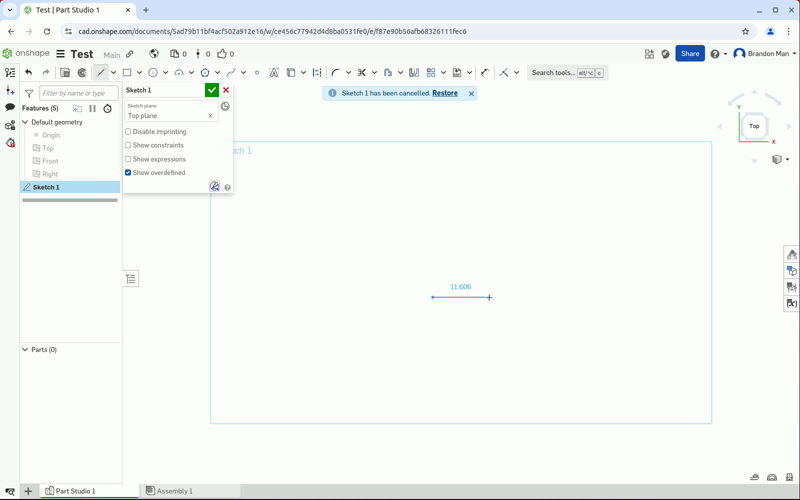
click(489, 297)
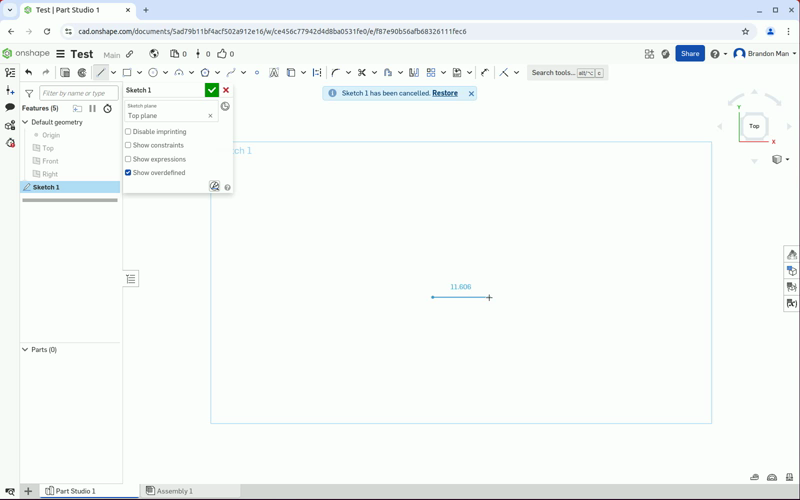
key_up(shift)
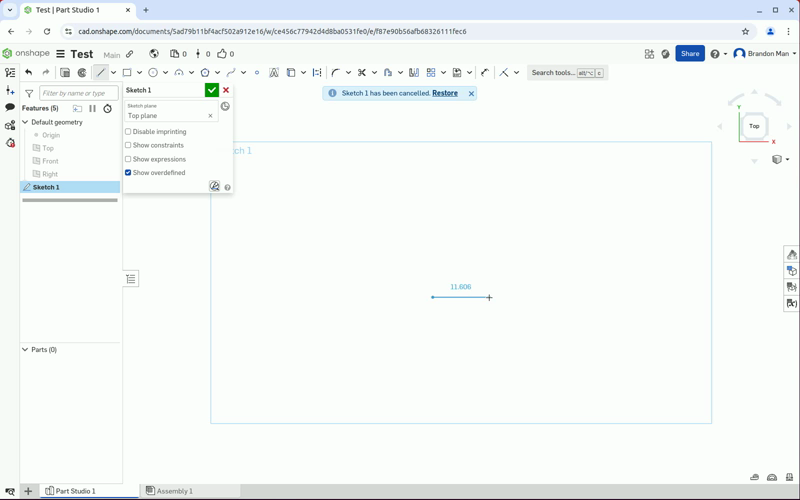
key_down(shift)
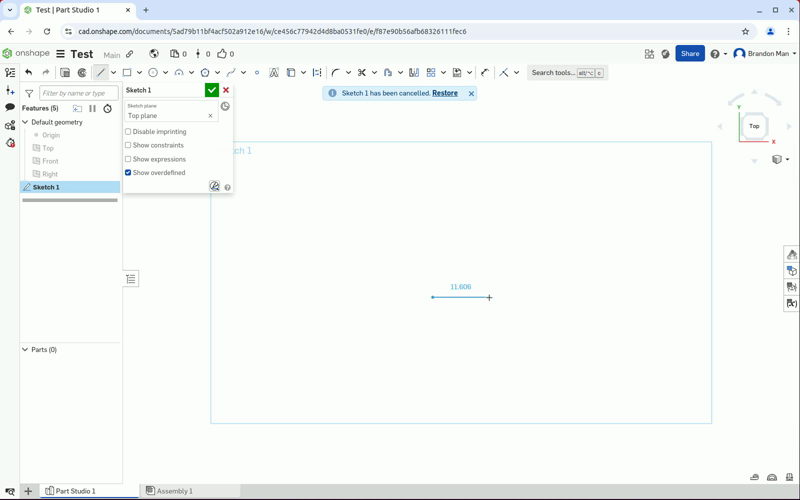
mouse_move(519, 297)
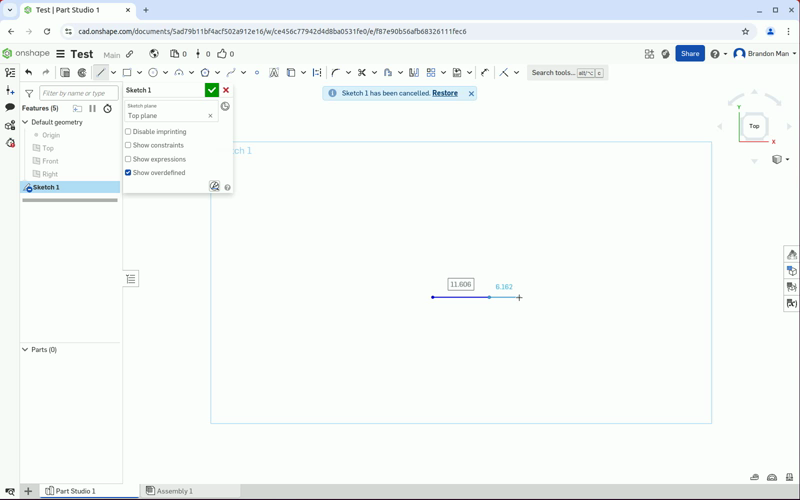
mouse_move(489, 268)
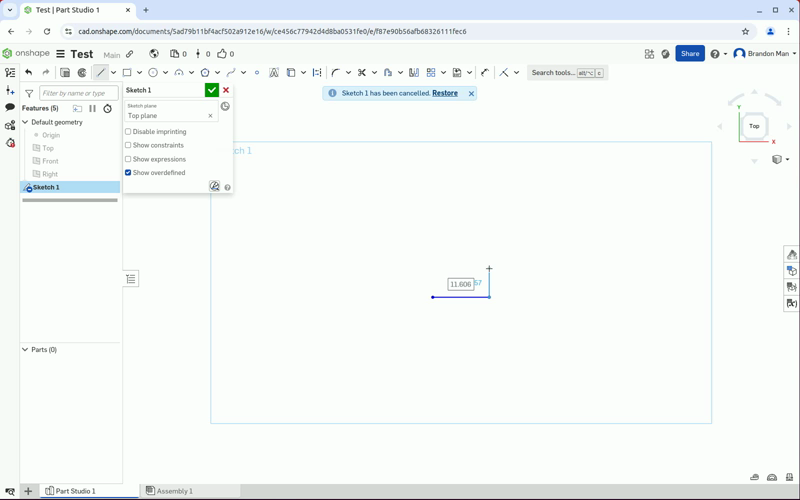
click(489, 268)
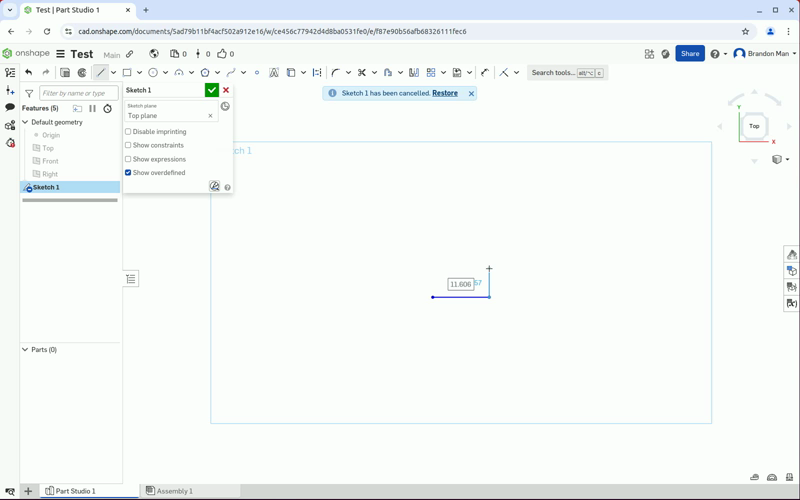
key_up(shift)
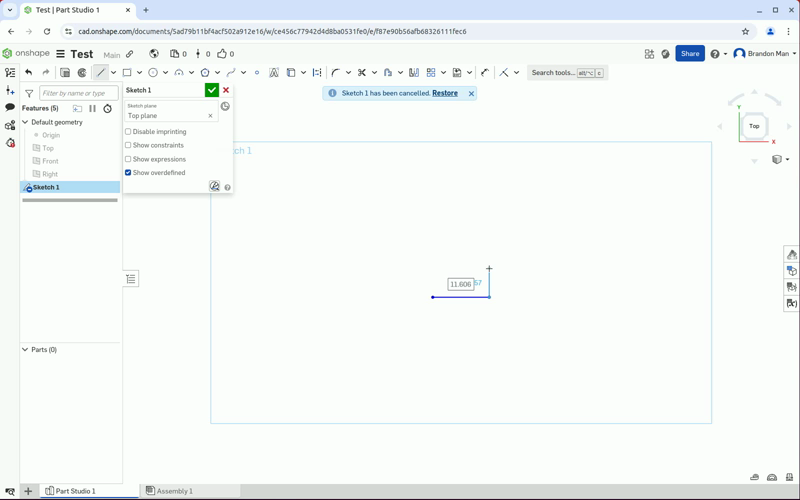
key_down(shift)
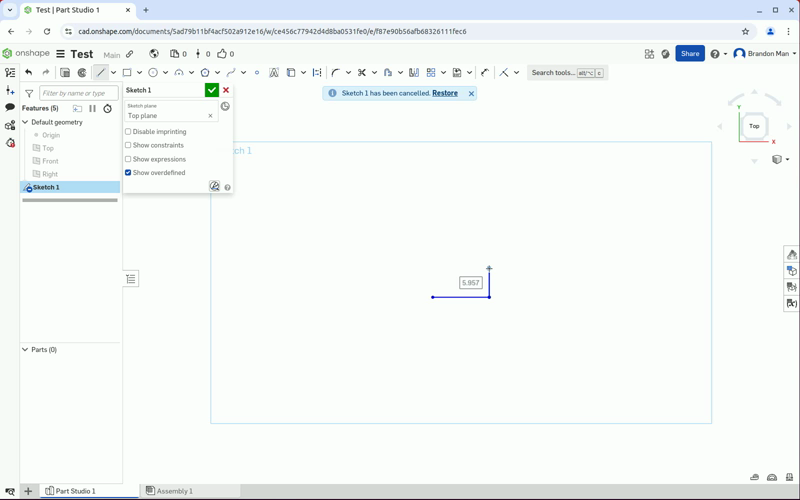
mouse_move(519, 268)
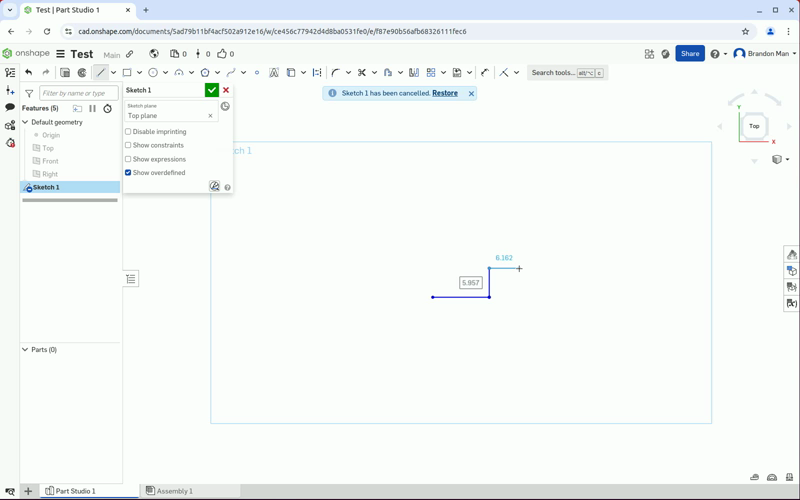
mouse_move(432, 268)
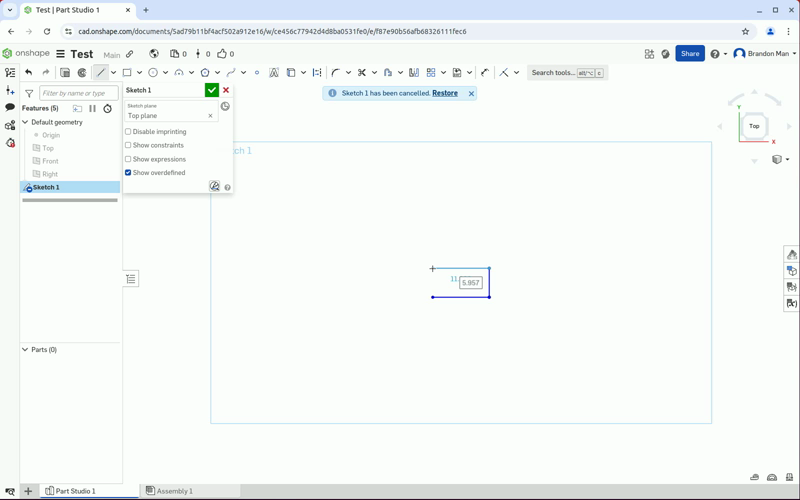
click(432, 268)
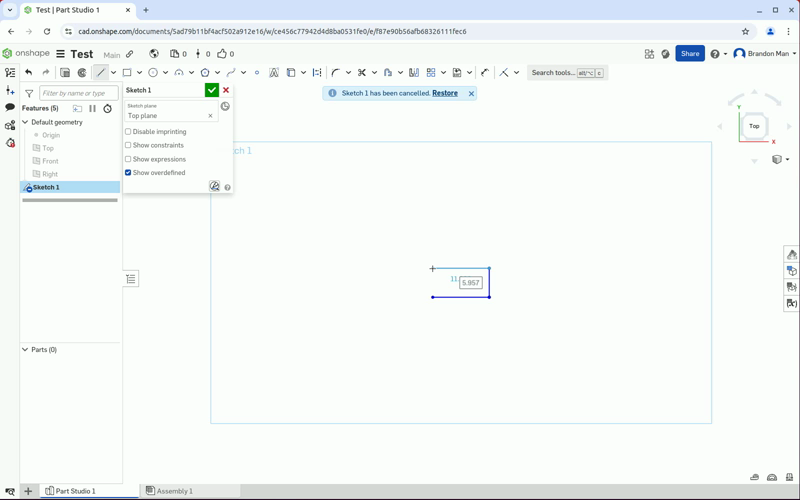
key_up(shift)
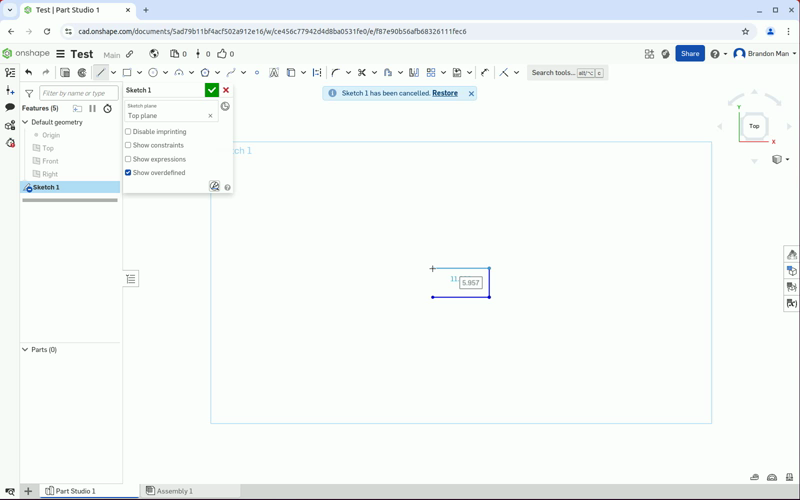
mouse_move(462, 268)
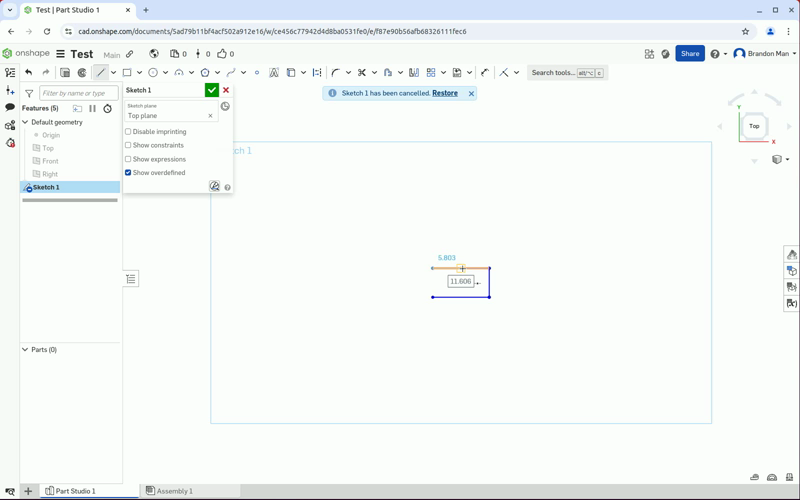
key_down(shift)
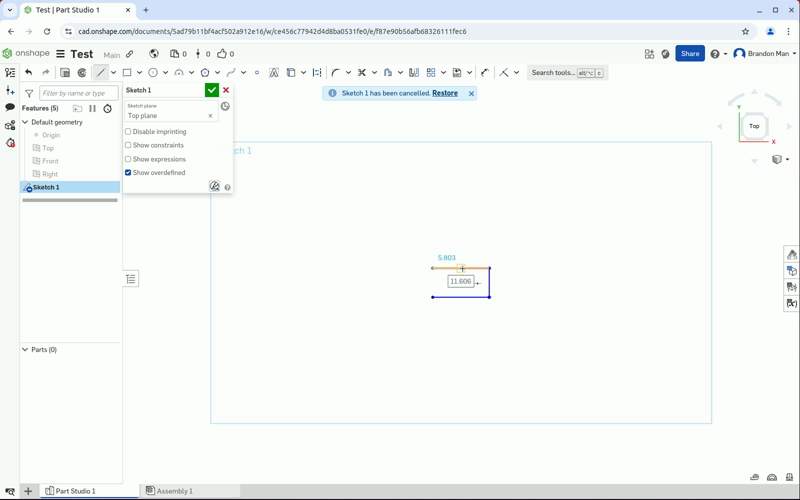
mouse_move(432, 297)
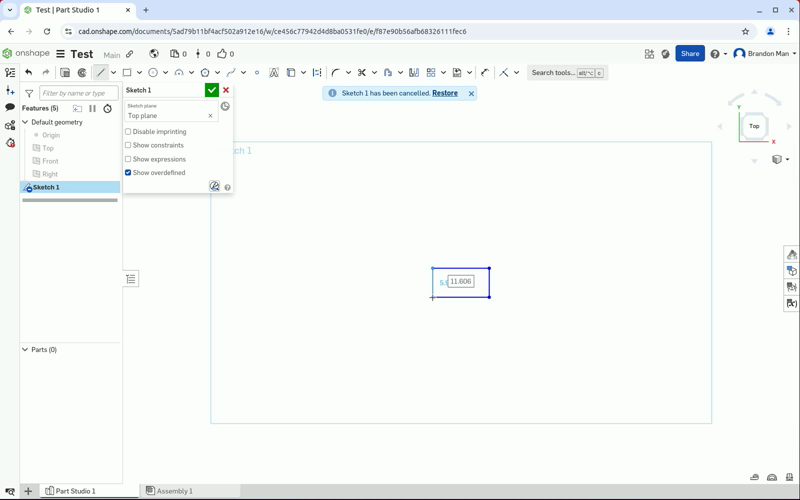
key_up(shift)
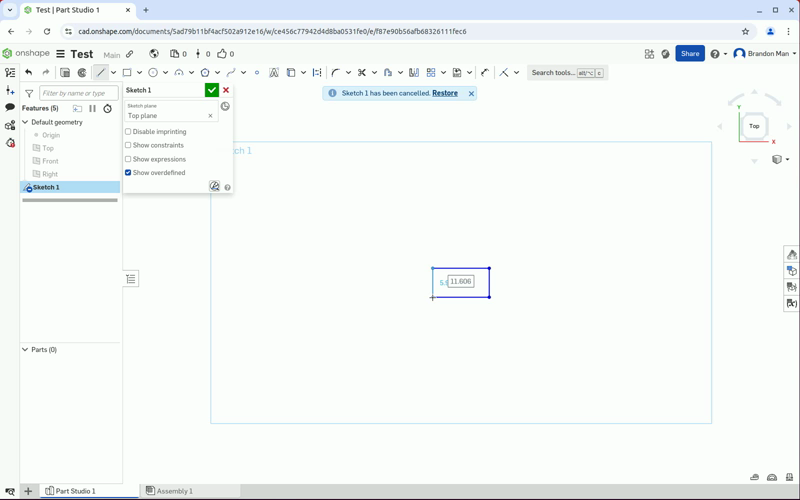
click(432, 297)
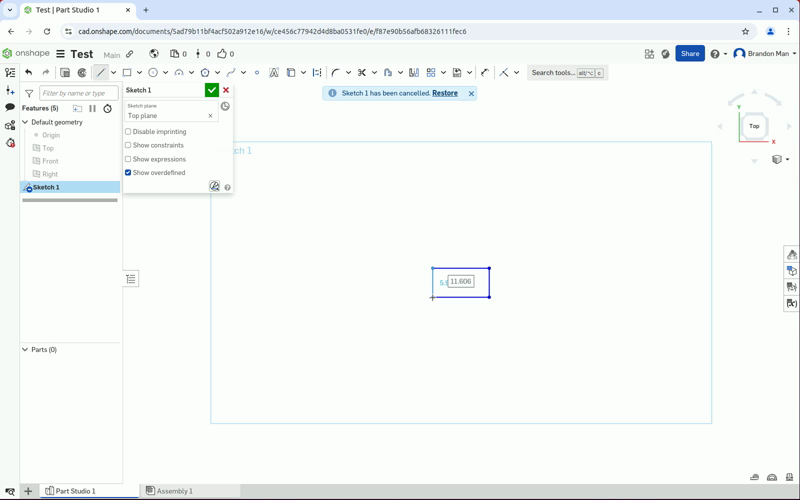
key(esc)
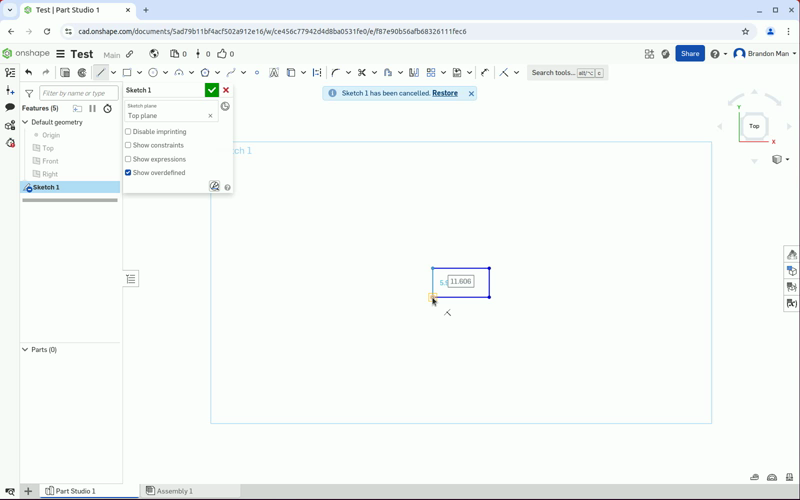
key(l)
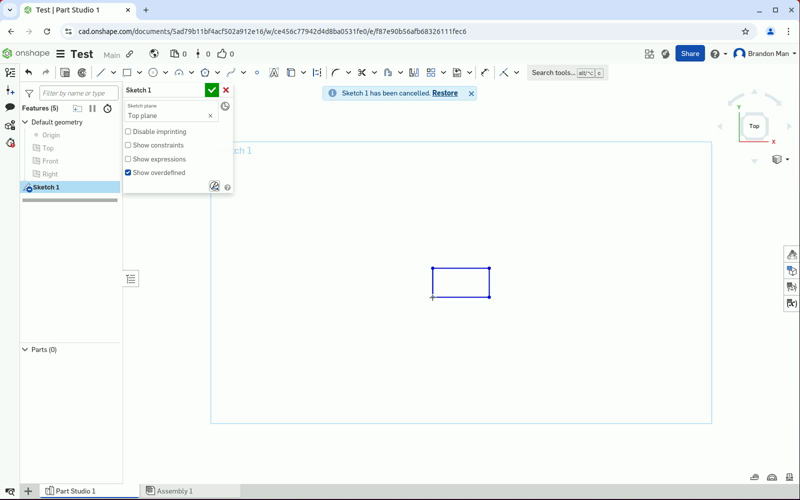
key_down(shift)
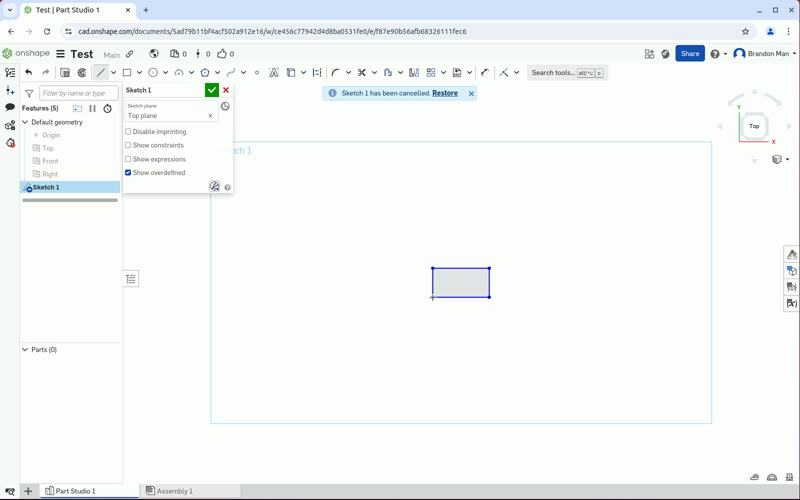
mouse_move(434, 295)
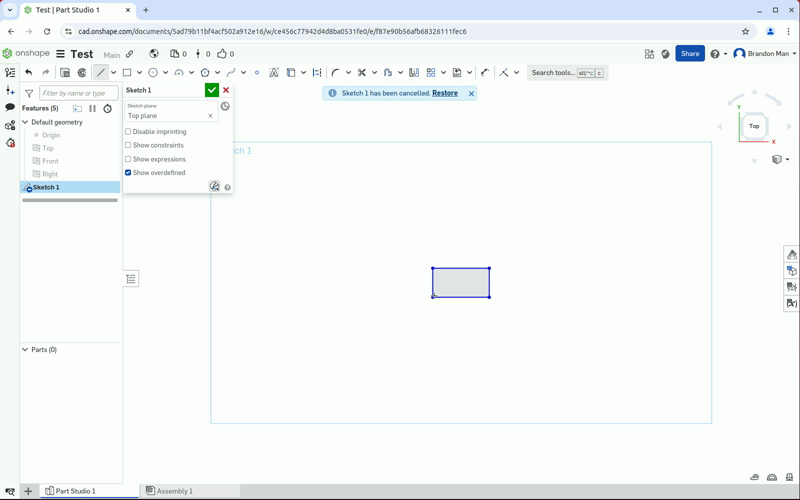
scroll(6)
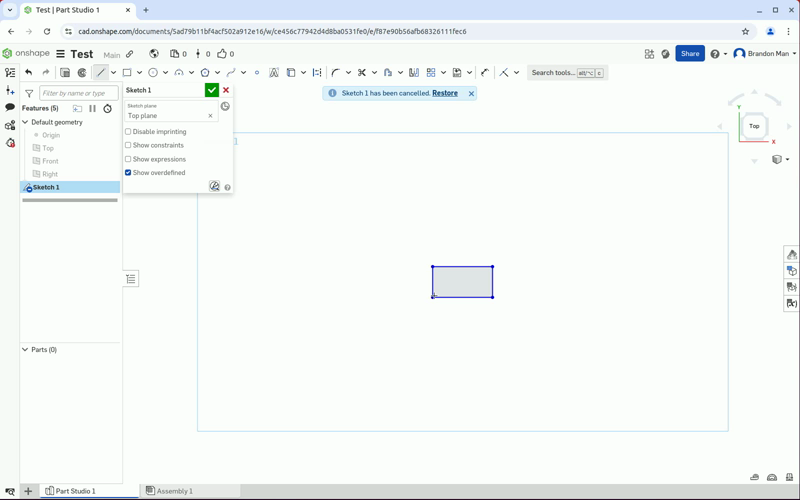
scroll(6)
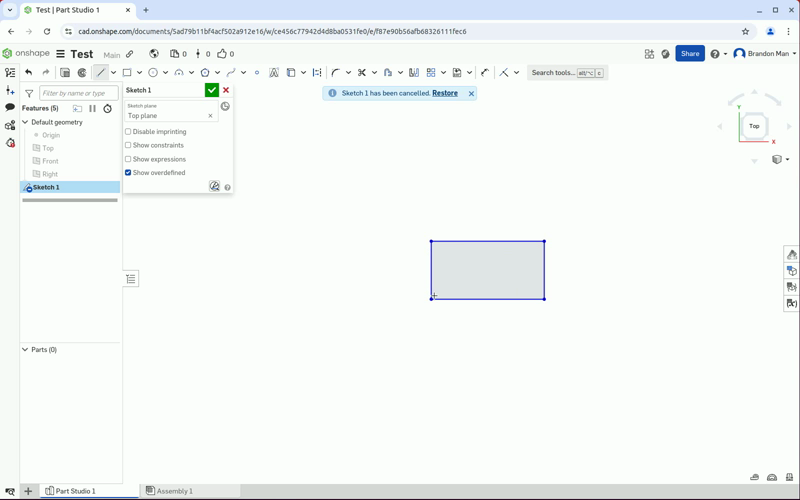
scroll(6)
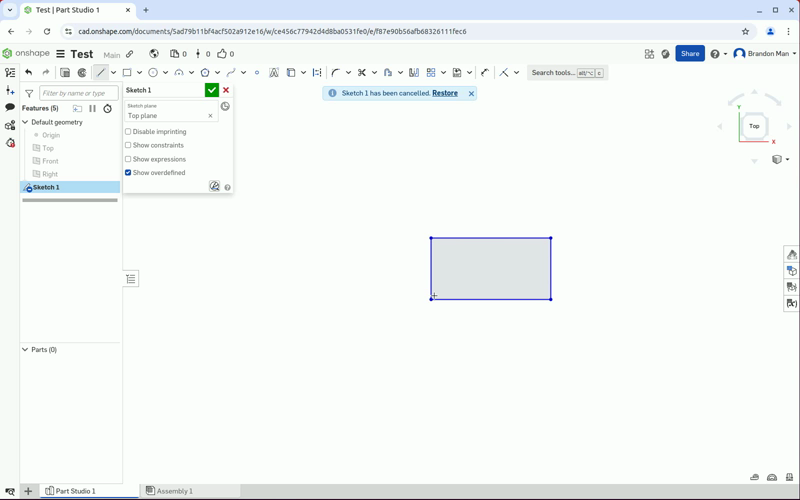
scroll(6)
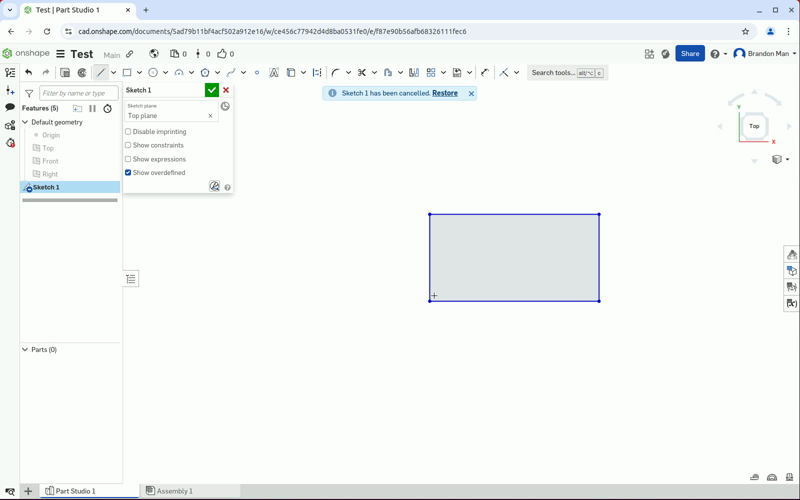
scroll(6)
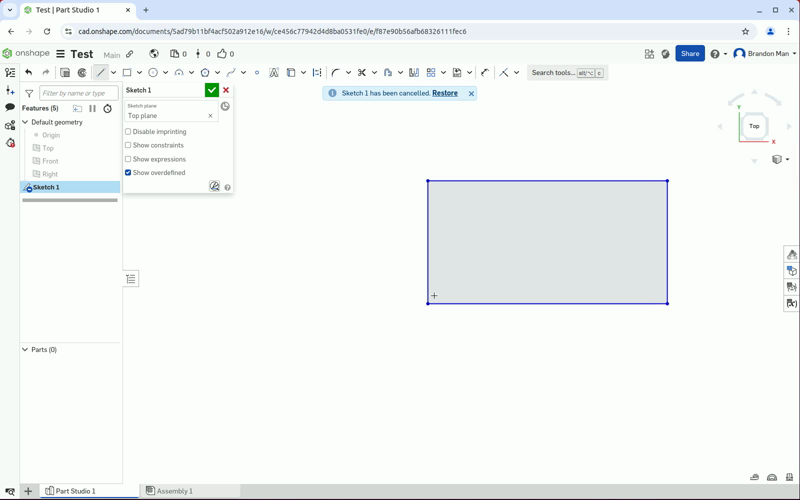
scroll(6)
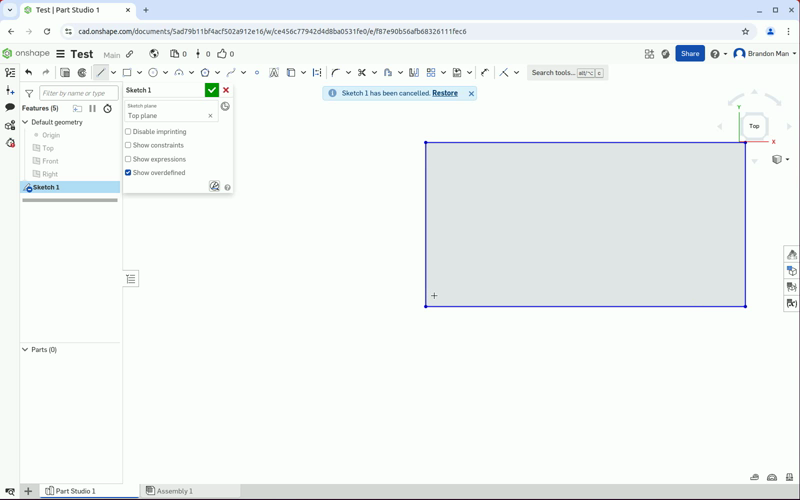
scroll(6)
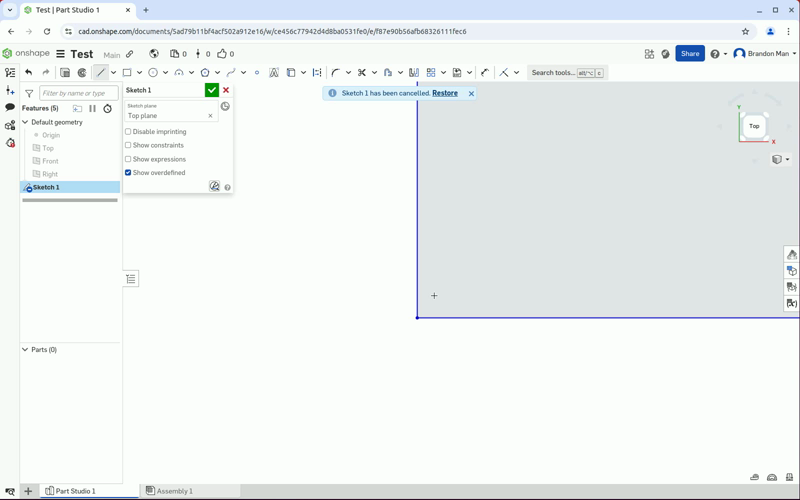
click(434, 295)
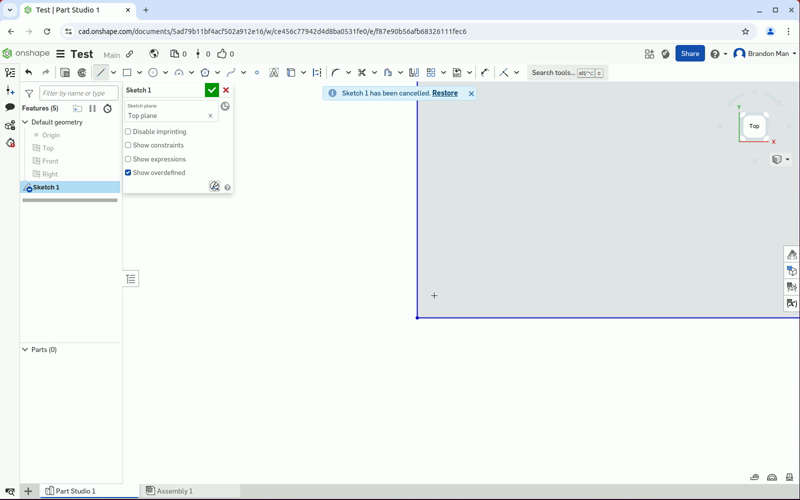
scroll(-6)
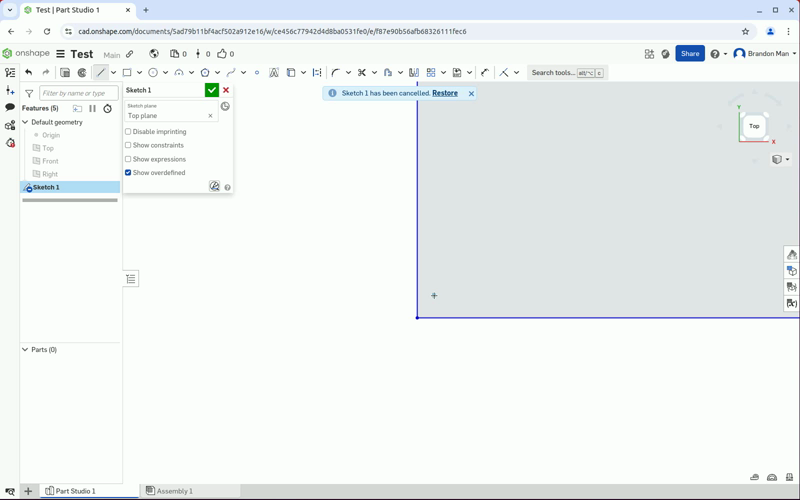
scroll(-6)
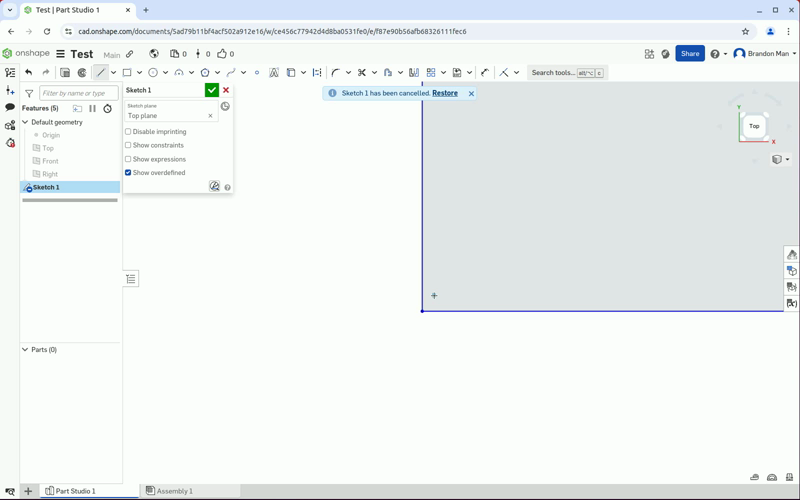
scroll(-6)
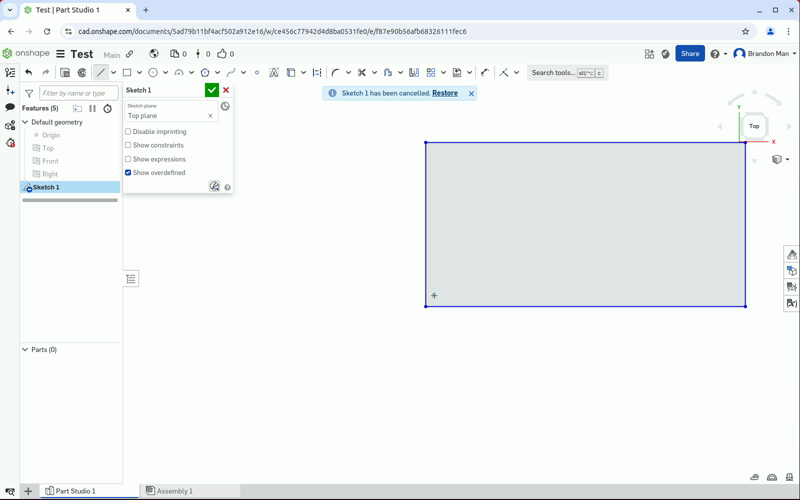
scroll(-6)
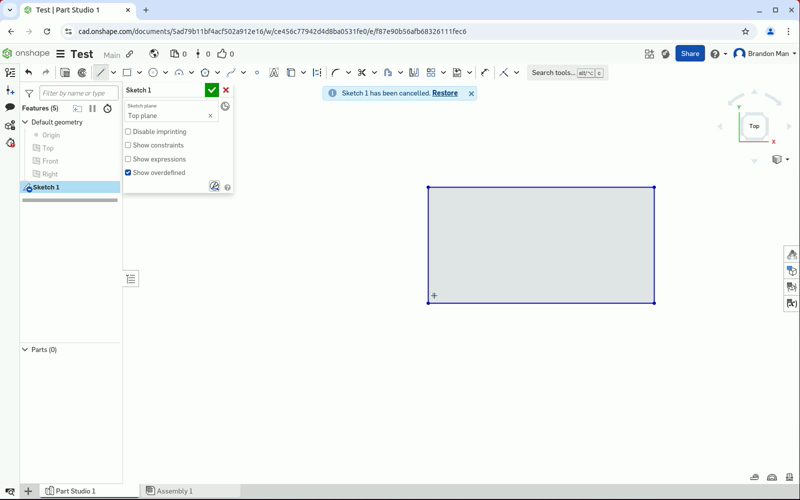
scroll(-6)
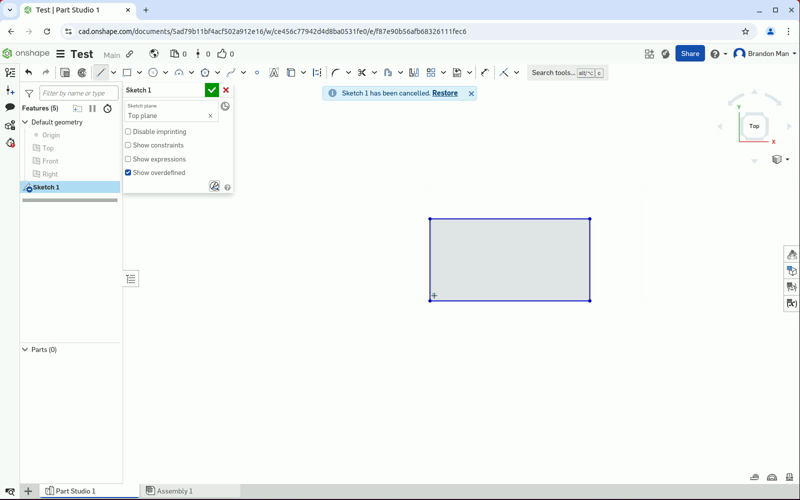
scroll(-6)
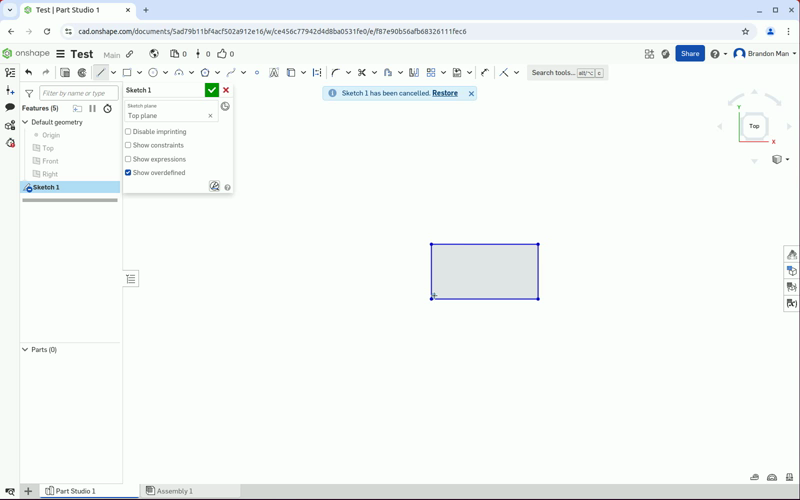
scroll(-6)
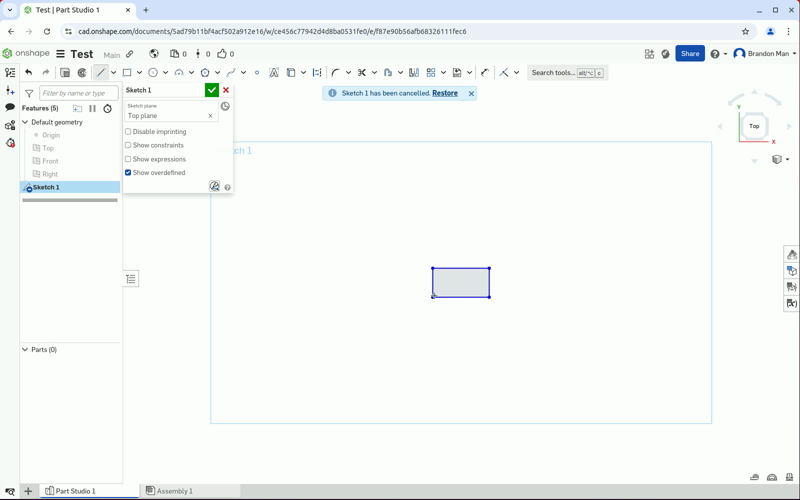
key_up(shift)
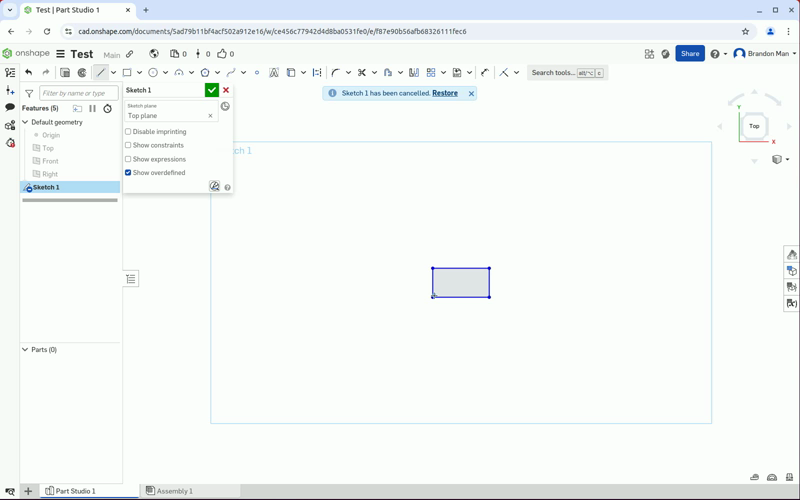
key_down(shift)
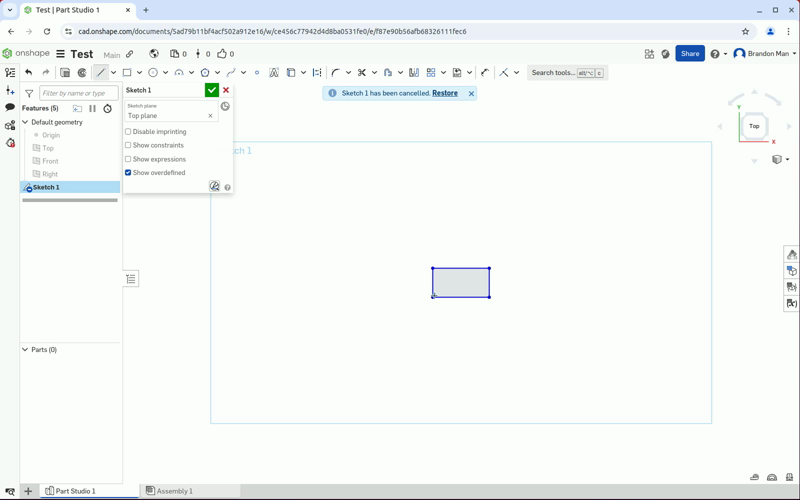
mouse_move(464, 295)
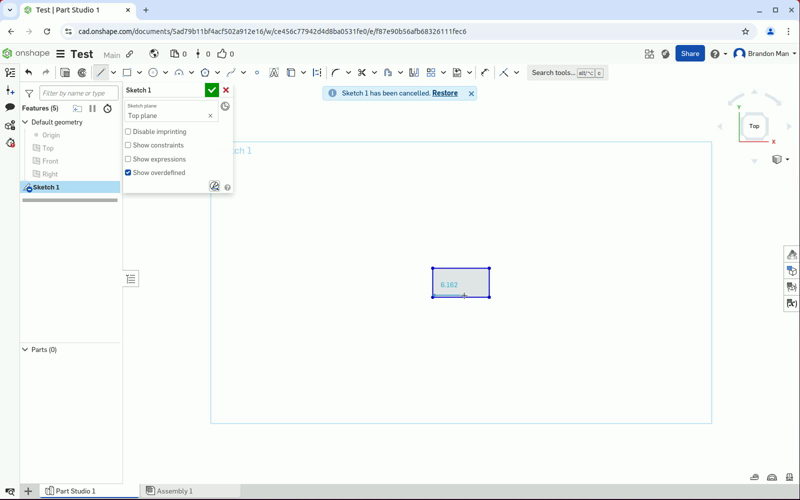
mouse_move(487, 295)
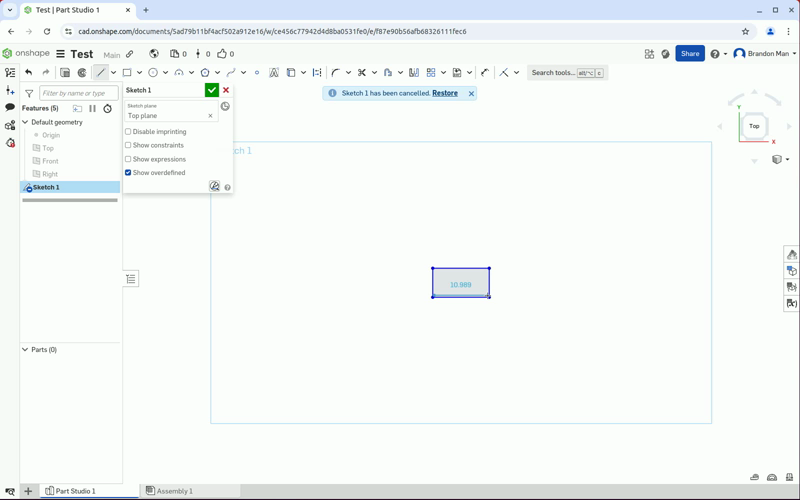
scroll(6)
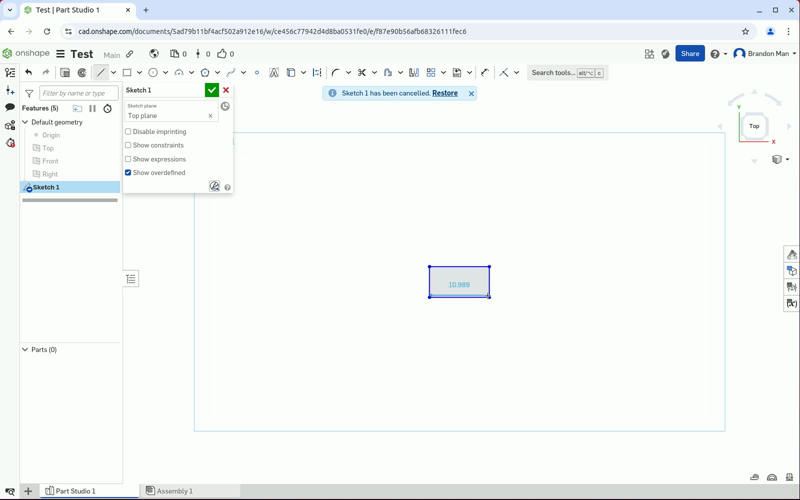
scroll(6)
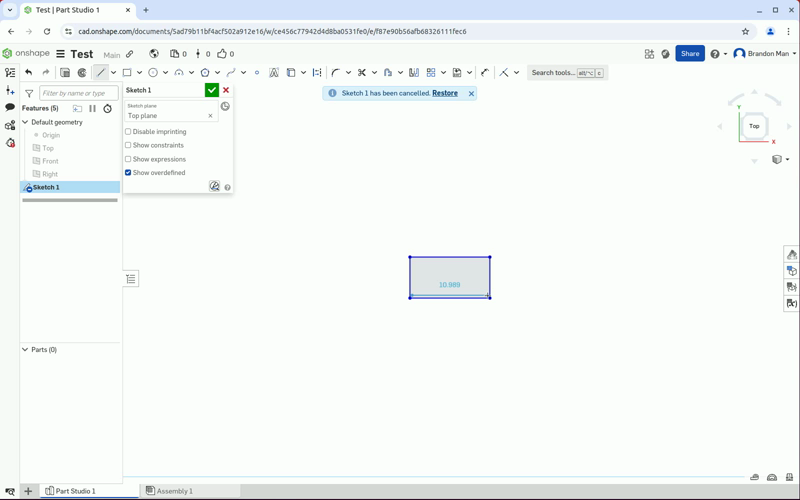
scroll(6)
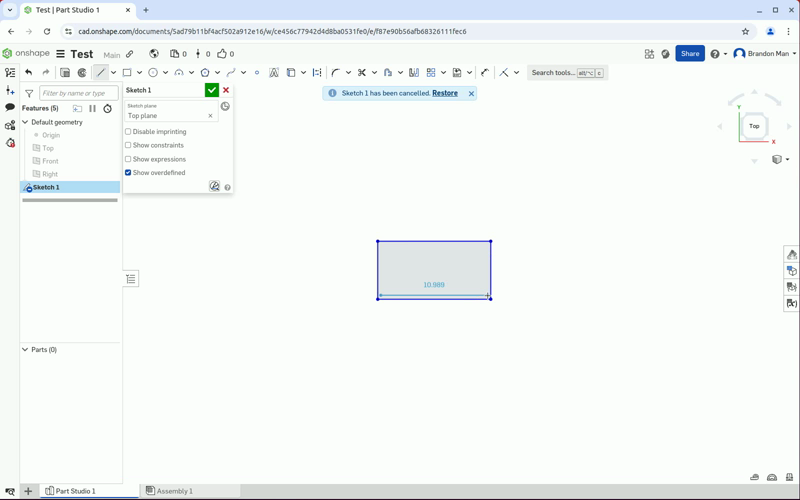
scroll(6)
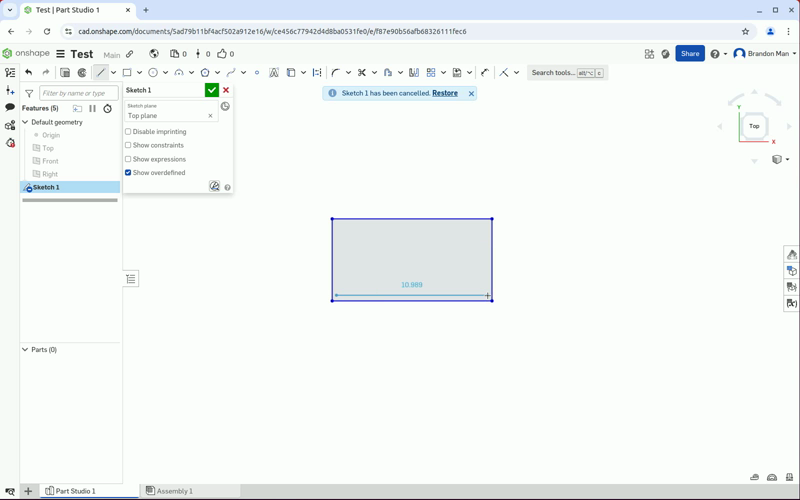
scroll(6)
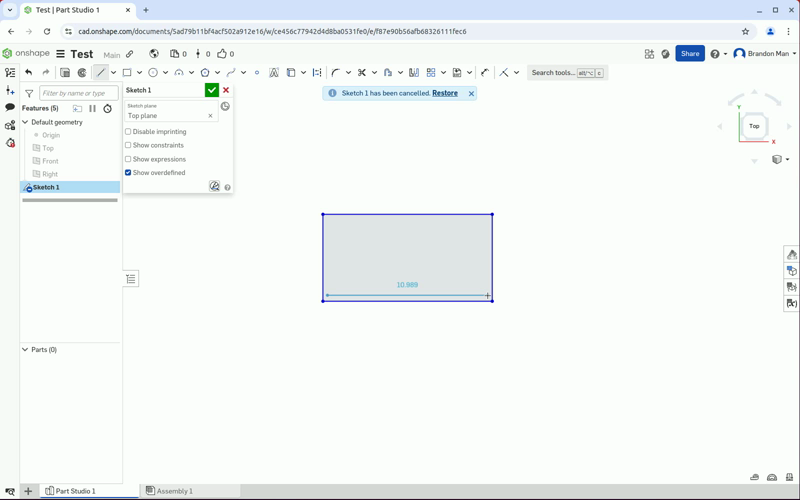
scroll(6)
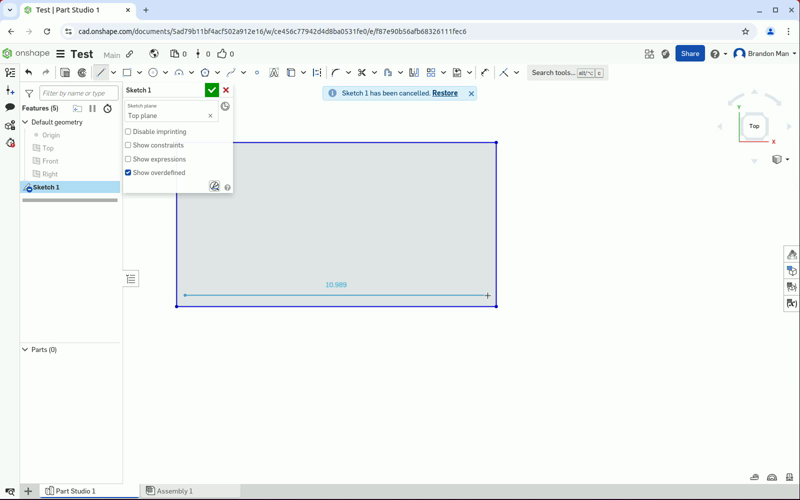
scroll(6)
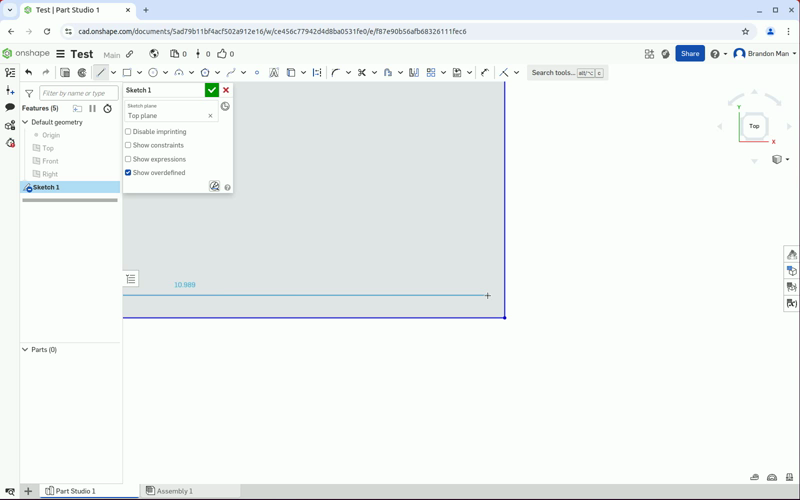
click(487, 295)
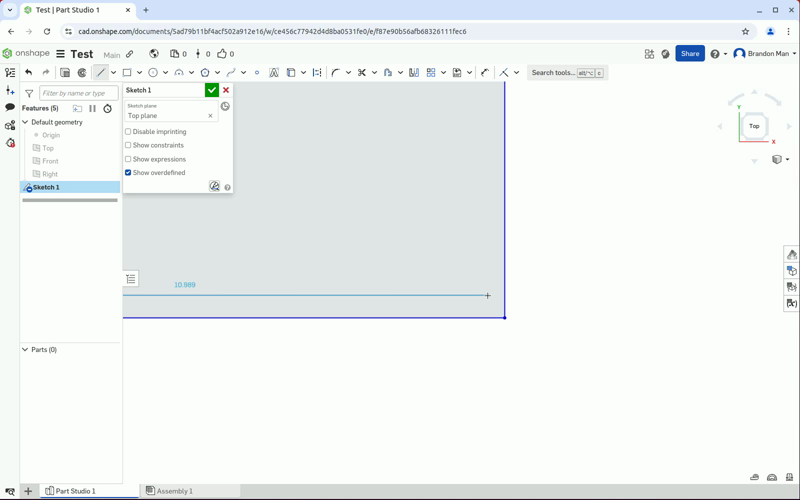
scroll(-6)
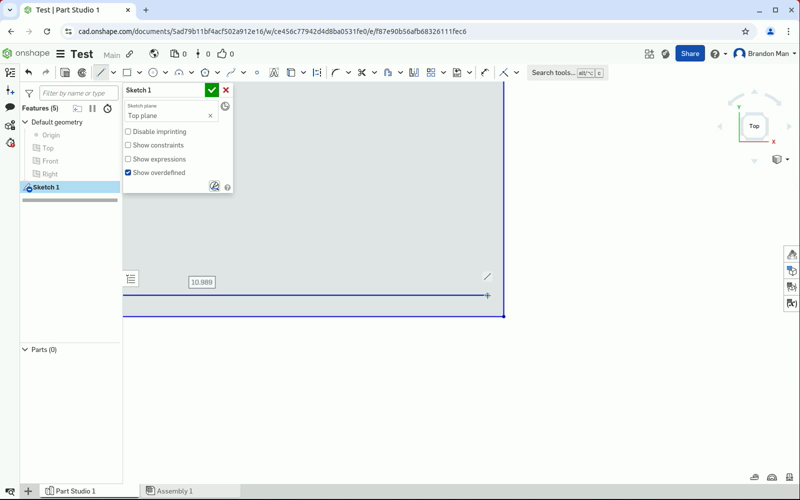
scroll(-6)
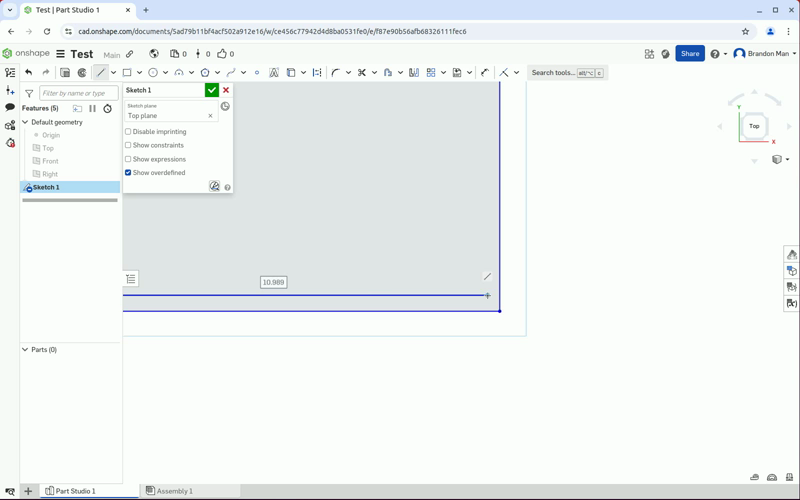
scroll(-6)
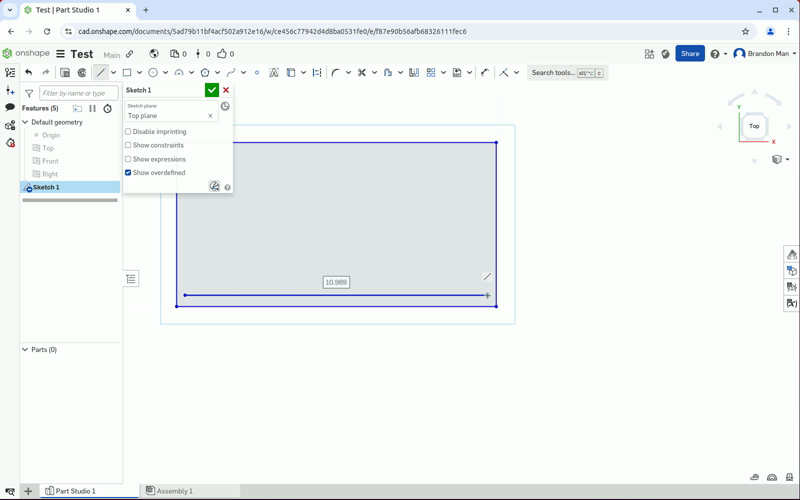
scroll(-6)
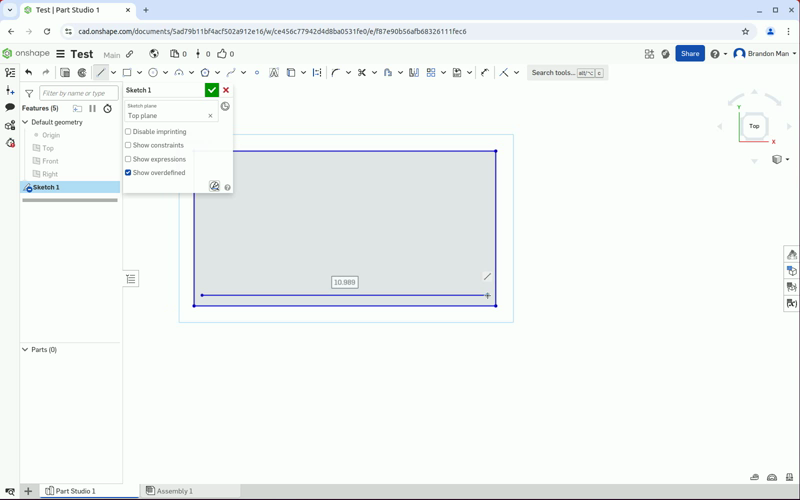
scroll(-6)
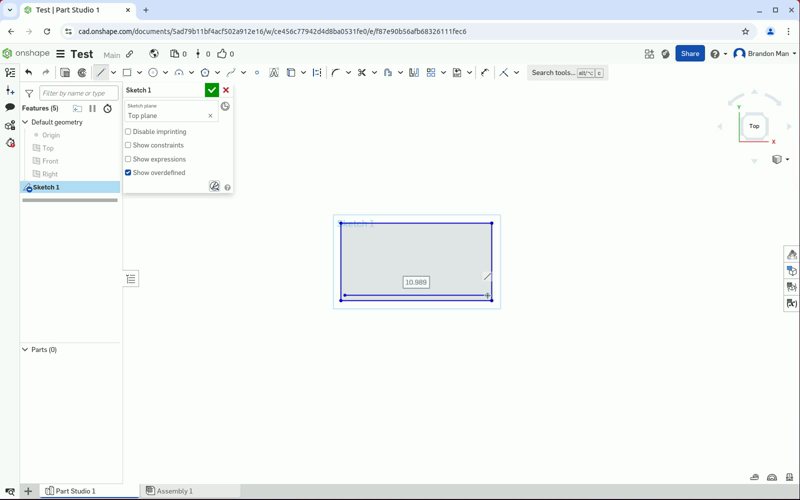
scroll(-6)
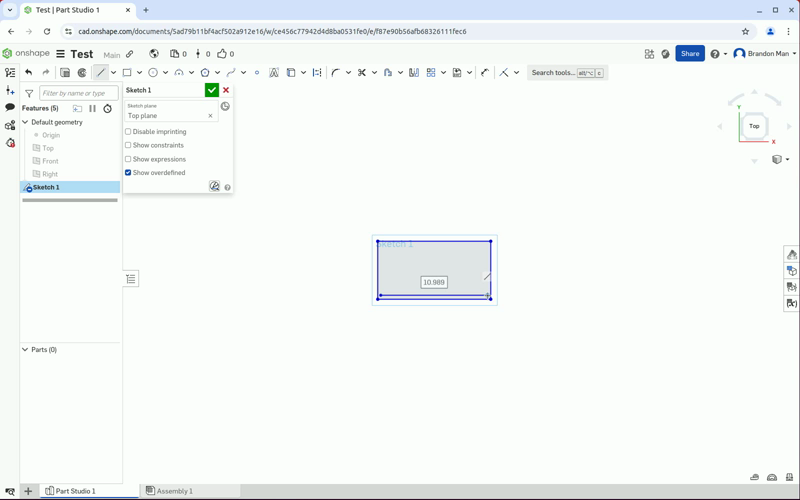
scroll(-6)
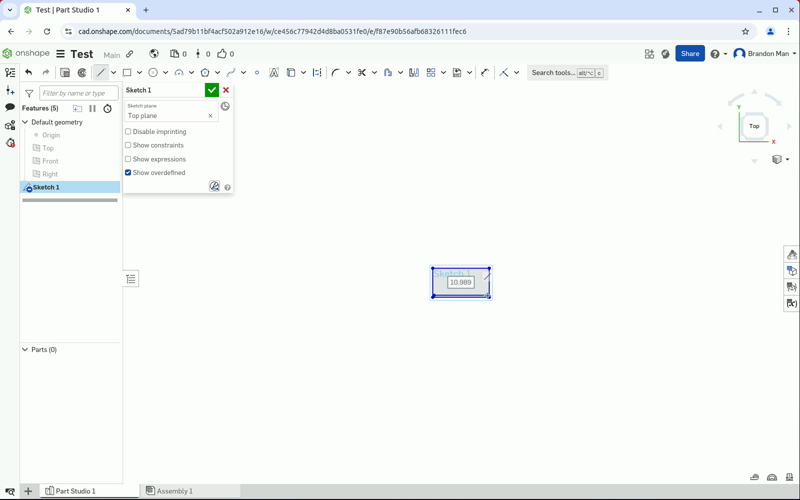
key_up(shift)
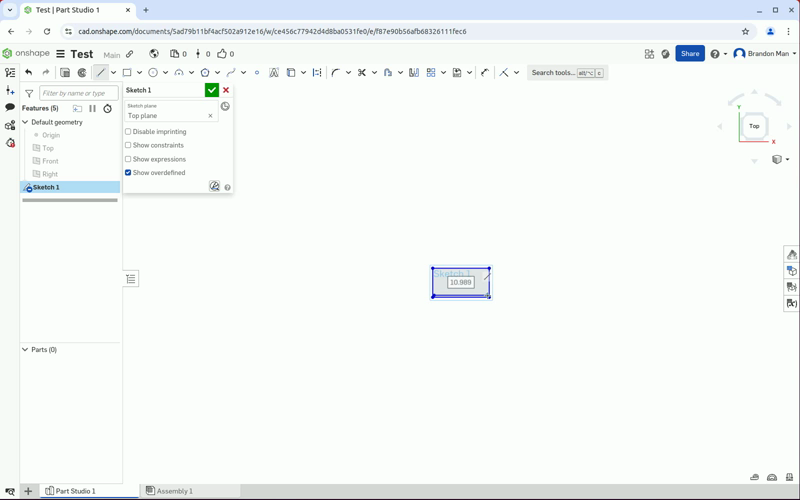
key_down(shift)
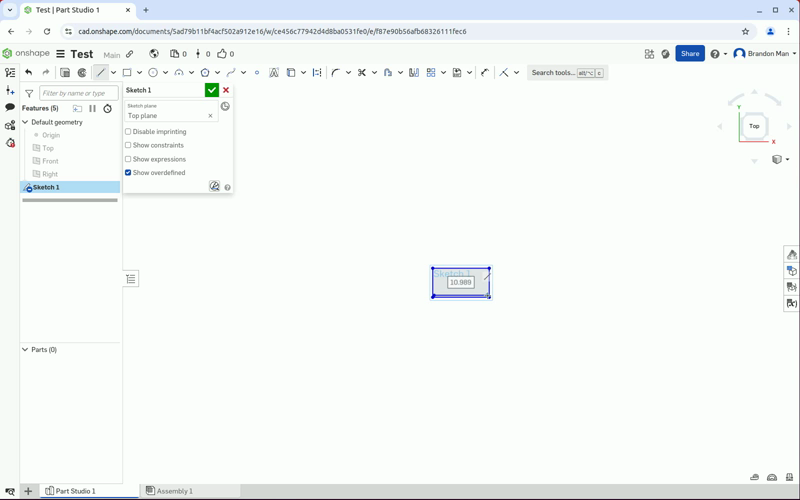
mouse_move(517, 295)
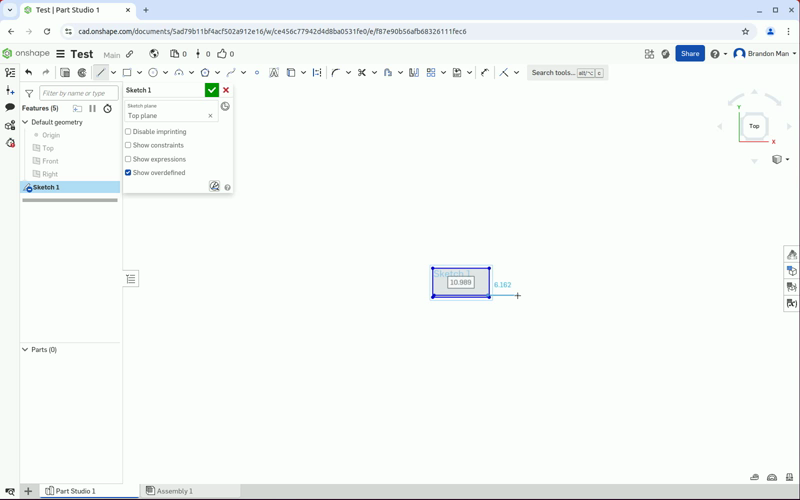
mouse_move(487, 270)
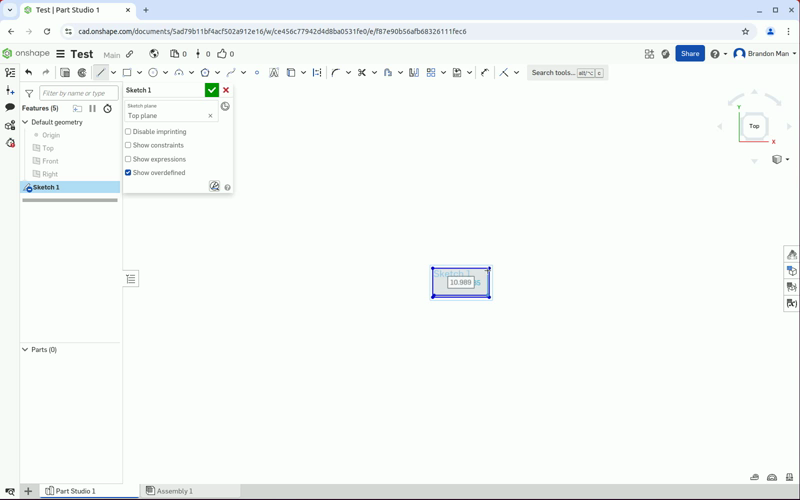
scroll(6)
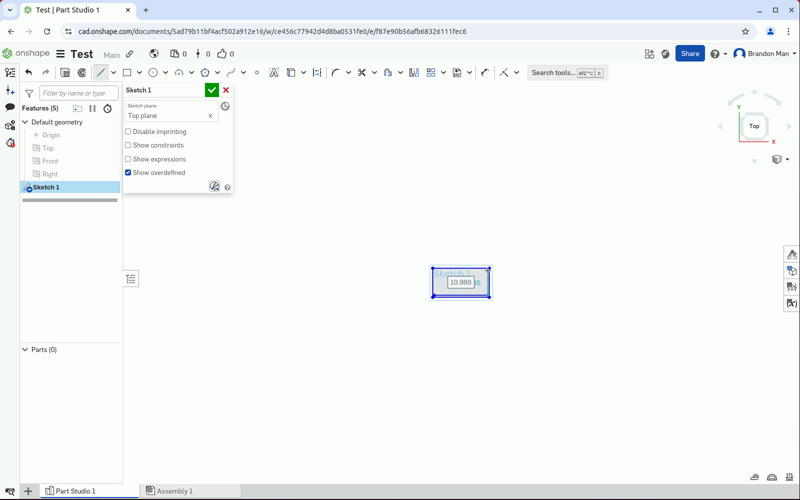
scroll(6)
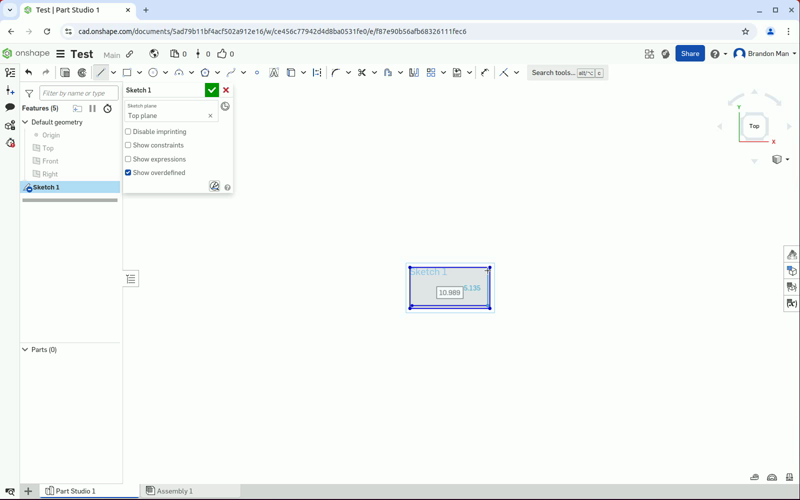
scroll(6)
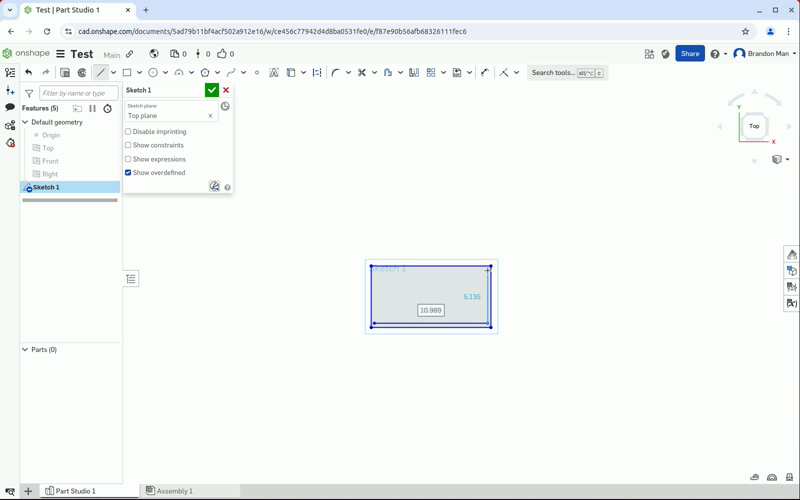
scroll(6)
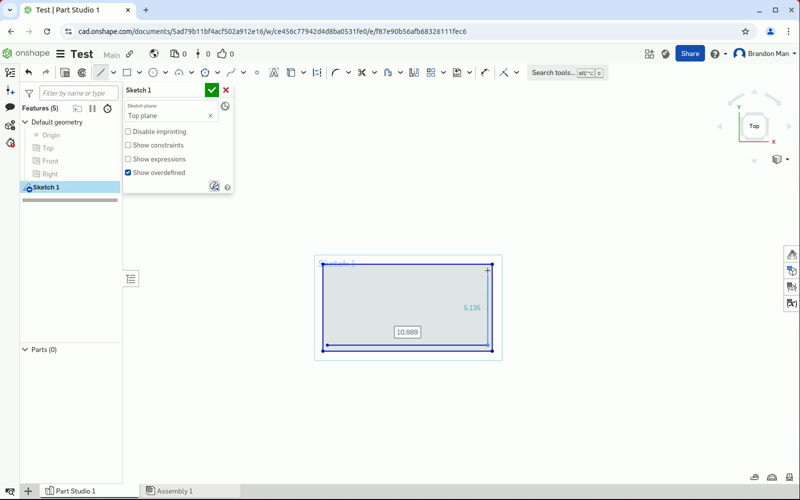
scroll(6)
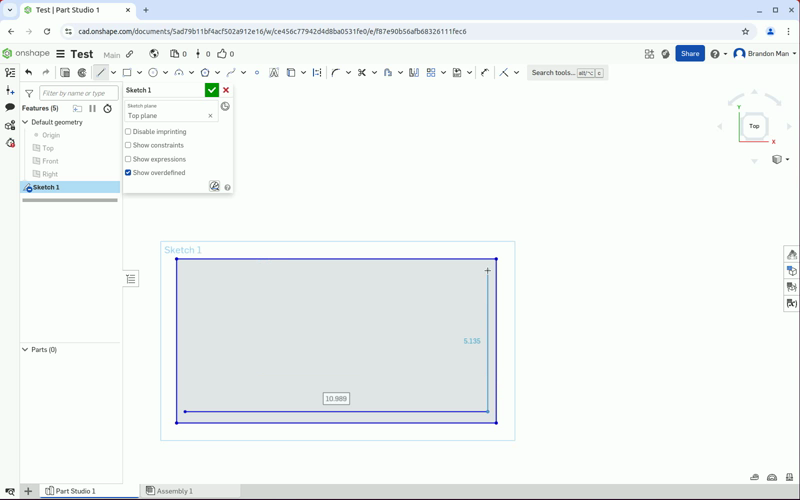
scroll(6)
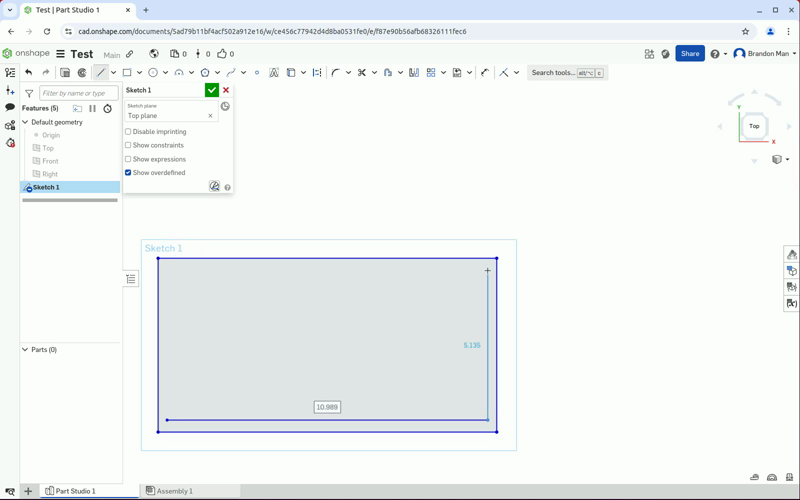
scroll(6)
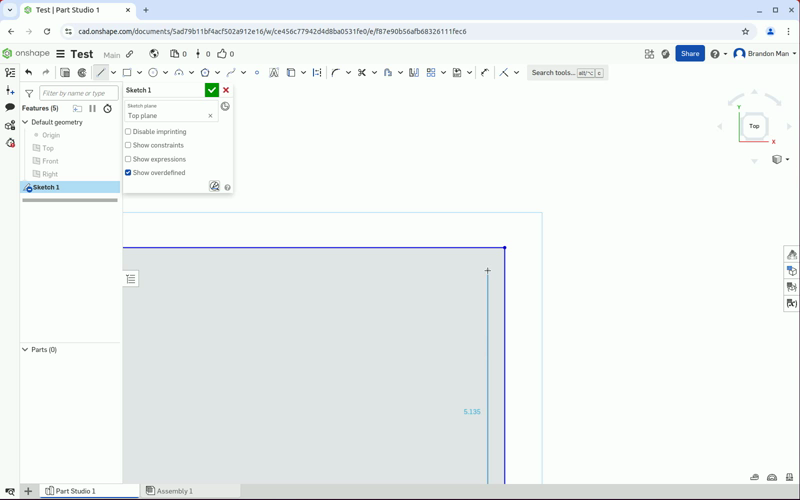
click(487, 270)
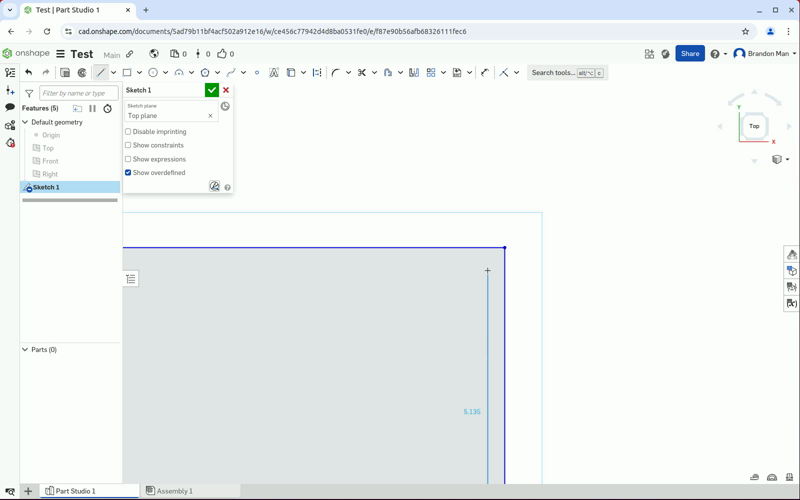
scroll(-6)
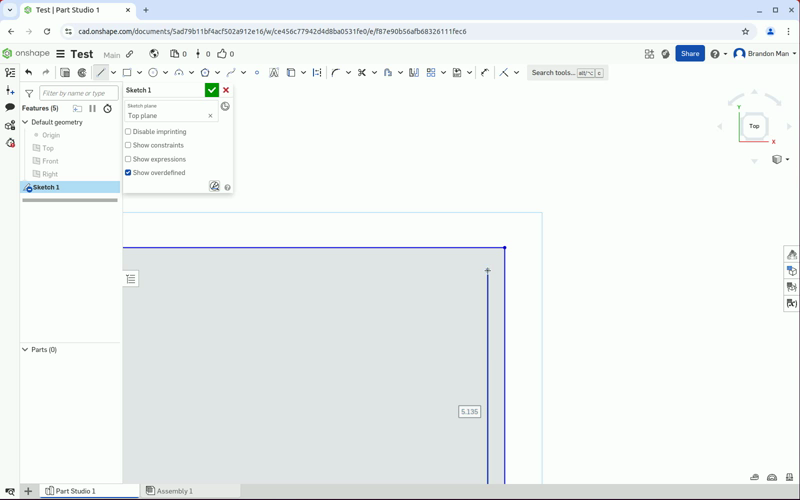
scroll(-6)
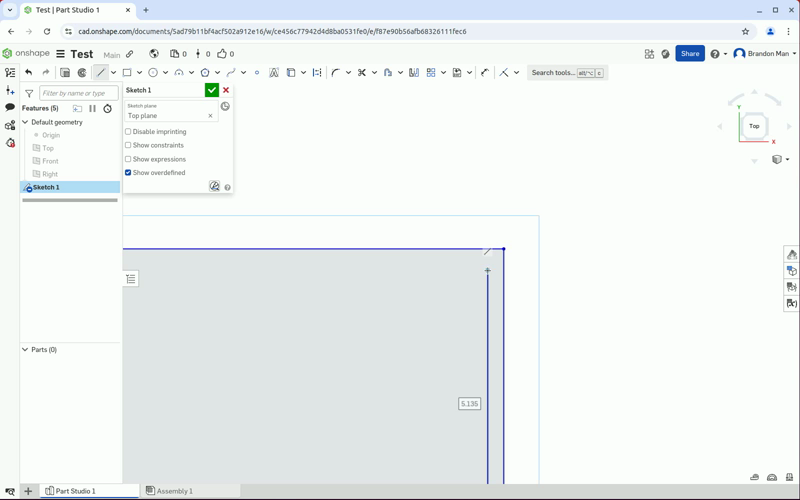
scroll(-6)
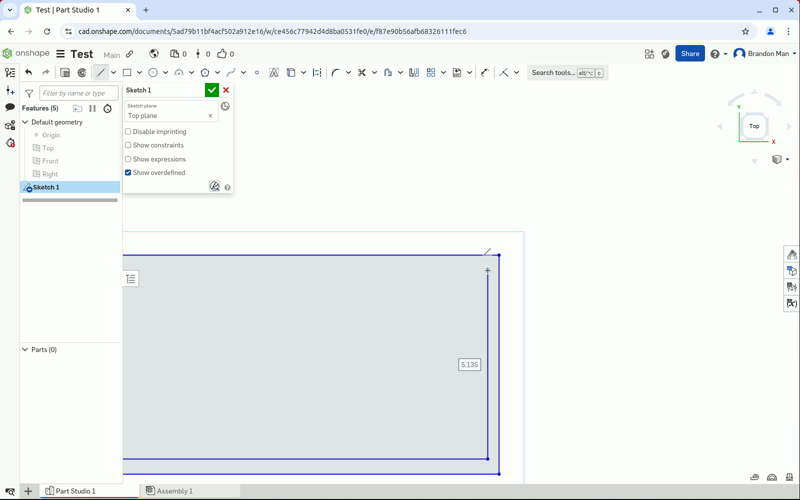
scroll(-6)
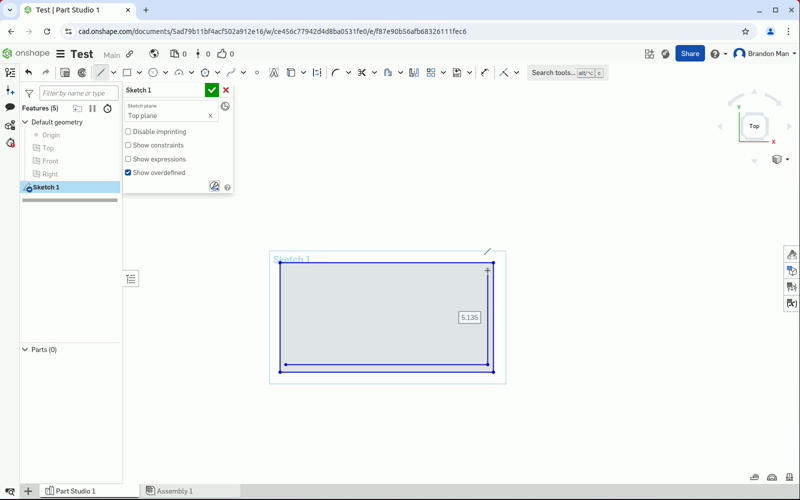
scroll(-6)
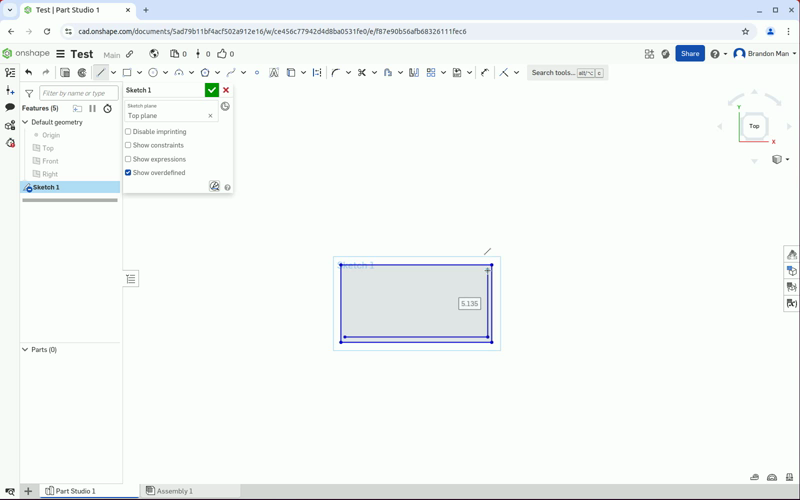
scroll(-6)
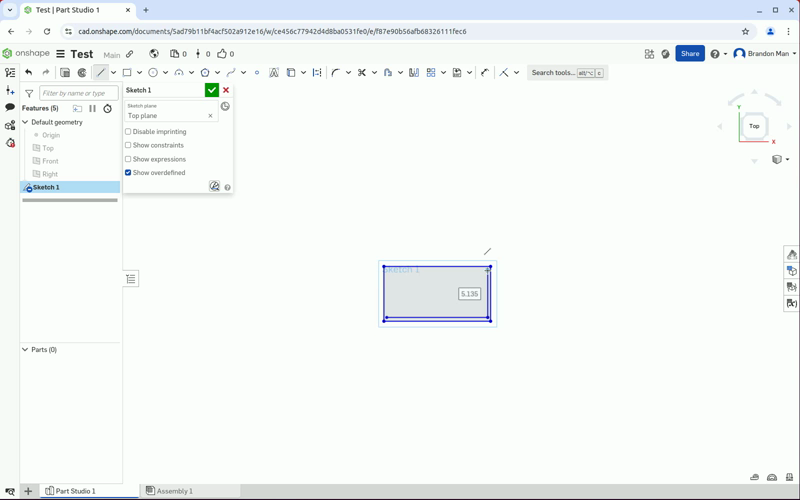
scroll(-6)
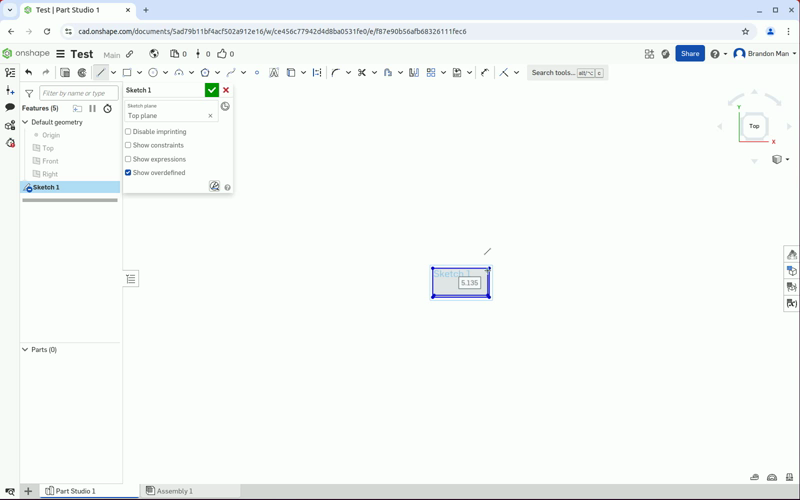
key_up(shift)
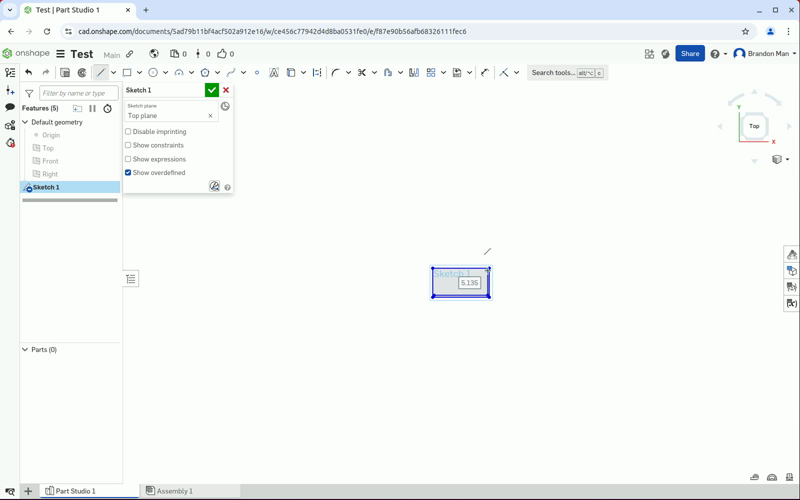
key_down(shift)
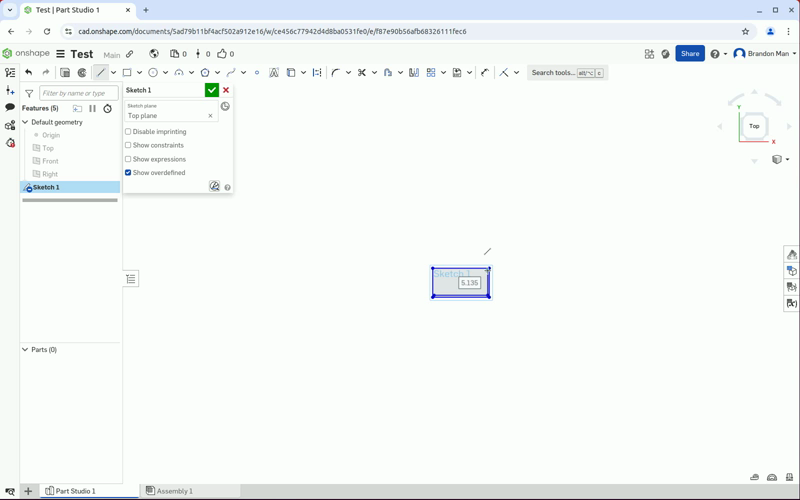
mouse_move(517, 270)
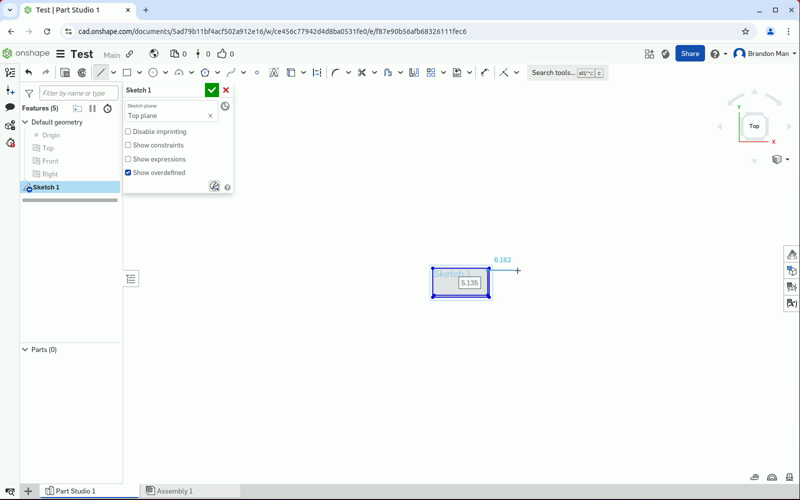
mouse_move(434, 270)
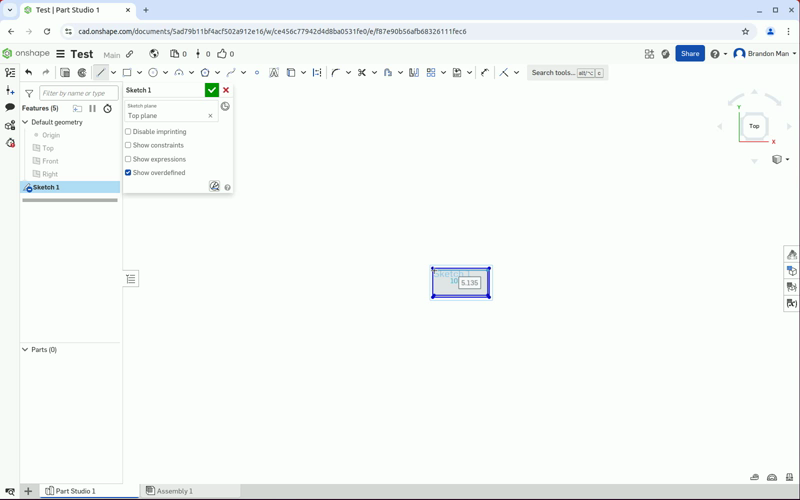
scroll(6)
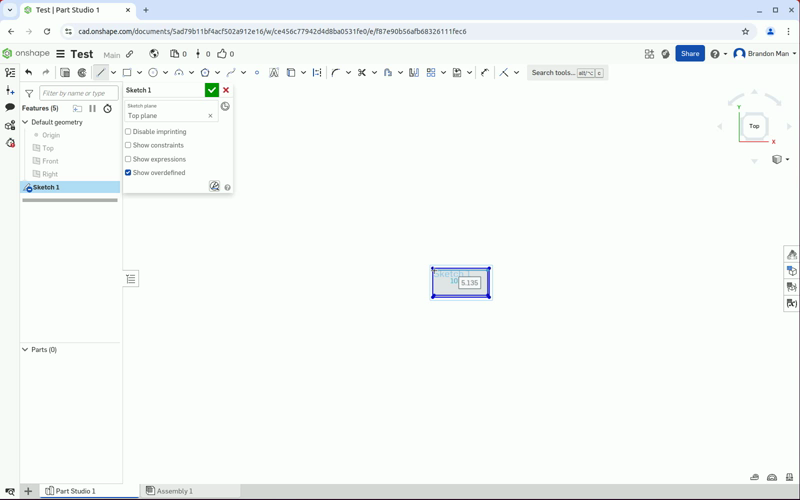
scroll(6)
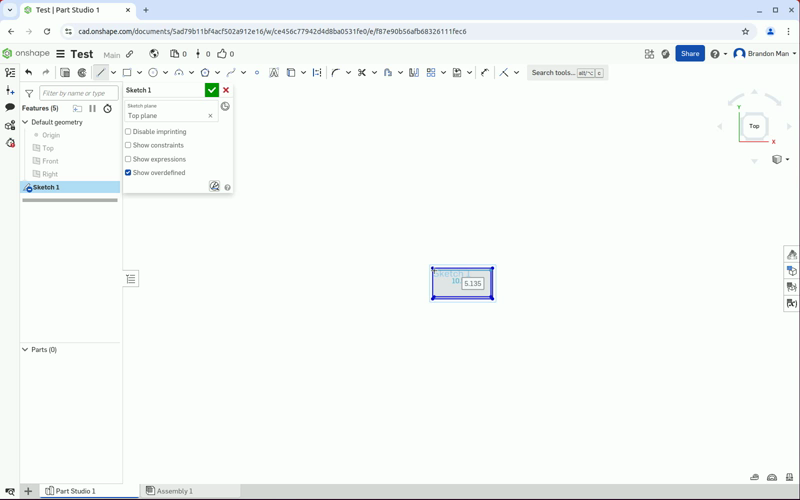
scroll(6)
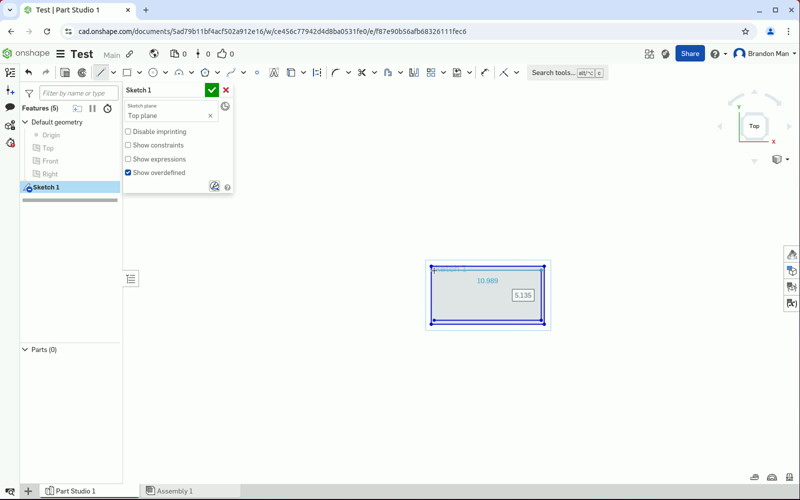
scroll(6)
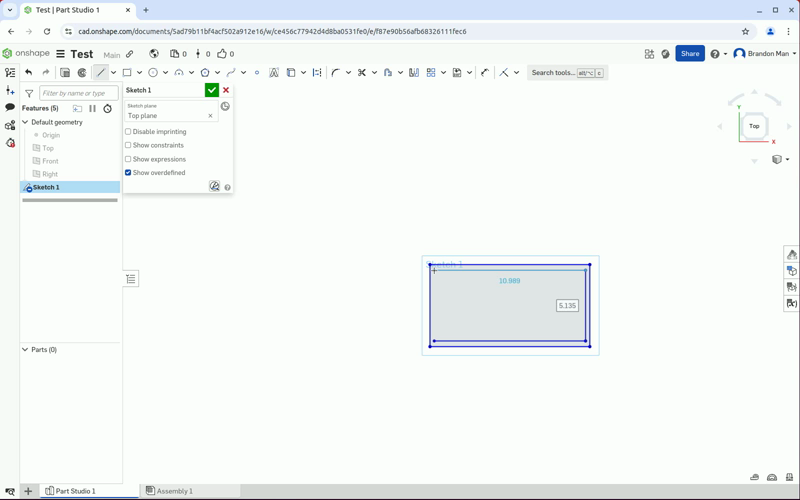
scroll(6)
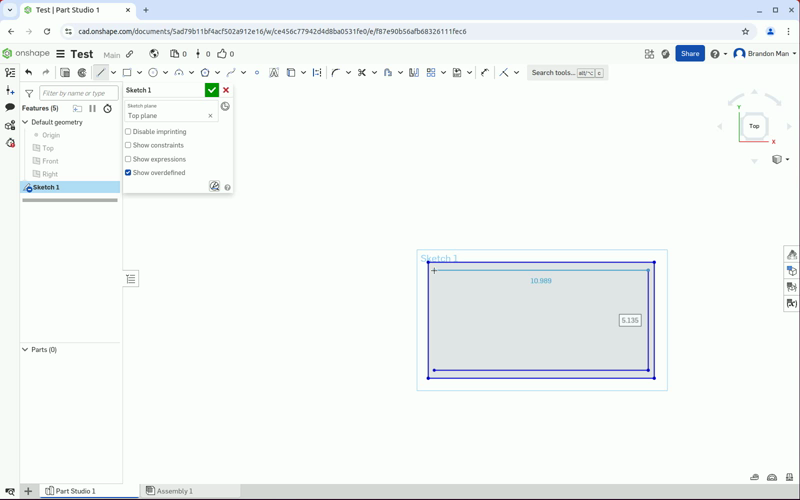
scroll(6)
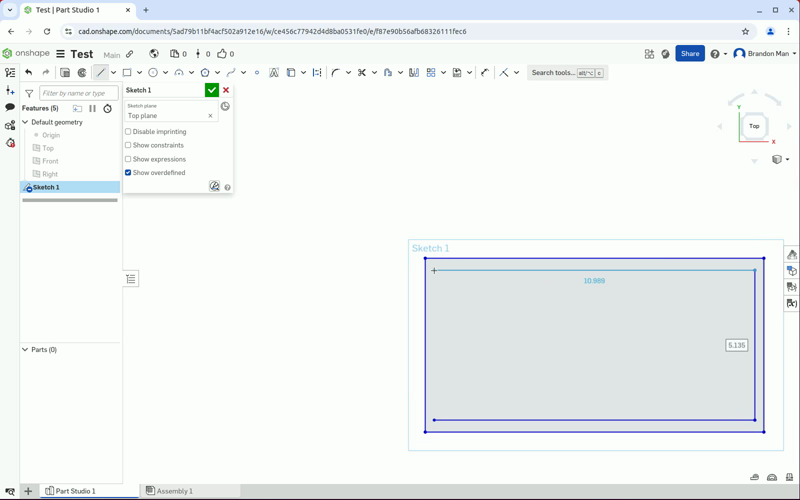
scroll(6)
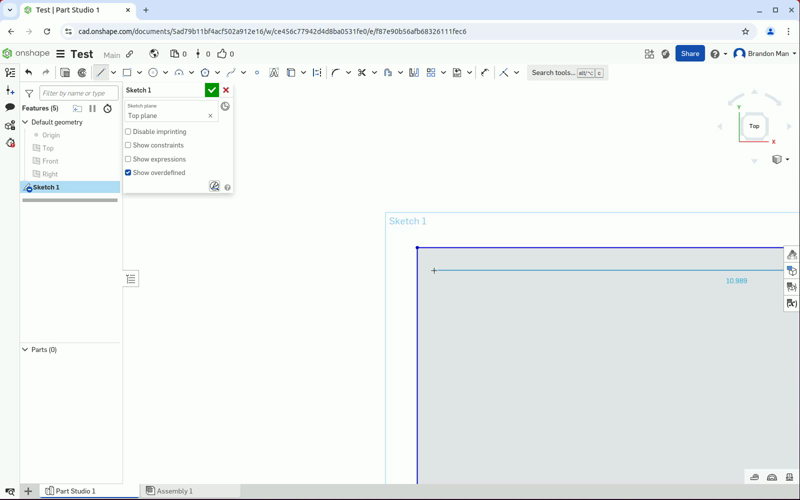
click(434, 270)
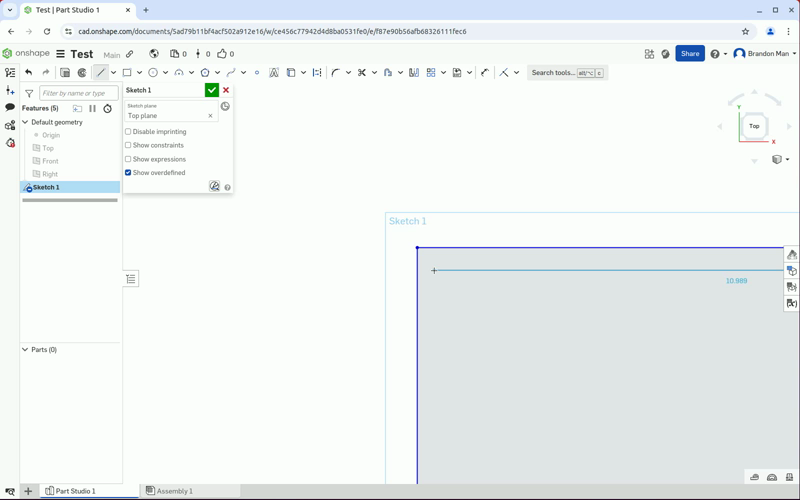
scroll(-6)
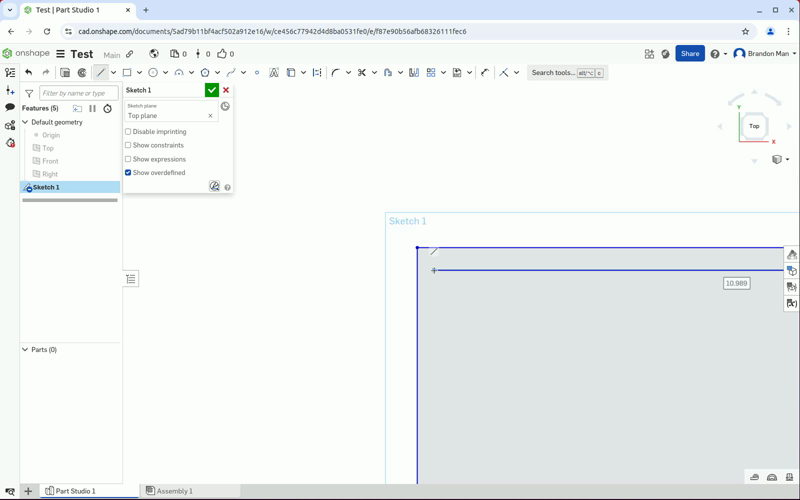
scroll(-6)
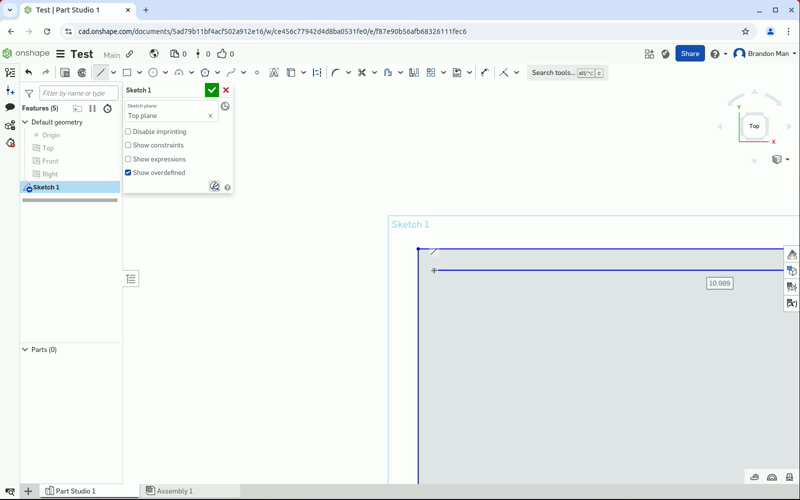
scroll(-6)
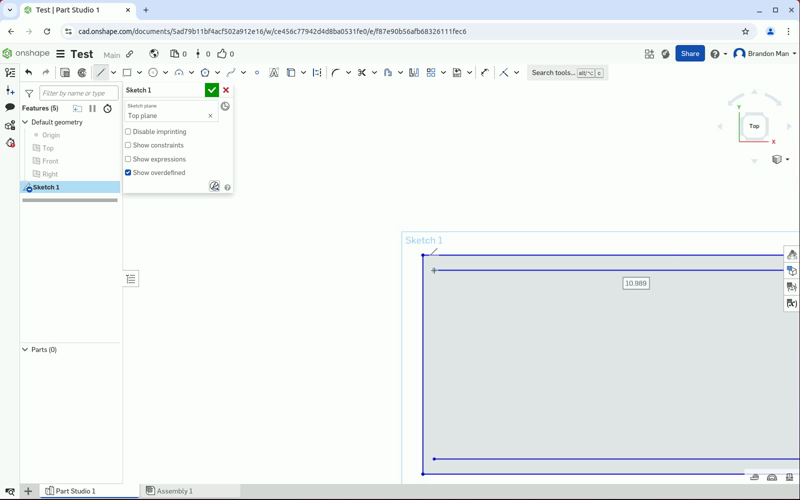
scroll(-6)
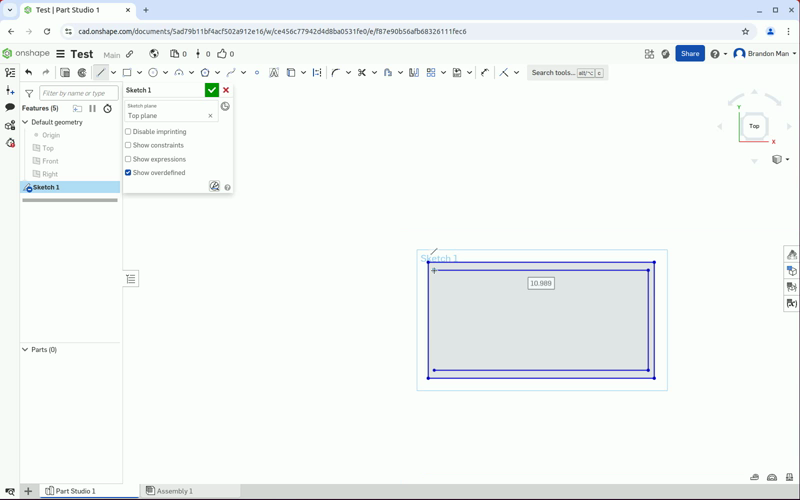
scroll(-6)
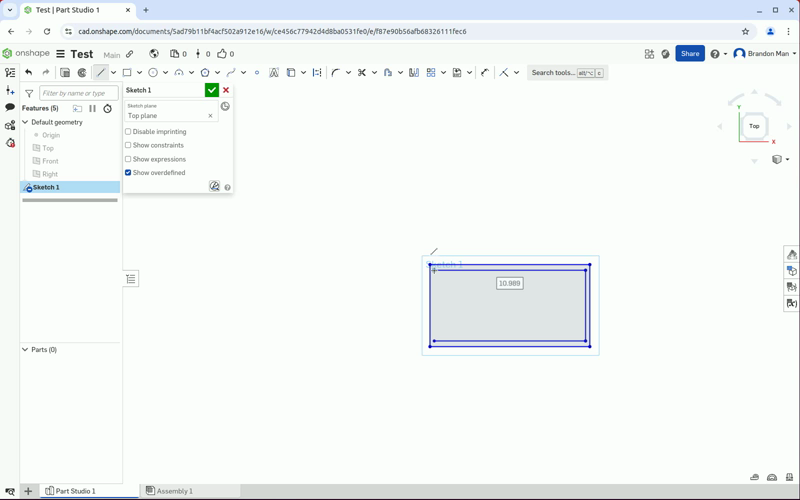
scroll(-6)
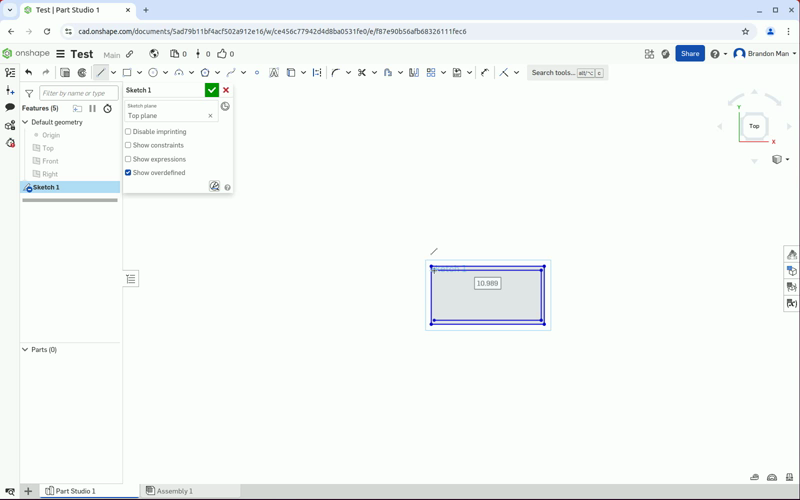
scroll(-6)
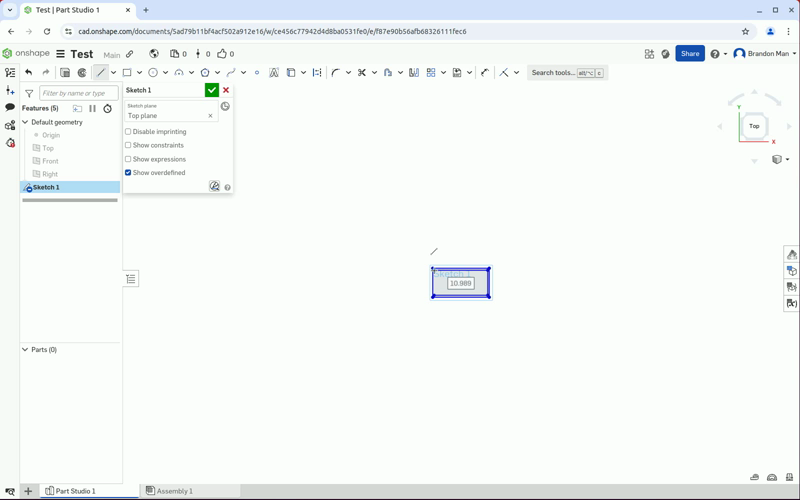
key_up(shift)
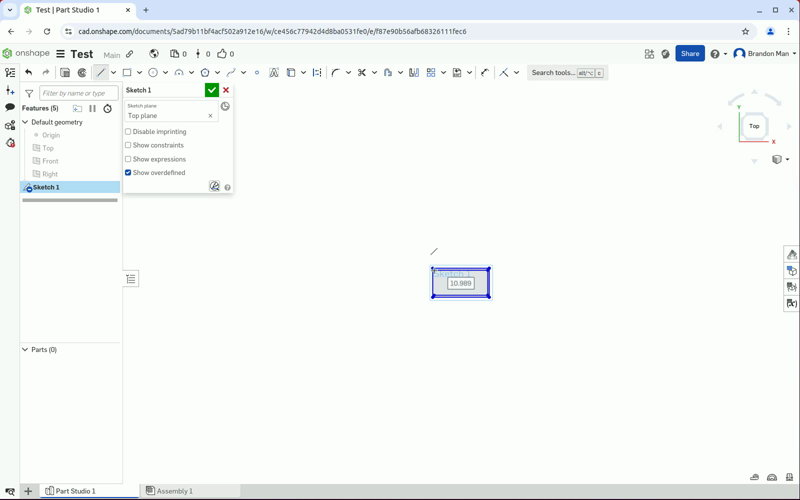
mouse_move(464, 270)
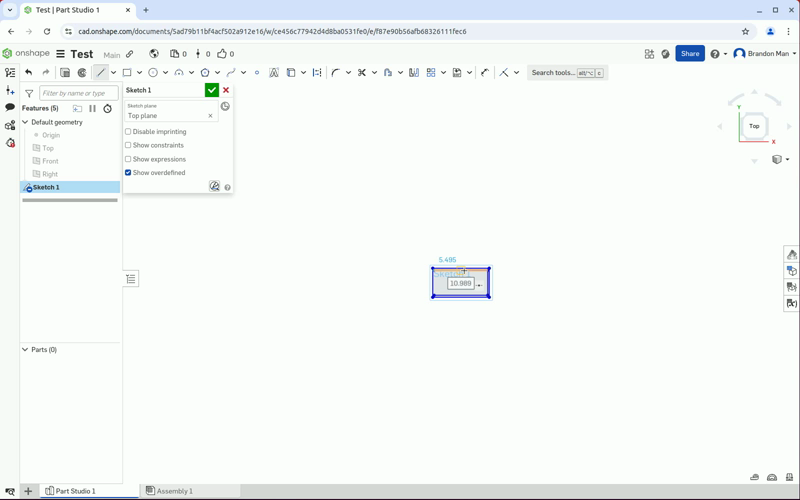
key_down(shift)
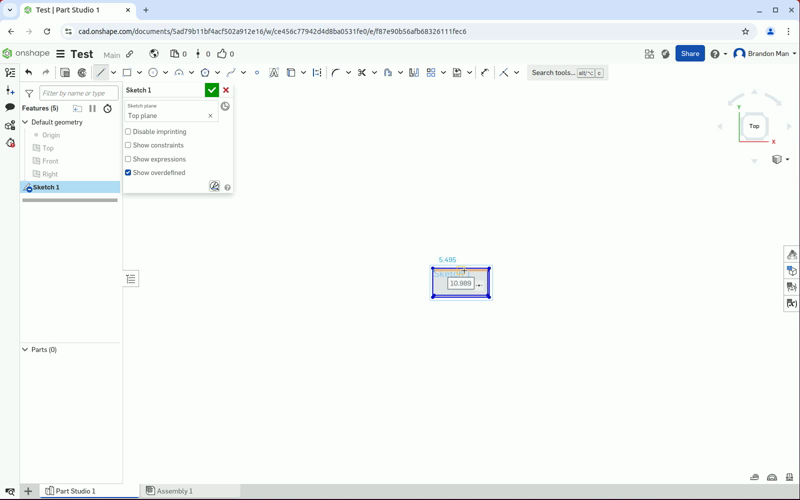
mouse_move(434, 295)
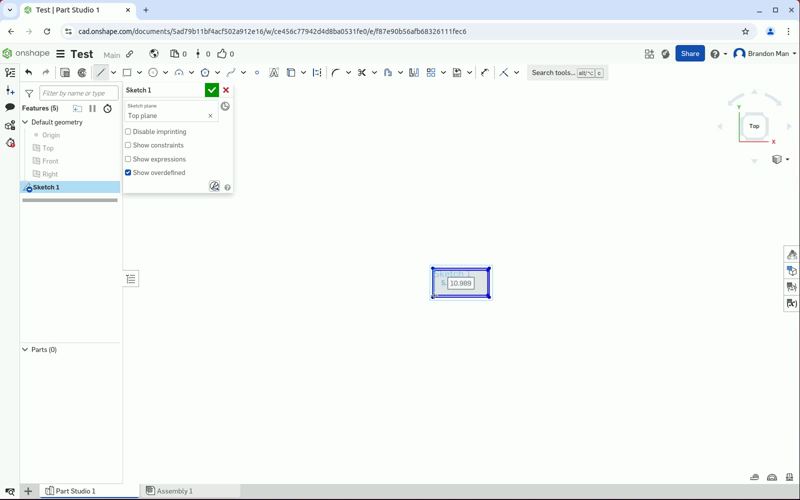
scroll(6)
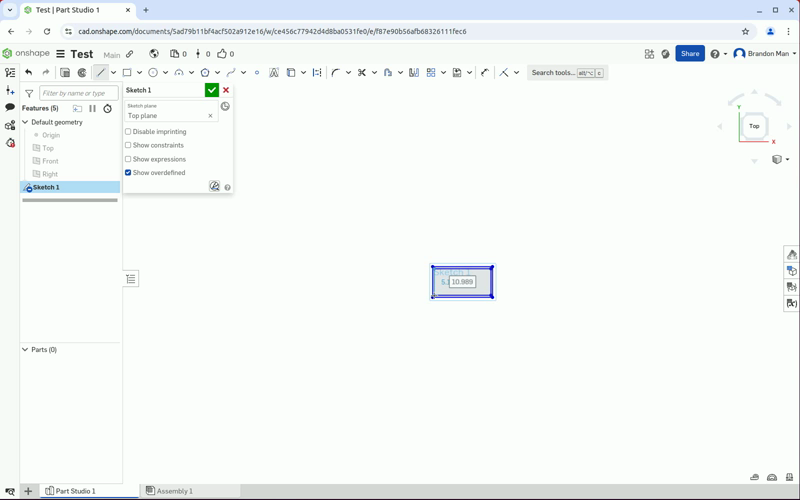
scroll(6)
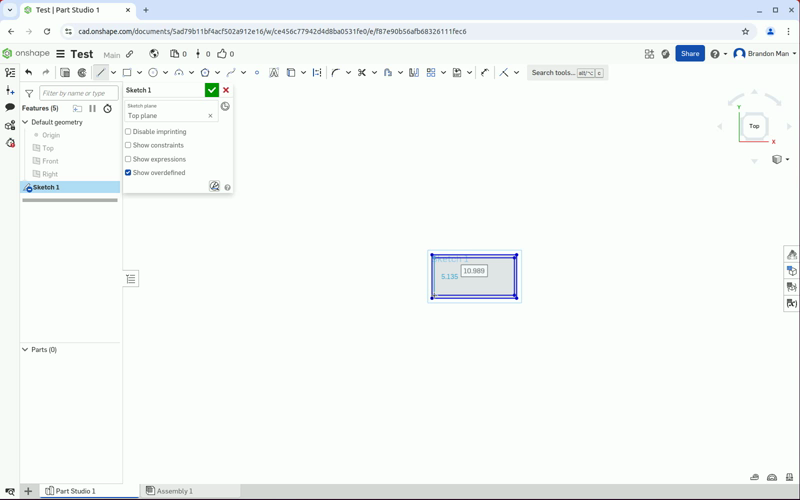
scroll(6)
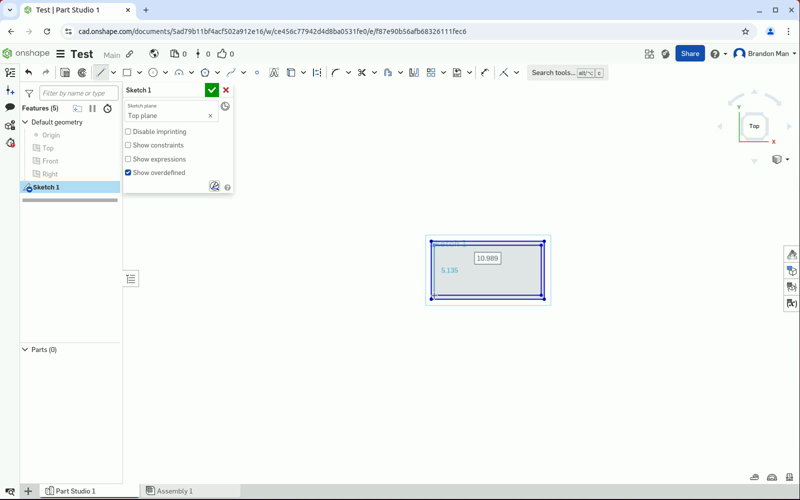
scroll(6)
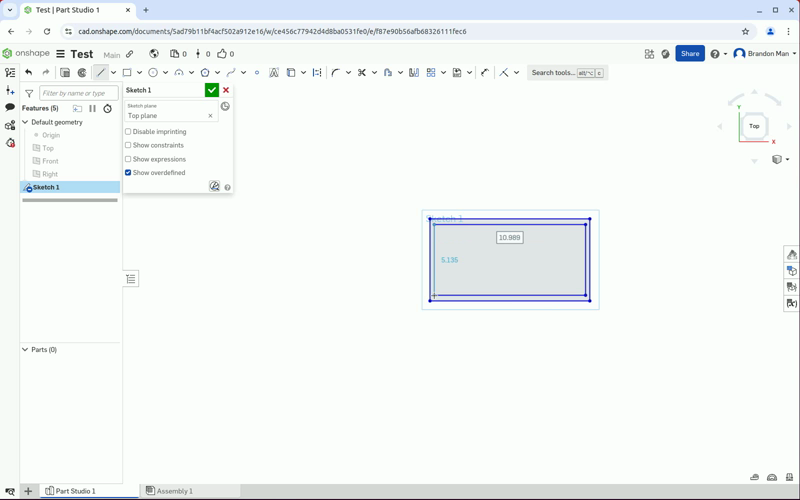
scroll(6)
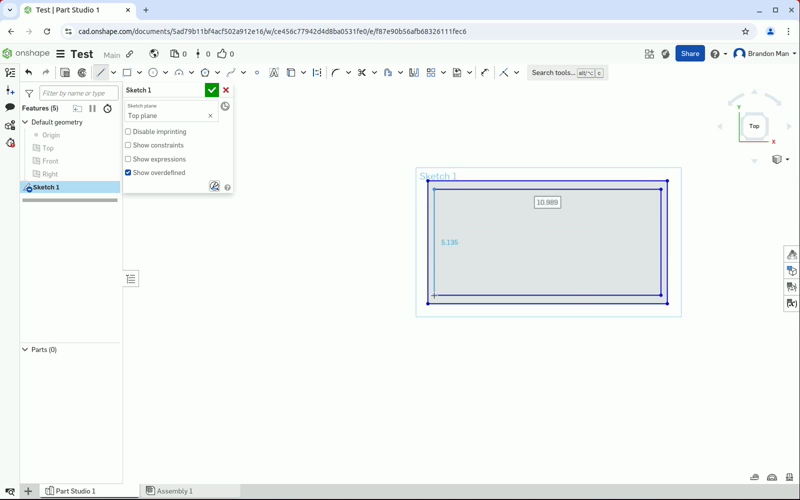
scroll(6)
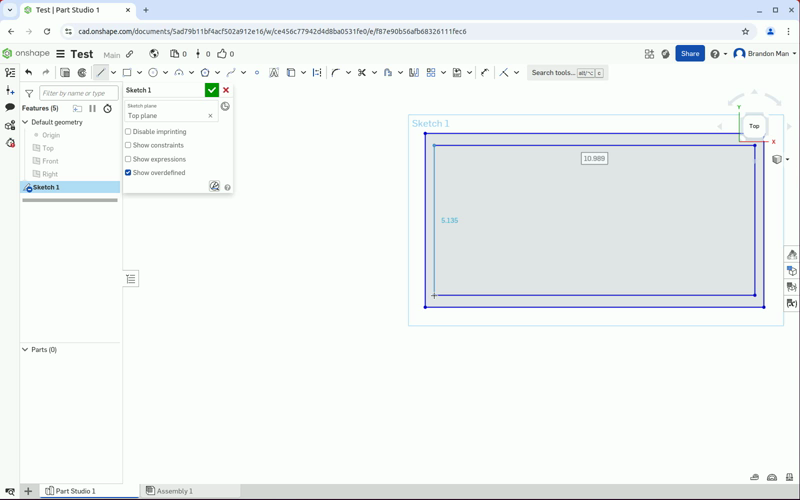
scroll(6)
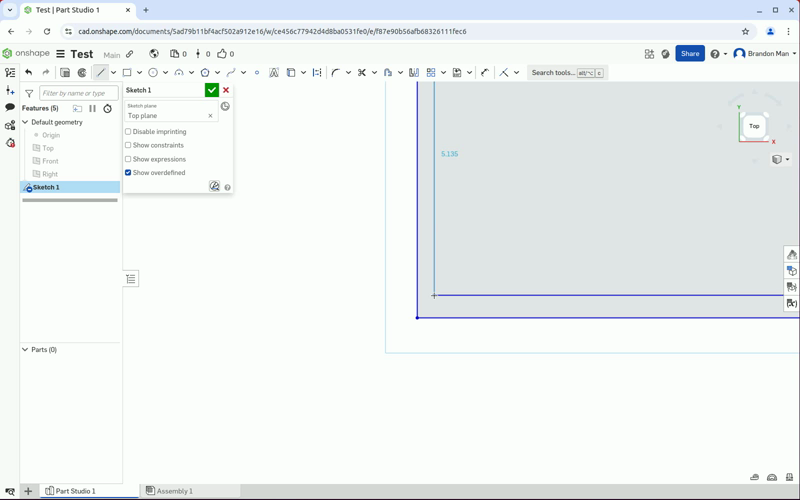
key_up(shift)
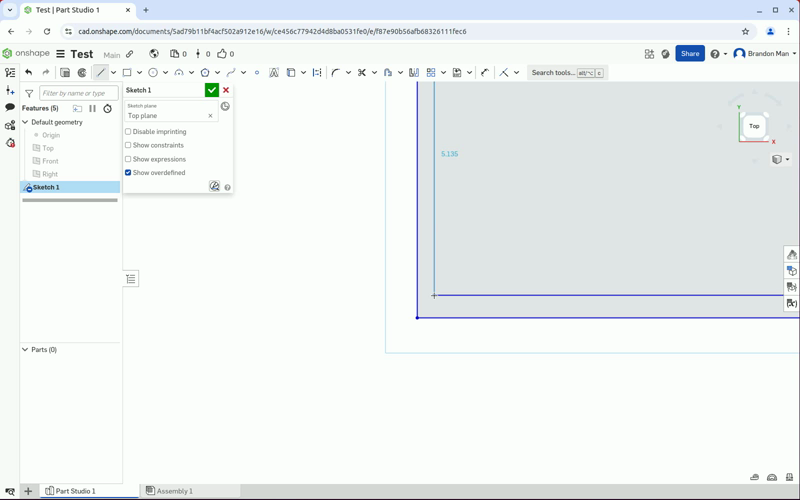
click(434, 295)
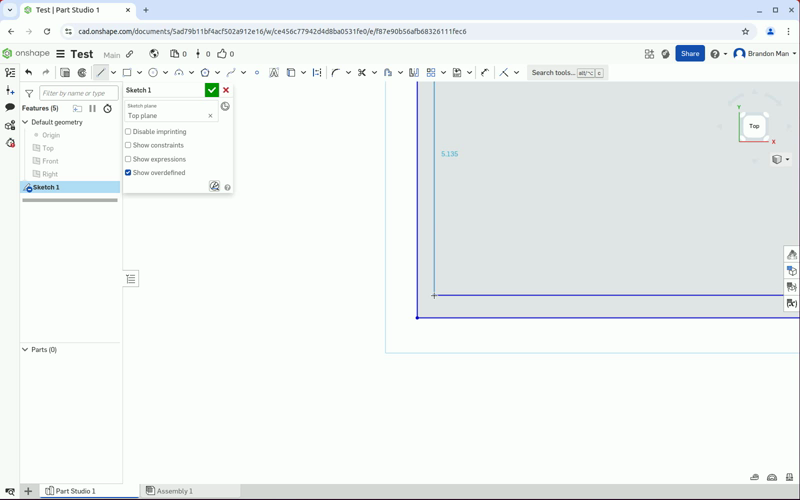
scroll(-6)
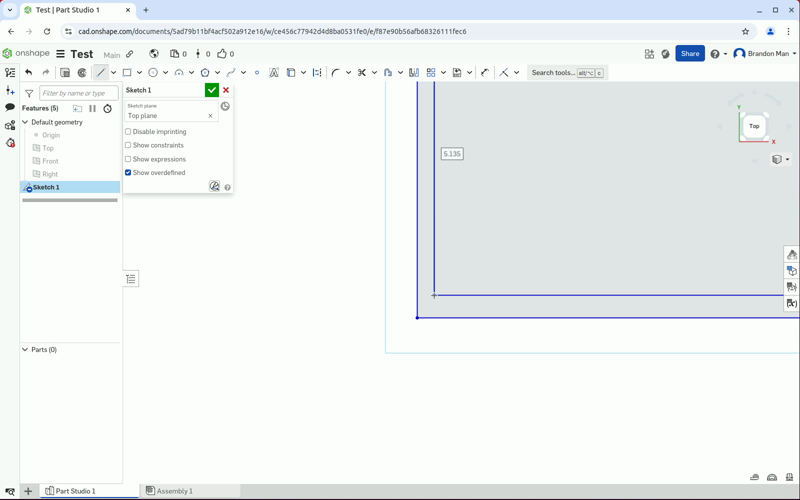
scroll(-6)
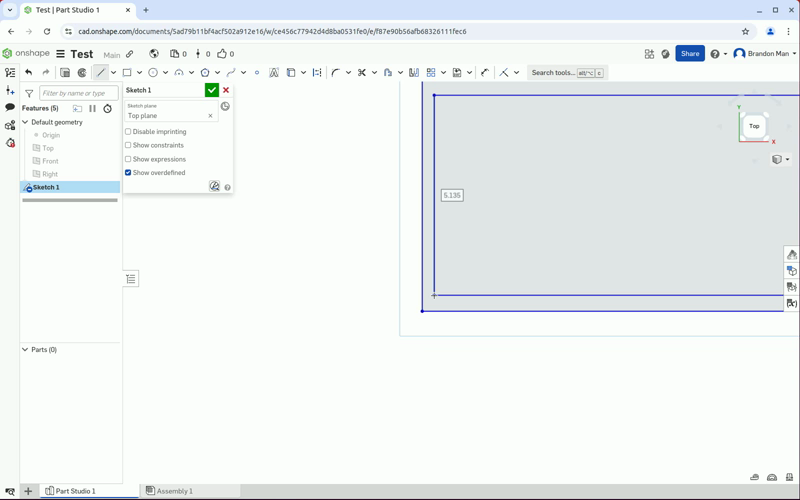
scroll(-6)
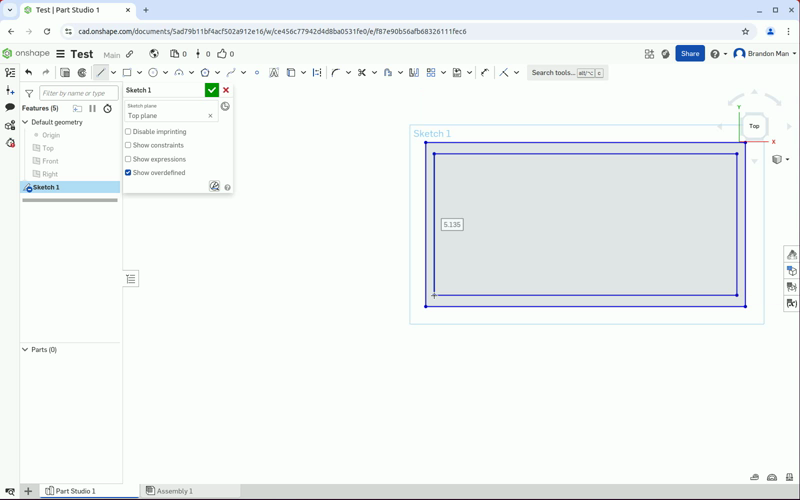
scroll(-6)
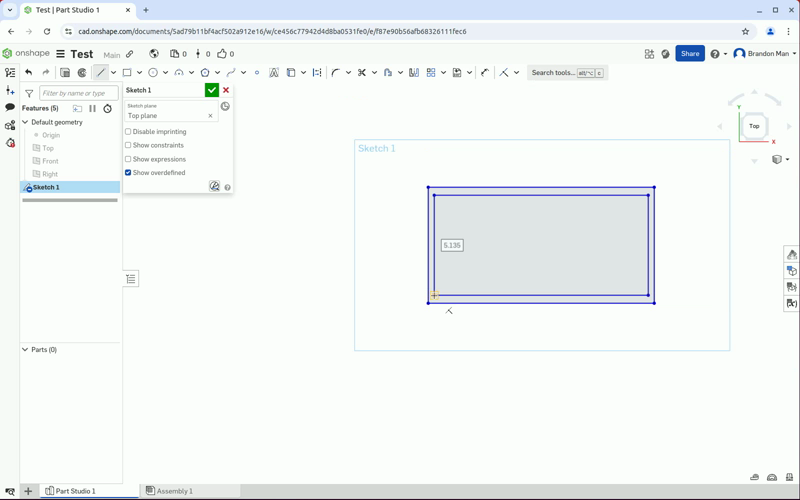
scroll(-6)
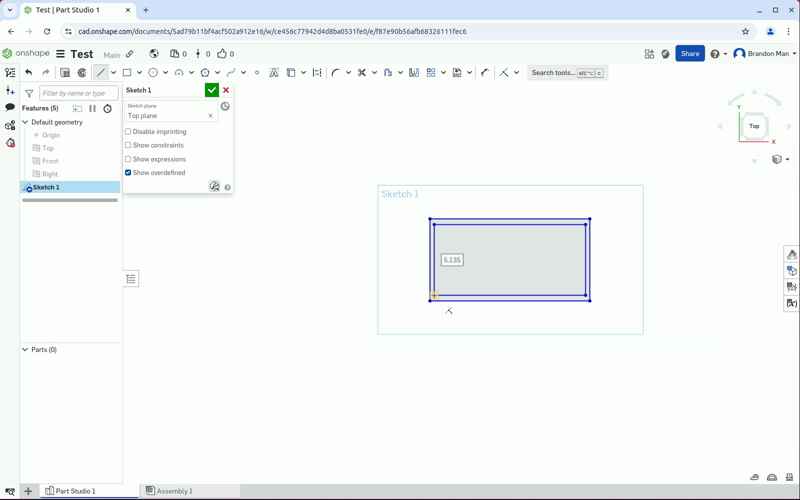
scroll(-6)
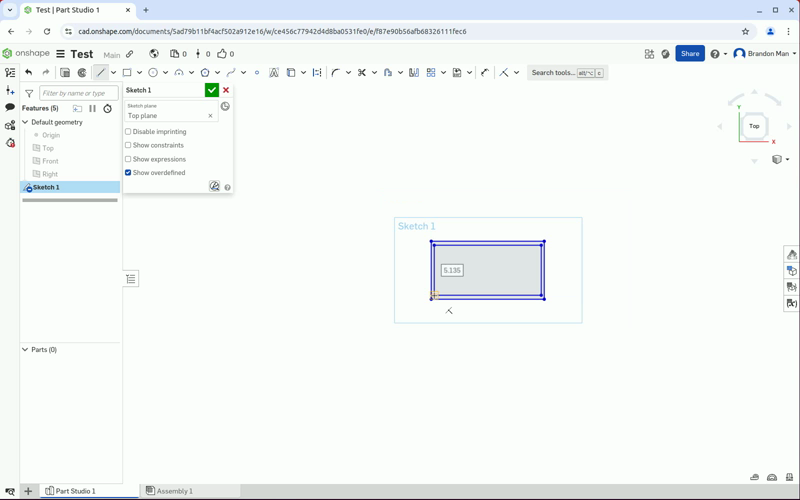
scroll(-6)
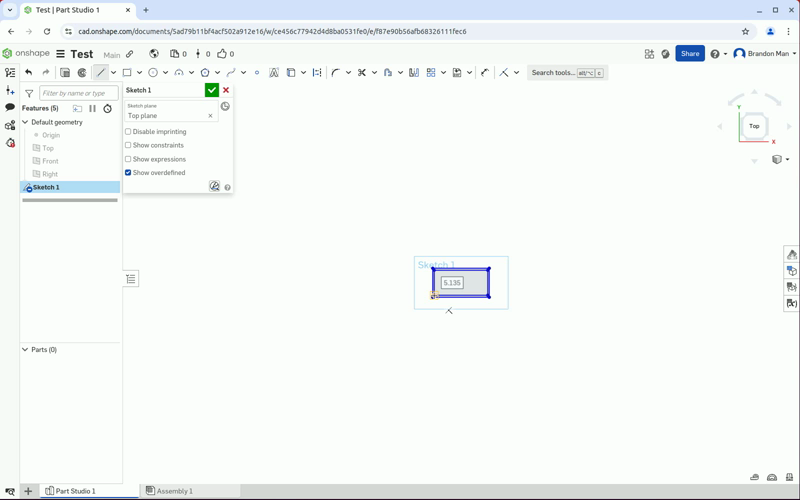
key(esc)
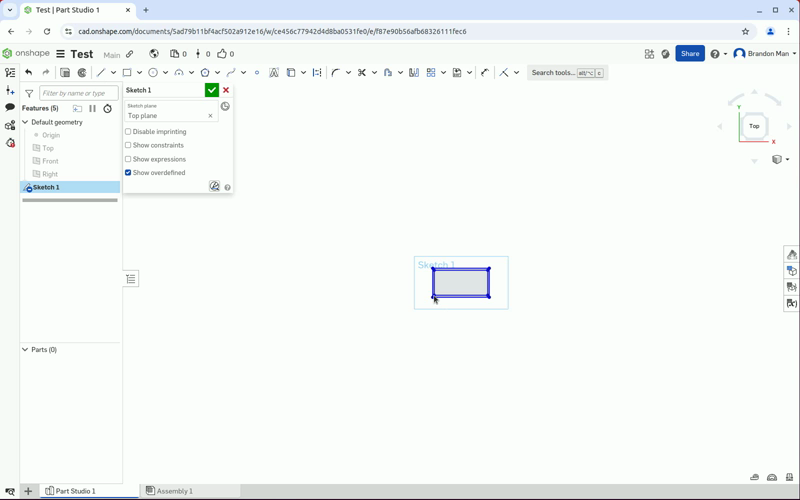
mouse_move(459, 269)
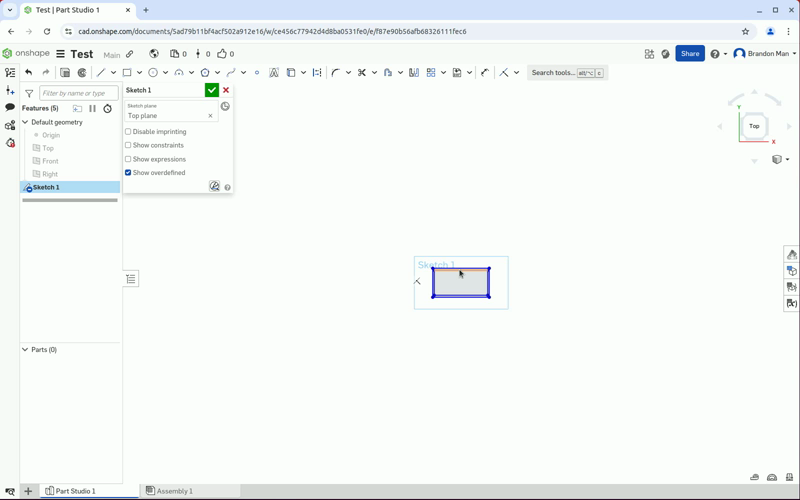
scroll(6)
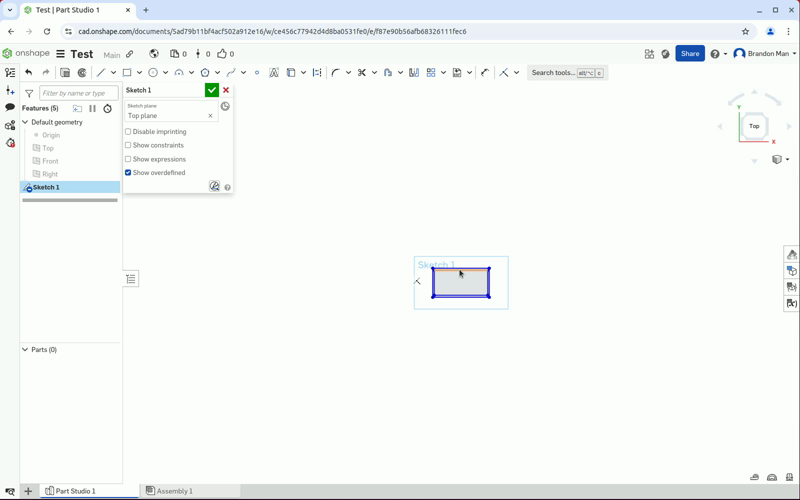
scroll(6)
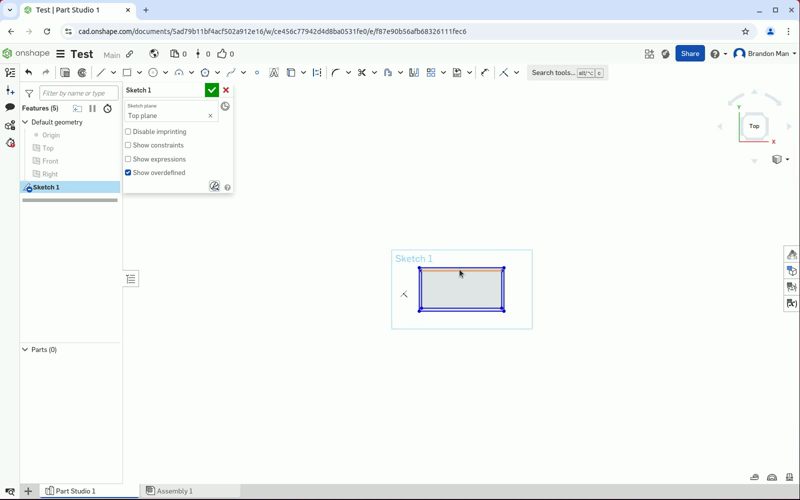
scroll(6)
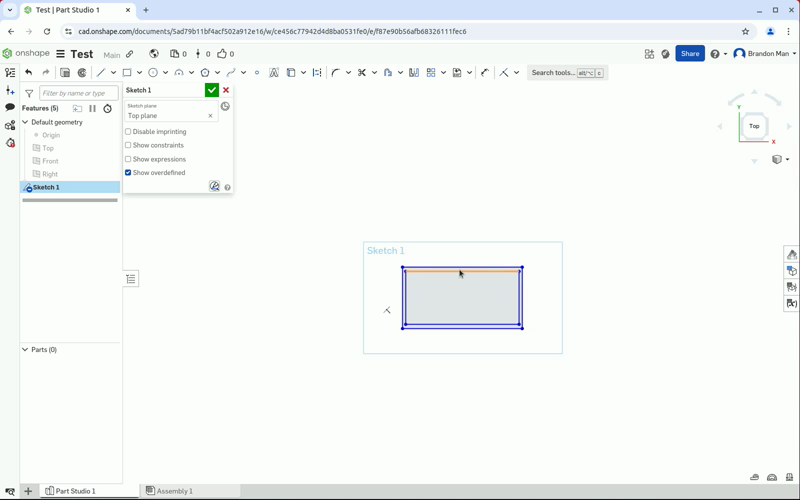
scroll(6)
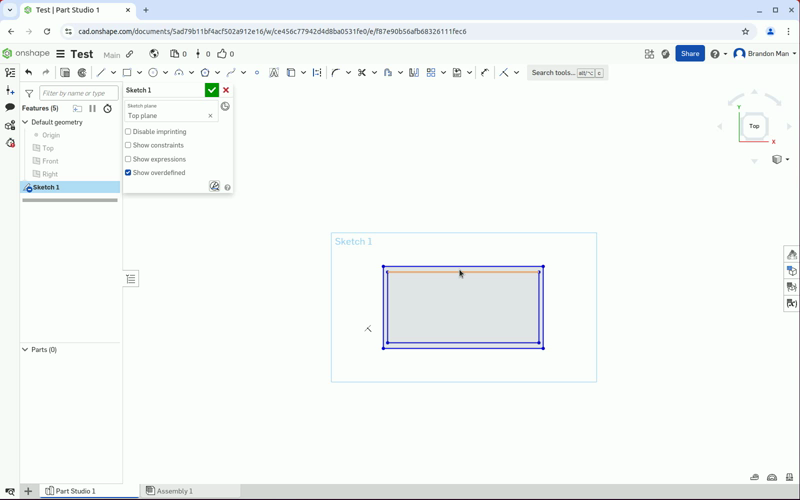
scroll(6)
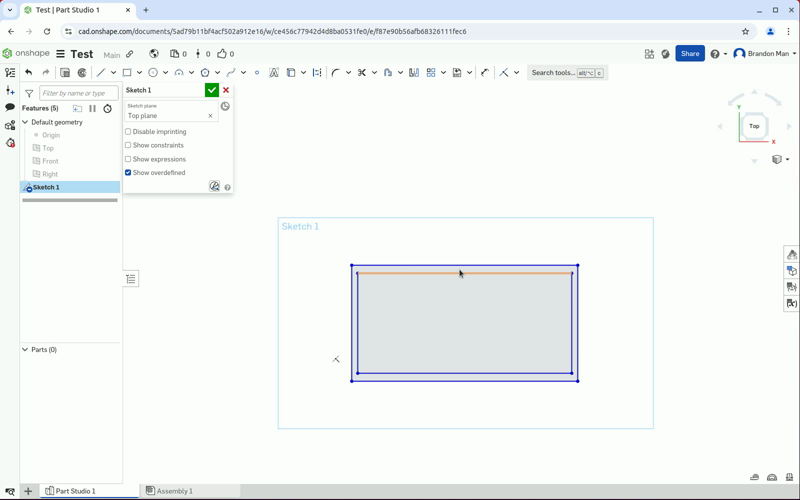
scroll(6)
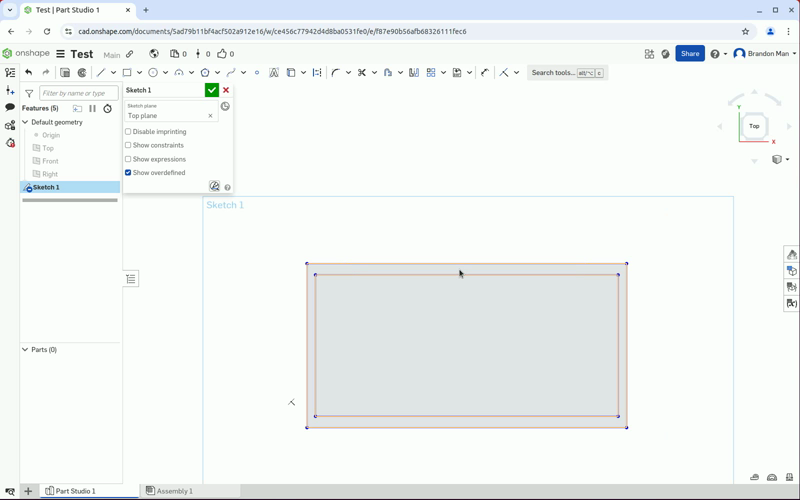
scroll(6)
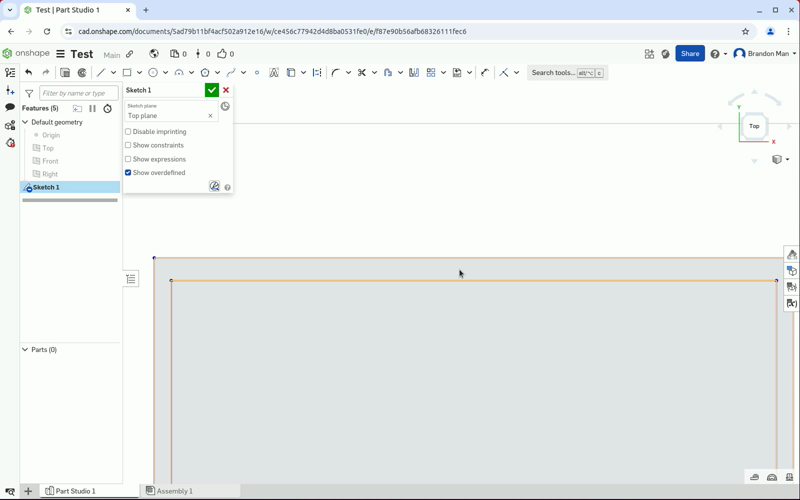
click(459, 269)
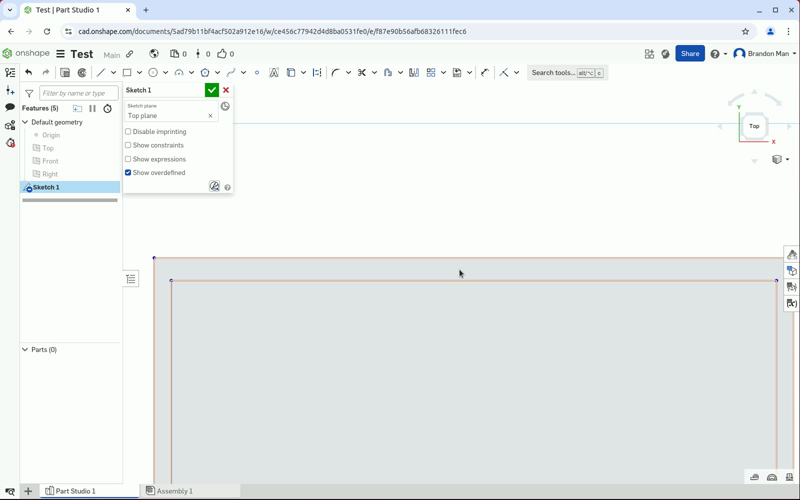
scroll(-6)
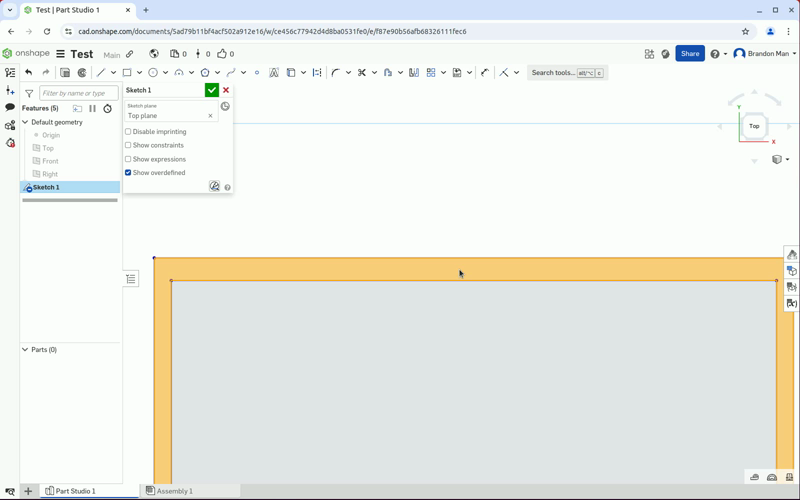
scroll(-6)
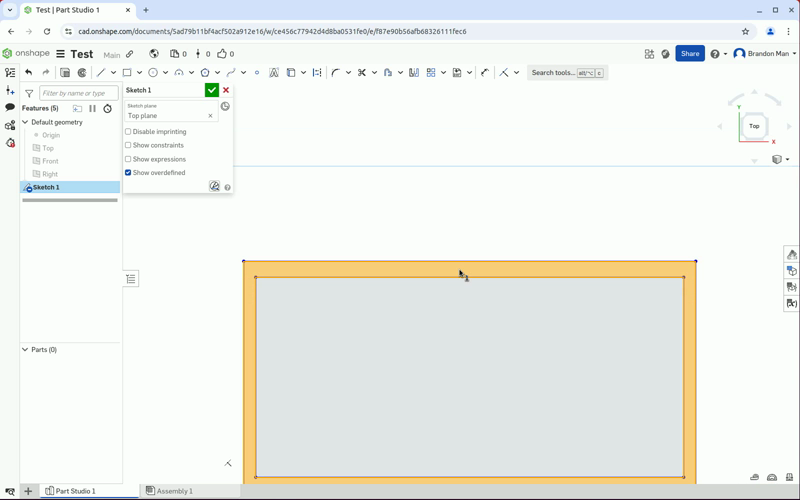
scroll(-6)
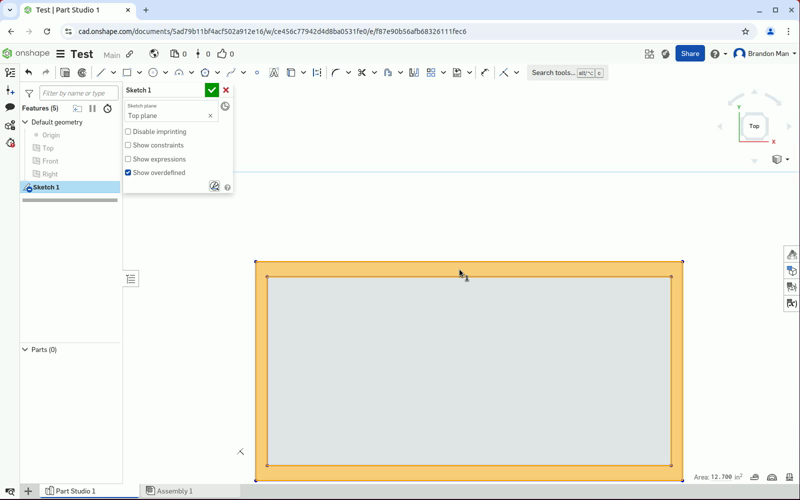
scroll(-6)
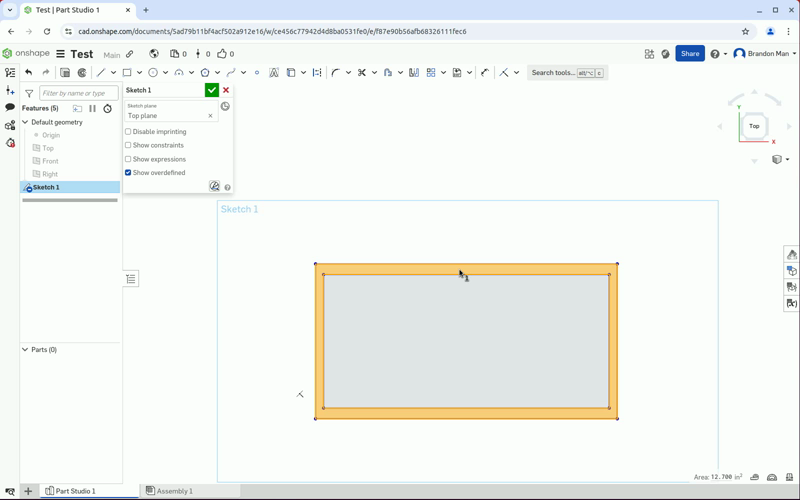
scroll(-6)
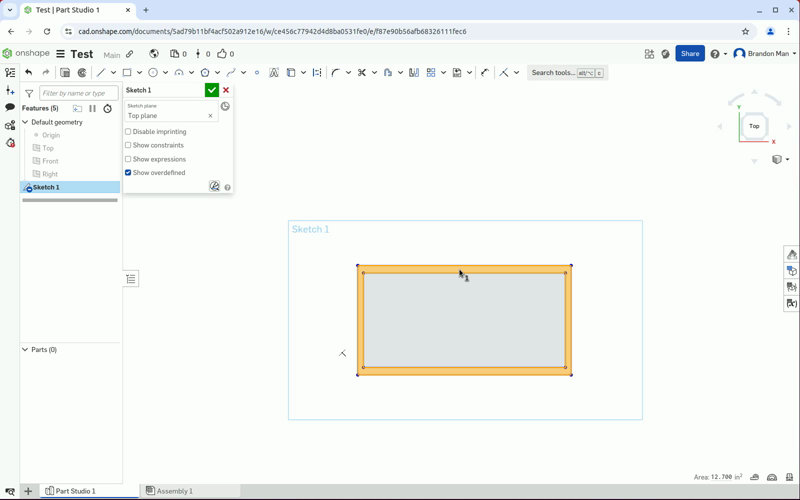
scroll(-6)
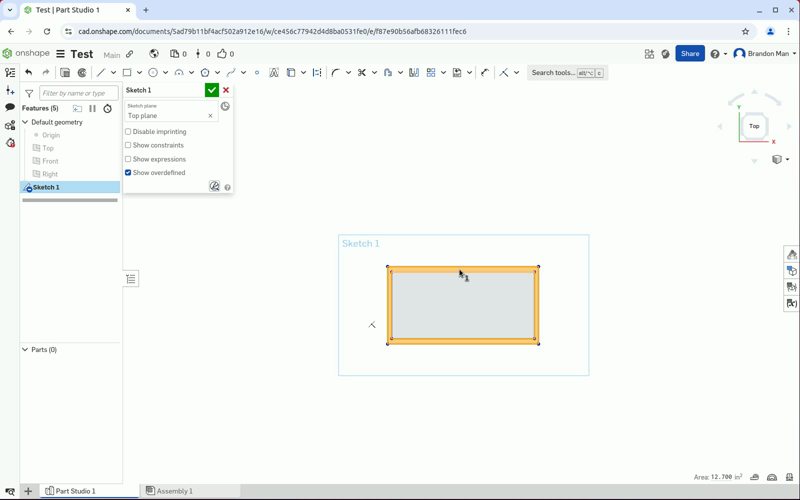
scroll(-6)
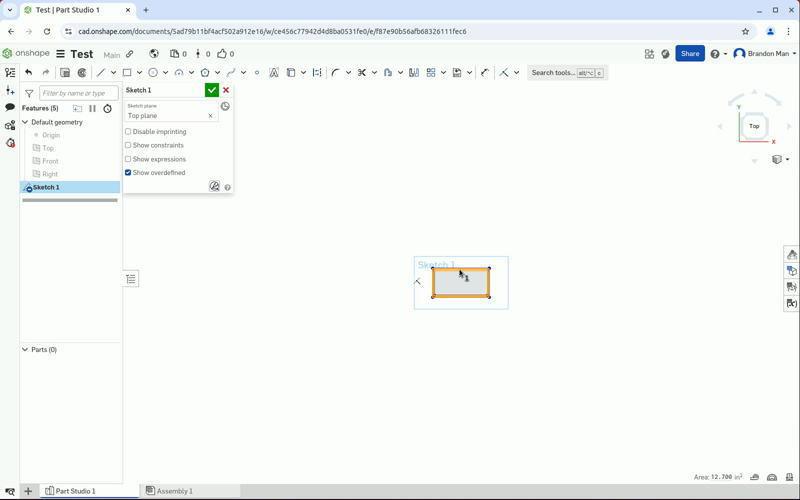
mouse_move(73, 352)
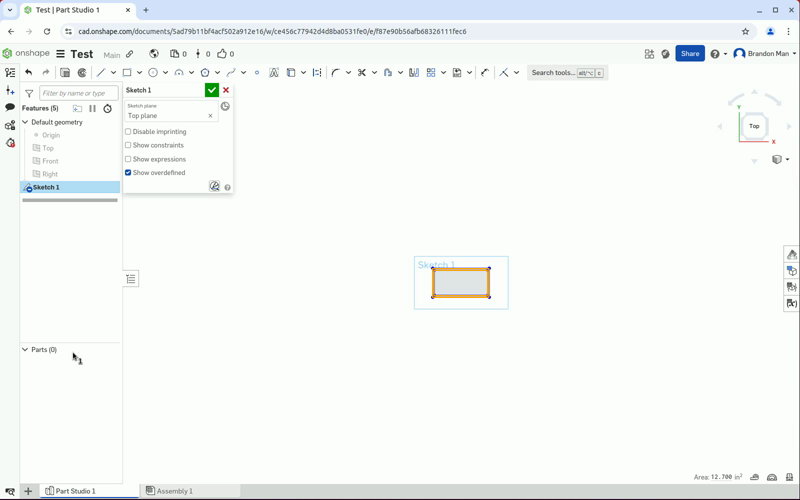
key(shift+y)
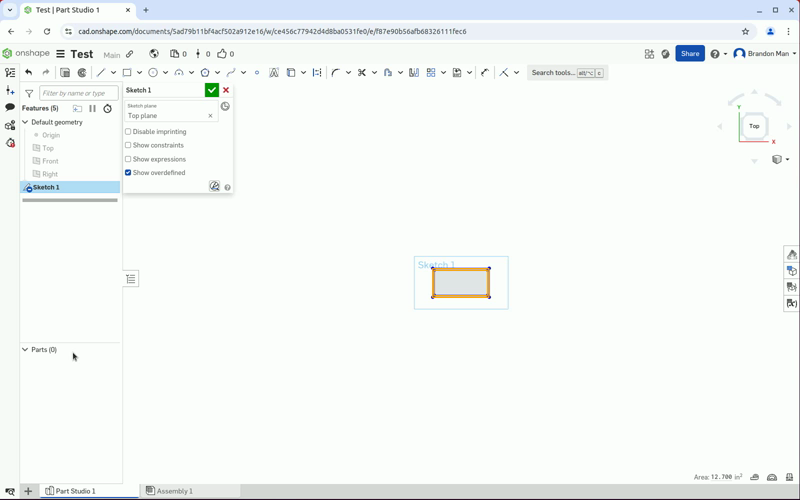
key(shift+e)
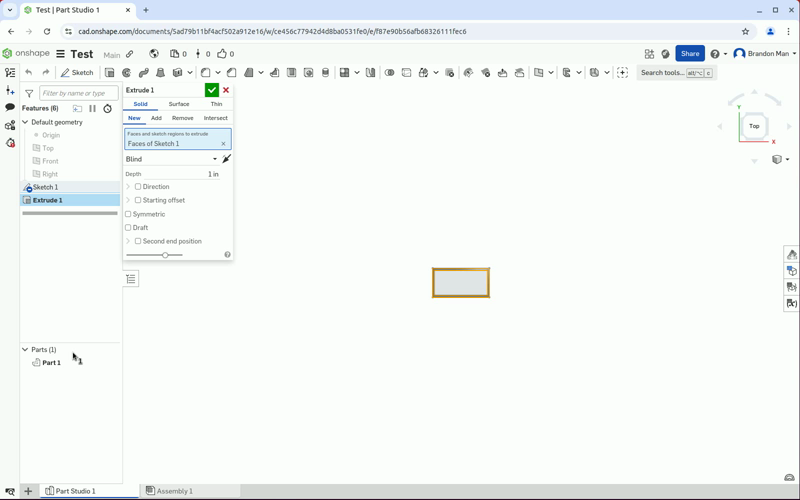
mouse_move(143, 106)
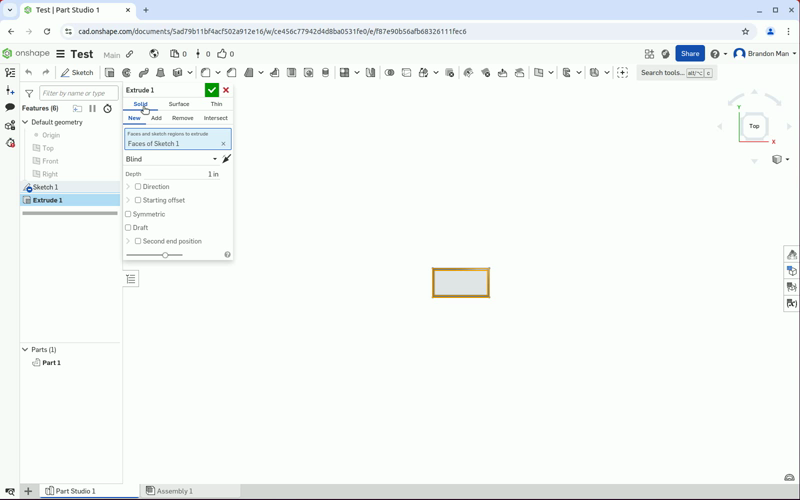
click(143, 106)
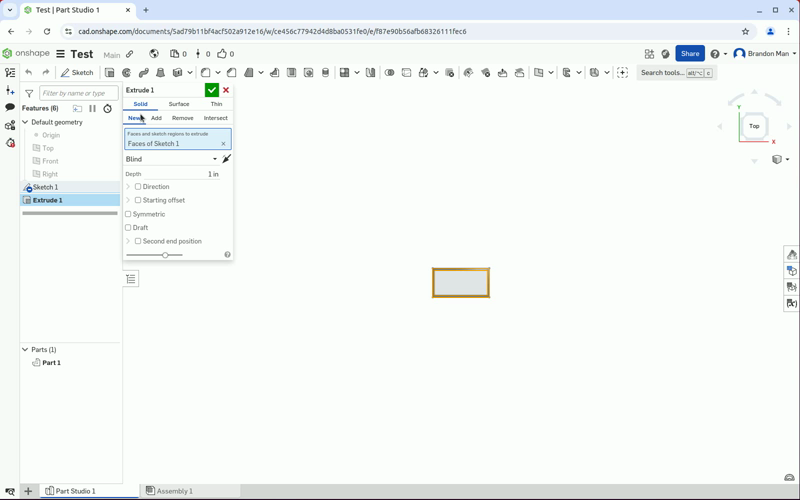
mouse_move(137, 120)
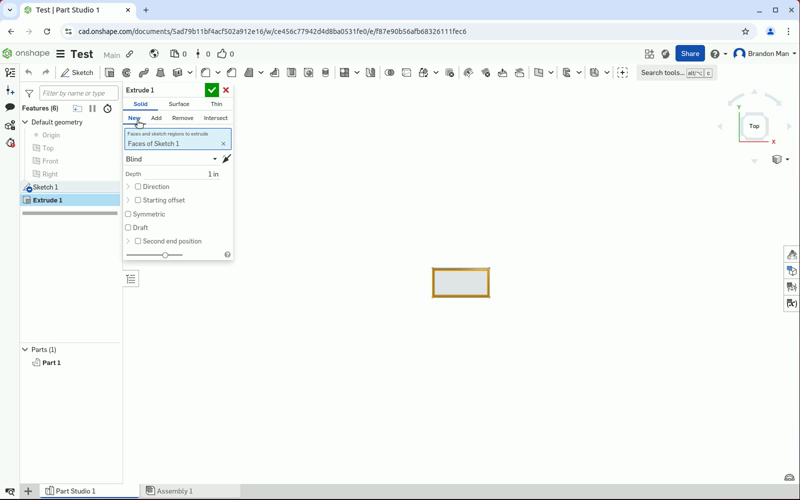
click(137, 120)
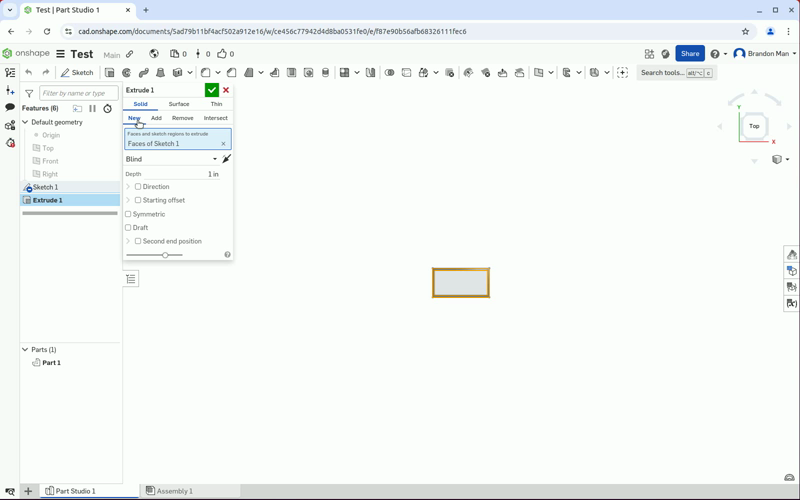
key(tab, 4)
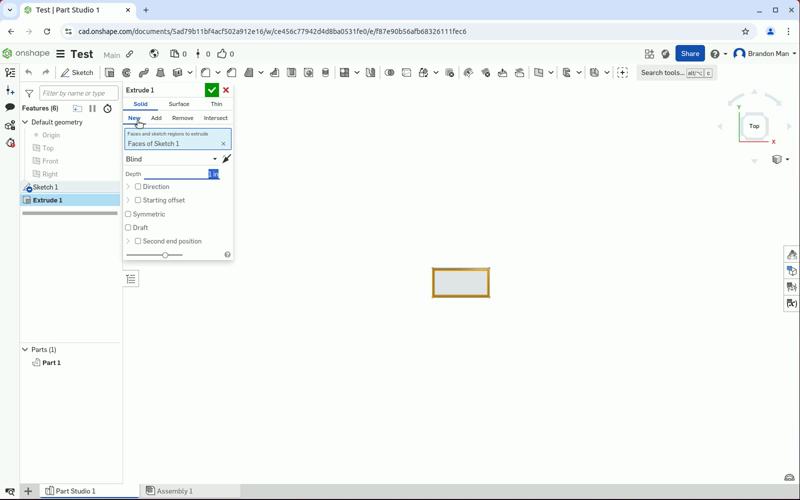
text(23.108)
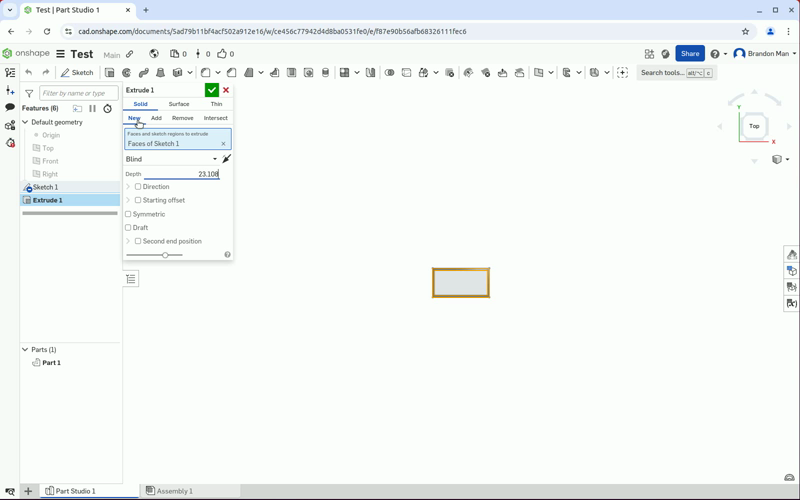
key(enter)
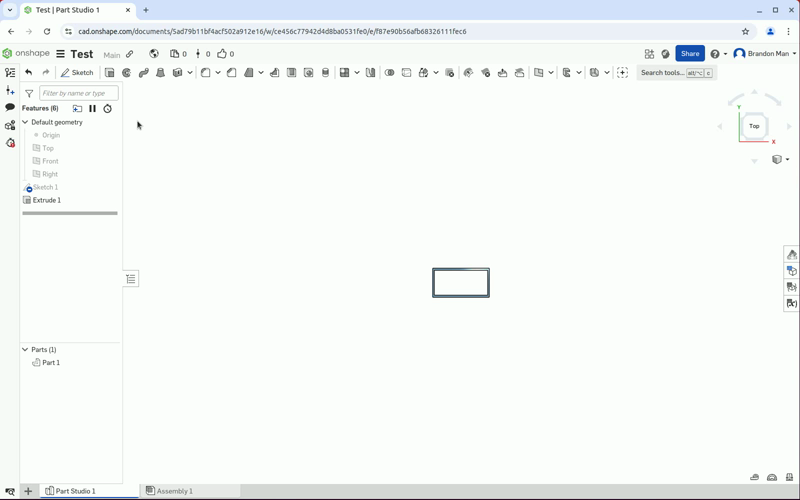
key(shift+h)
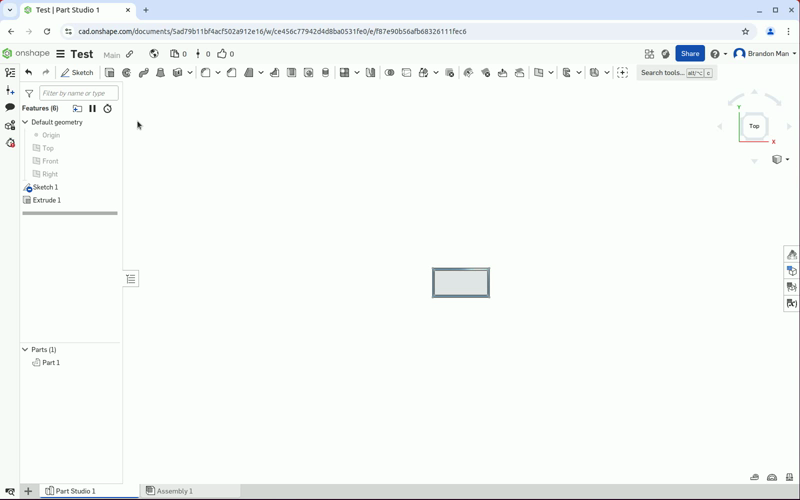
key(shift+h)
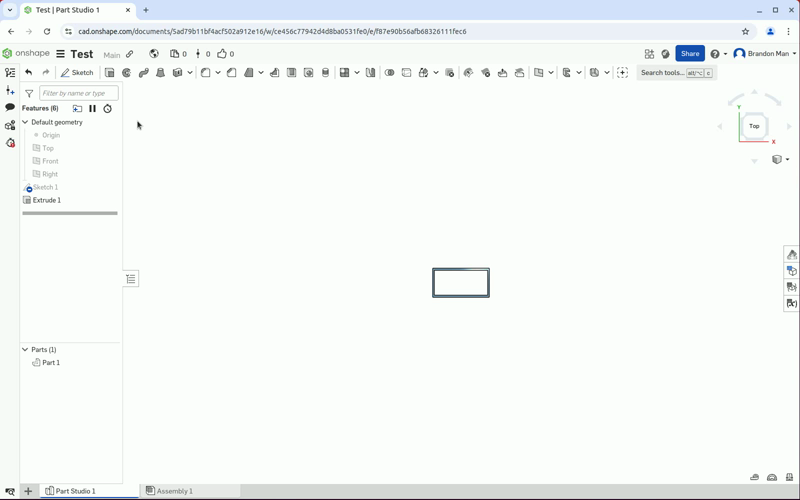
mouse_move(73, 189)
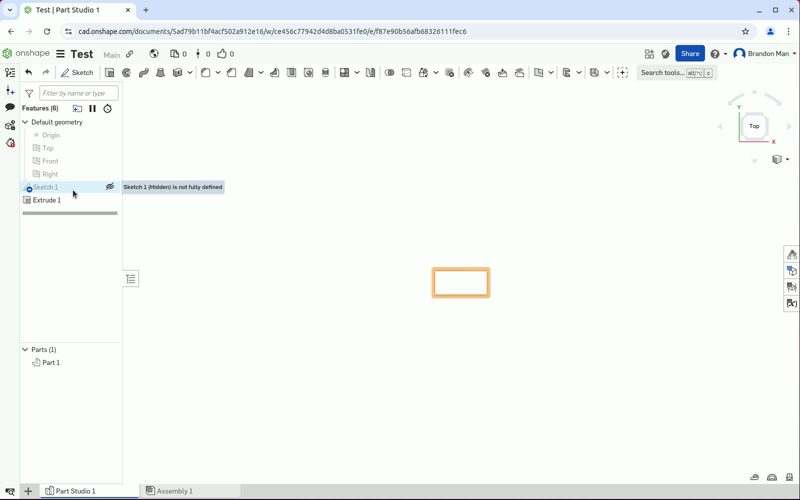
click(73, 189)
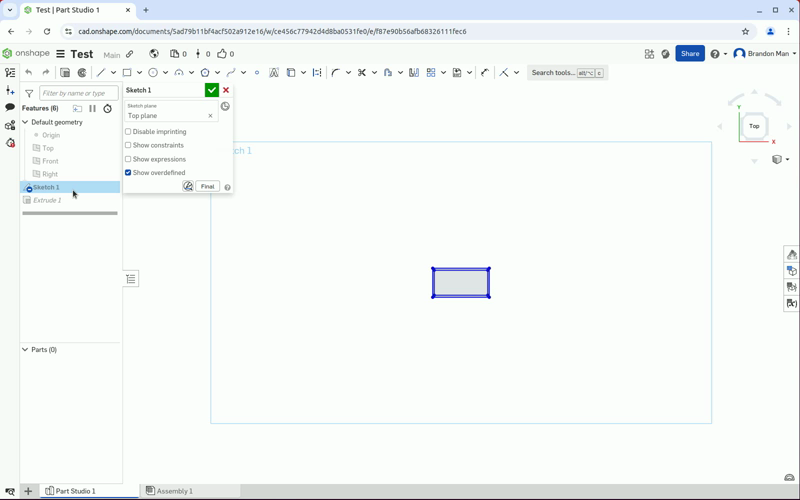
mouse_move(229, 92)
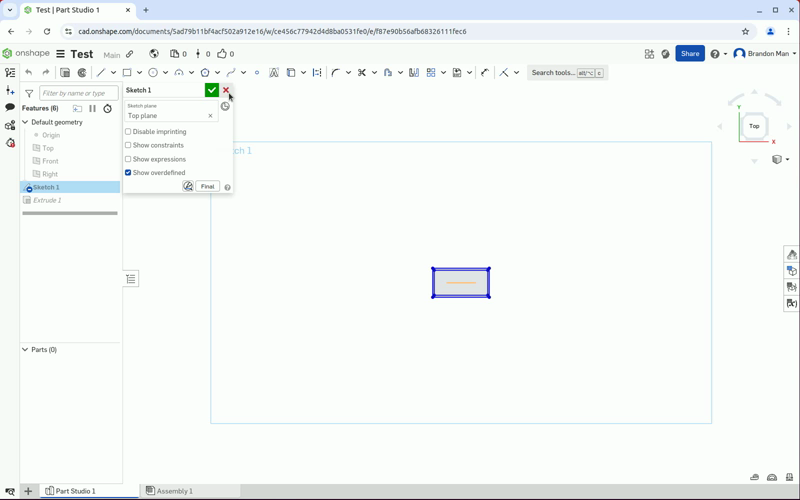
click(229, 92)
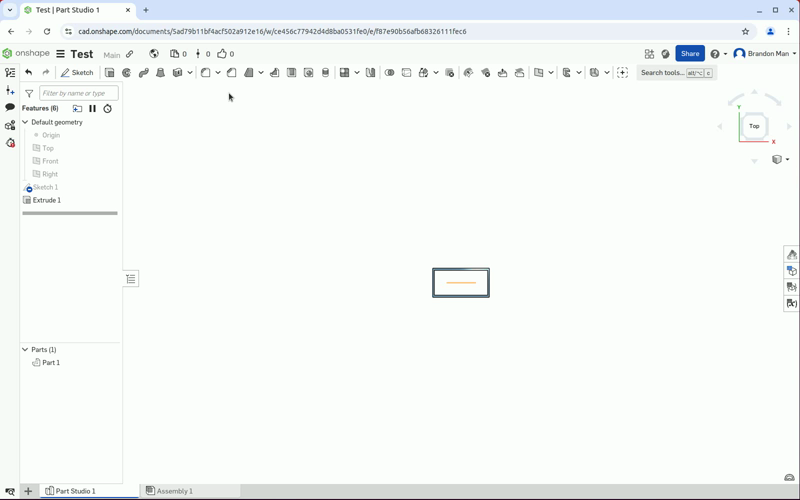
mouse_move(73, 352)
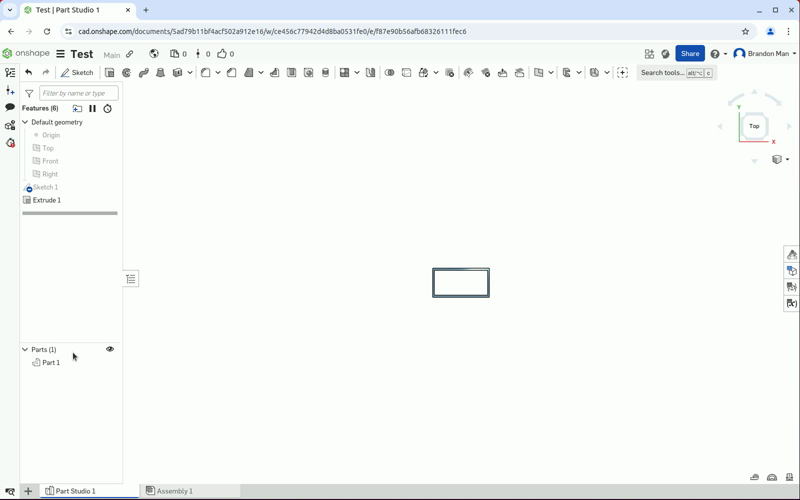
key(y)
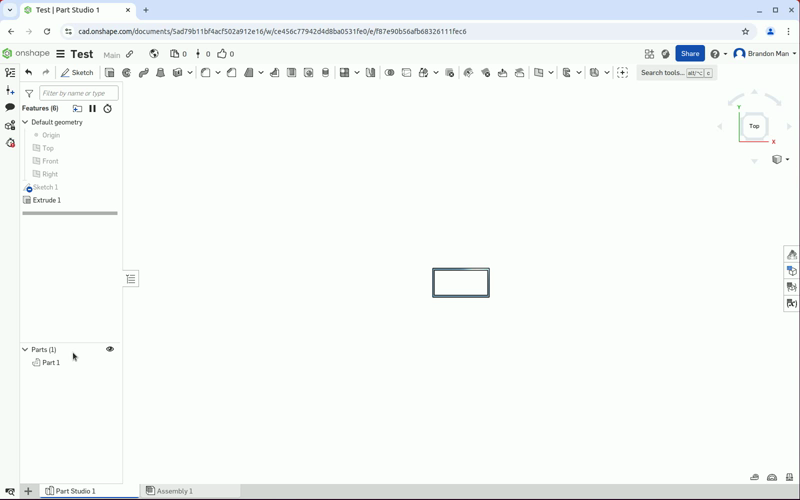
key(shift+p)
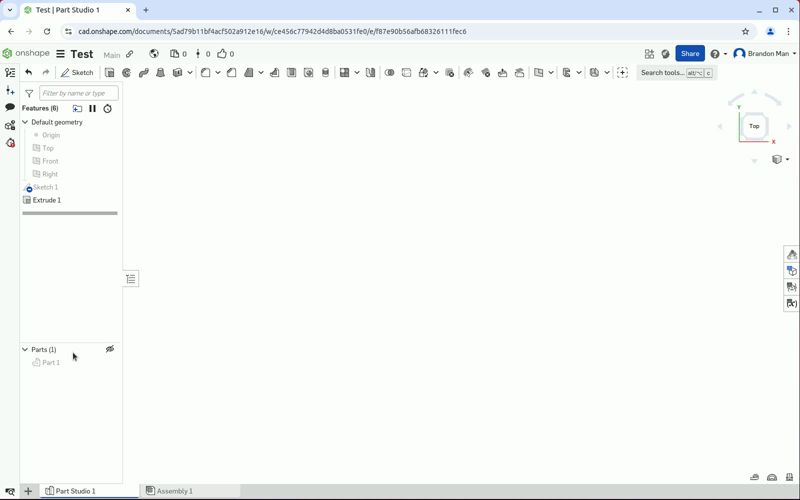
key(space)
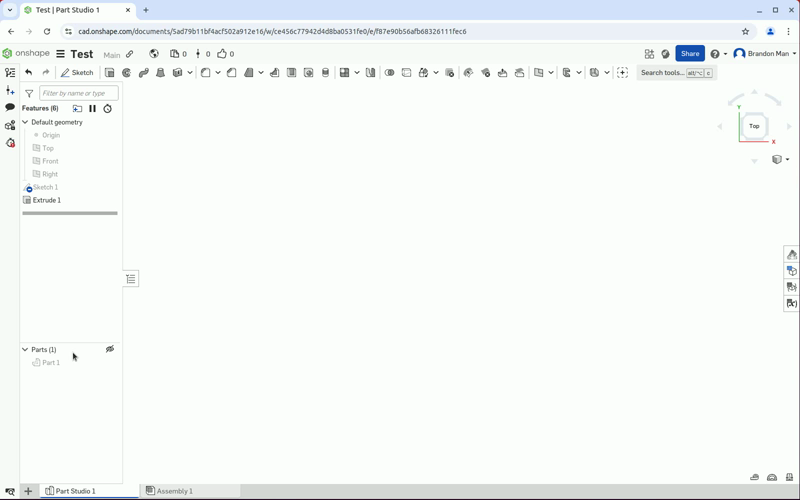
key_down(shift)
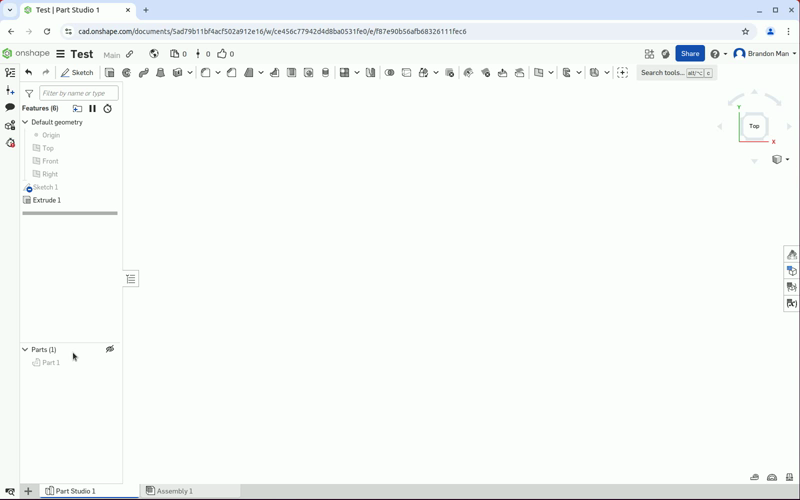
key(up)
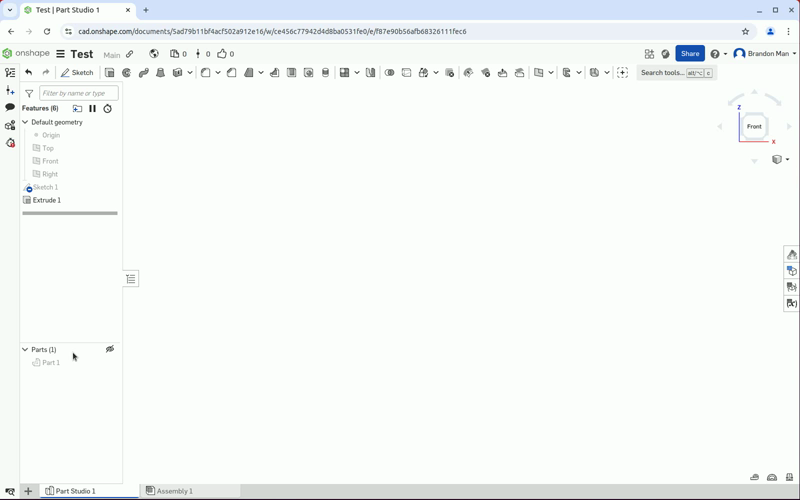
key_up(shift)
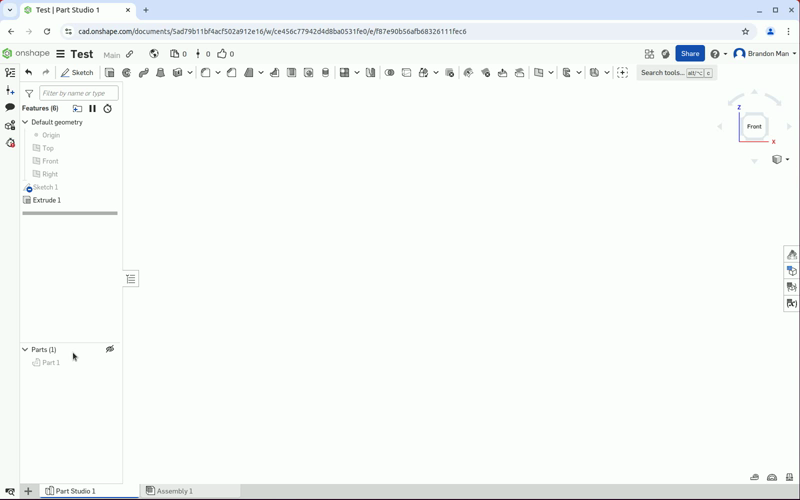
mouse_move(73, 352)
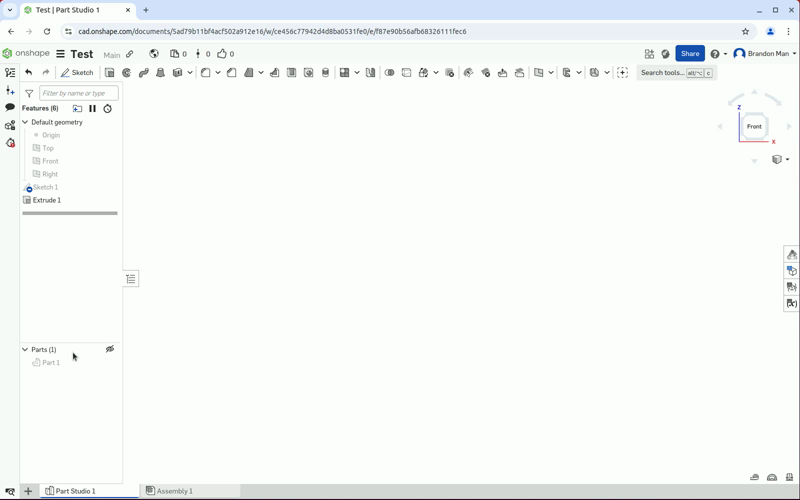
key(shift+y)
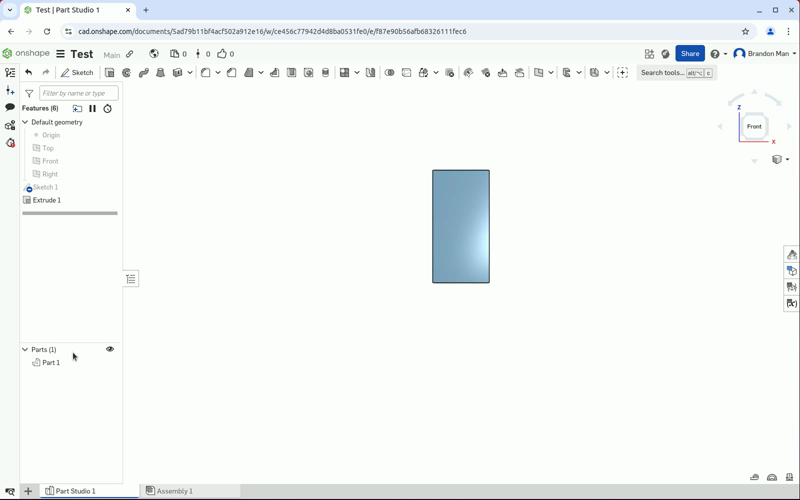
mouse_move(541, 75)
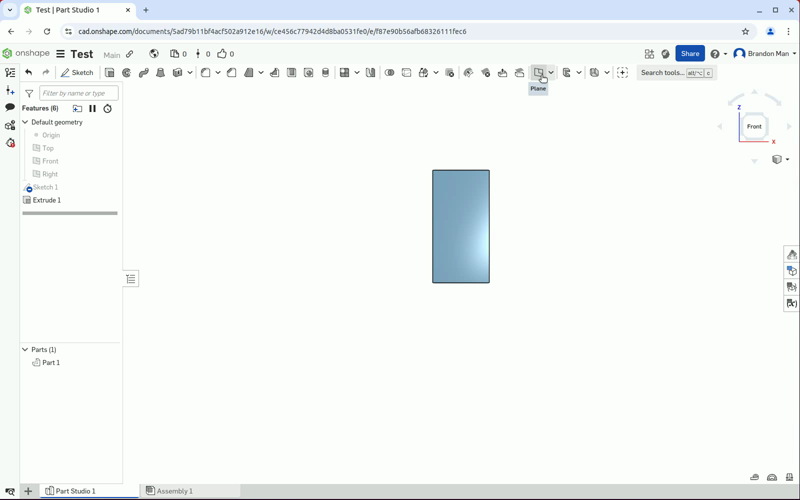
click(541, 75)
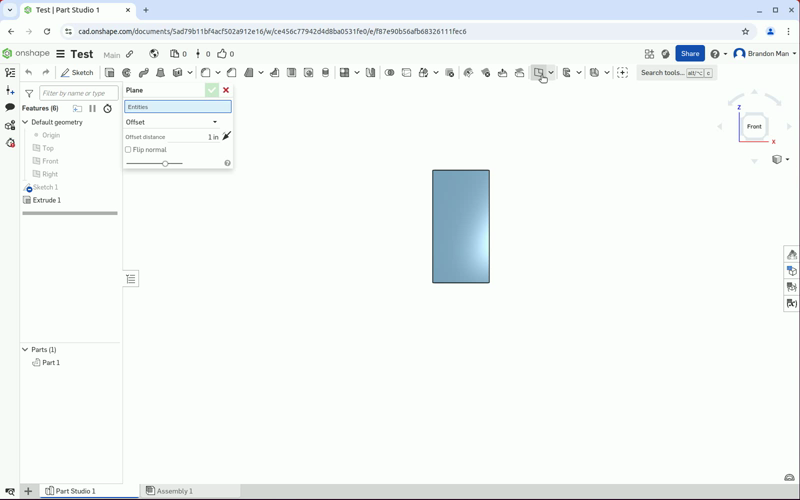
mouse_move(73, 163)
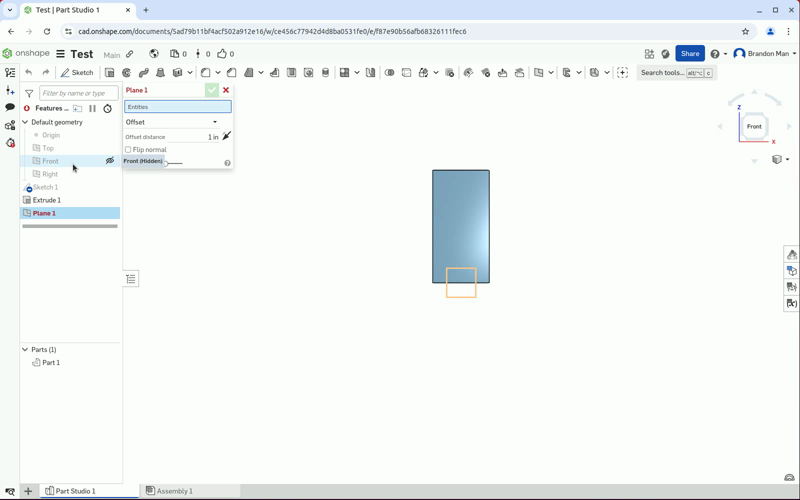
click(73, 163)
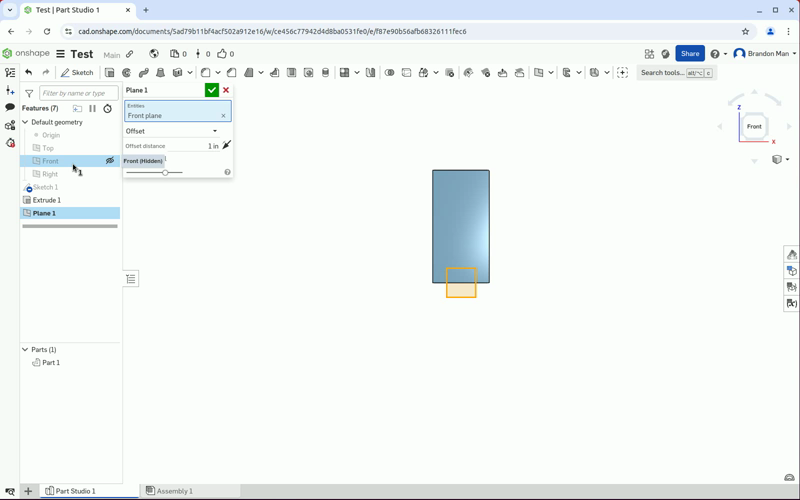
key(tab, 2)
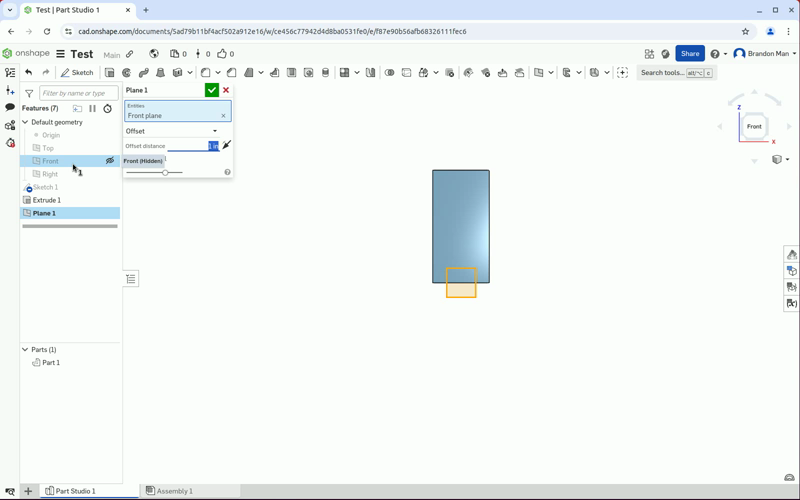
text(2.896)
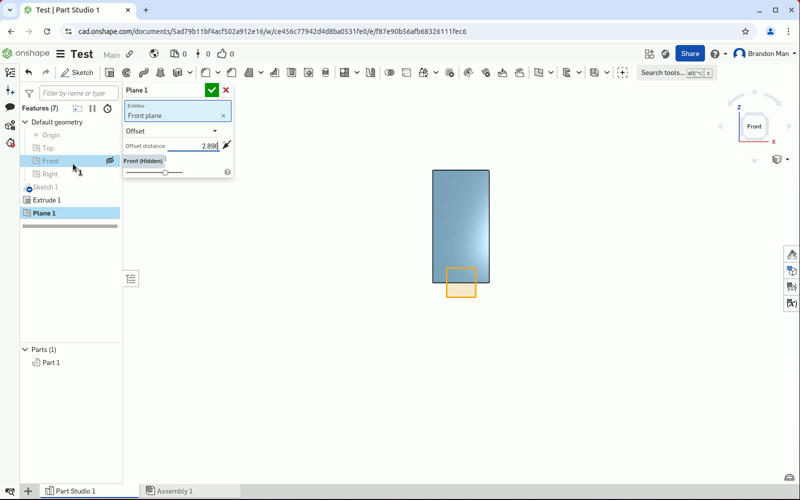
key(enter, 2)
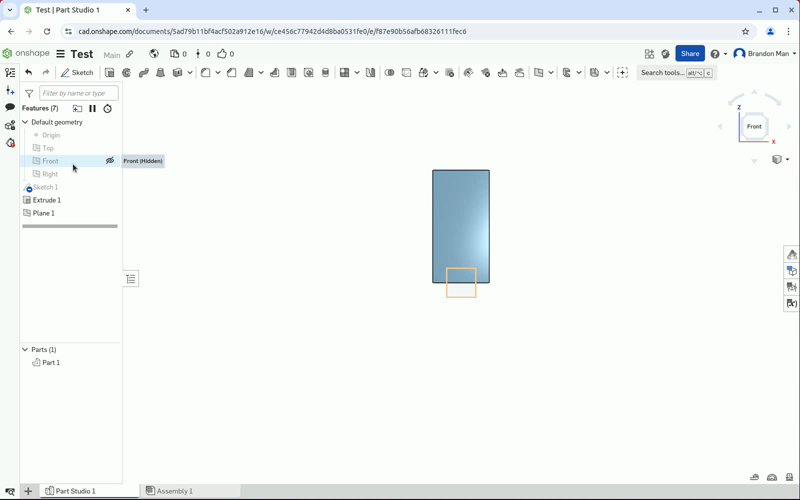
key(shift+s)
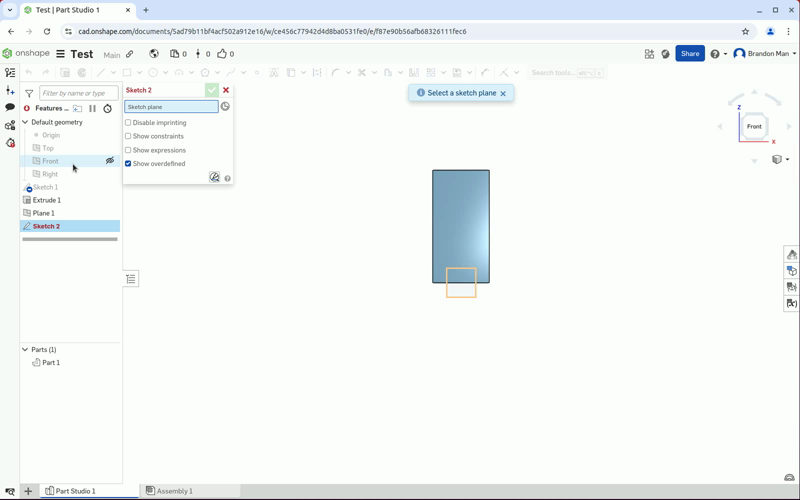
mouse_move(73, 215)
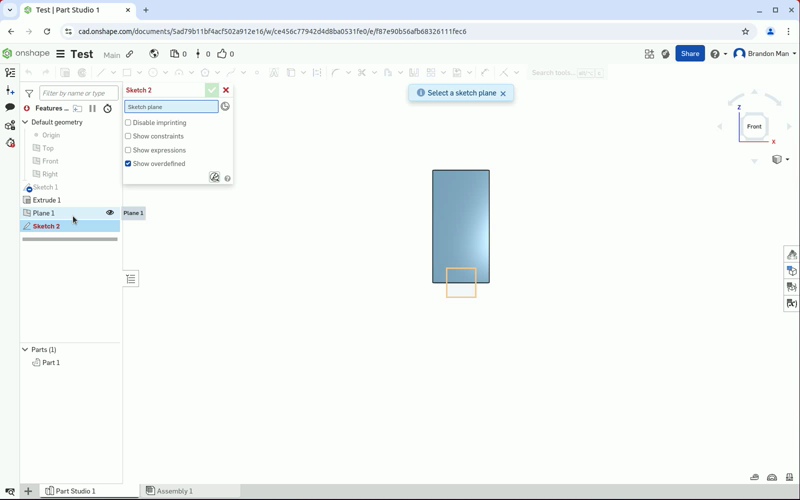
click(73, 215)
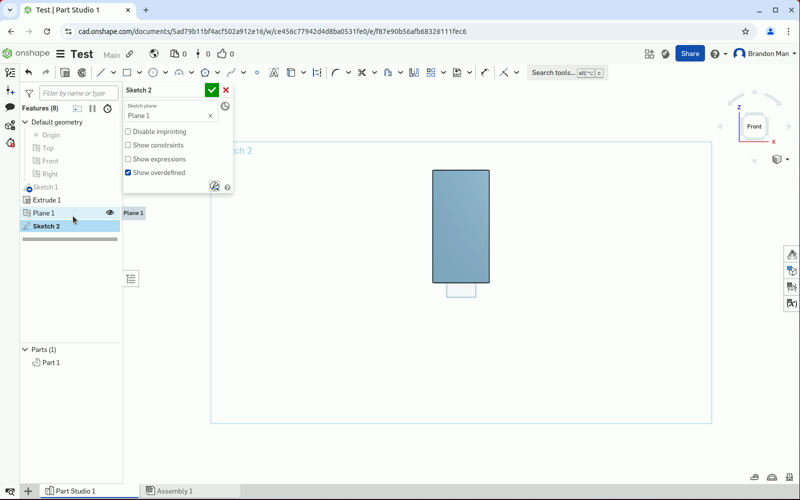
mouse_move(73, 352)
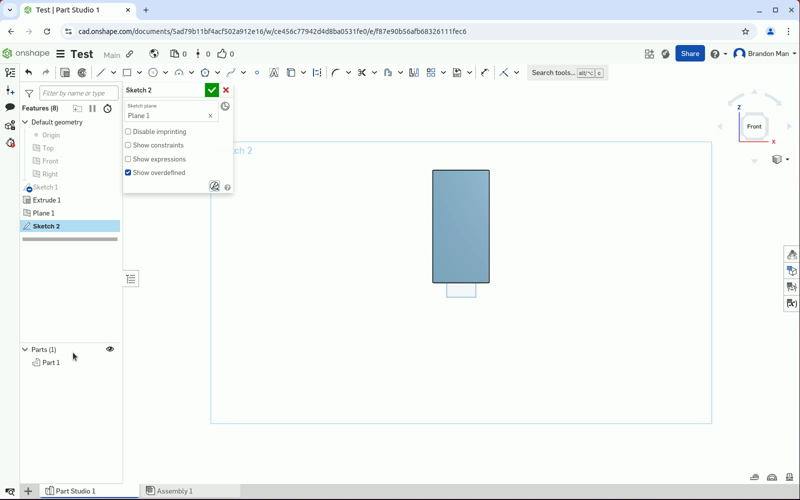
key(y)
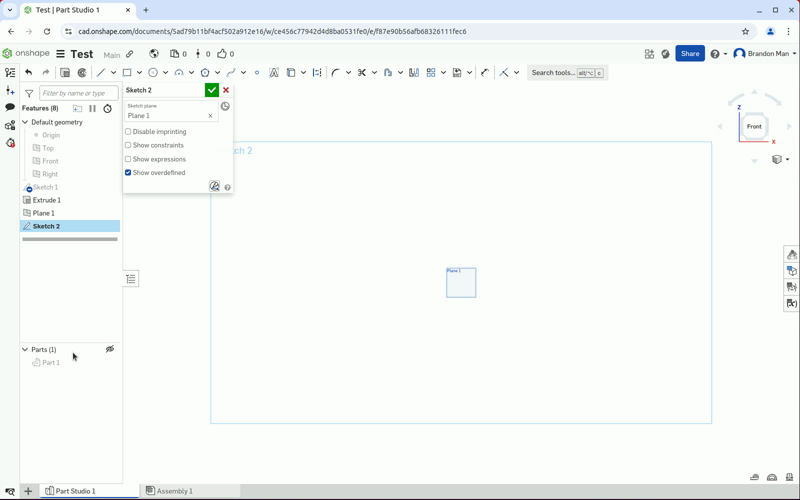
key(c)
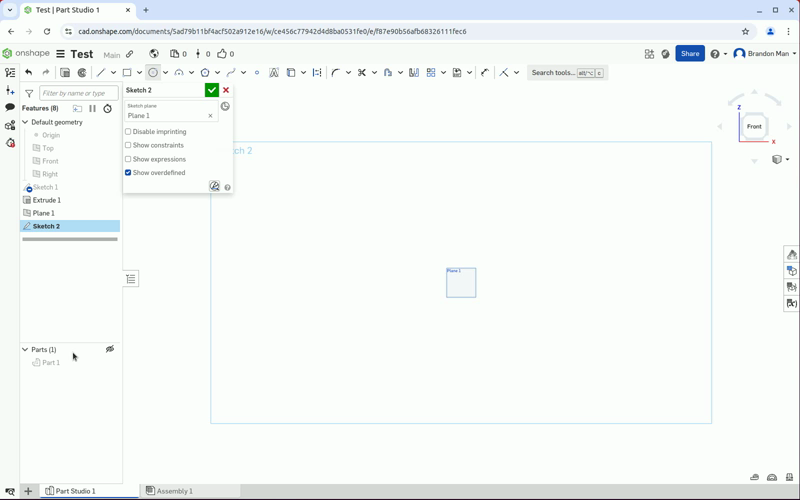
key_down(shift)
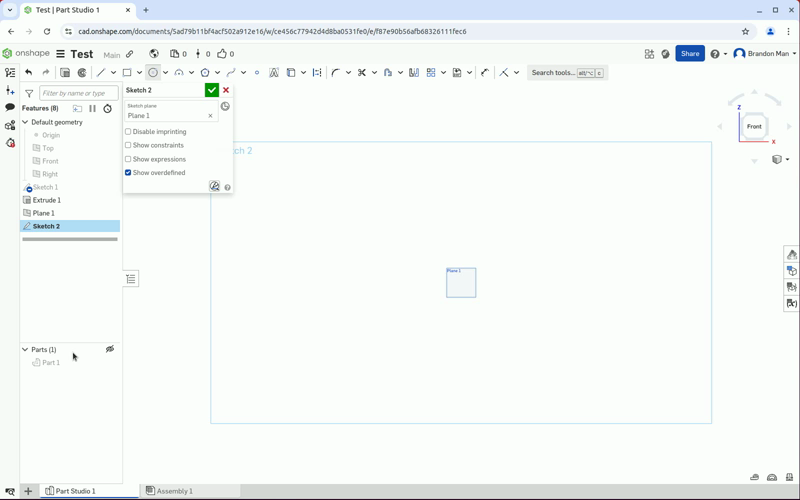
mouse_move(447, 268)
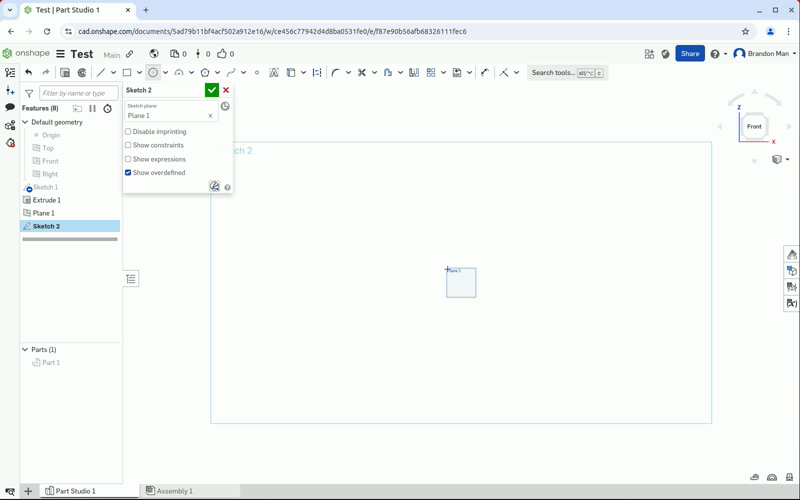
click(447, 268)
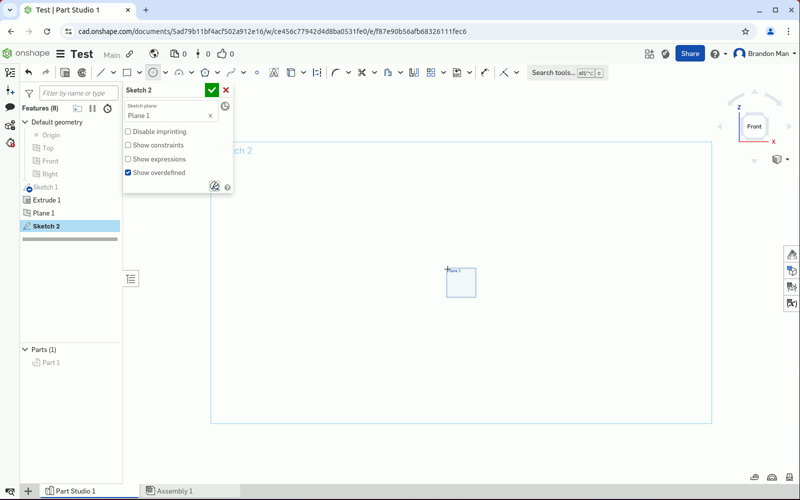
key_up(shift)
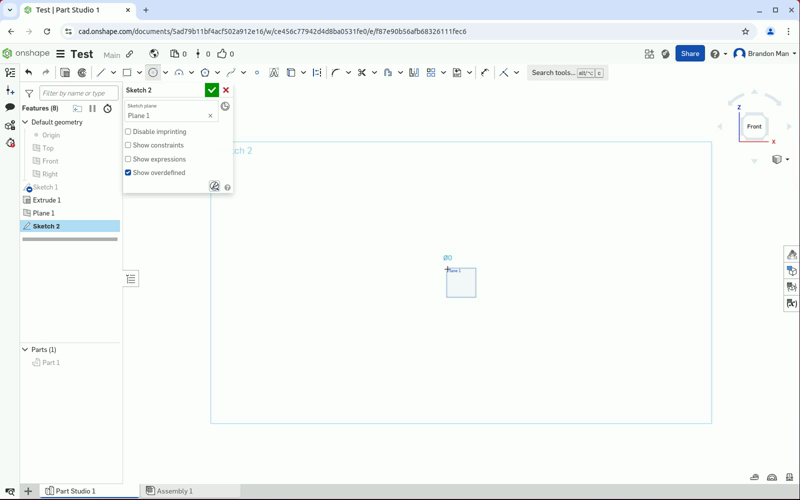
mouse_move(451, 268)
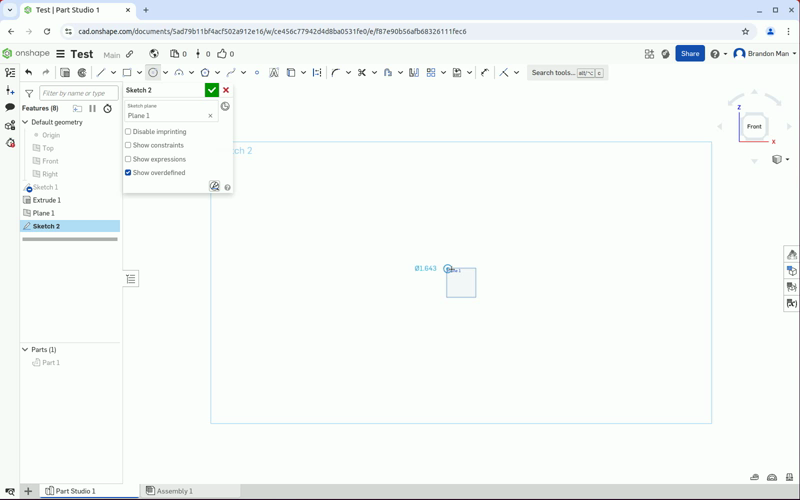
click(451, 268)
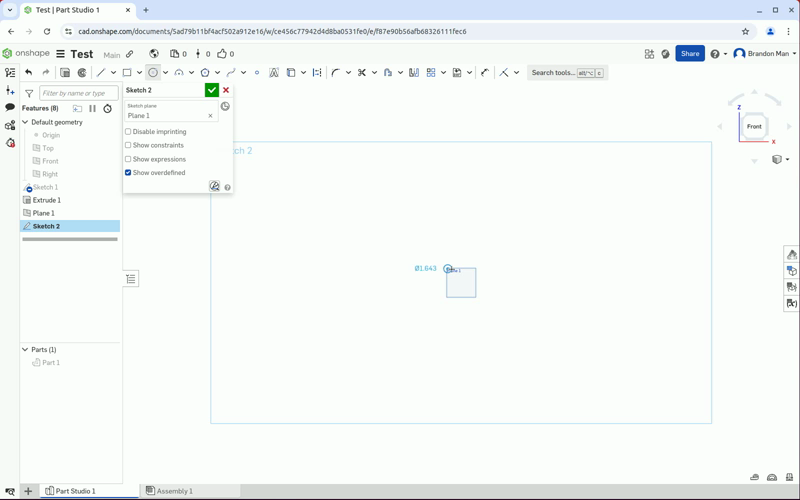
key(esc)
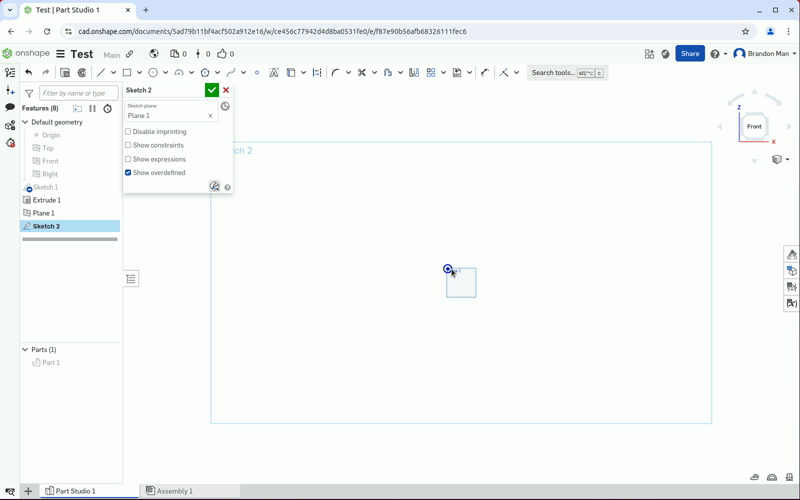
mouse_move(447, 270)
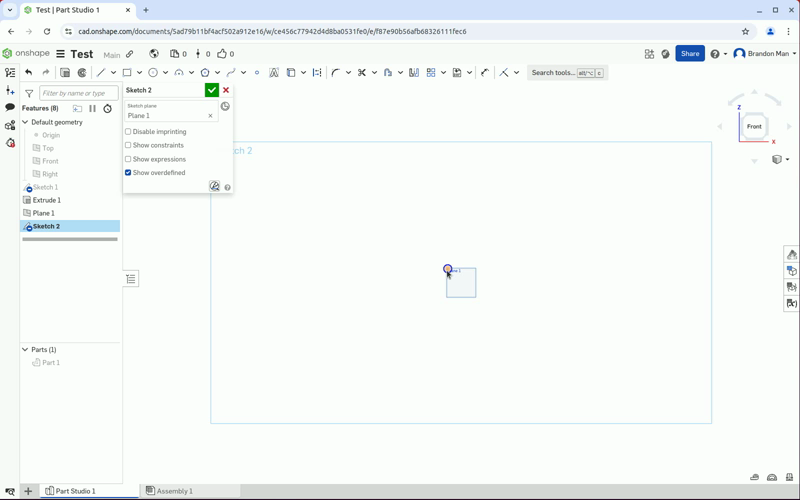
scroll(6)
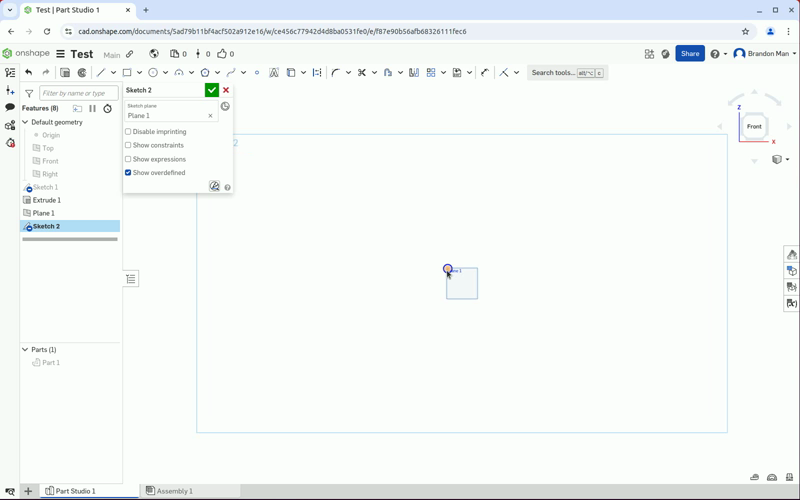
scroll(6)
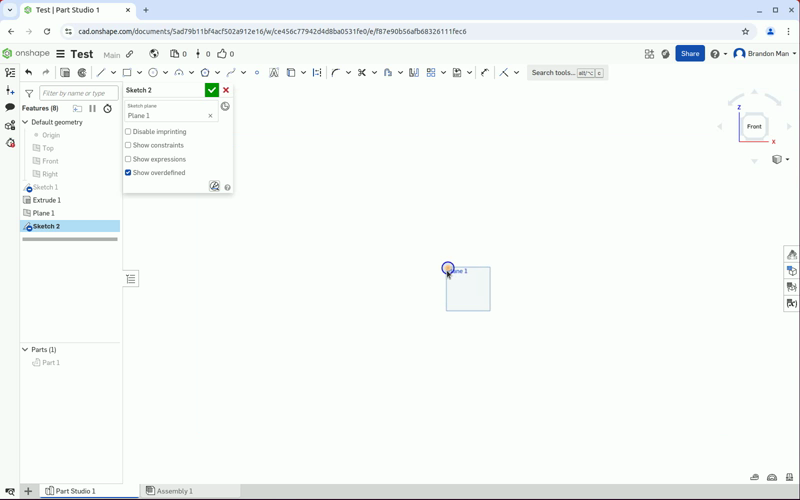
scroll(6)
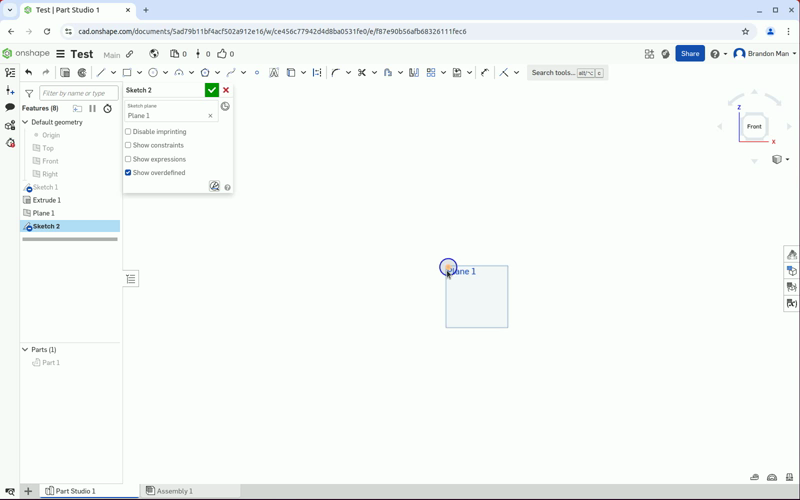
scroll(6)
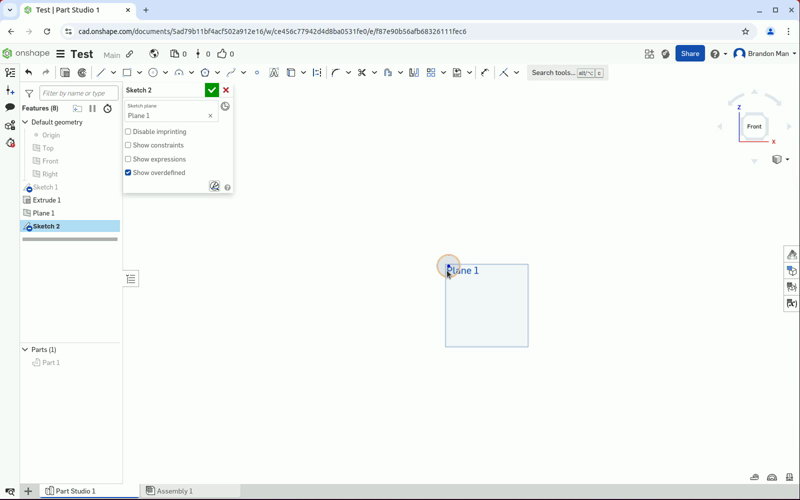
scroll(6)
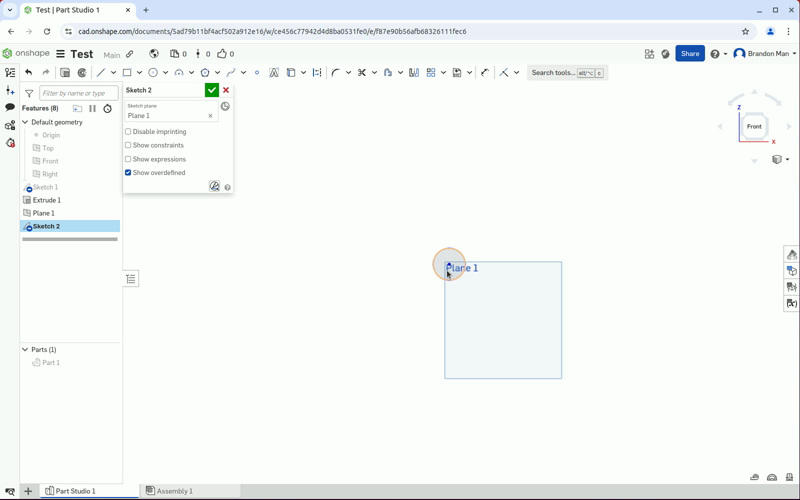
scroll(6)
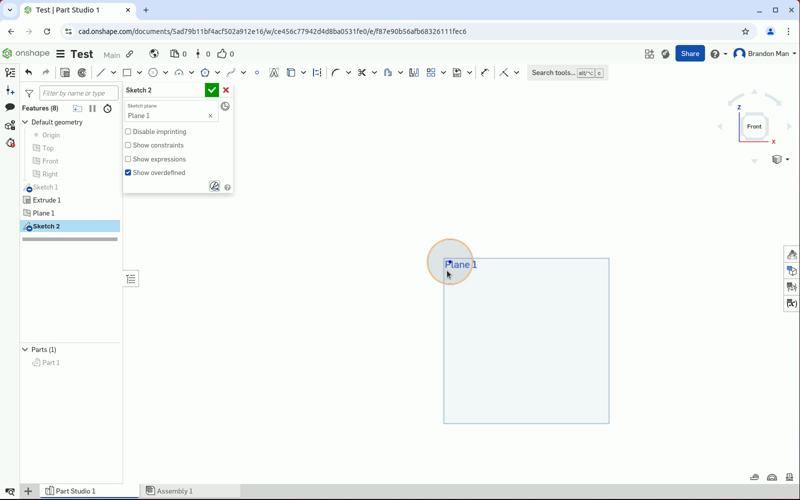
scroll(6)
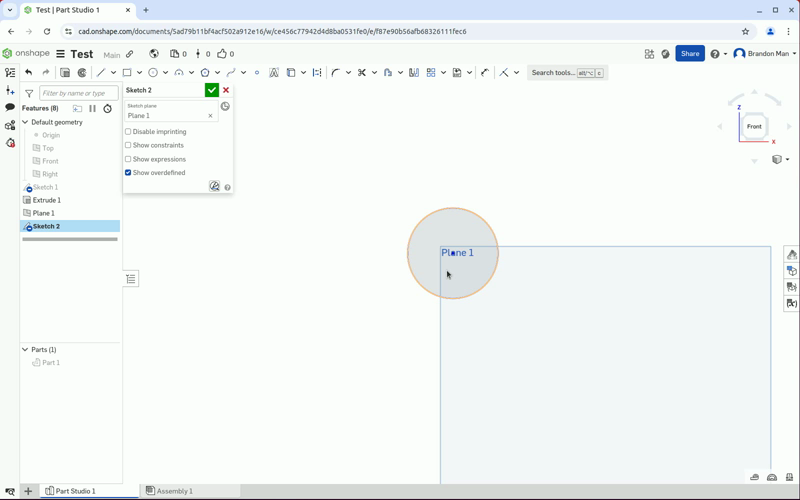
click(447, 270)
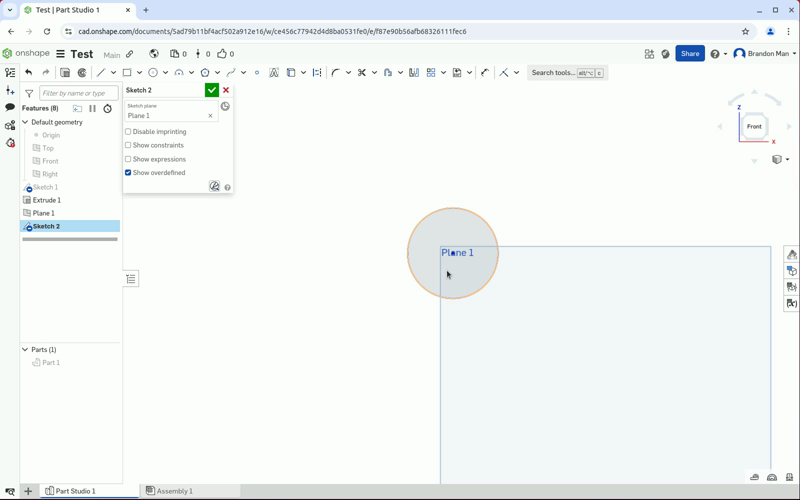
scroll(-6)
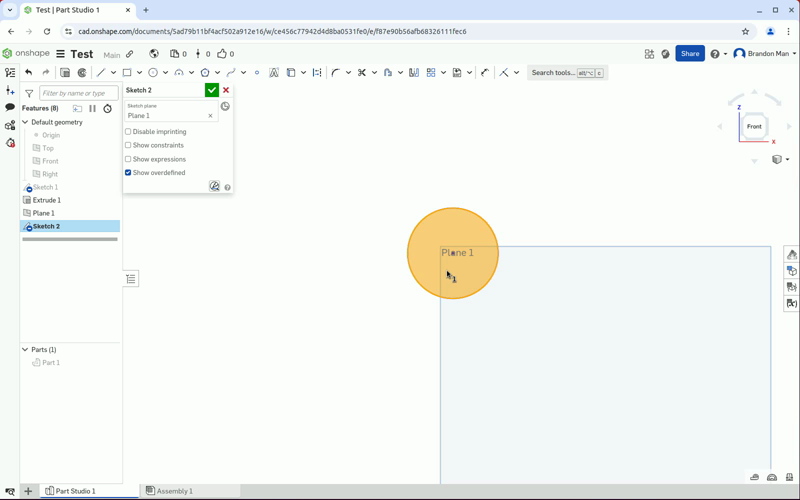
scroll(-6)
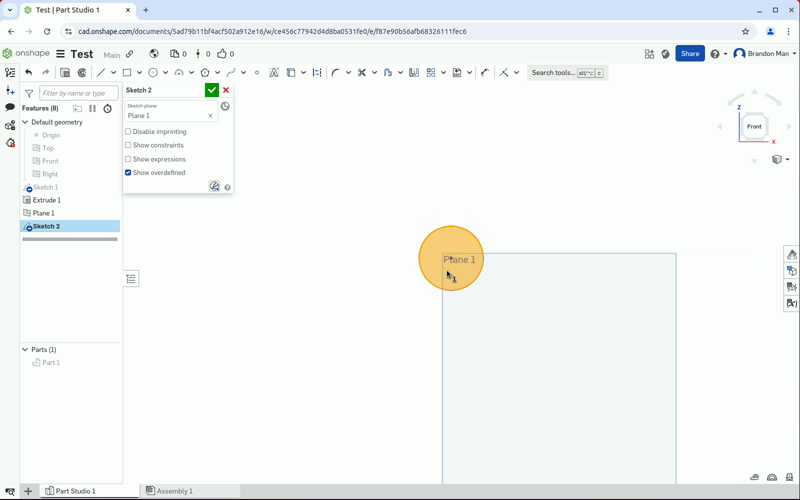
scroll(-6)
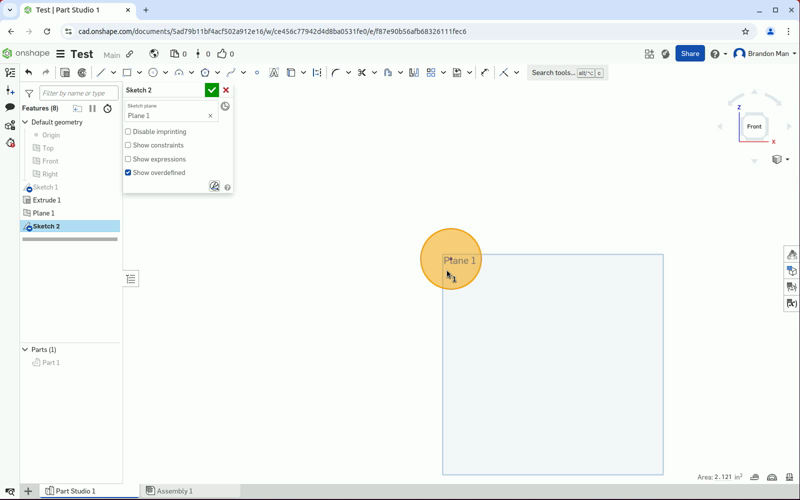
scroll(-6)
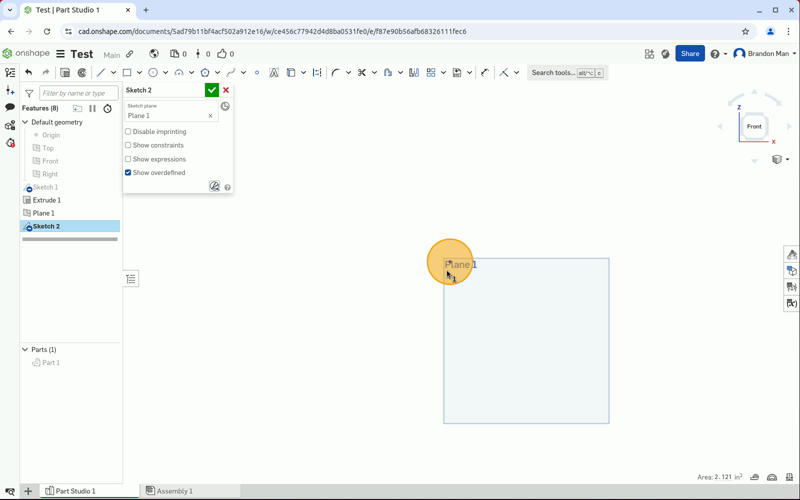
scroll(-6)
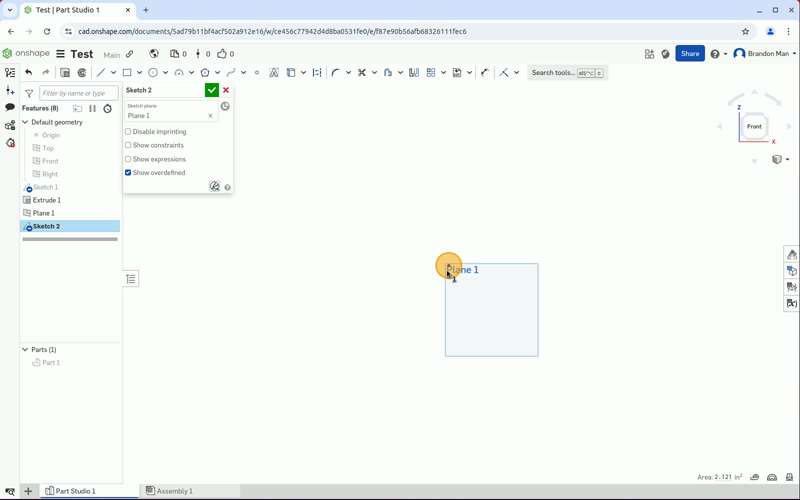
scroll(-6)
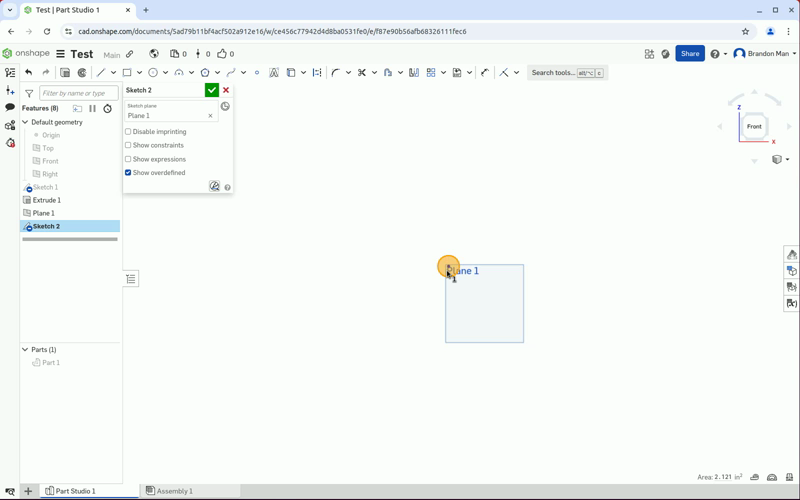
scroll(-6)
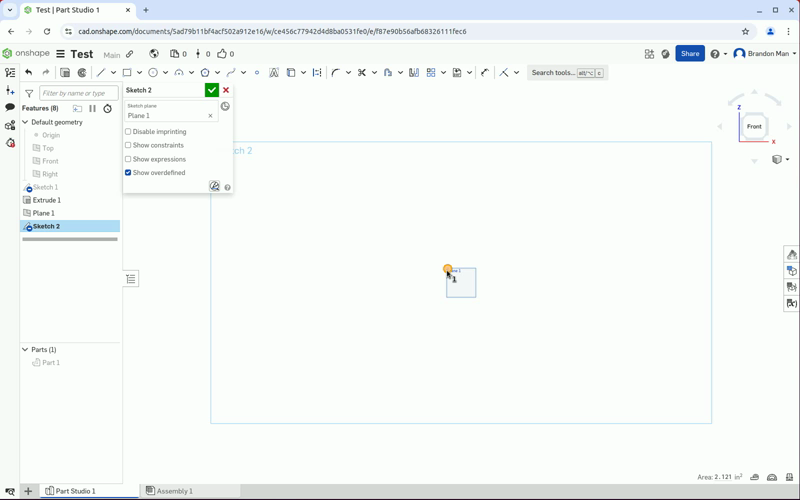
mouse_move(73, 352)
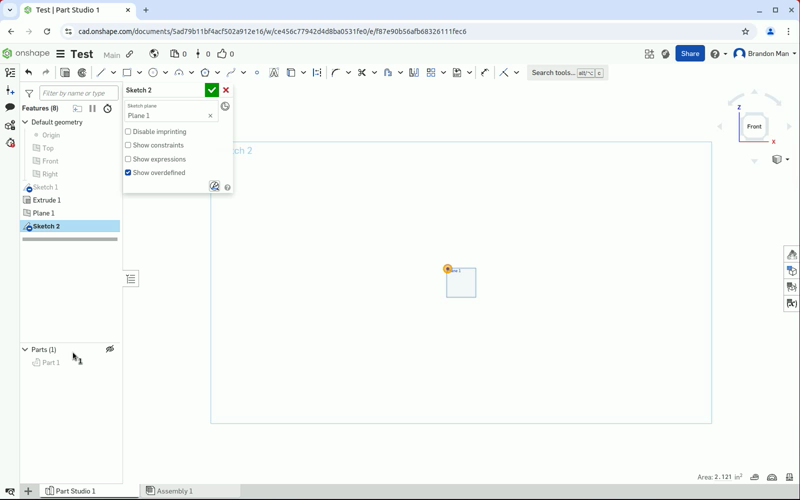
key(shift+y)
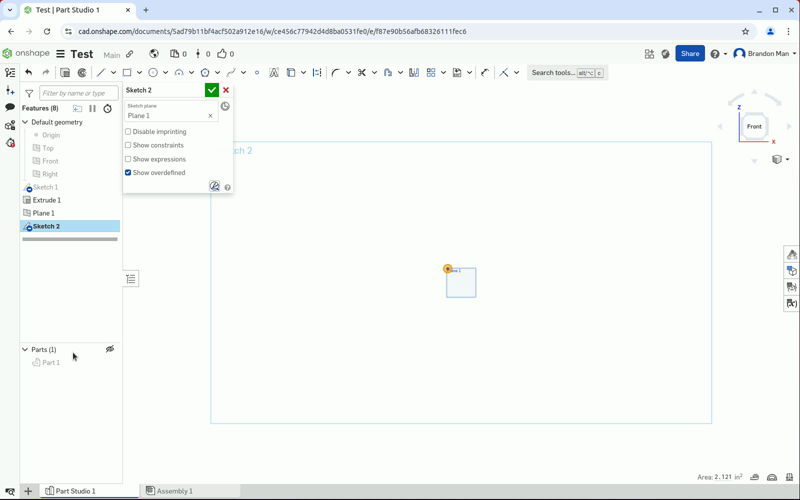
key(shift+e)
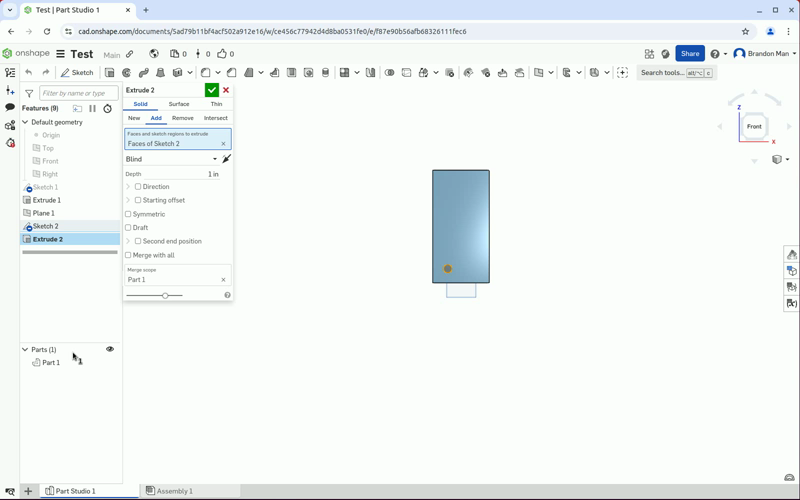
mouse_move(143, 106)
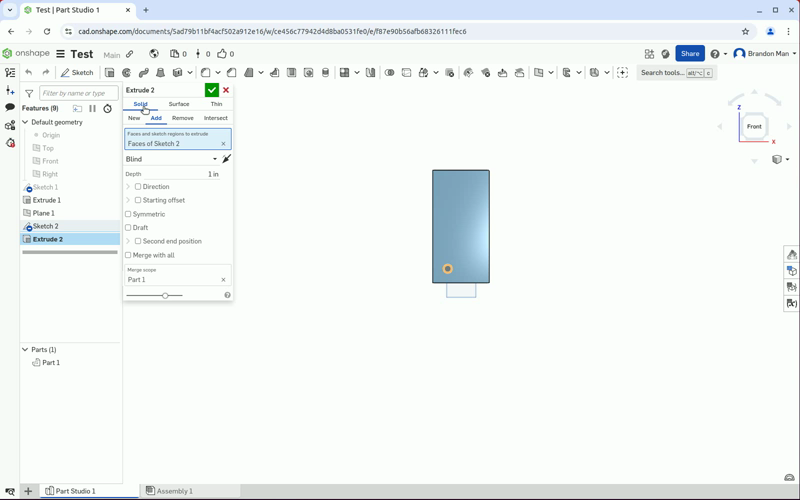
click(143, 106)
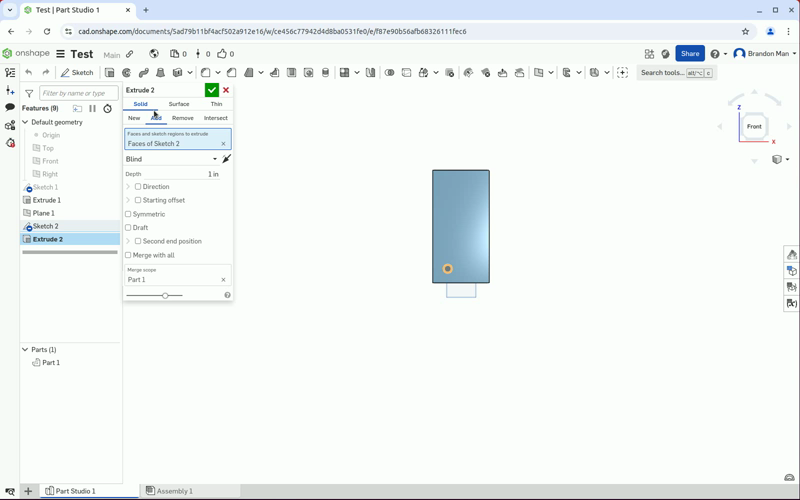
mouse_move(186, 120)
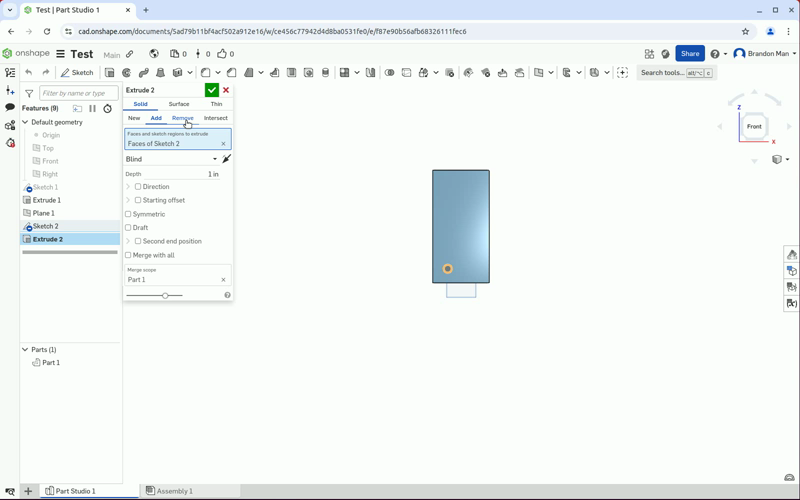
click(186, 120)
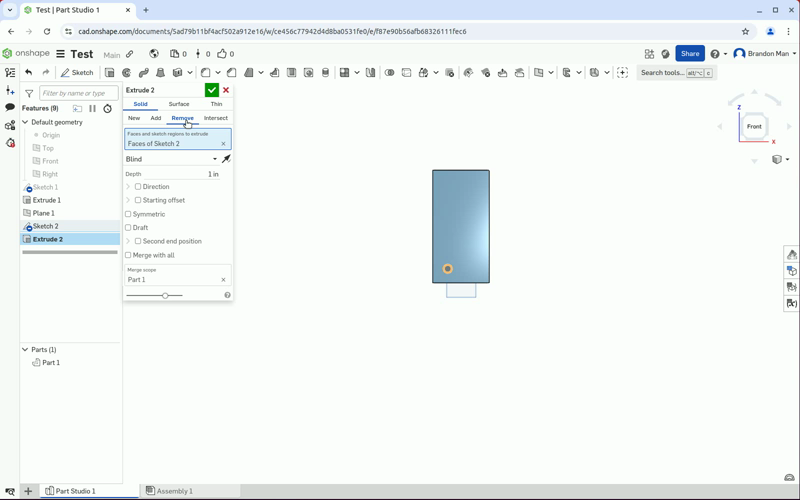
key(tab, 4)
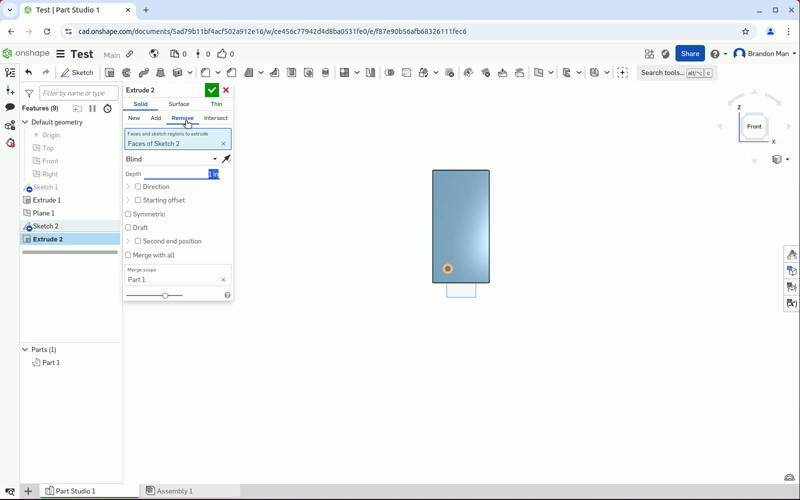
text(5.777)
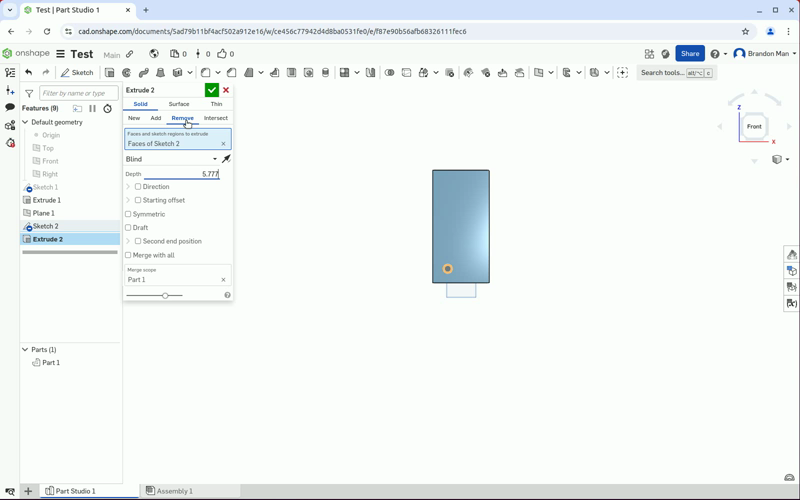
key(tab, 6)
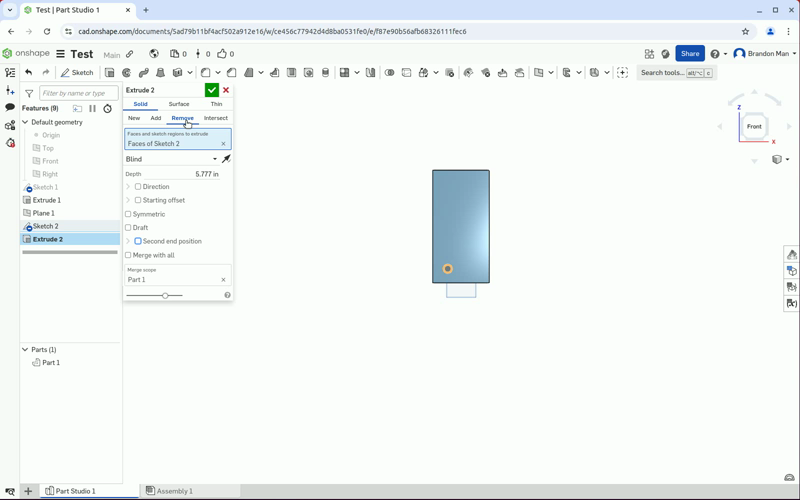
key(space)
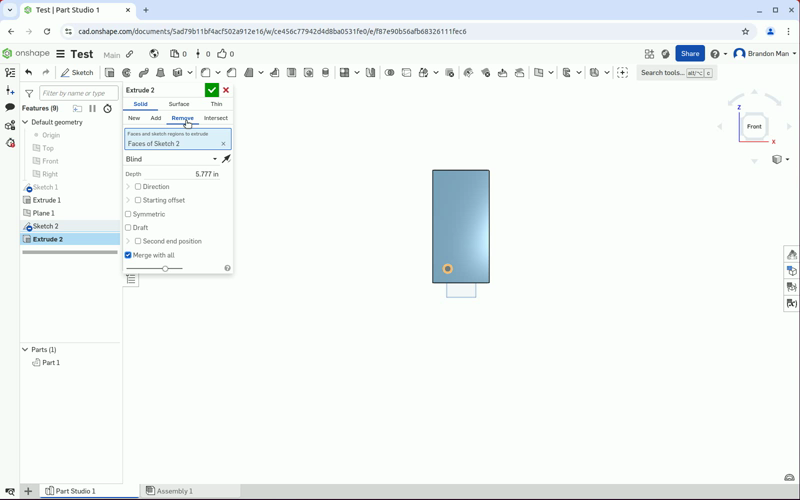
key(enter)
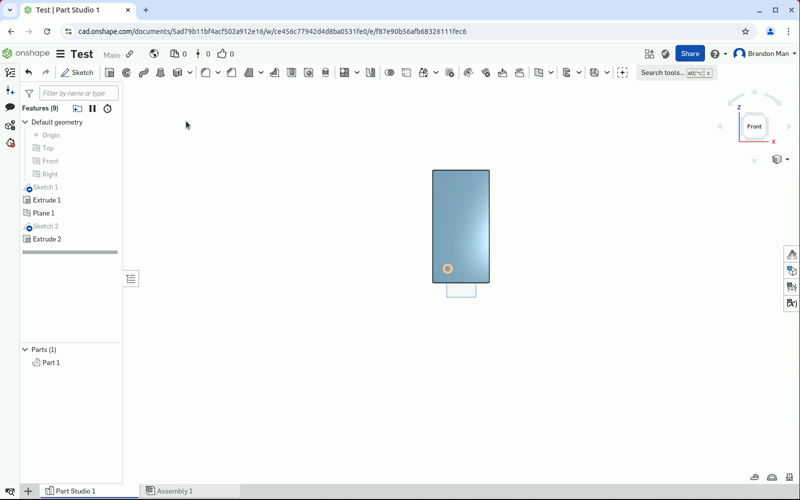
key(shift+h)
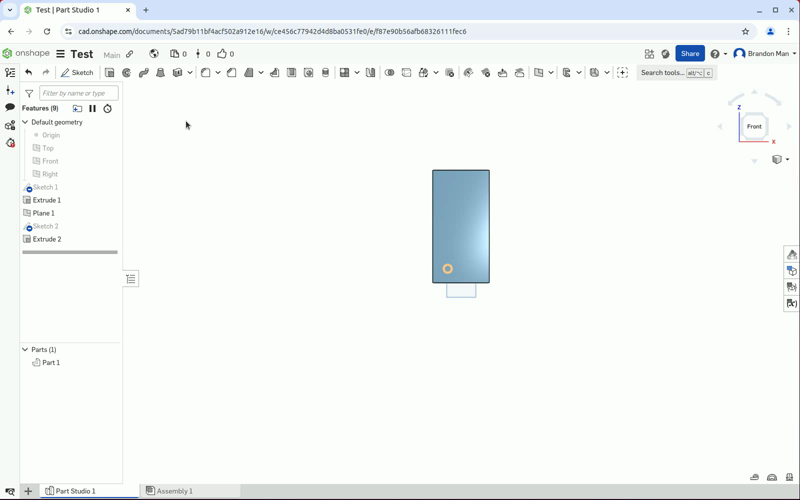
key(shift+h)
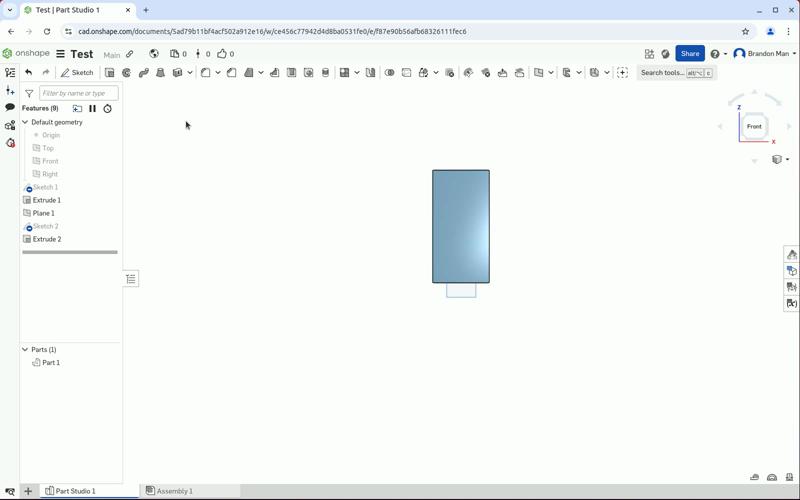
mouse_move(73, 189)
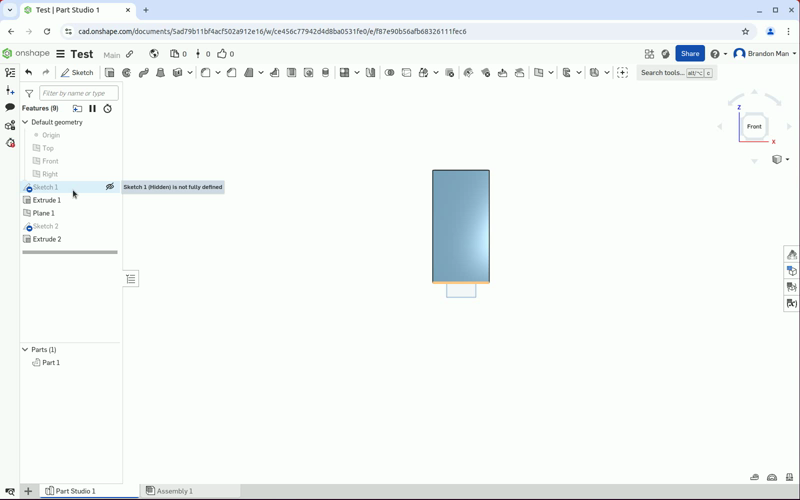
click(73, 189)
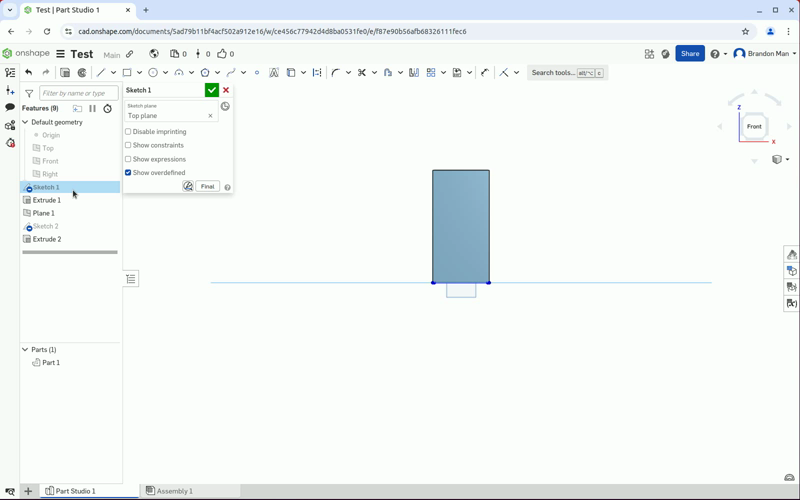
mouse_move(229, 92)
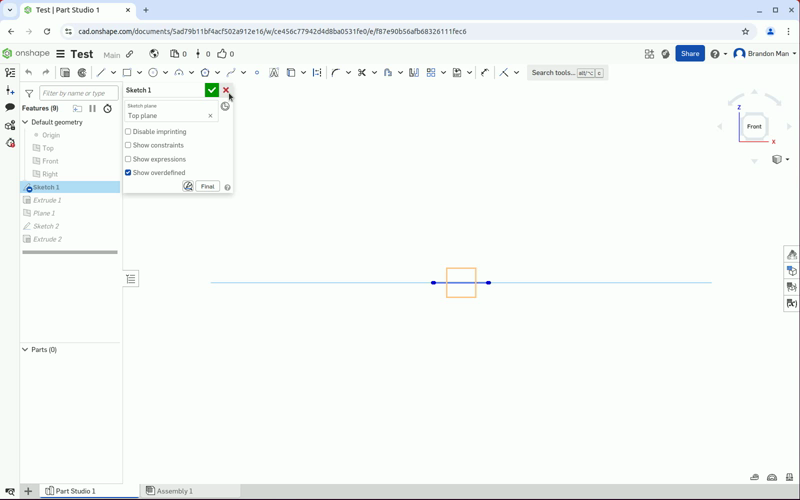
click(229, 92)
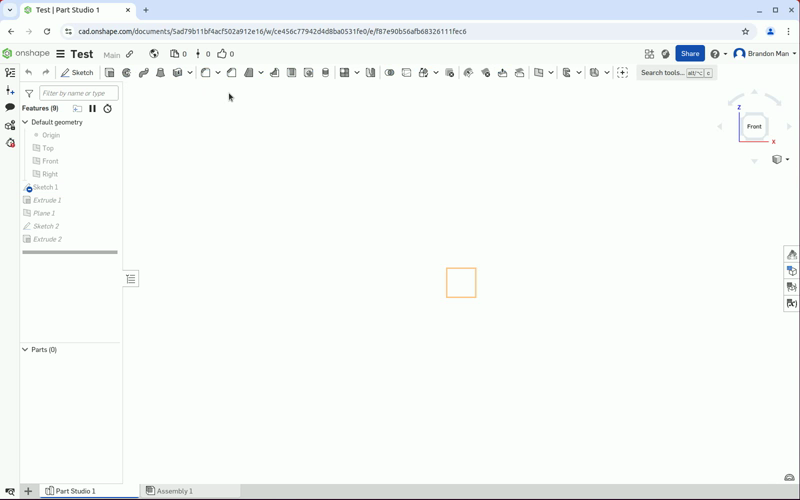
key(shift+s)
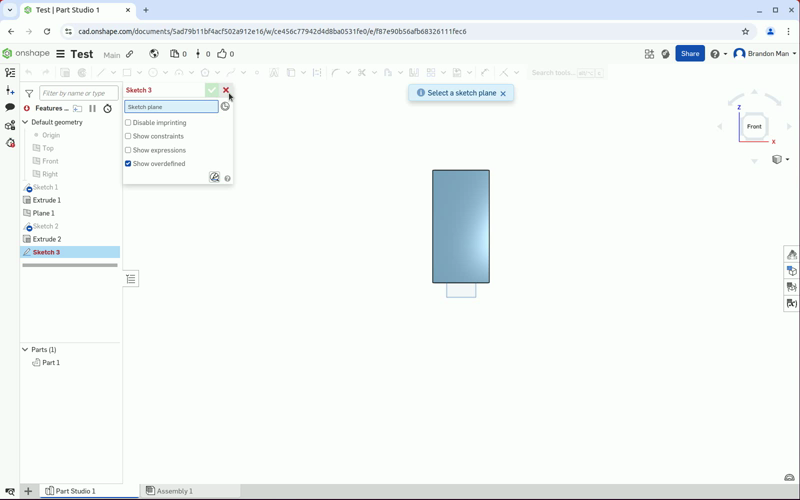
mouse_move(73, 215)
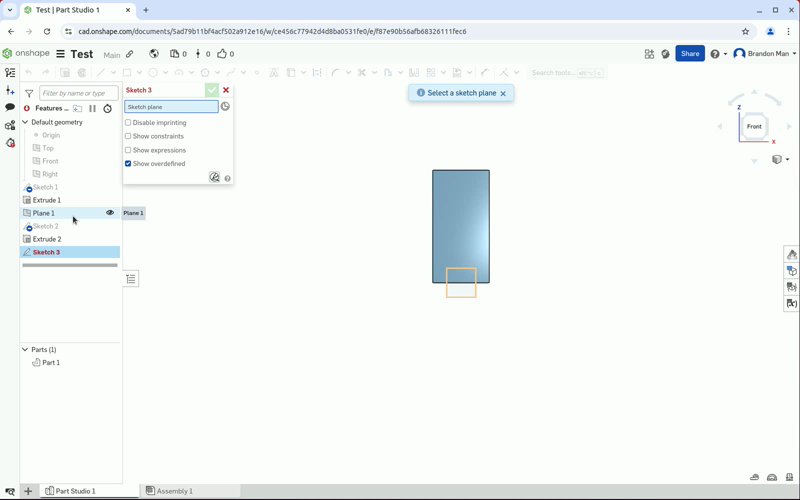
click(73, 215)
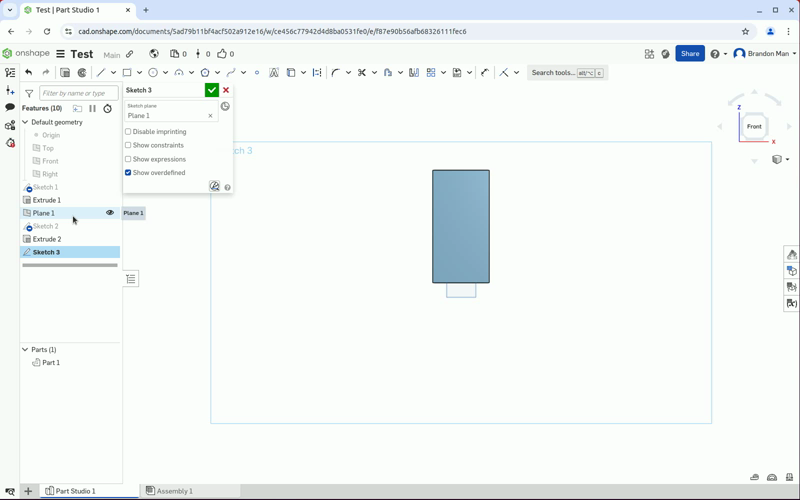
mouse_move(73, 352)
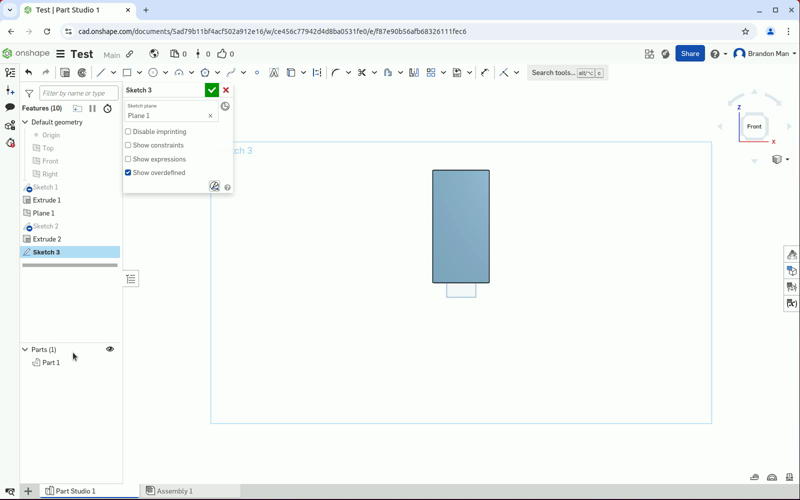
key(y)
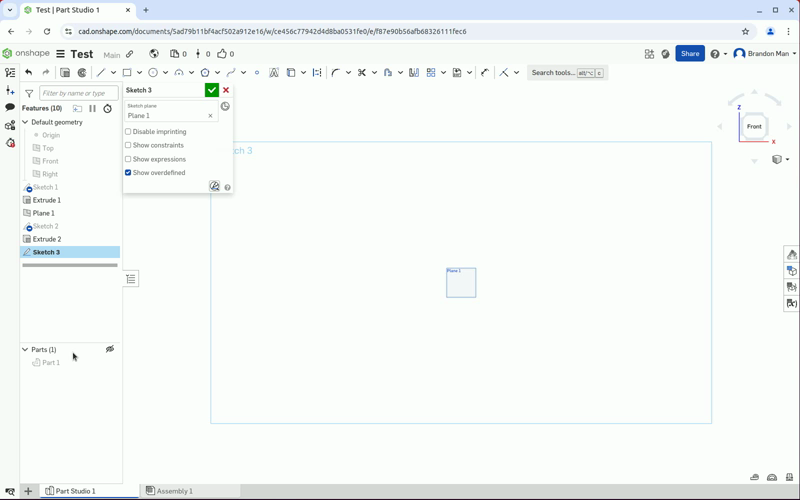
key(c)
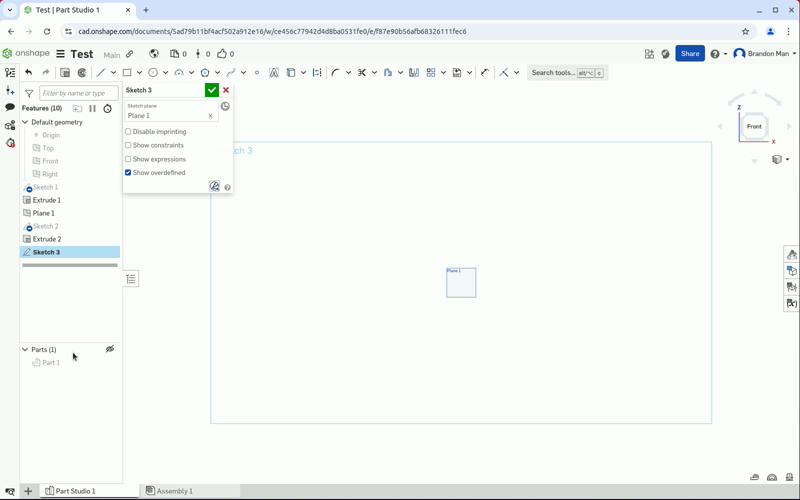
key_down(shift)
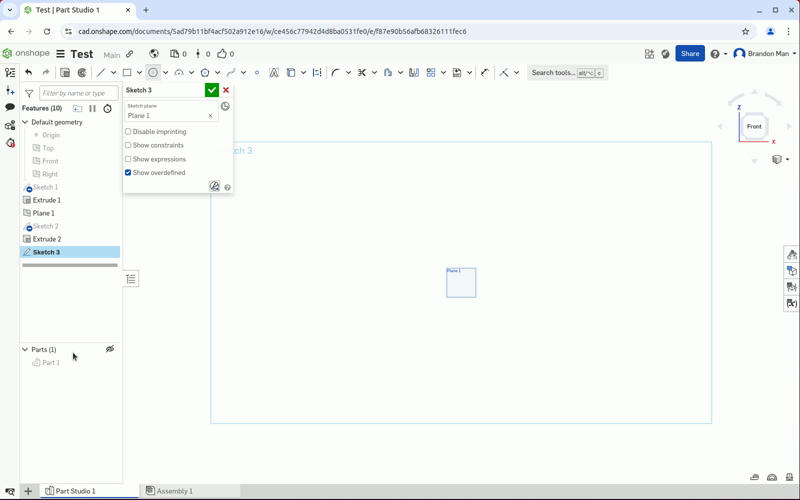
mouse_move(447, 240)
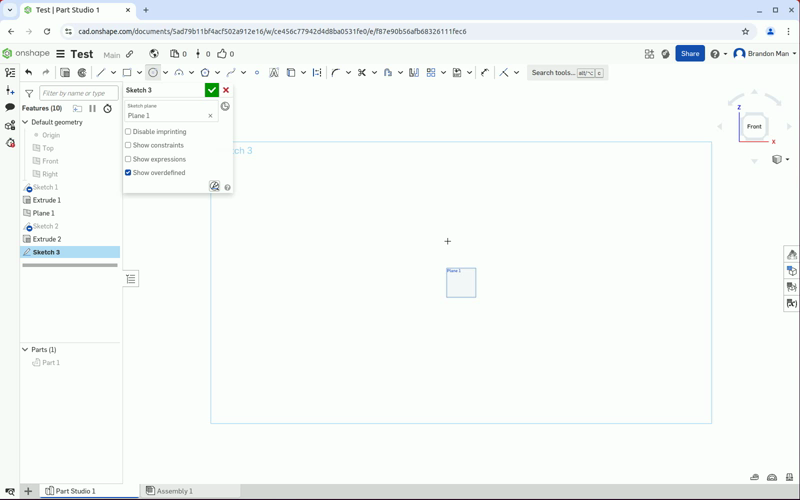
click(447, 240)
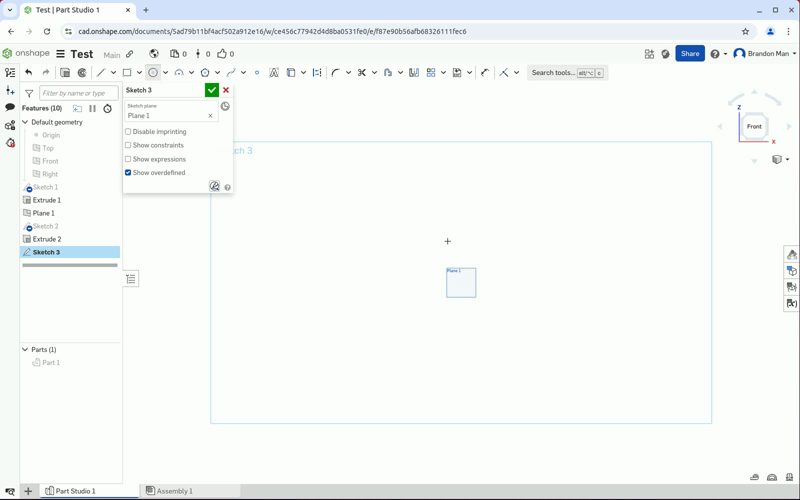
key_up(shift)
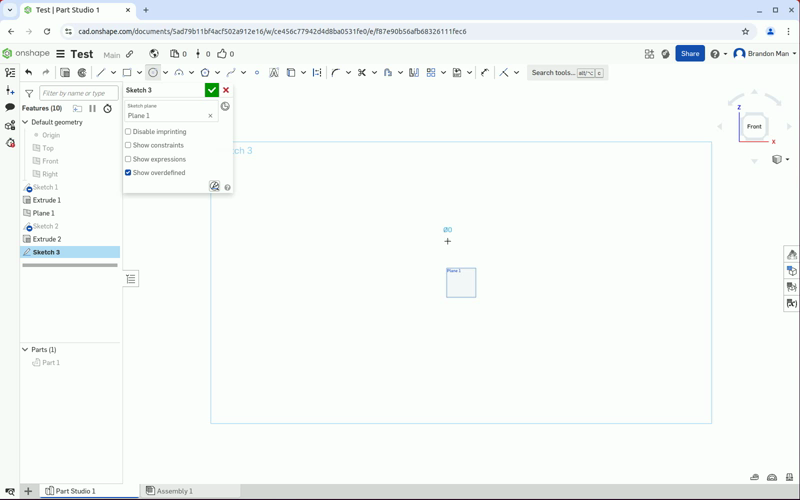
mouse_move(451, 240)
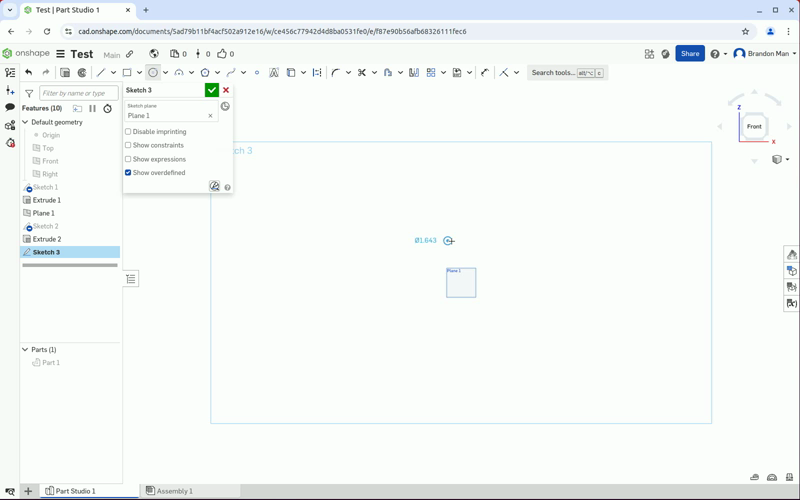
click(451, 240)
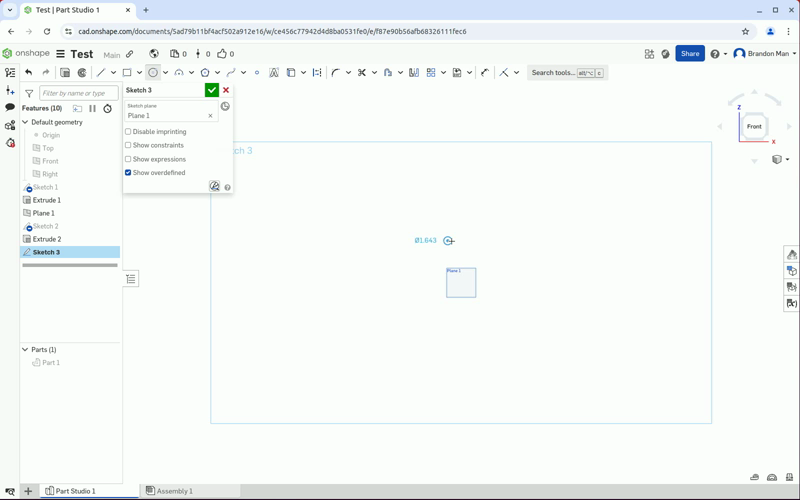
key(esc)
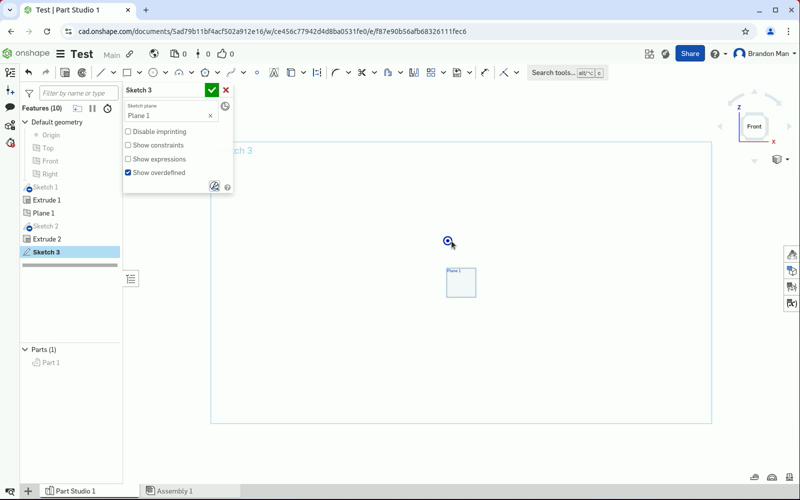
mouse_move(445, 241)
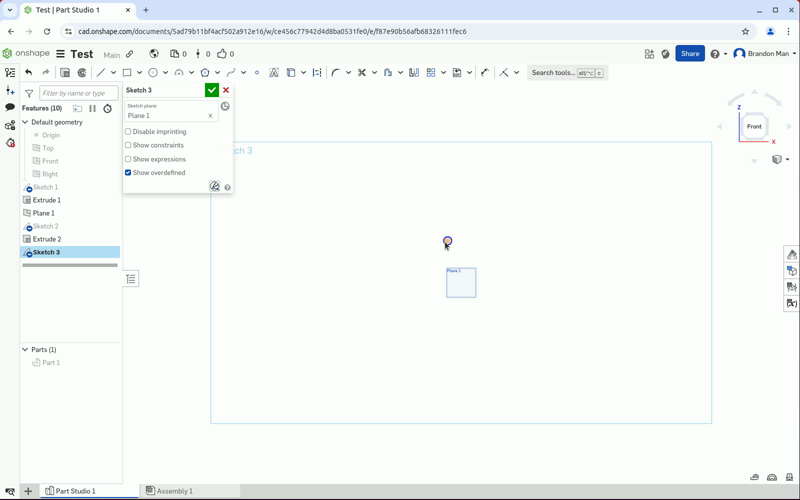
scroll(6)
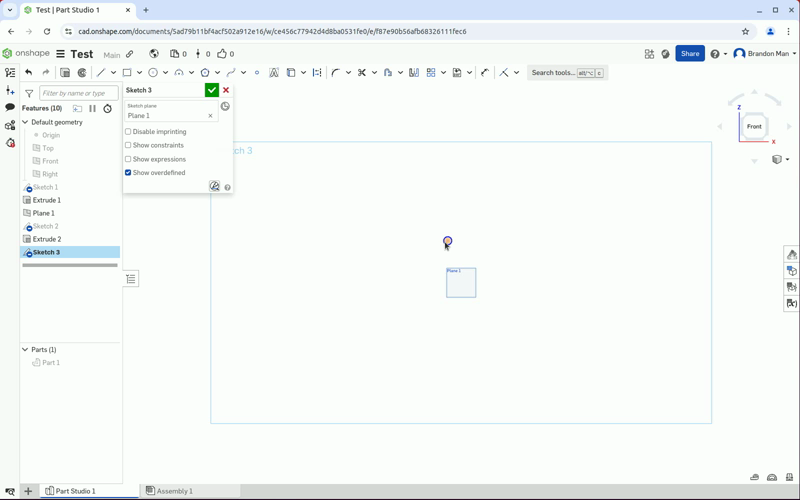
scroll(6)
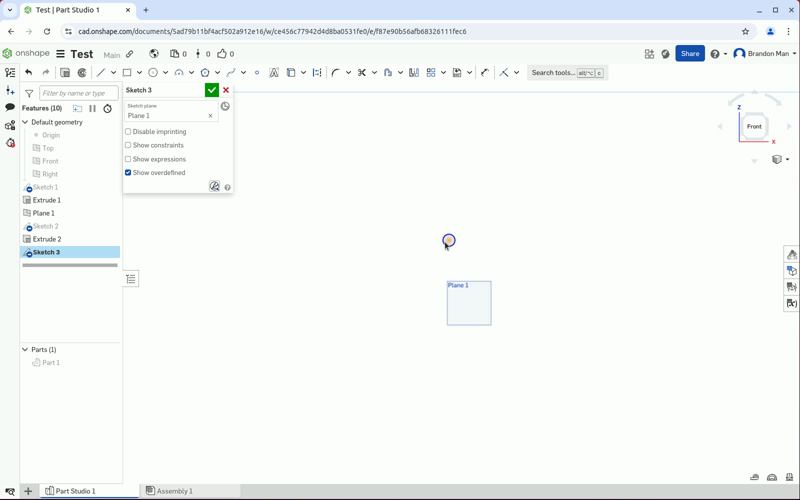
scroll(6)
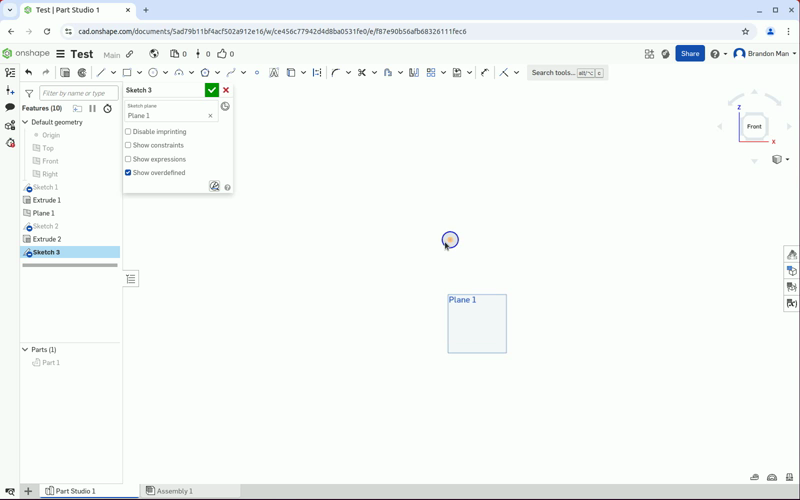
scroll(6)
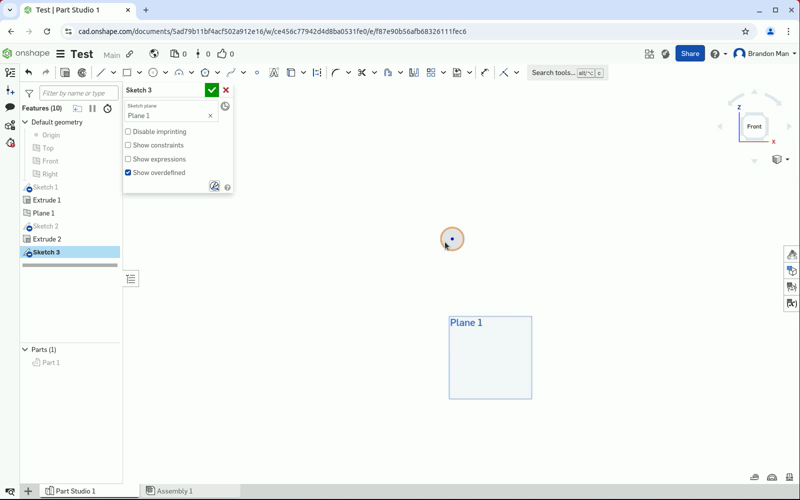
scroll(6)
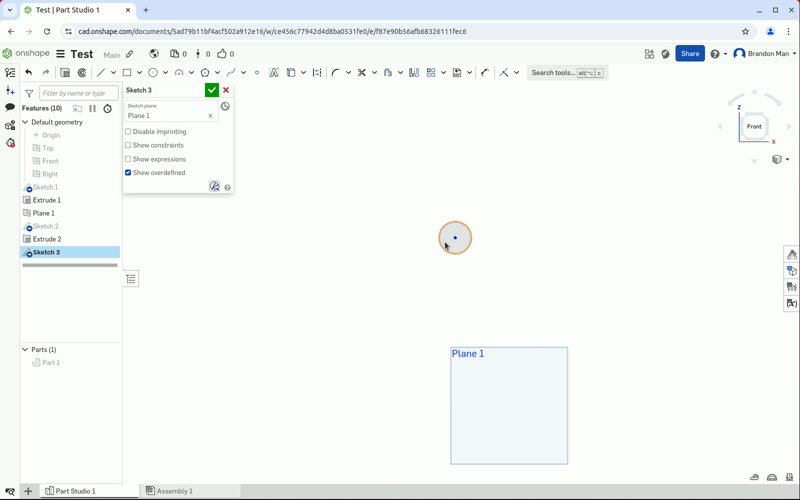
scroll(6)
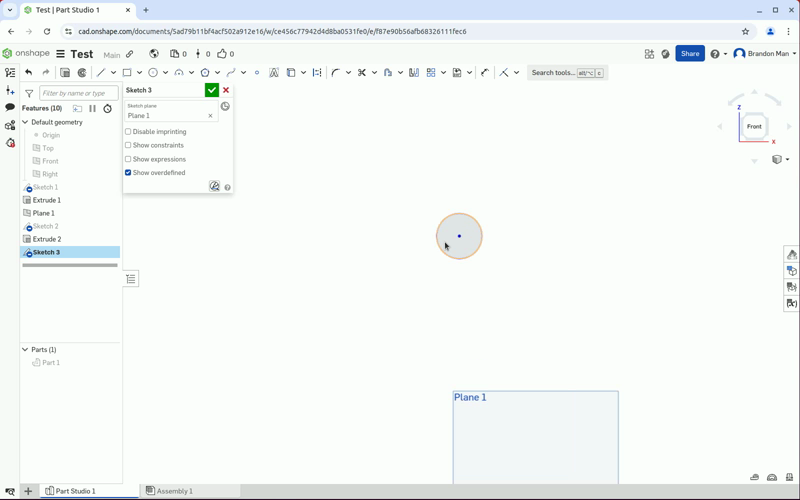
scroll(6)
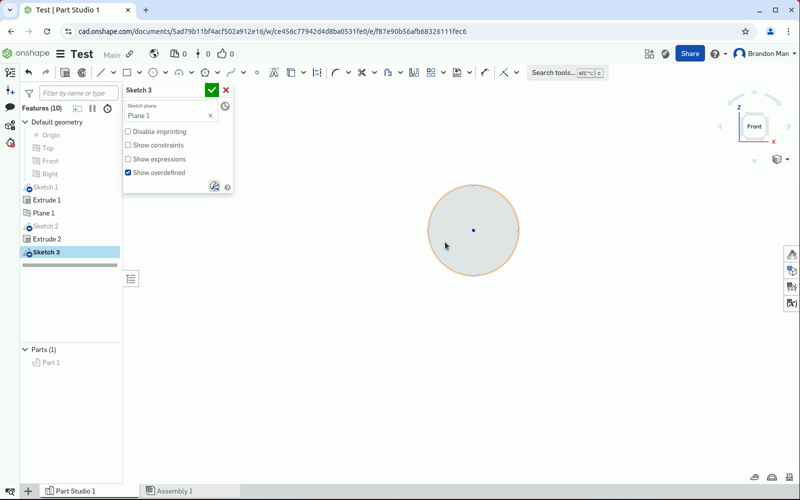
click(445, 241)
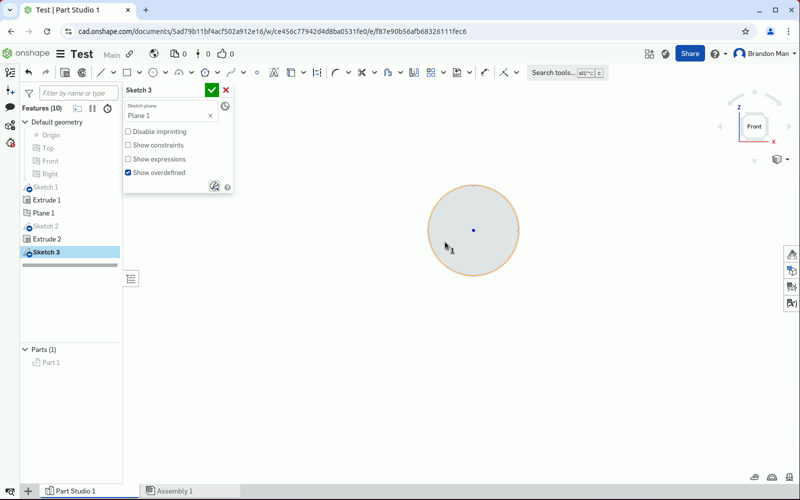
scroll(-6)
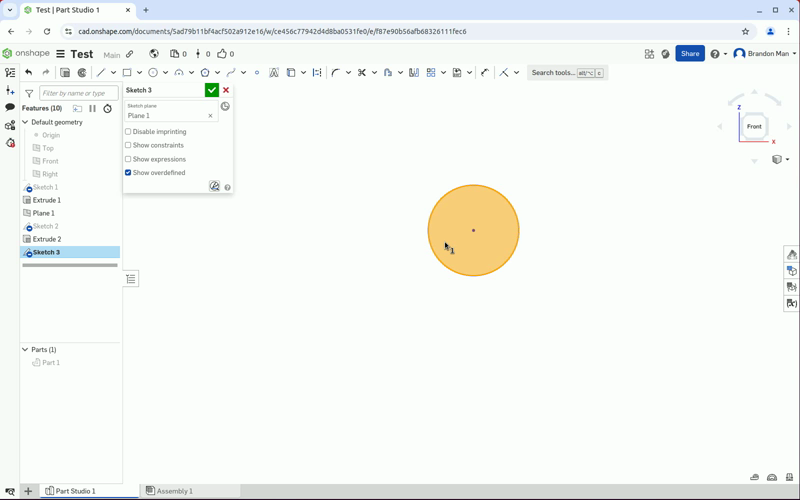
scroll(-6)
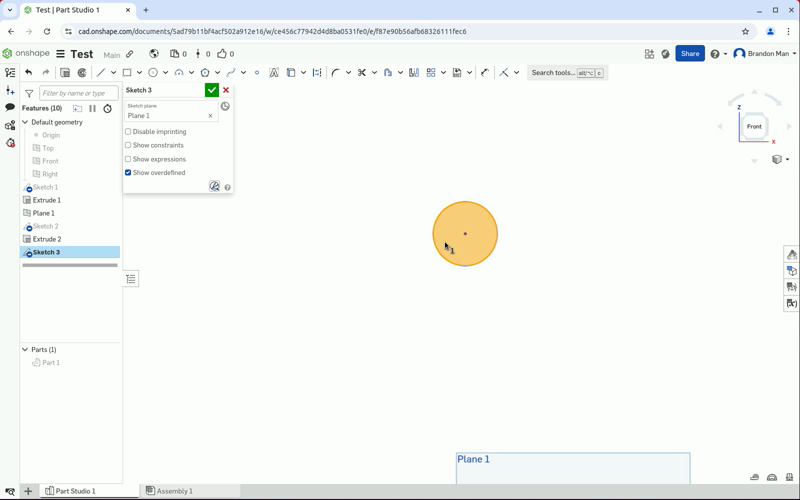
scroll(-6)
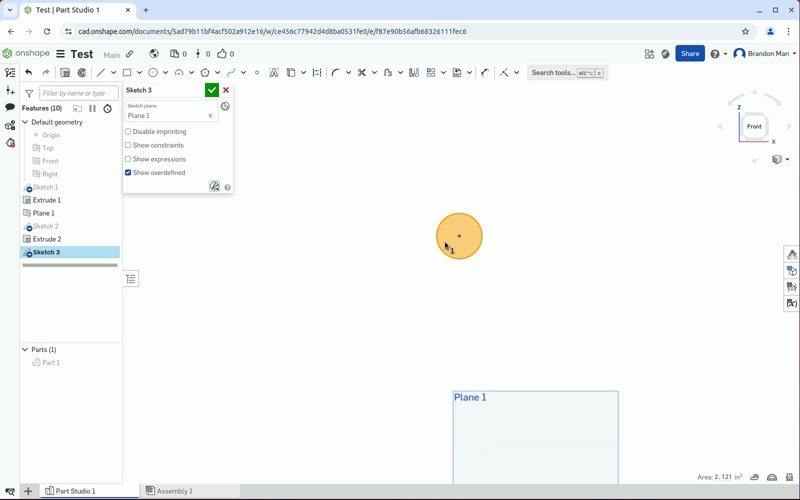
scroll(-6)
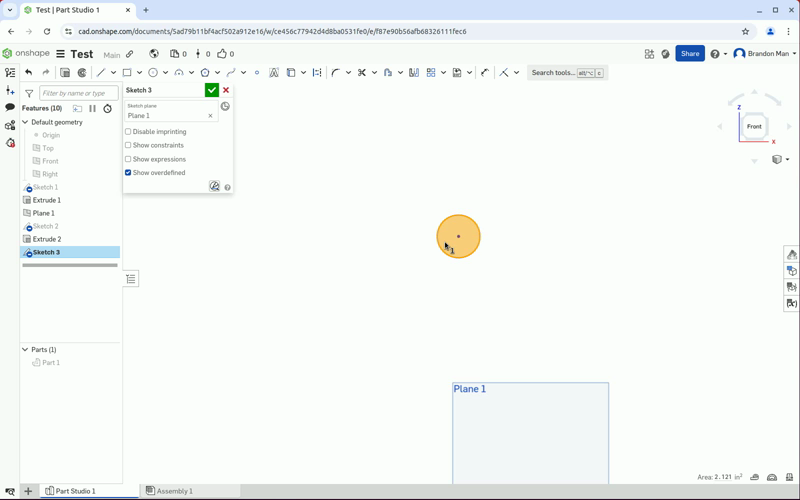
scroll(-6)
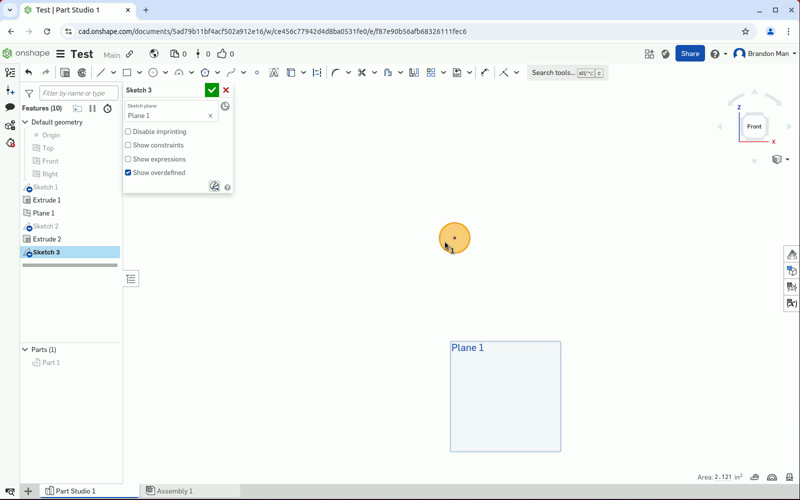
scroll(-6)
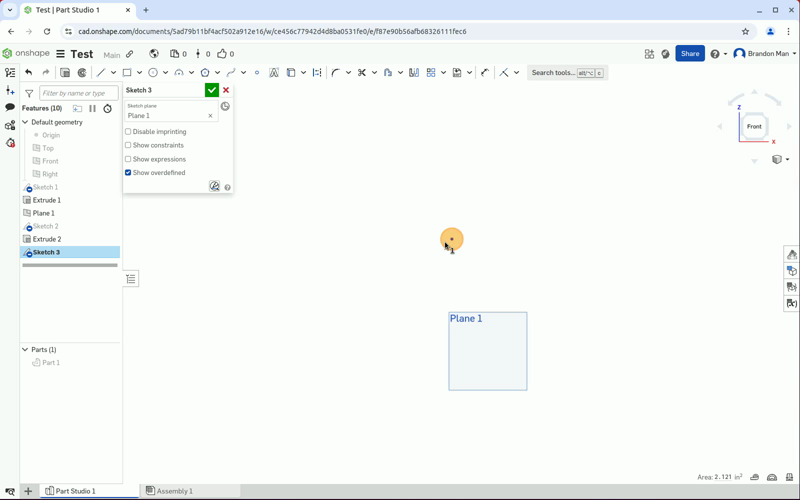
scroll(-6)
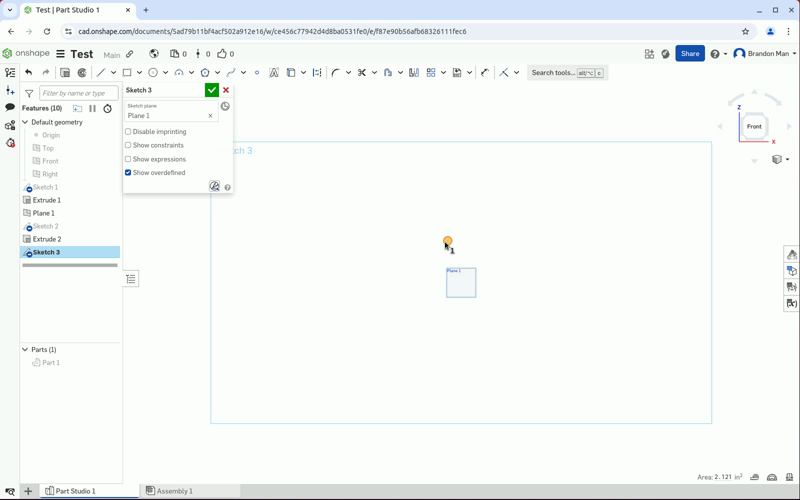
mouse_move(73, 352)
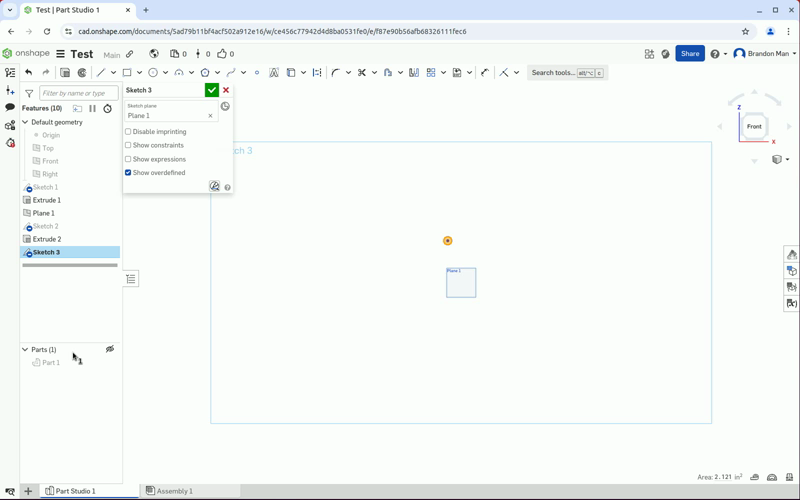
key(shift+y)
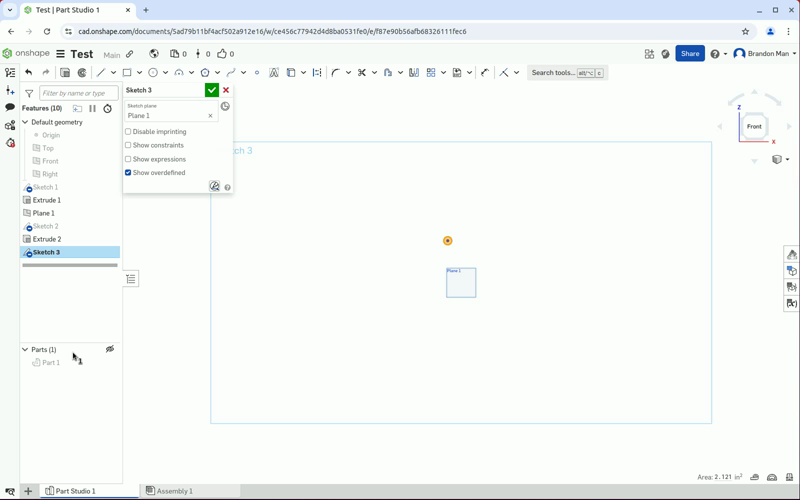
key(shift+e)
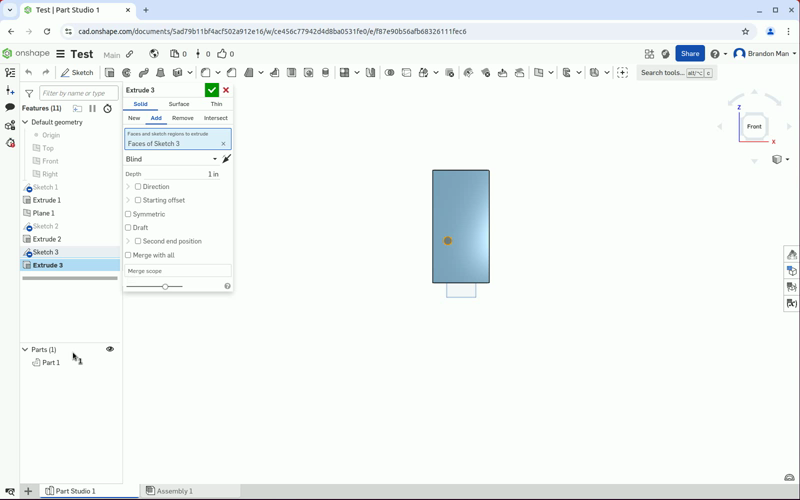
mouse_move(143, 106)
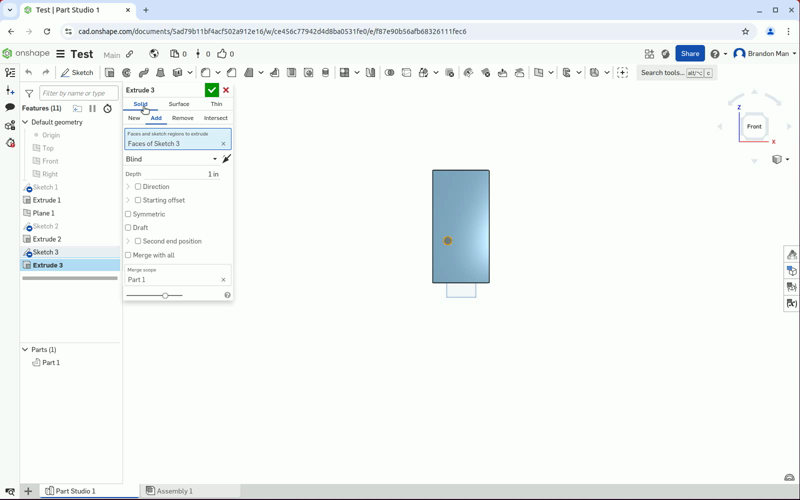
click(143, 106)
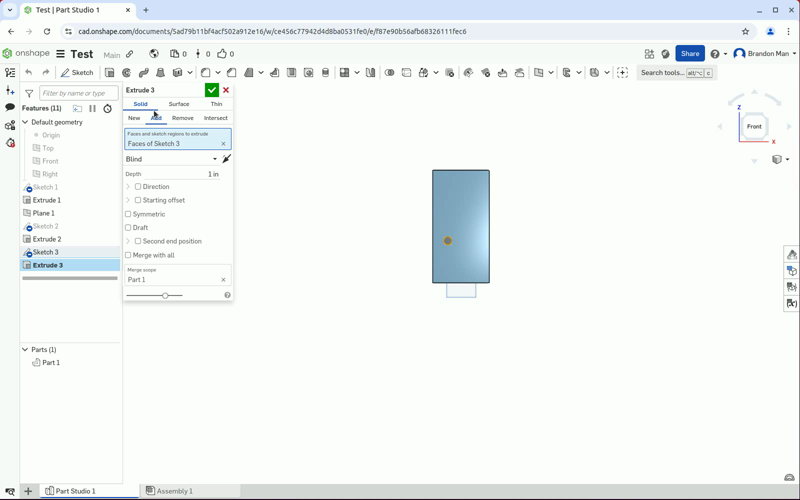
mouse_move(186, 120)
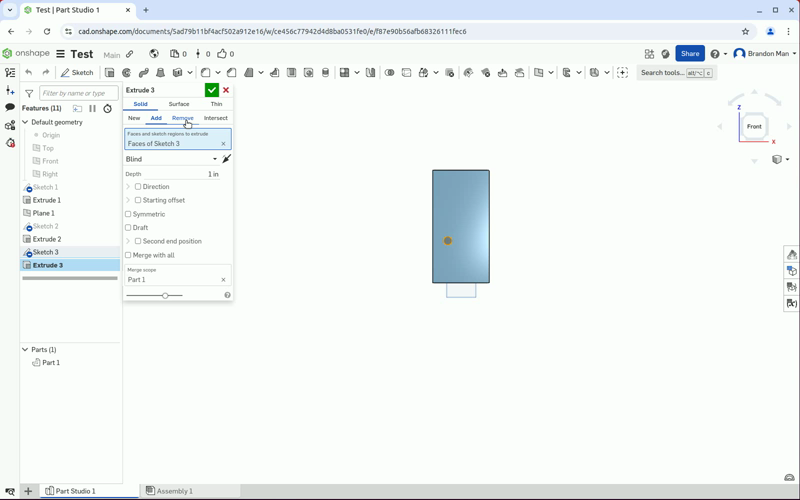
click(186, 120)
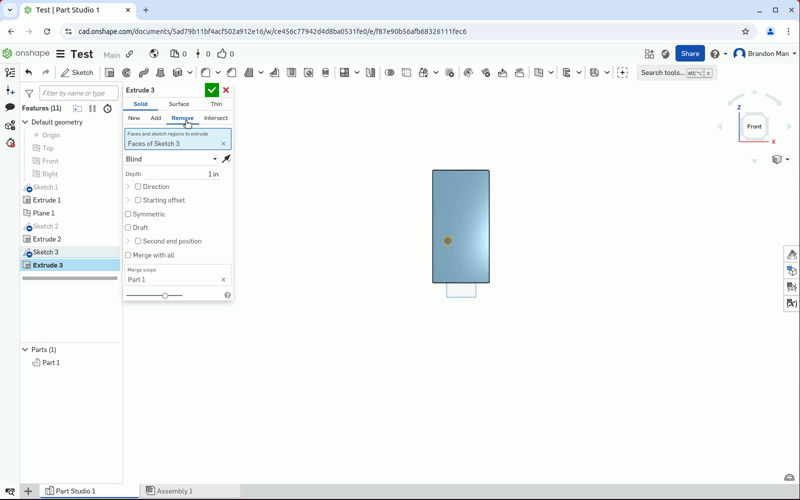
key(tab, 4)
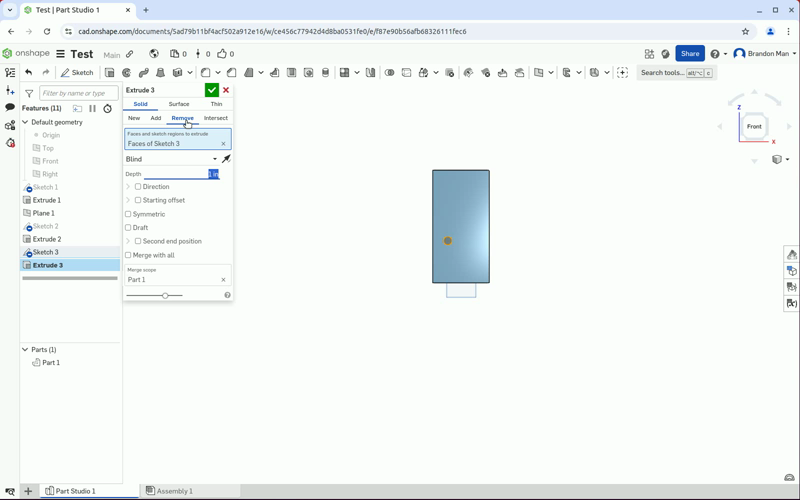
text(5.777)
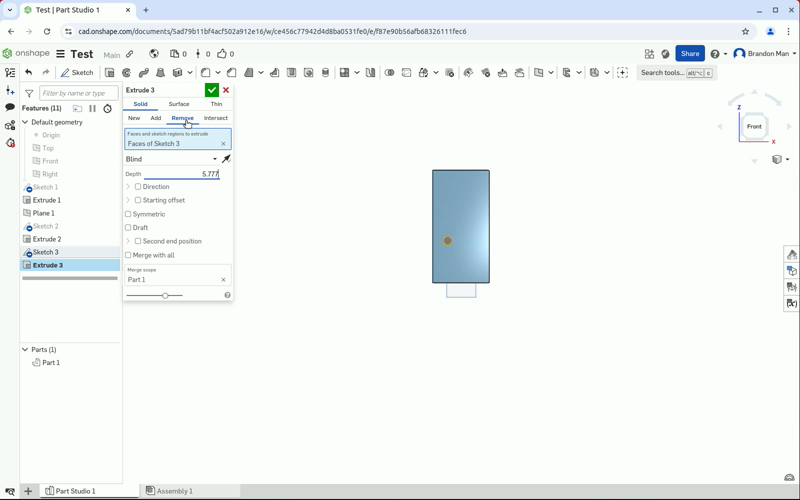
key(tab, 6)
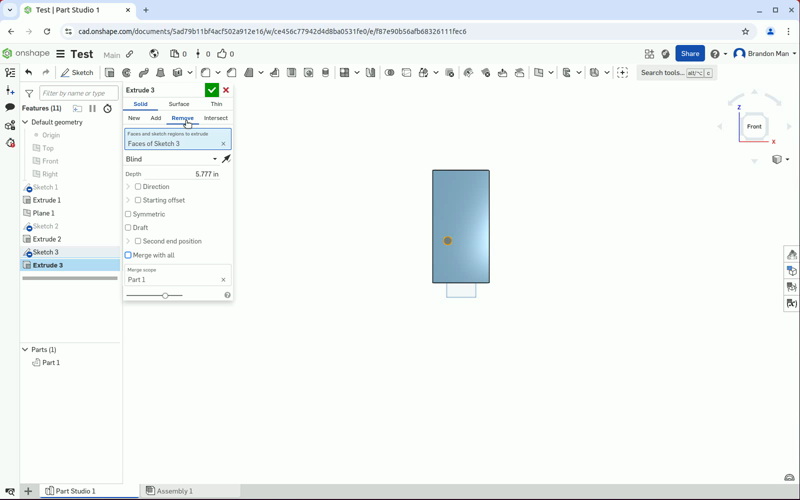
key(space)
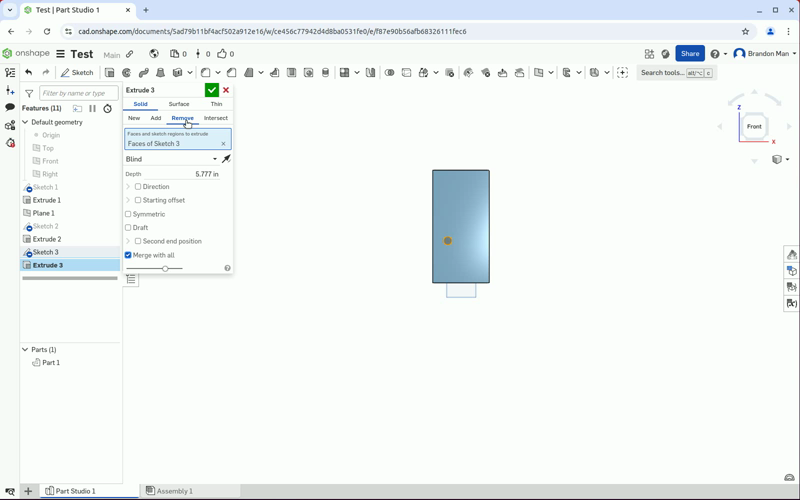
key(enter)
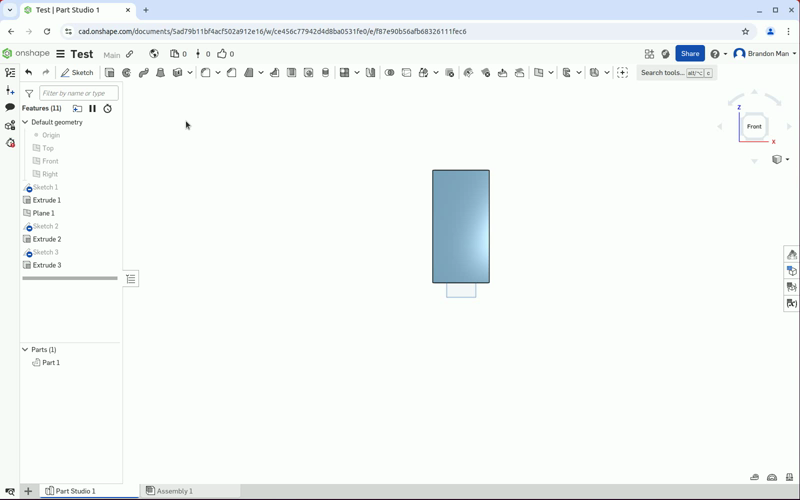
key(shift+h)
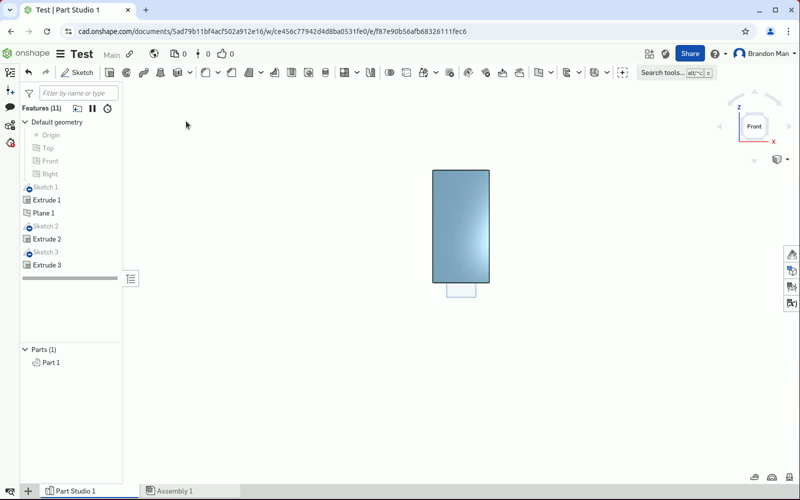
key(shift+h)
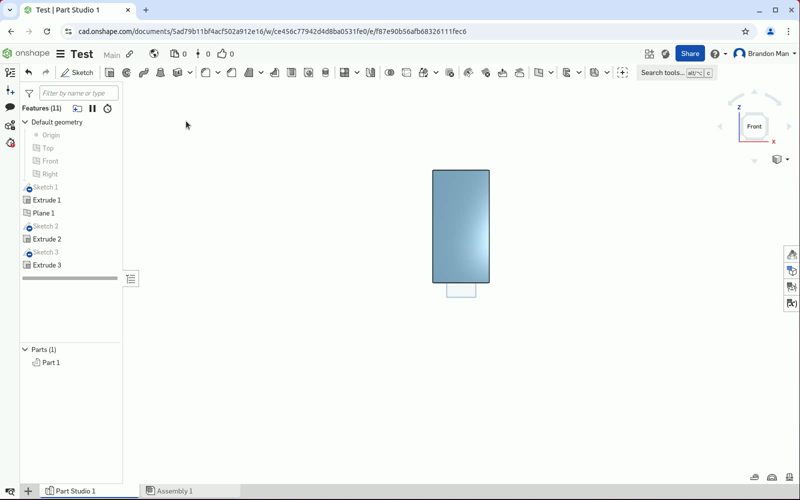
mouse_move(73, 189)
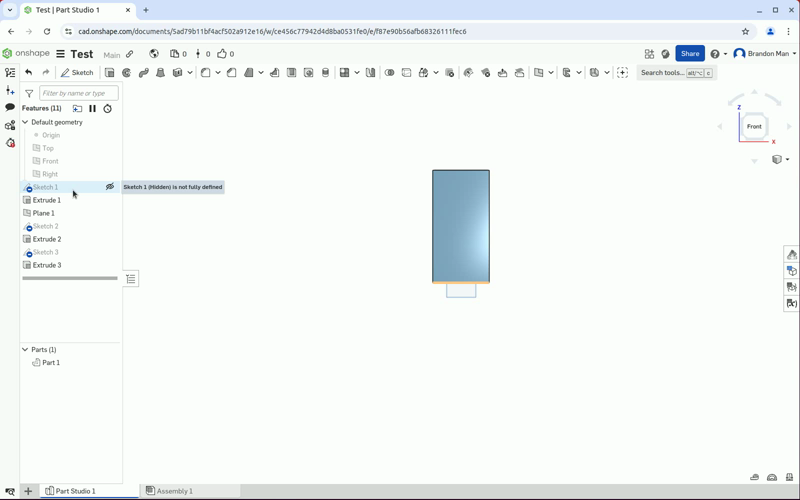
click(73, 189)
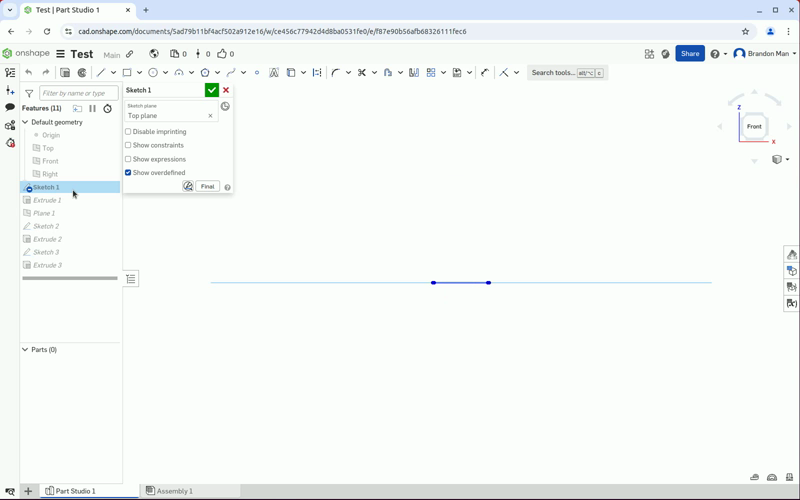
mouse_move(229, 92)
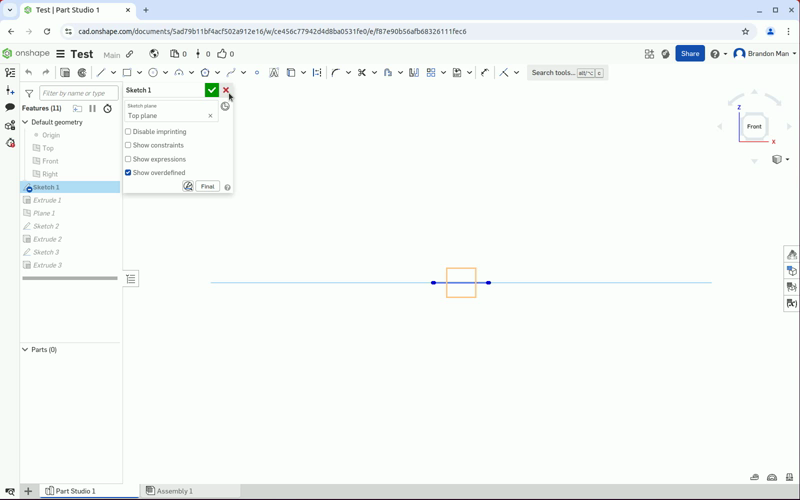
click(229, 92)
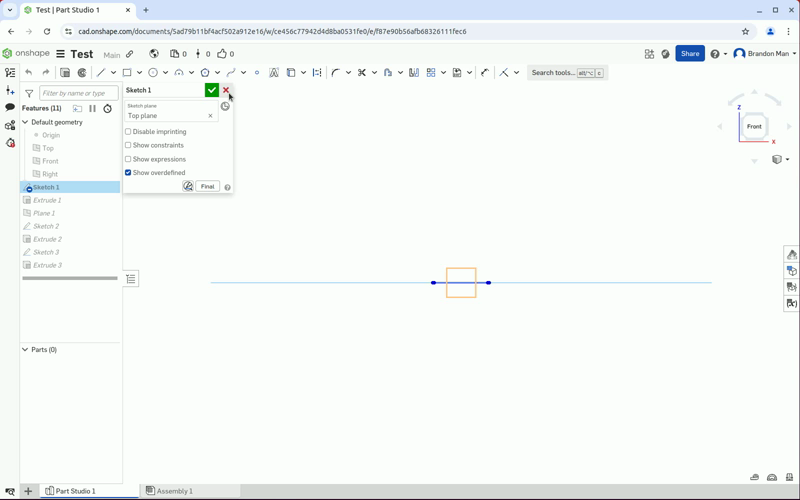
key(shift+s)
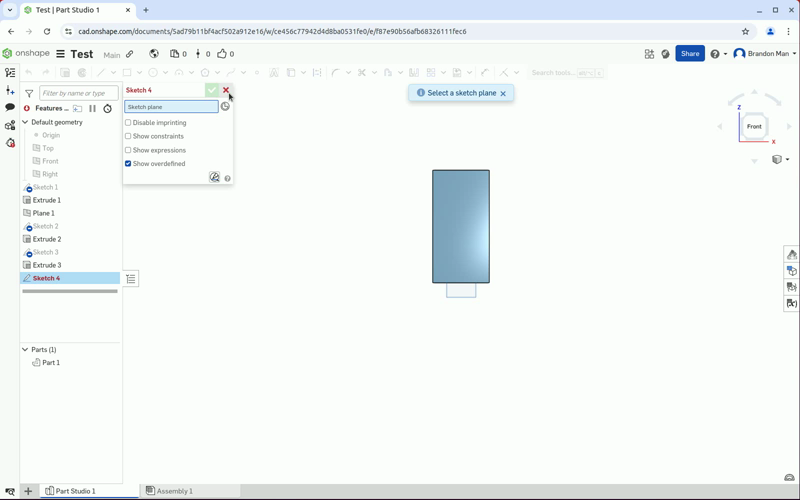
mouse_move(73, 215)
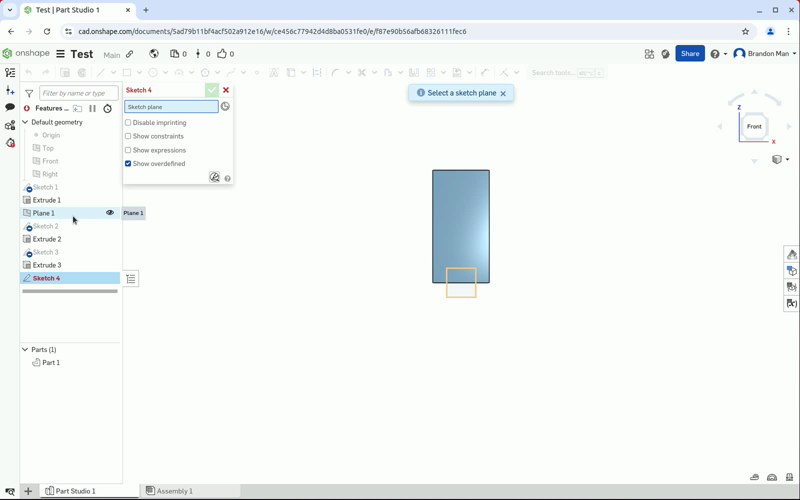
click(73, 215)
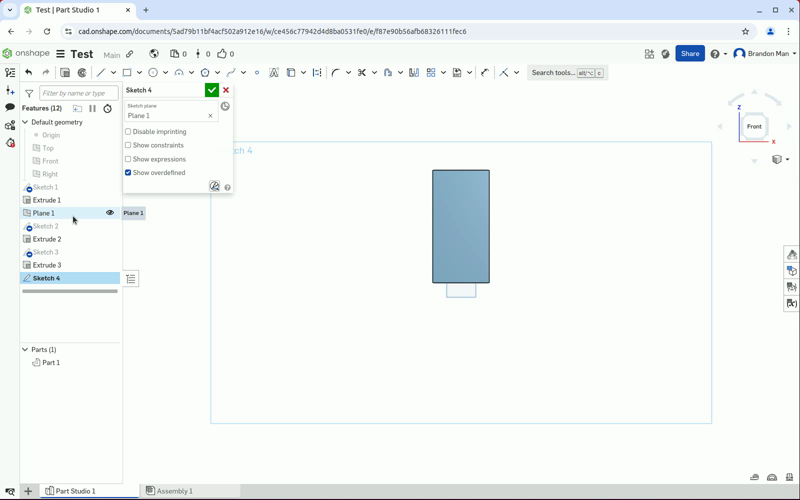
mouse_move(73, 352)
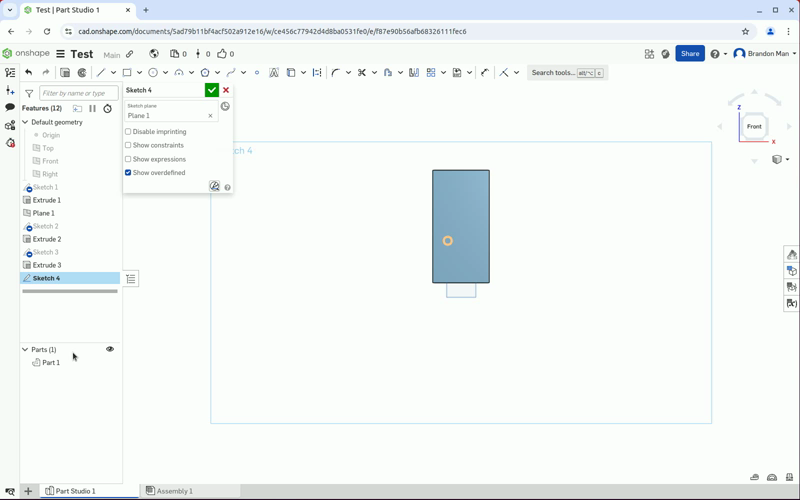
key(y)
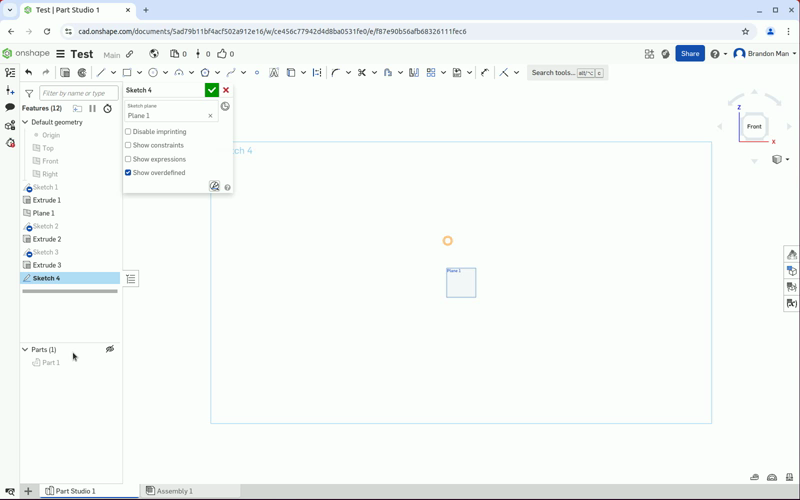
key(c)
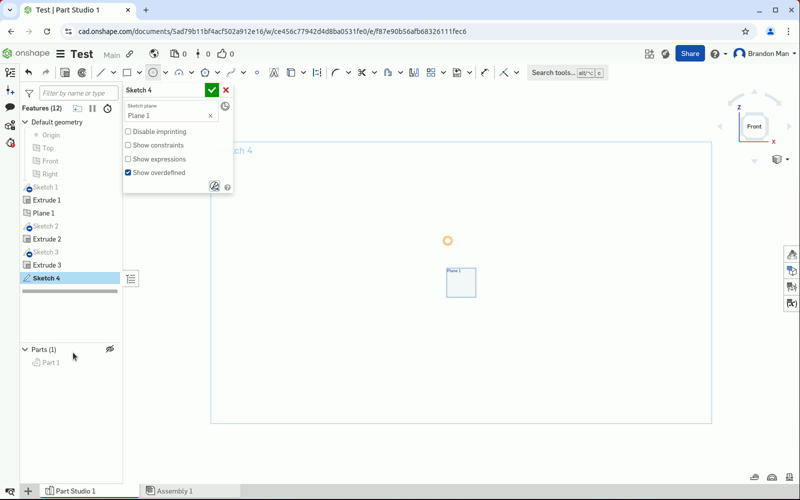
key_down(shift)
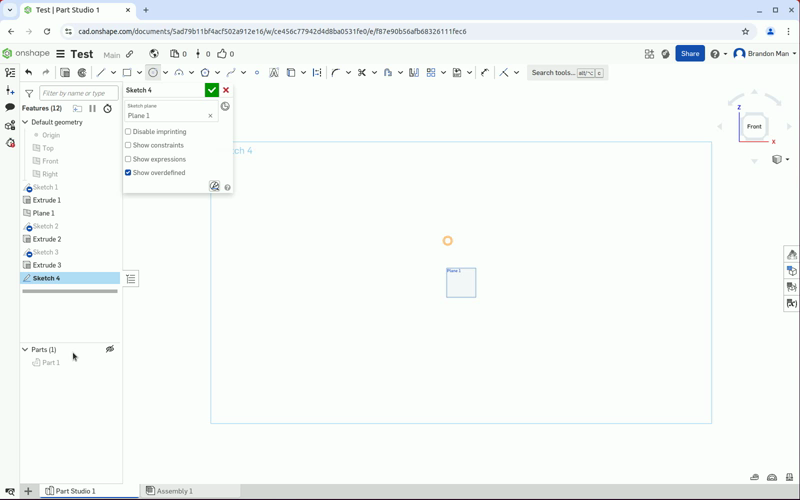
mouse_move(447, 212)
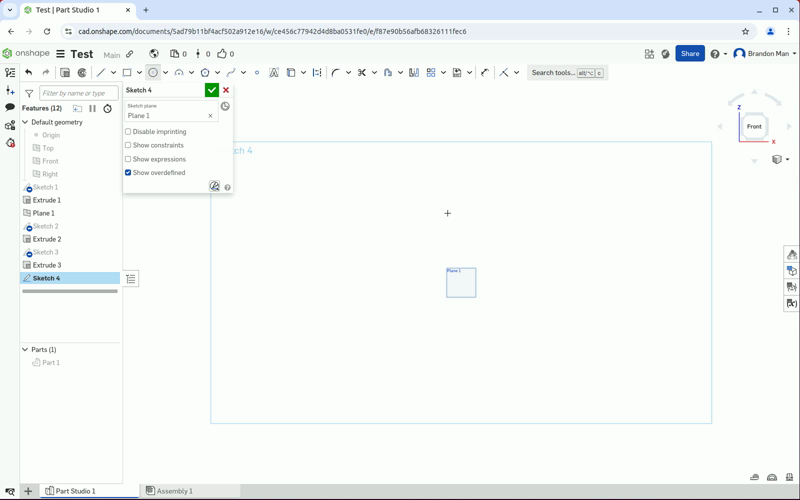
click(447, 212)
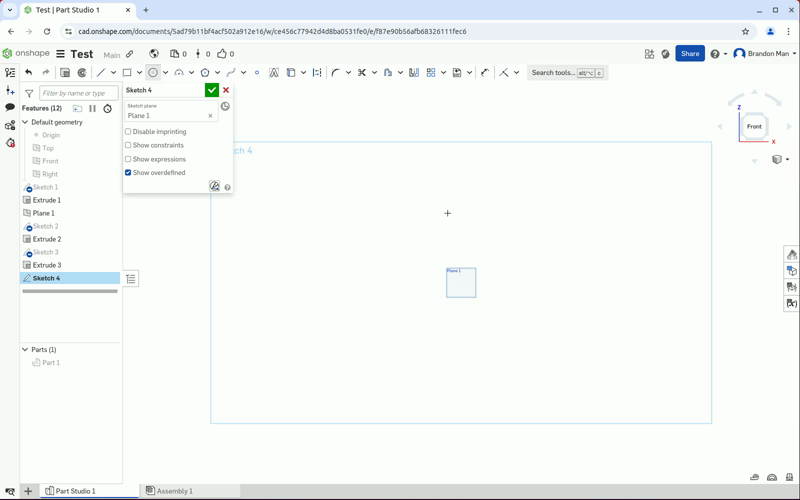
key_up(shift)
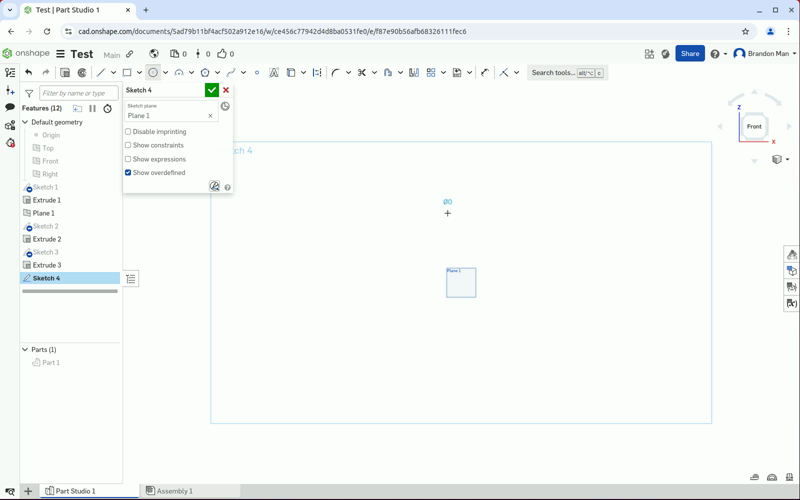
mouse_move(451, 212)
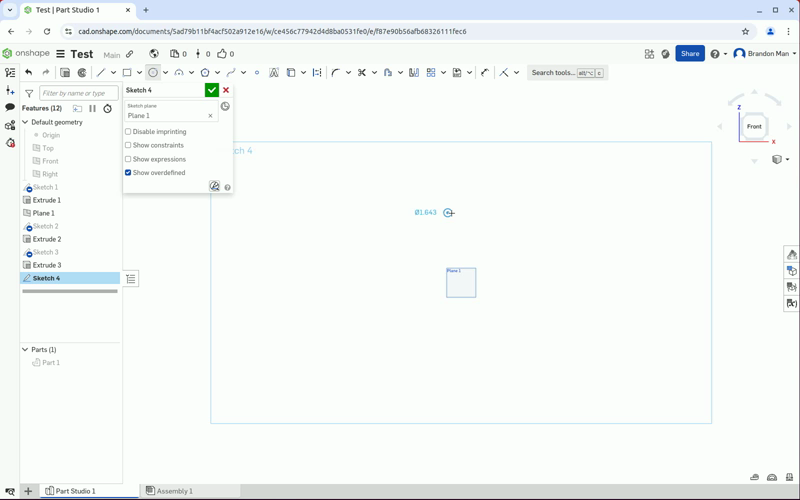
click(451, 212)
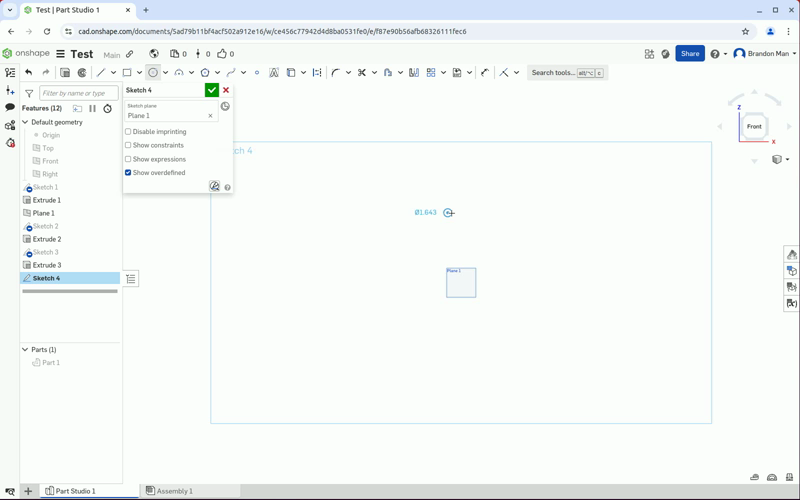
key(esc)
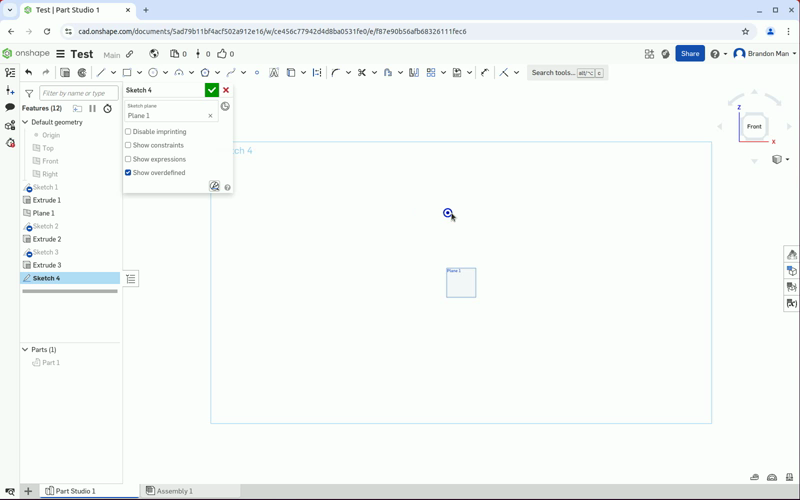
mouse_move(449, 212)
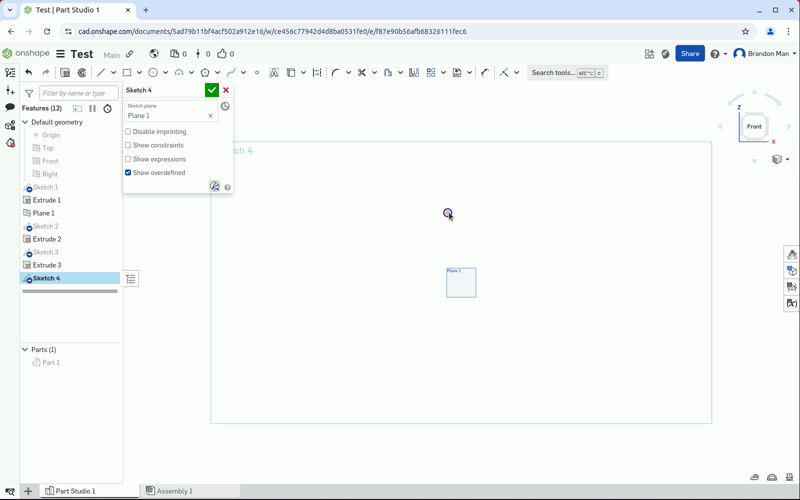
scroll(6)
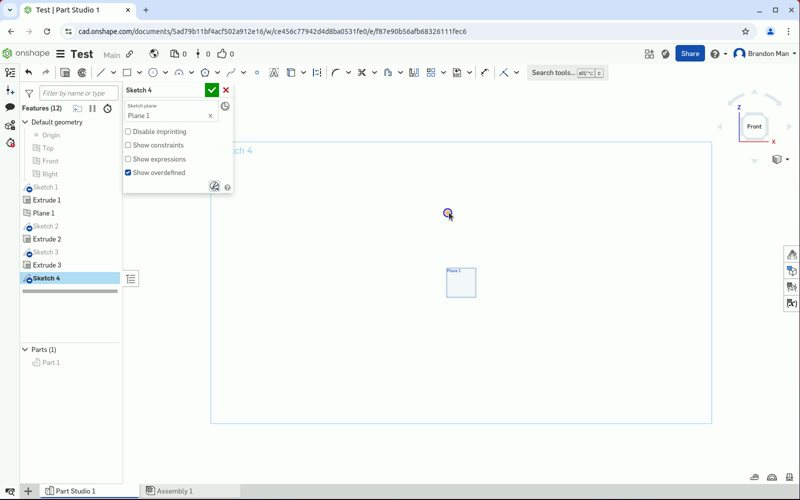
scroll(6)
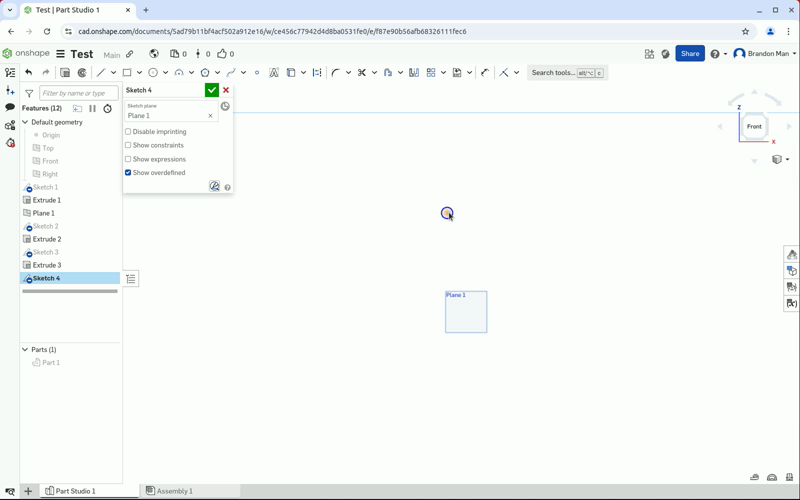
scroll(6)
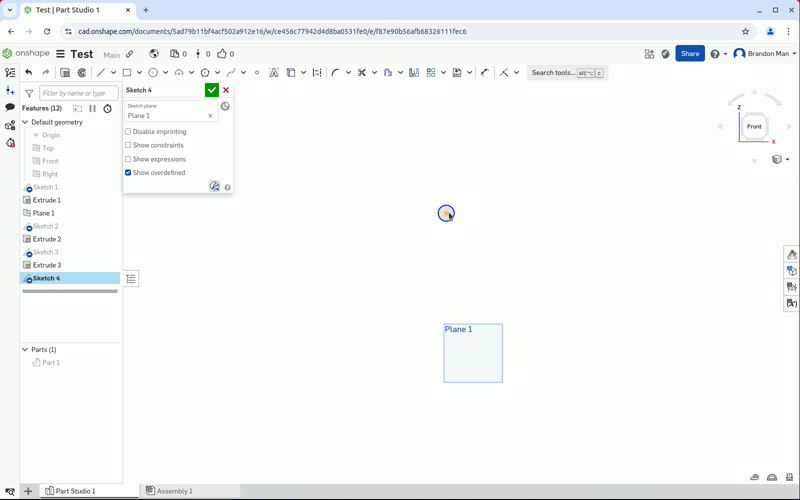
scroll(6)
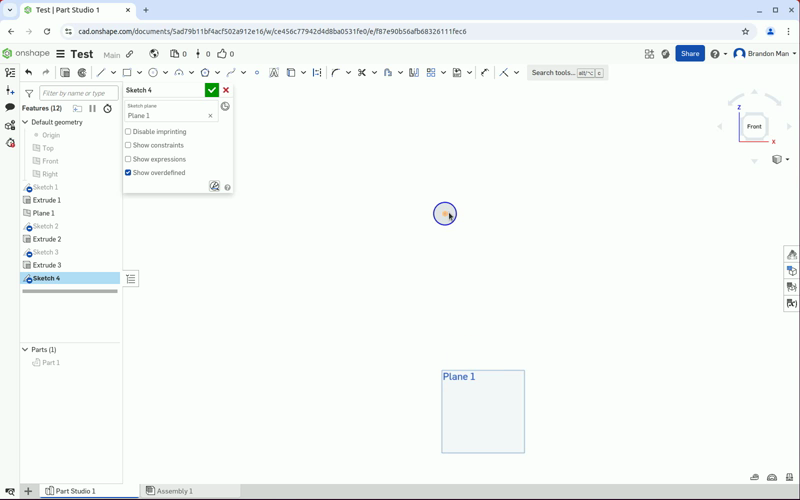
scroll(6)
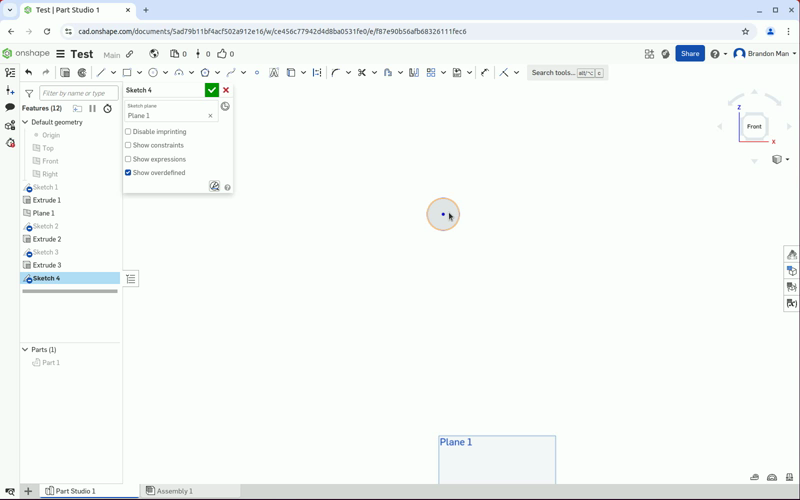
scroll(6)
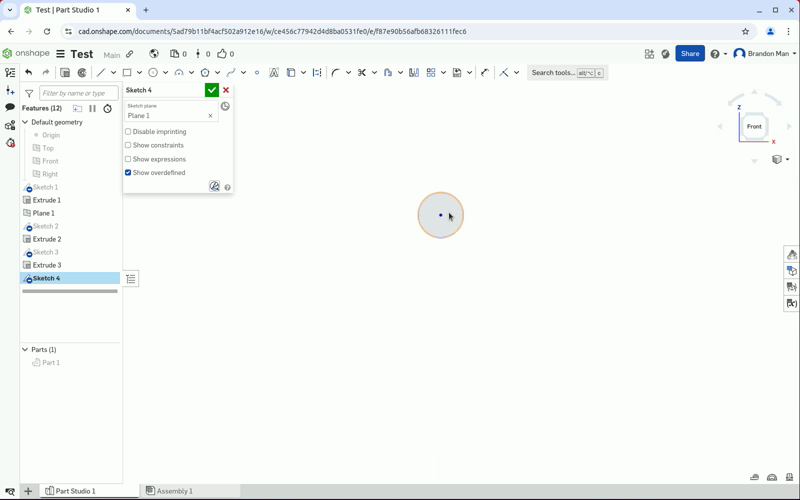
scroll(6)
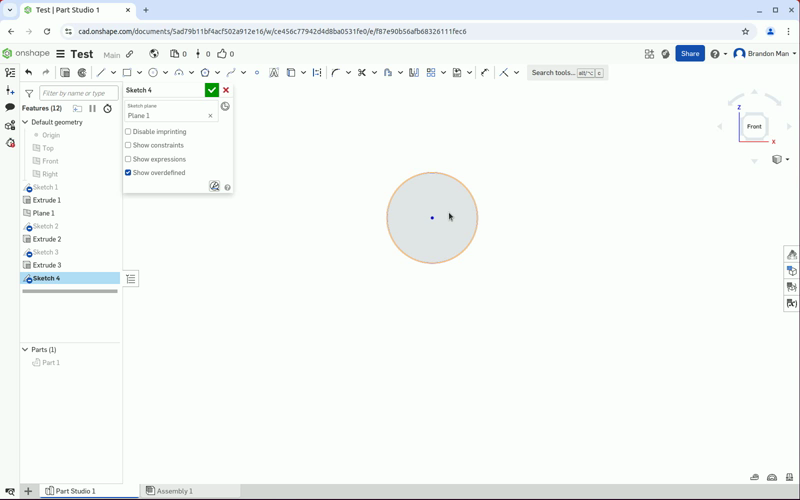
click(449, 212)
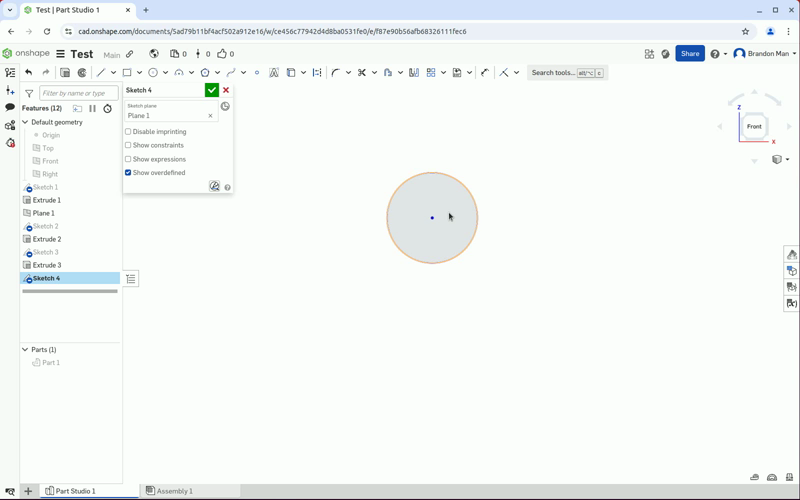
scroll(-6)
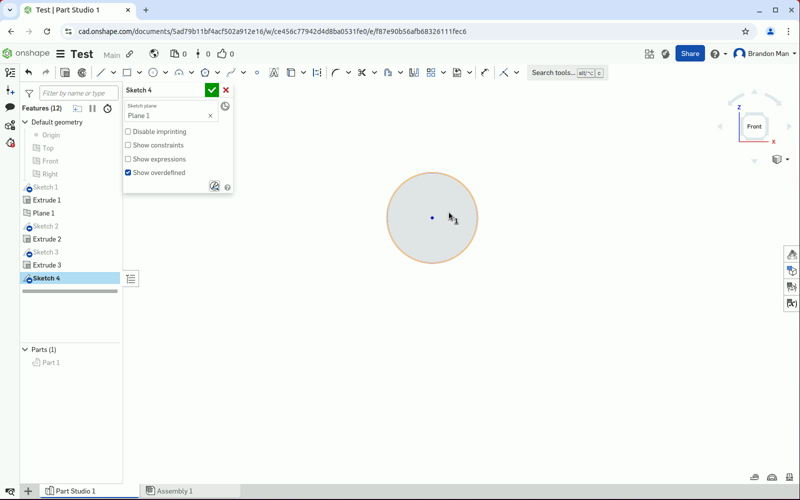
scroll(-6)
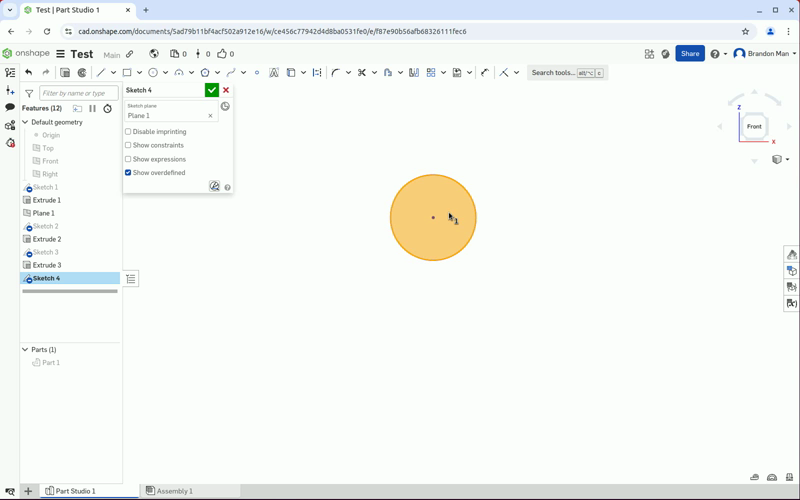
scroll(-6)
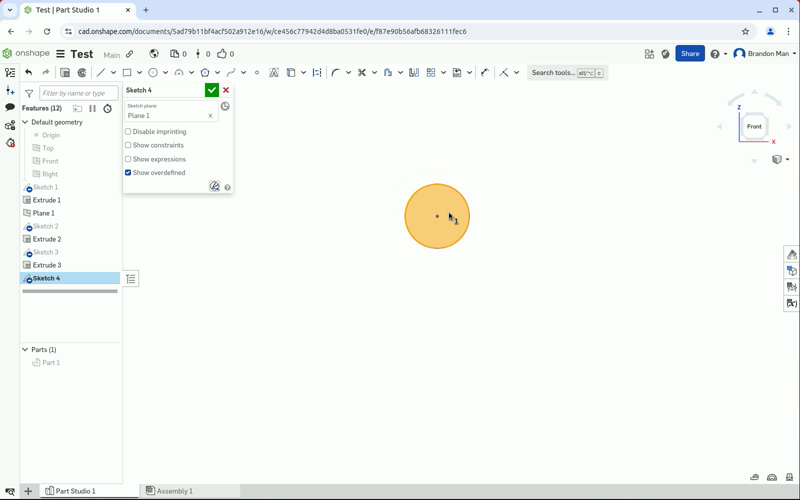
scroll(-6)
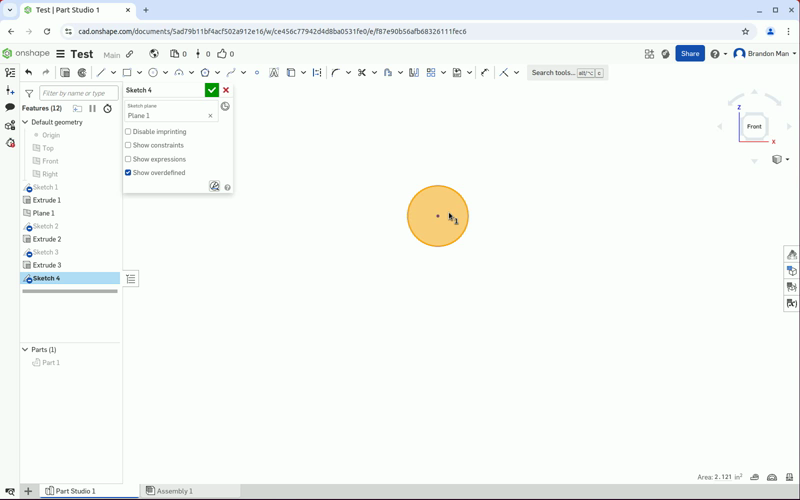
scroll(-6)
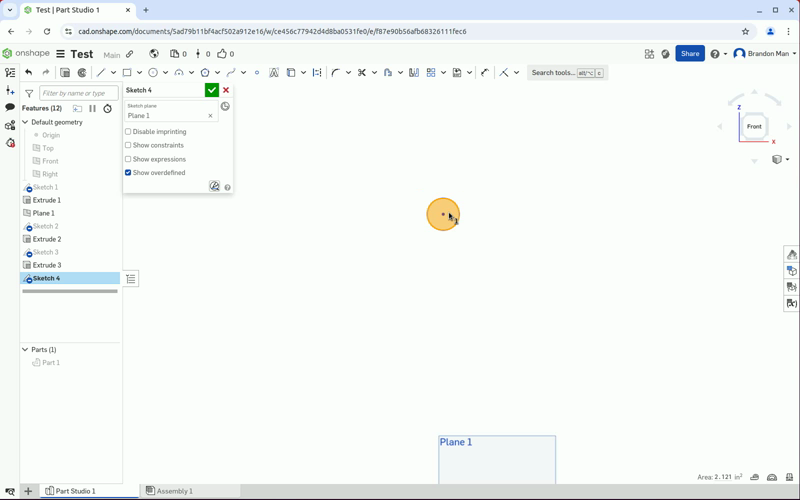
scroll(-6)
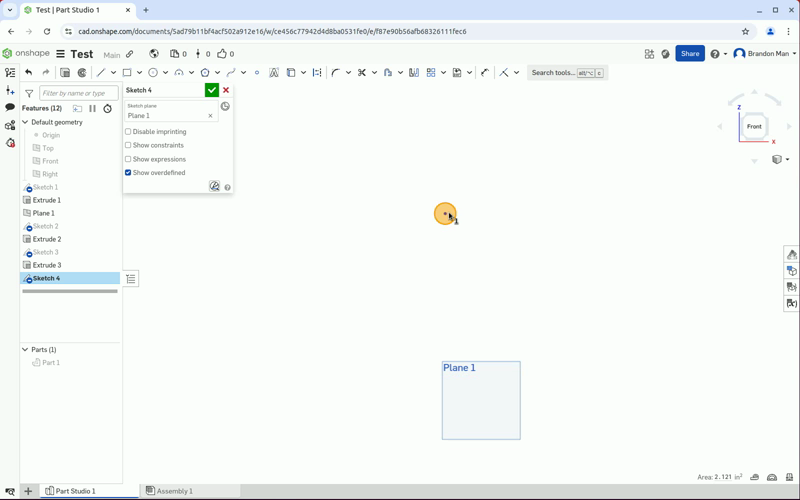
scroll(-6)
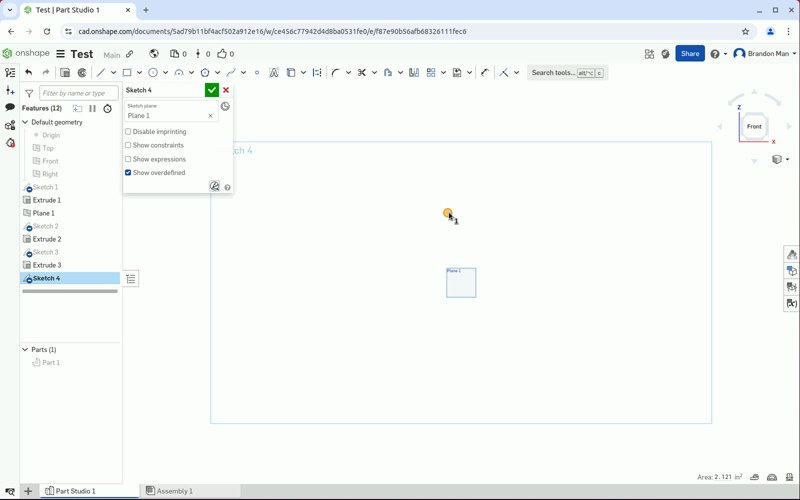
mouse_move(73, 352)
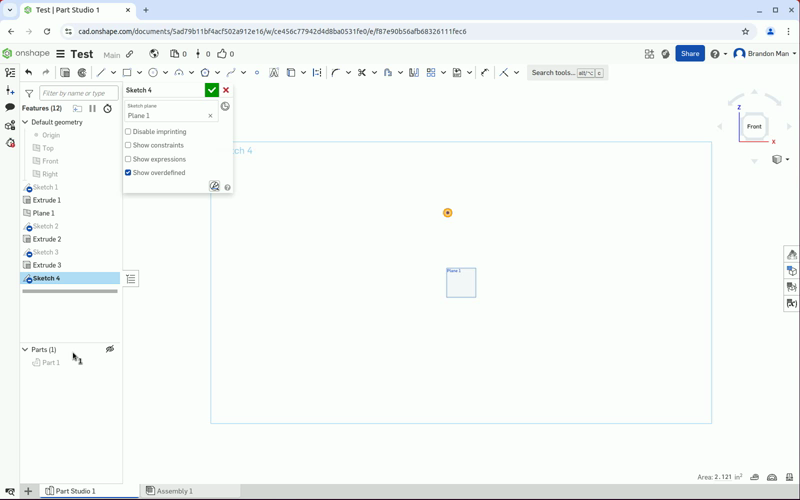
key(shift+y)
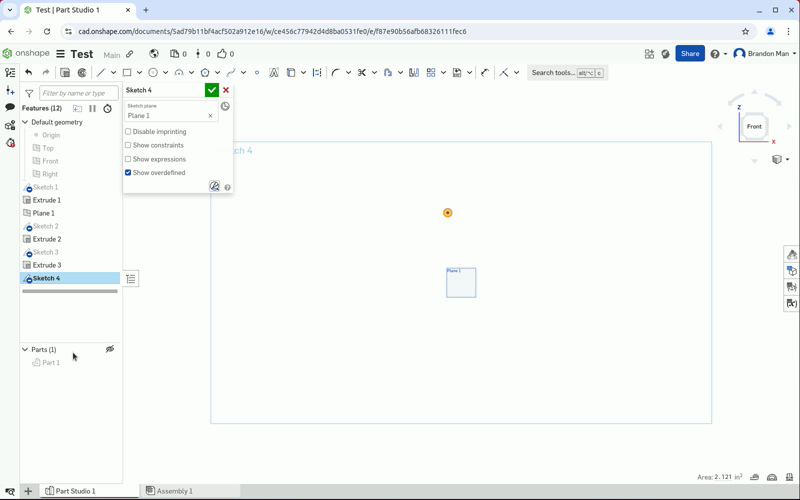
key(shift+e)
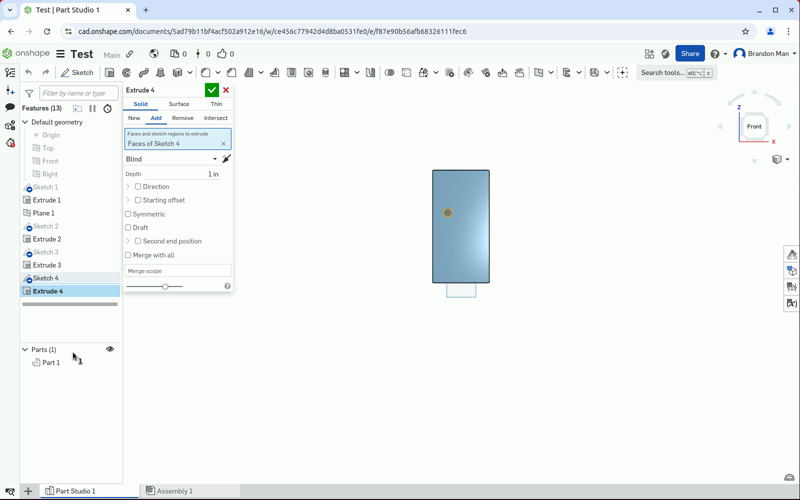
mouse_move(143, 106)
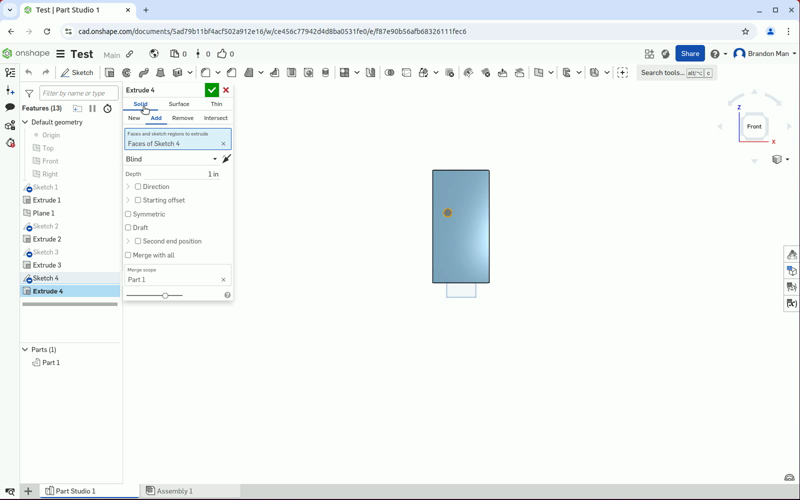
click(143, 106)
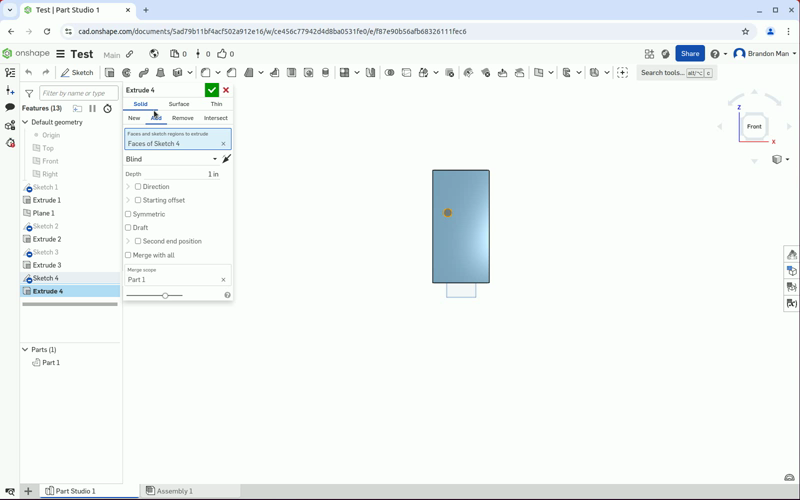
mouse_move(186, 120)
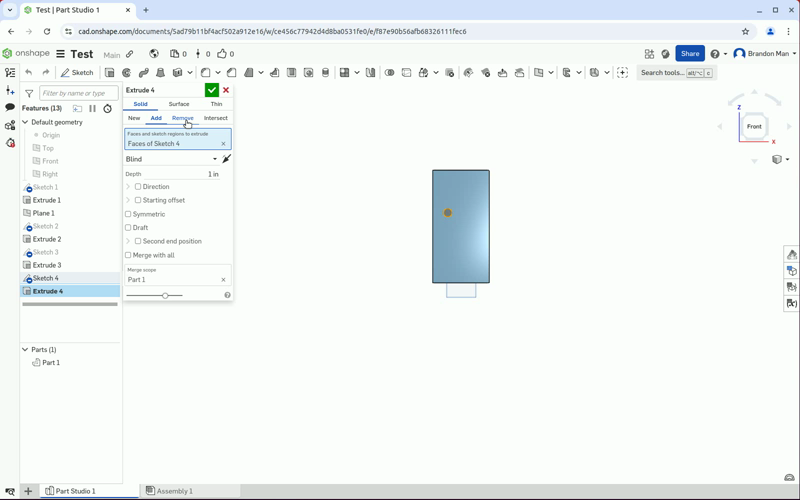
click(186, 120)
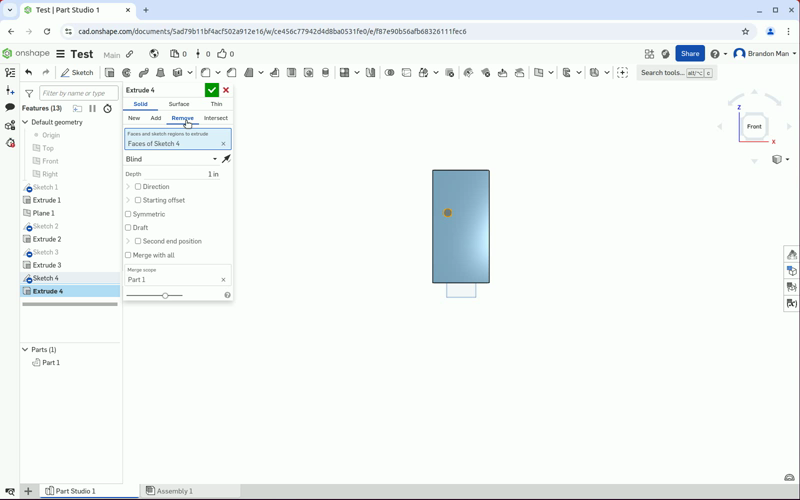
key(tab, 4)
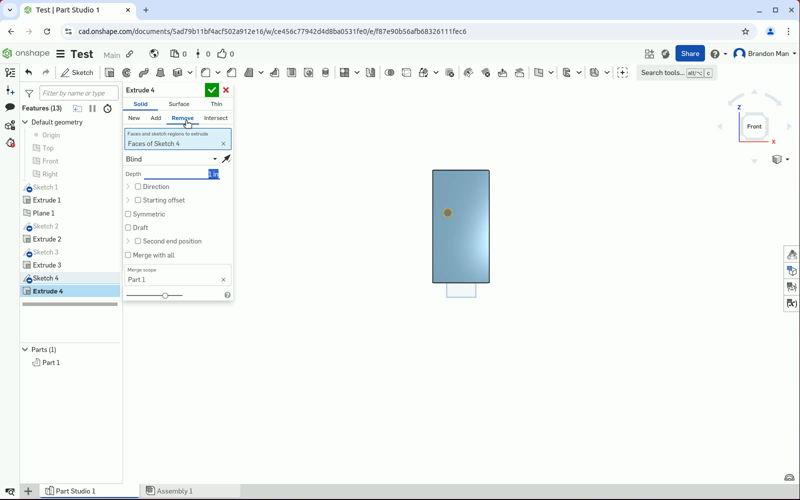
text(5.777)
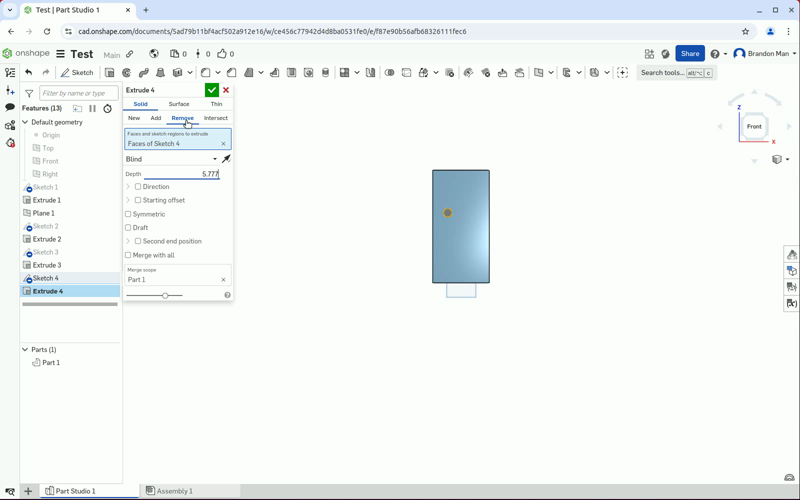
key(tab, 6)
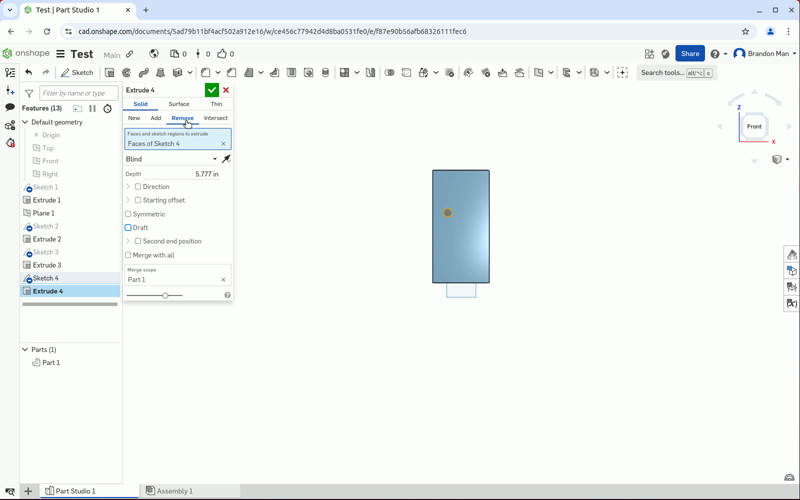
key(space)
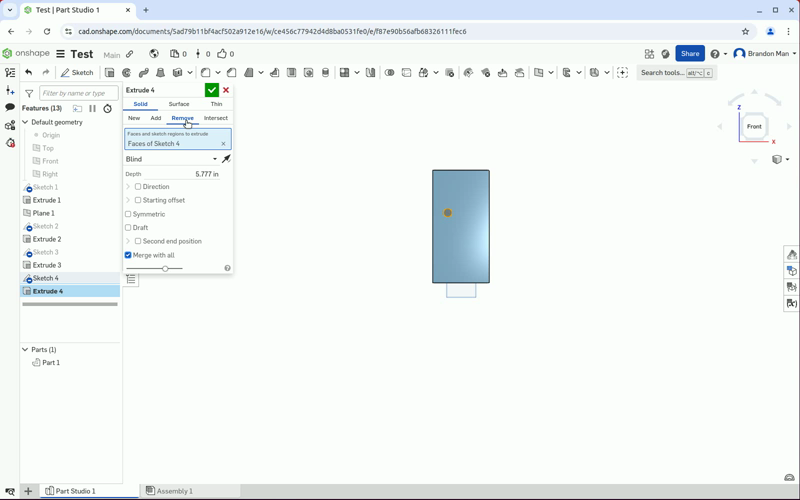
key(enter)
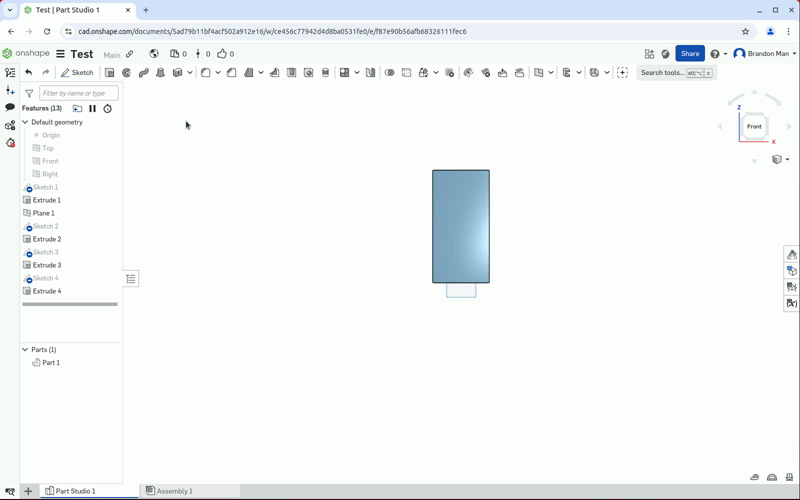
key(shift+h)
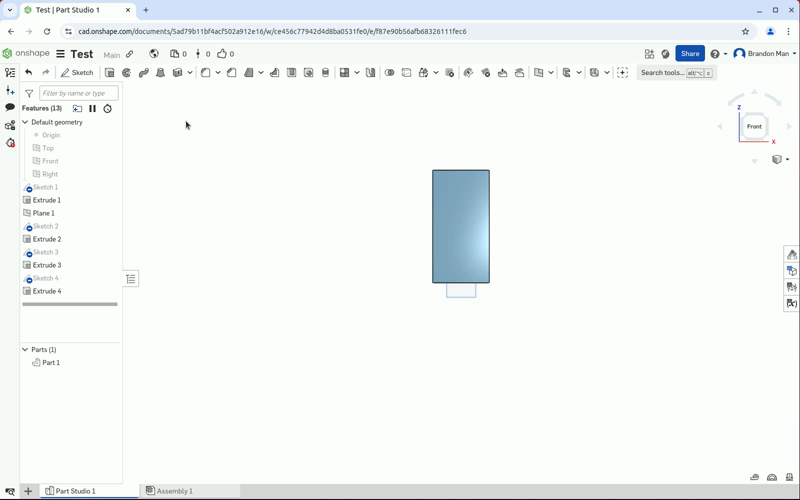
key(shift+h)
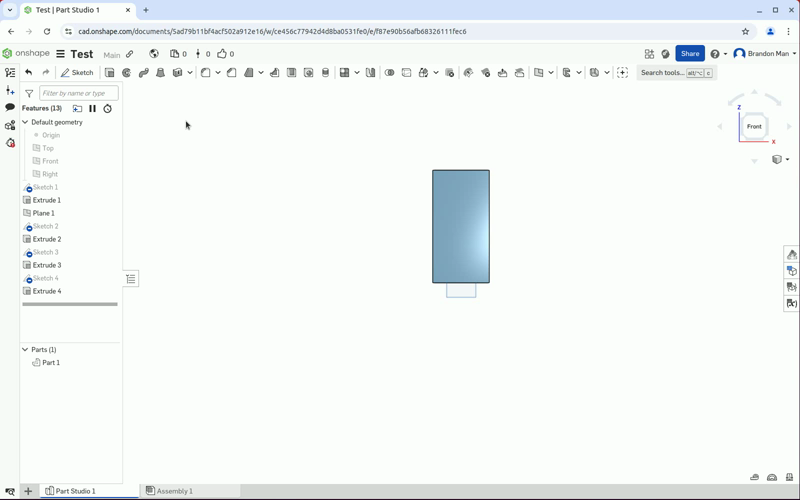
mouse_move(73, 189)
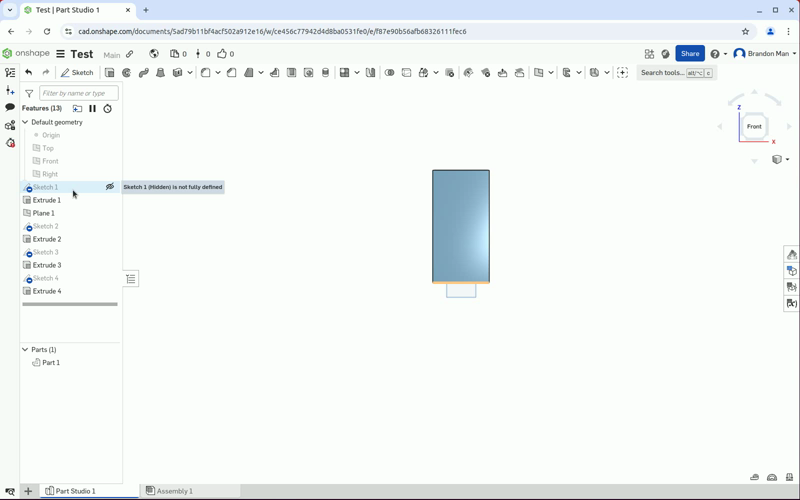
click(73, 189)
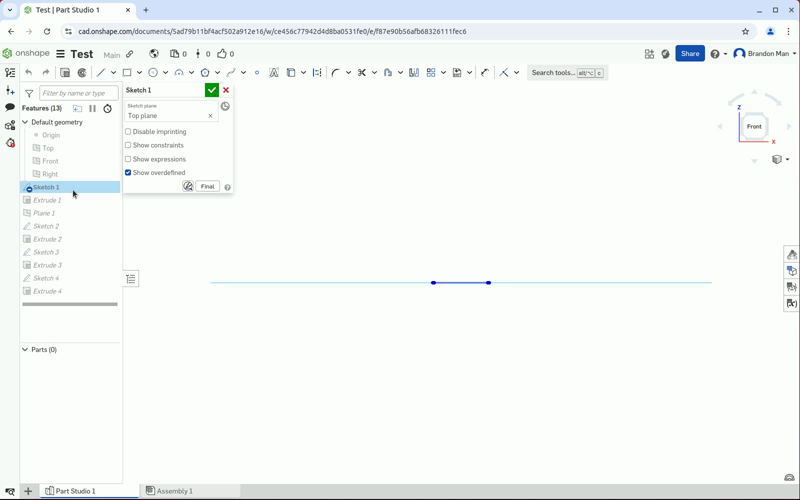
mouse_move(229, 92)
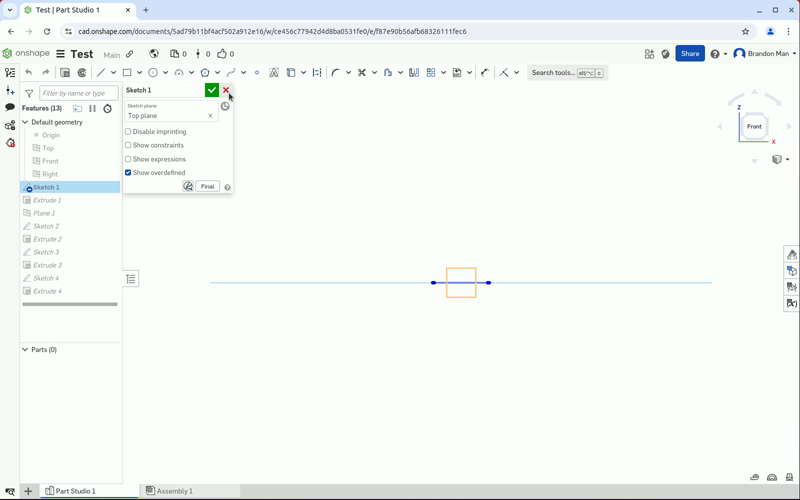
click(229, 92)
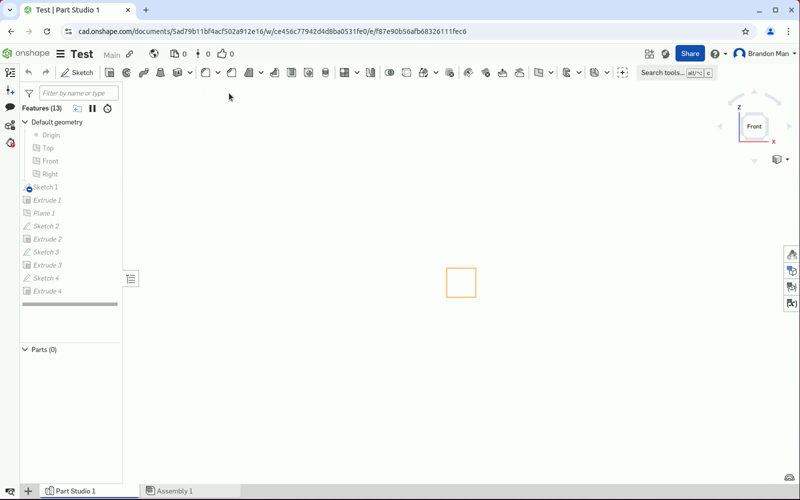
key(shift+s)
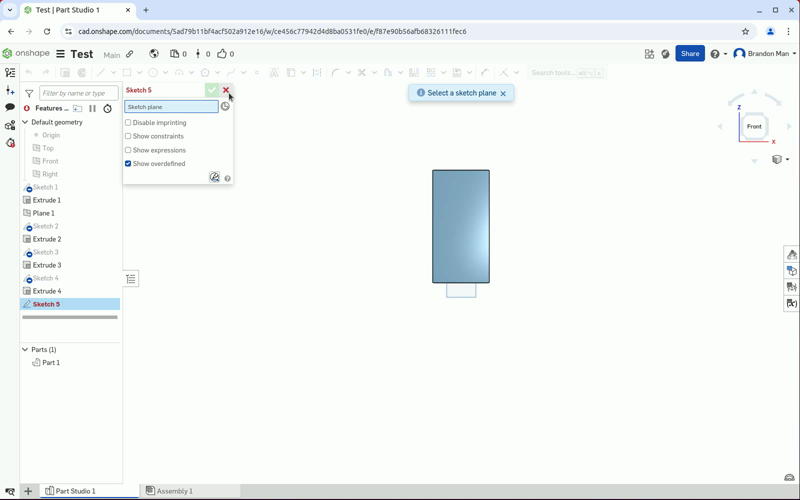
mouse_move(73, 215)
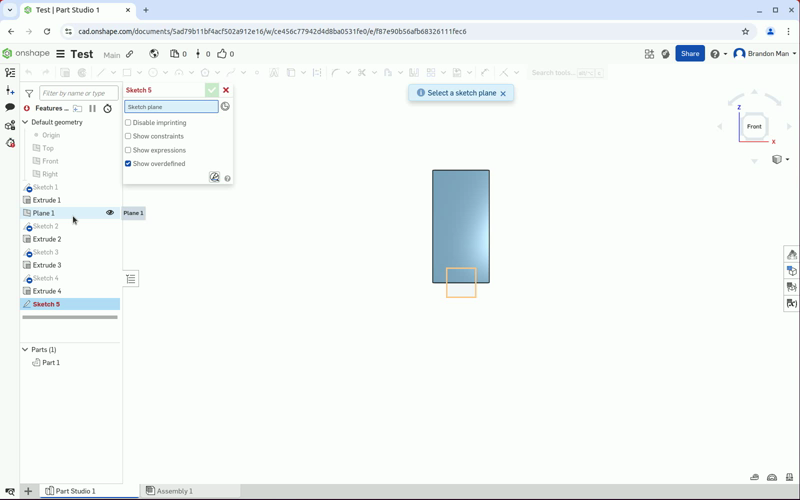
click(73, 215)
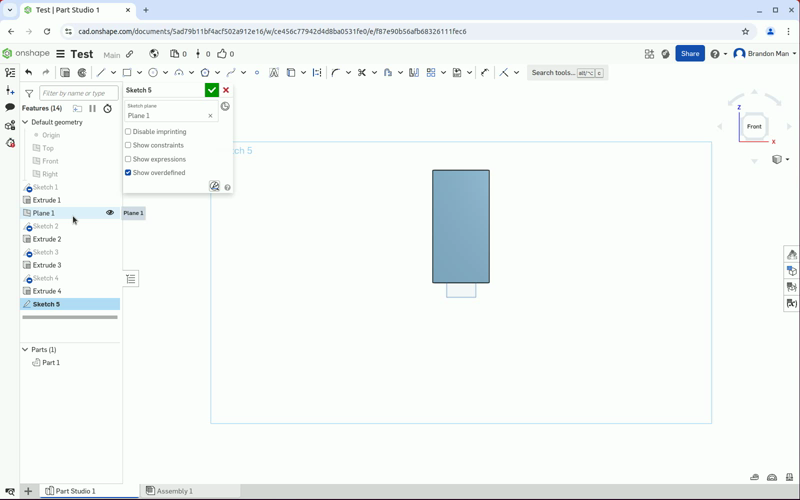
mouse_move(73, 352)
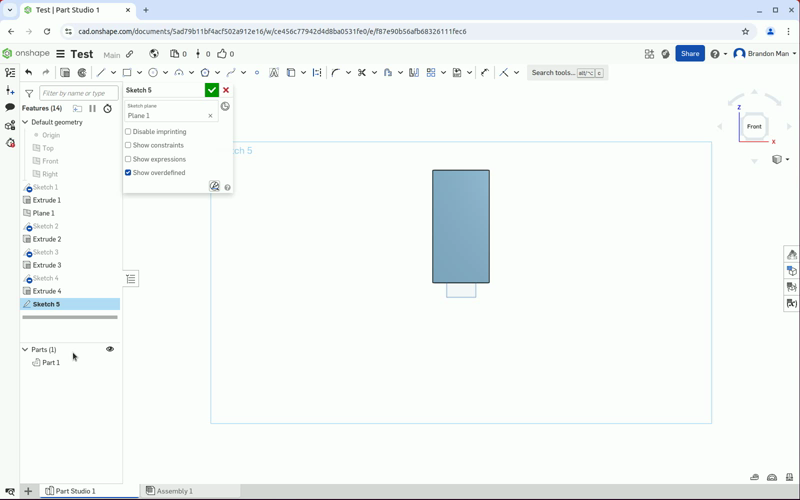
key(y)
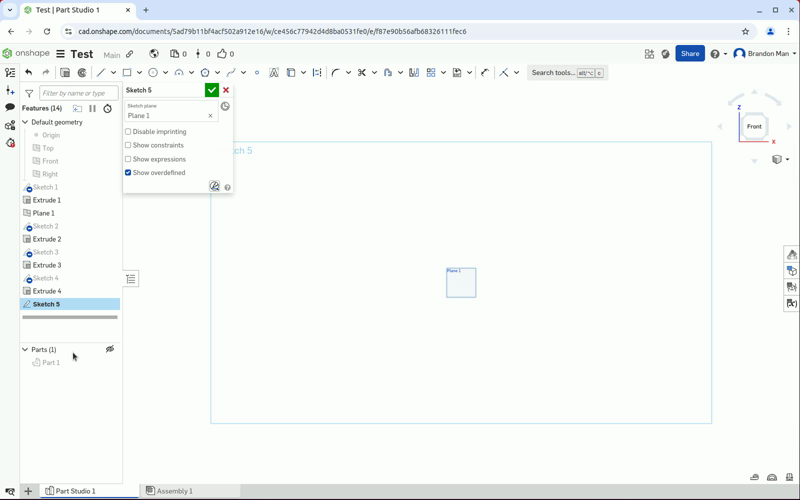
key(c)
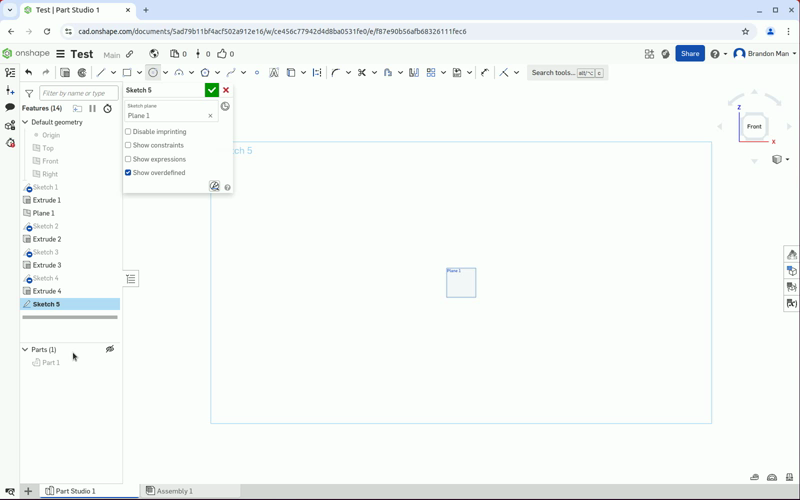
key_down(shift)
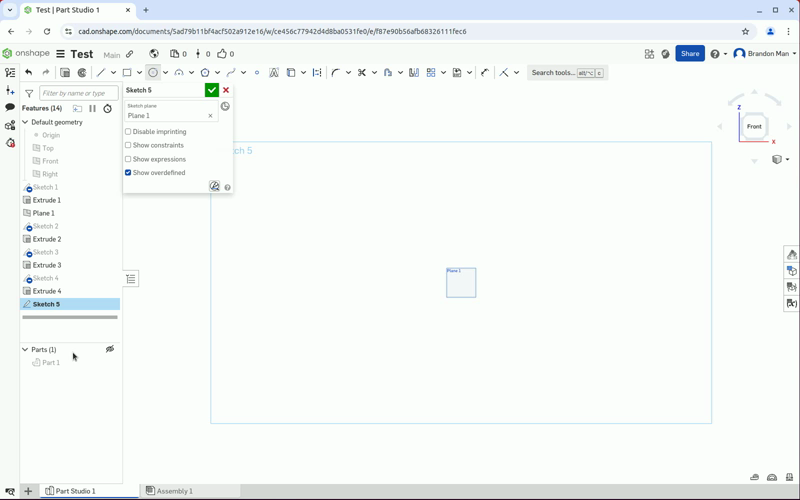
mouse_move(447, 184)
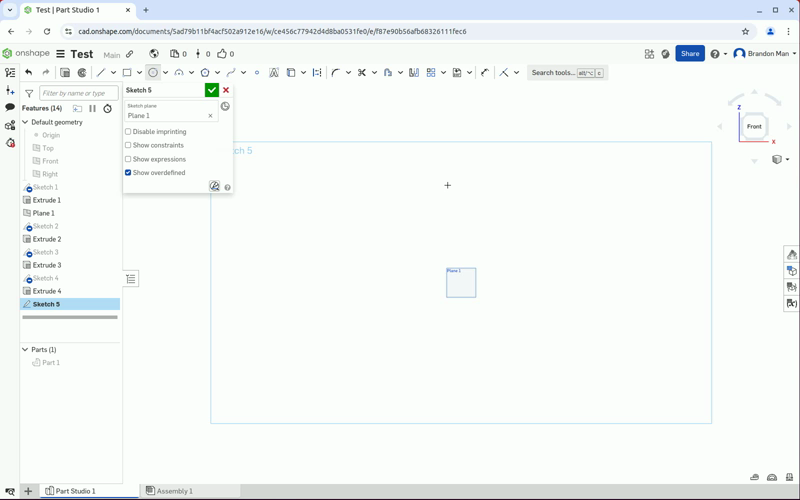
click(447, 184)
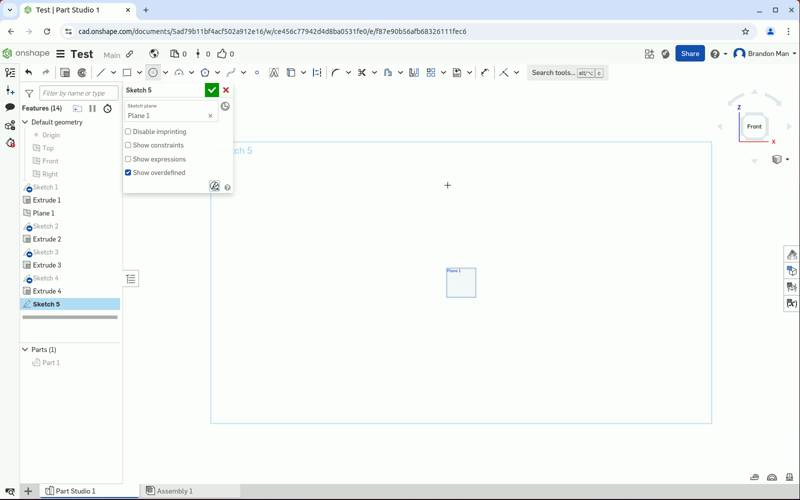
key_up(shift)
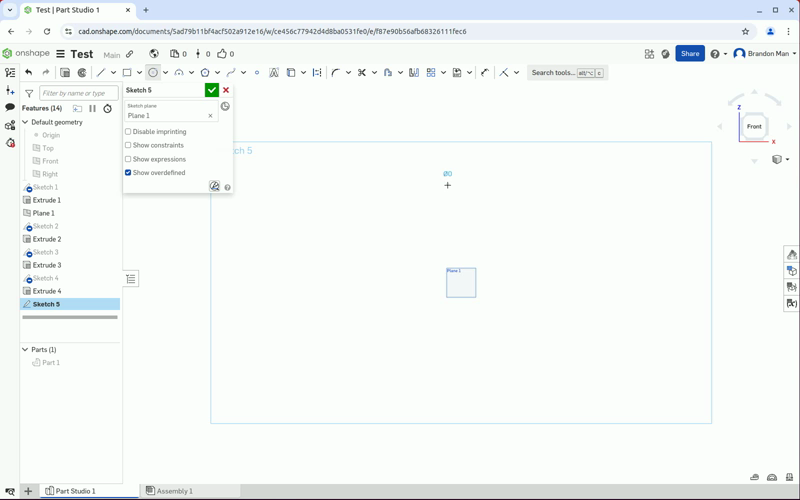
mouse_move(451, 184)
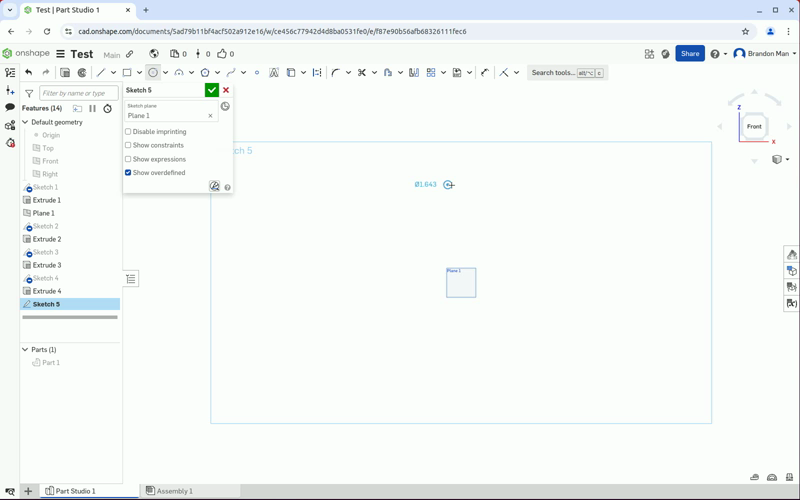
click(451, 184)
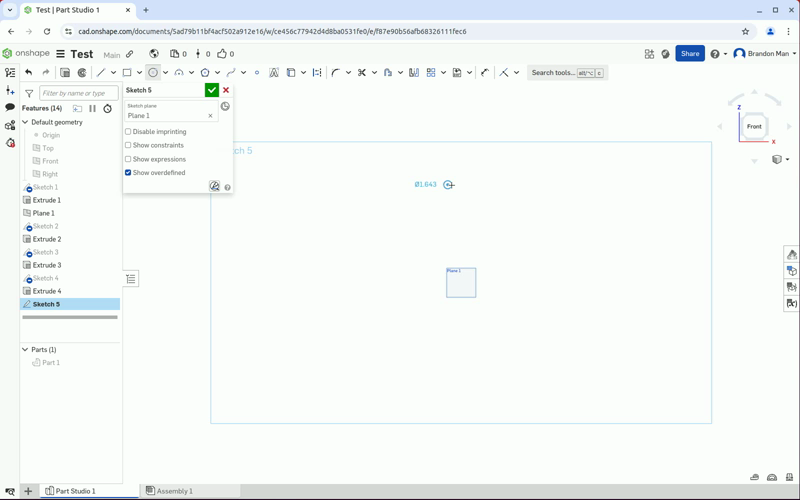
key(esc)
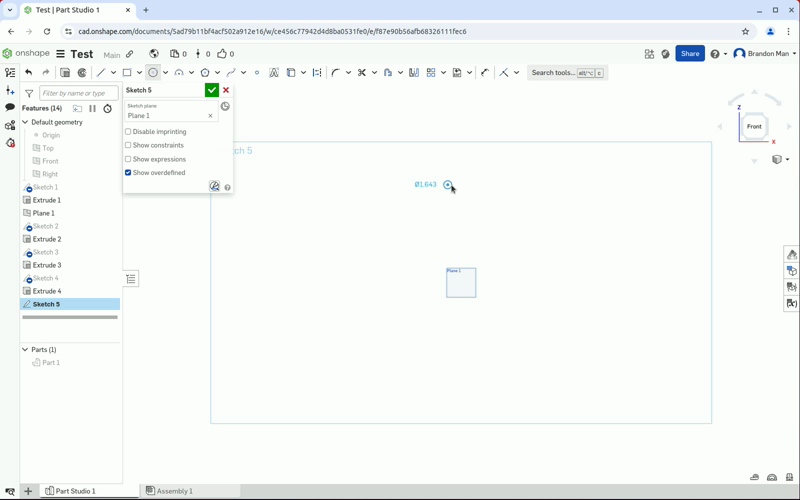
mouse_move(447, 186)
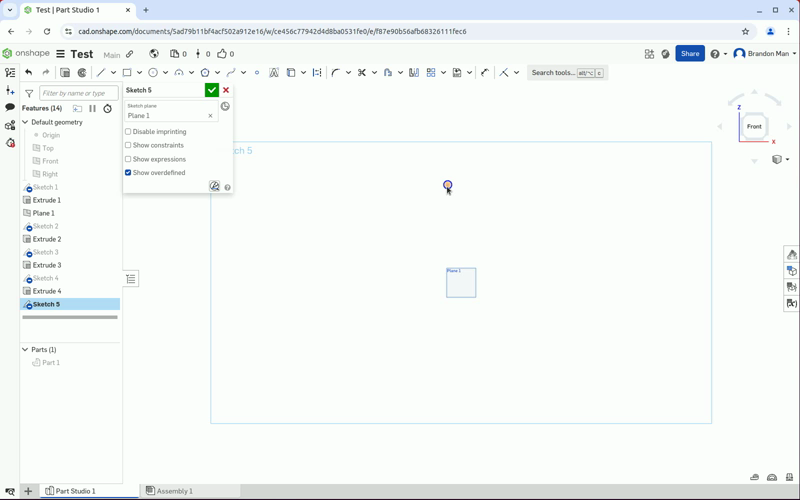
scroll(6)
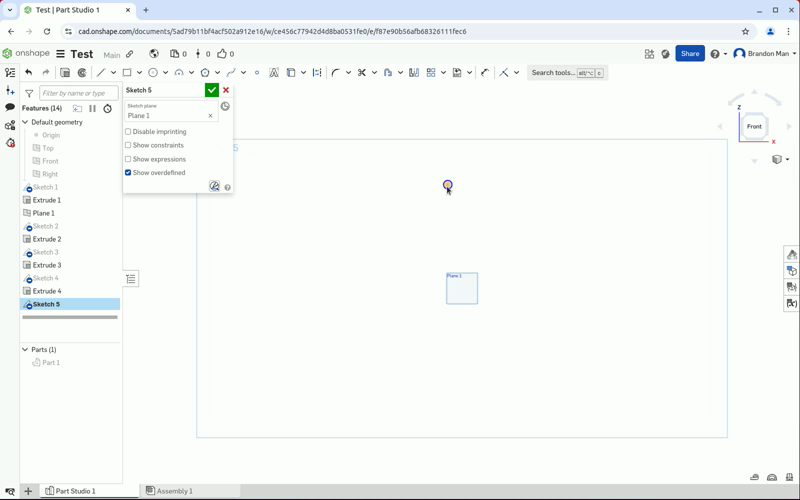
scroll(6)
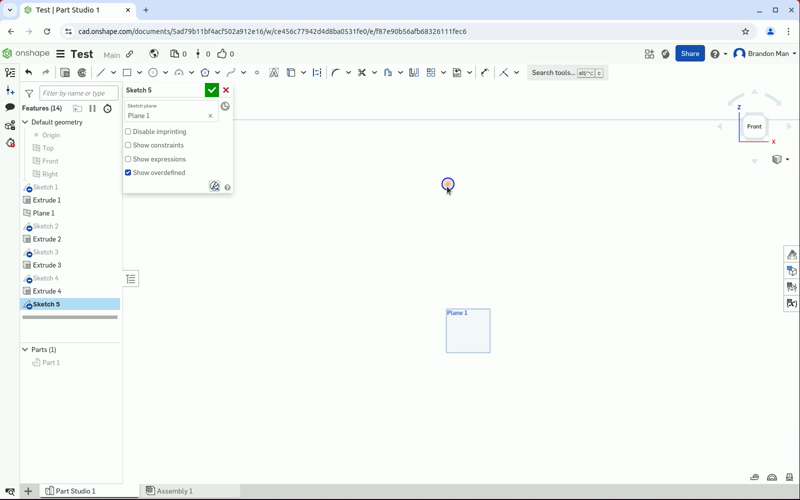
scroll(6)
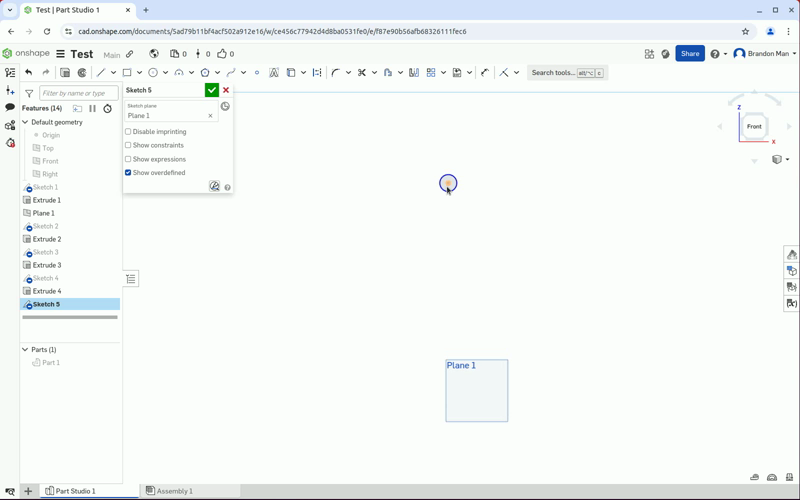
scroll(6)
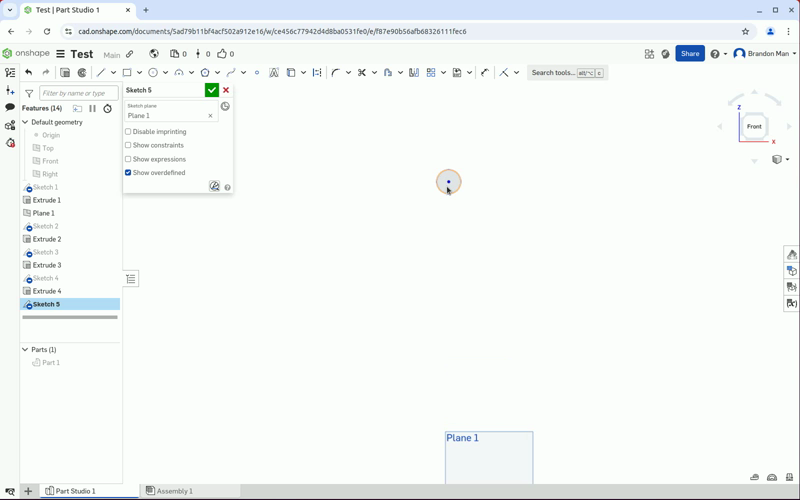
scroll(6)
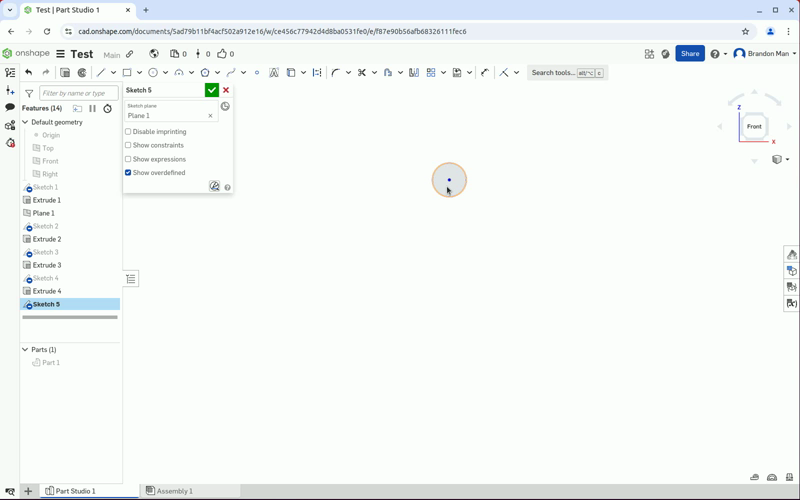
scroll(6)
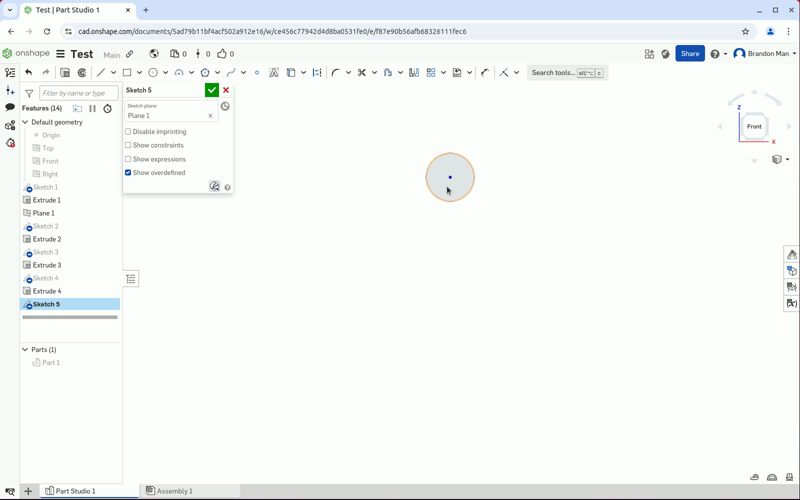
scroll(6)
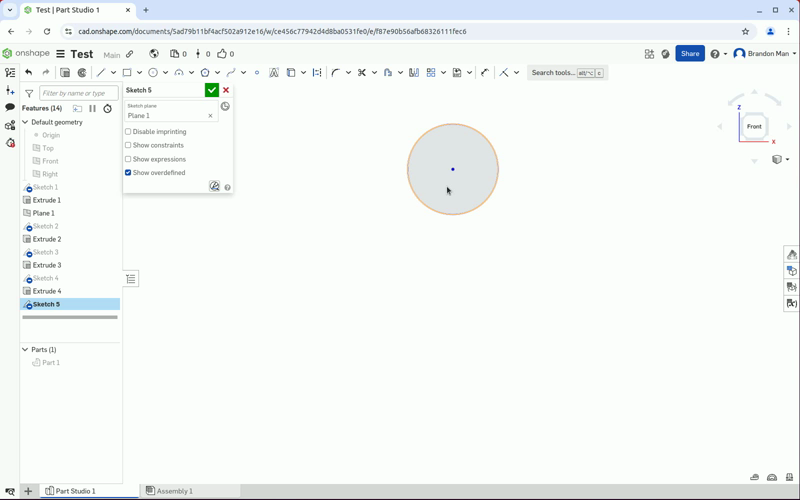
click(447, 186)
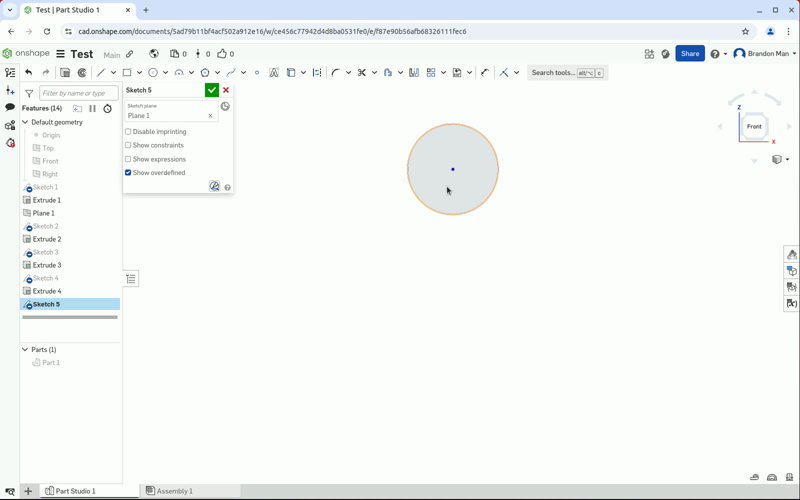
scroll(-6)
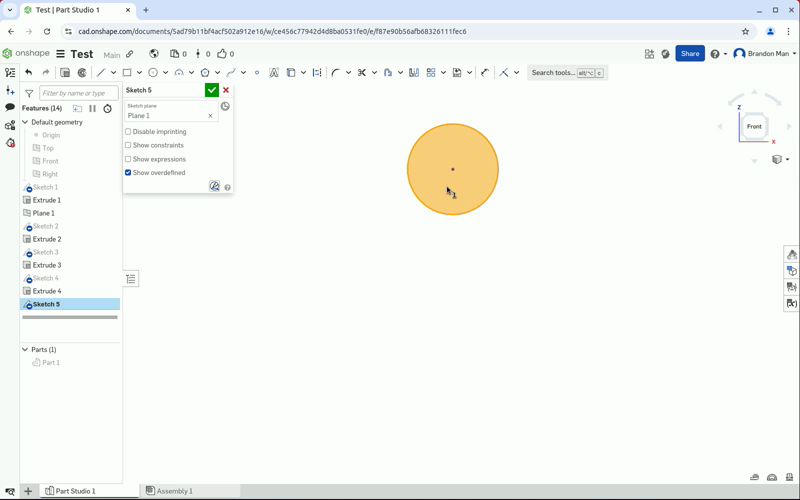
scroll(-6)
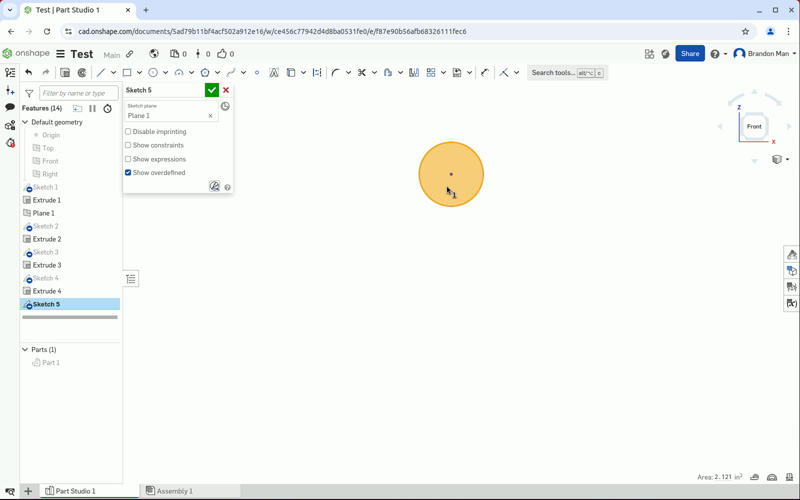
scroll(-6)
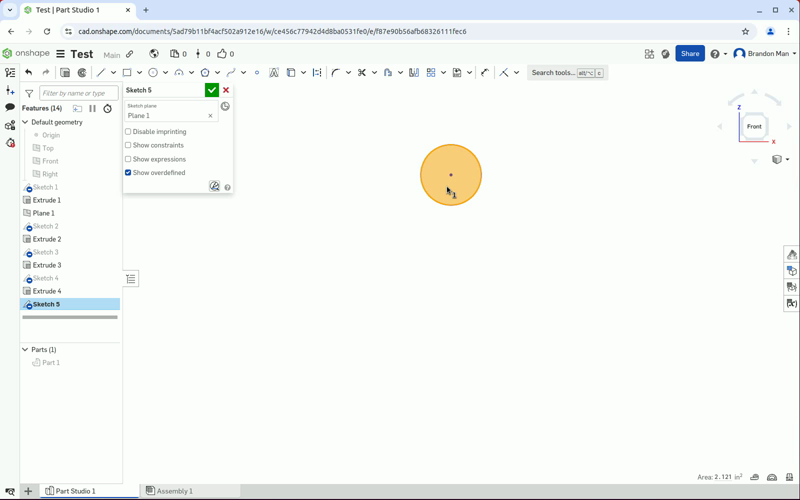
scroll(-6)
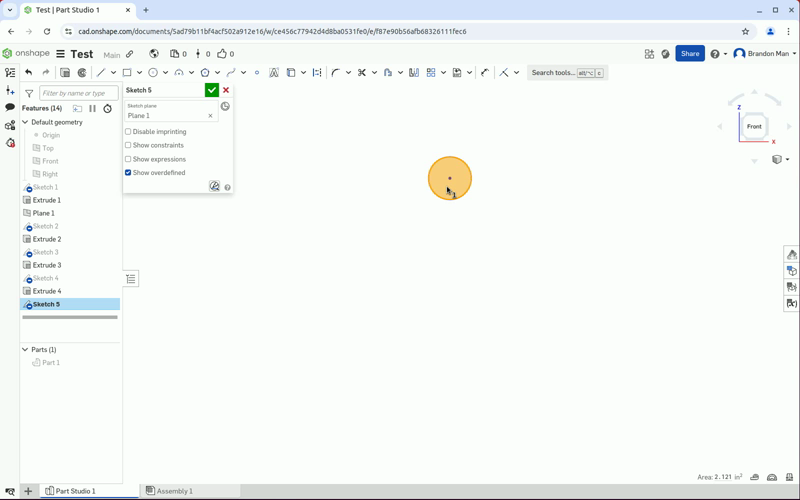
scroll(-6)
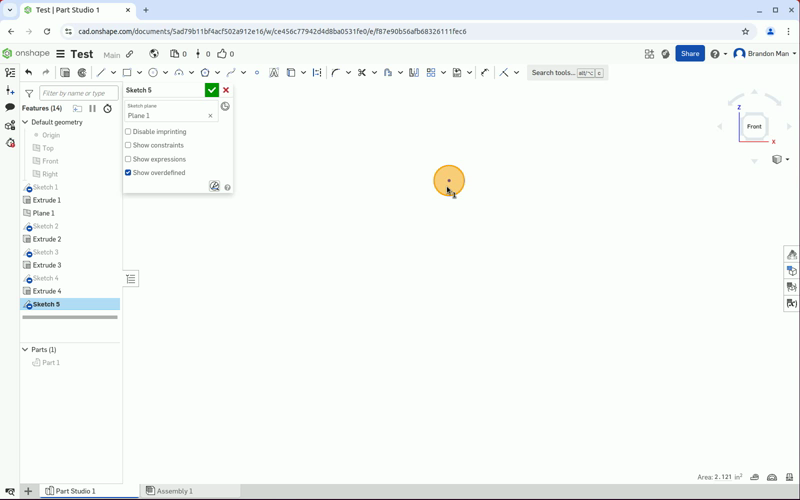
scroll(-6)
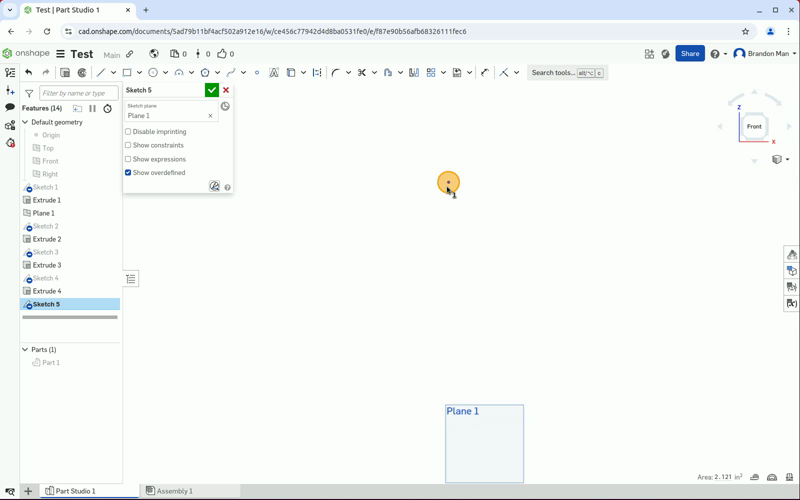
scroll(-6)
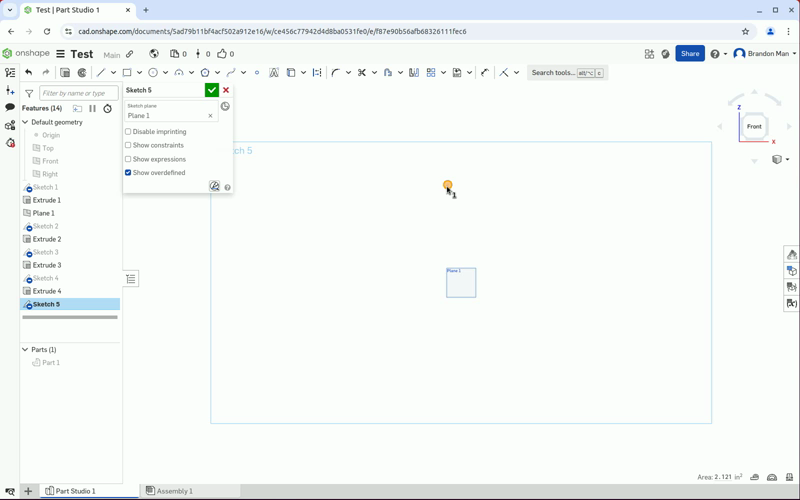
mouse_move(73, 352)
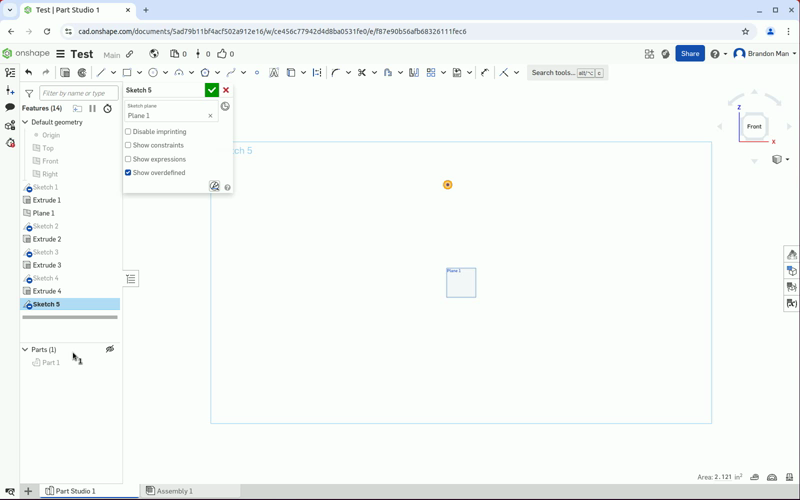
key(shift+y)
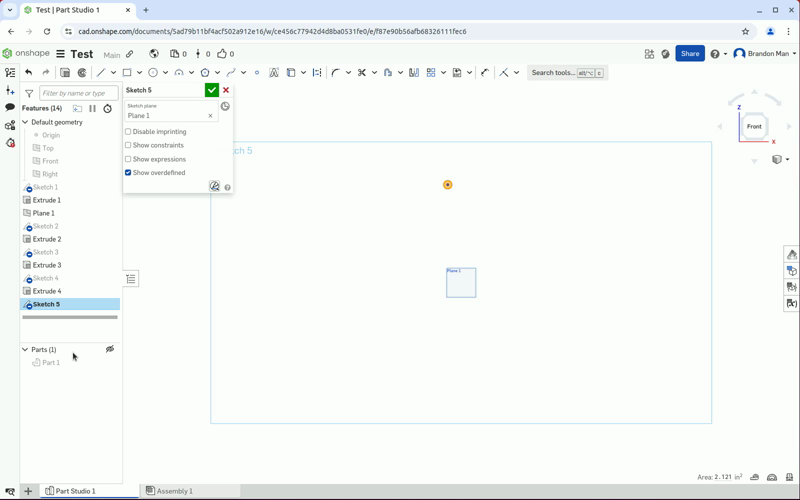
key(shift+e)
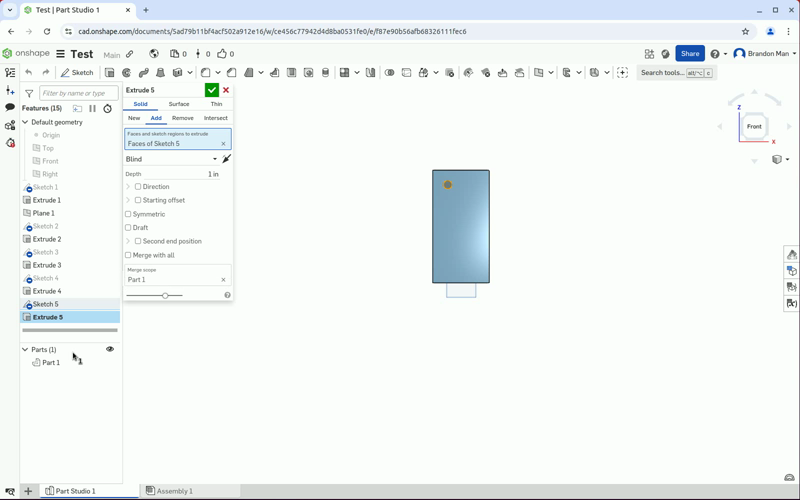
mouse_move(143, 106)
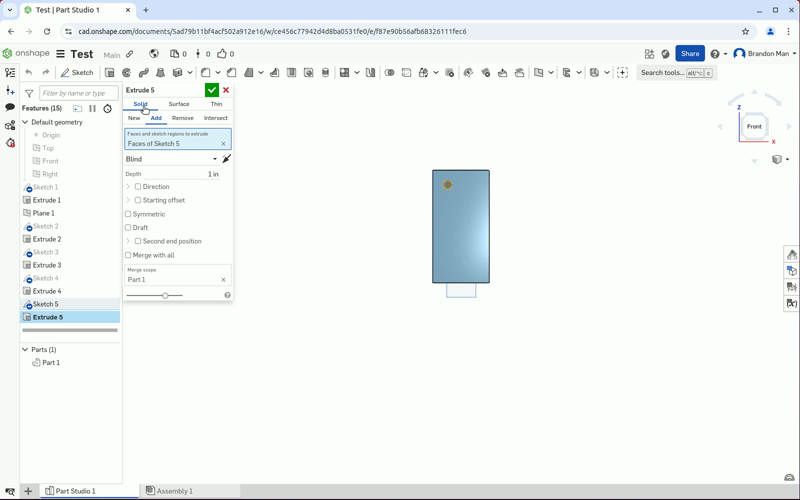
click(143, 106)
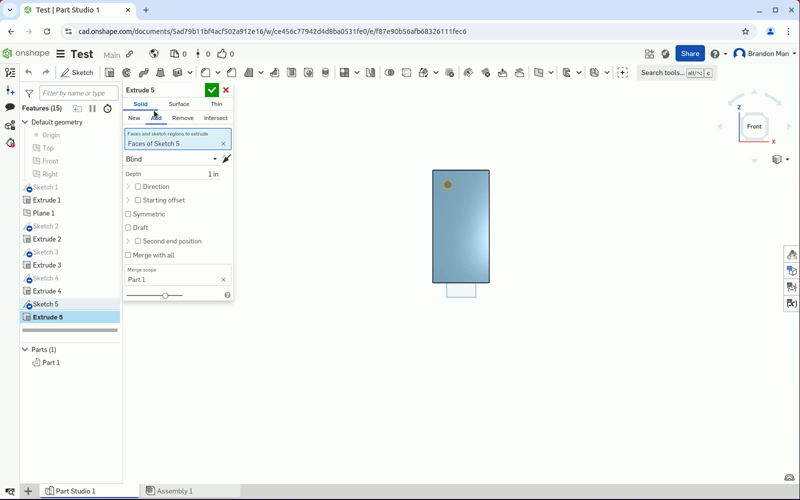
mouse_move(186, 120)
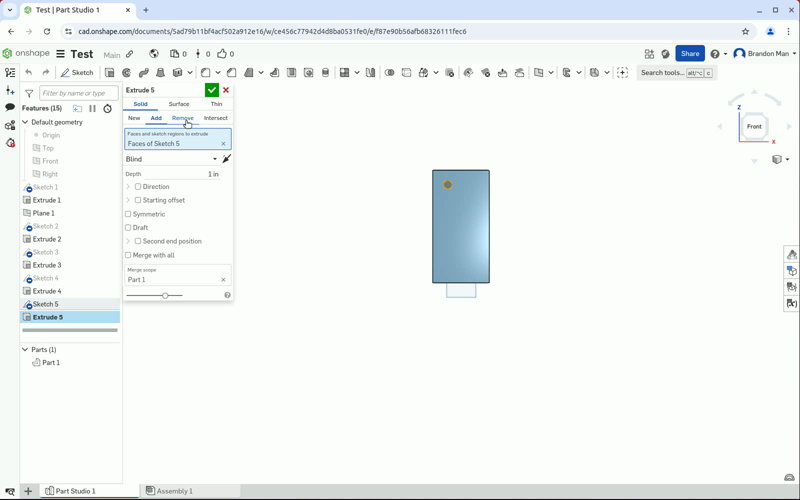
click(186, 120)
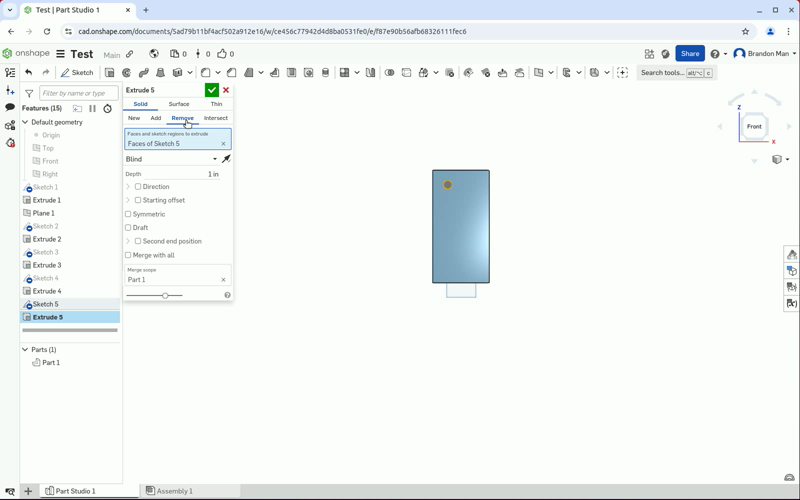
key(tab, 4)
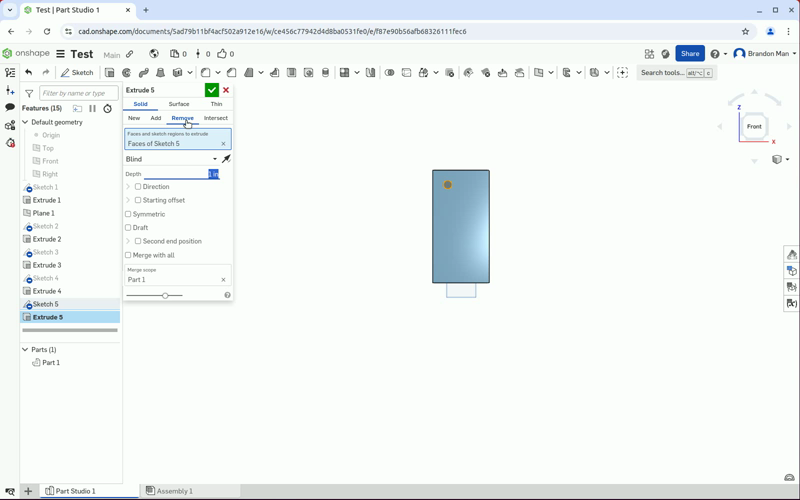
text(5.777)
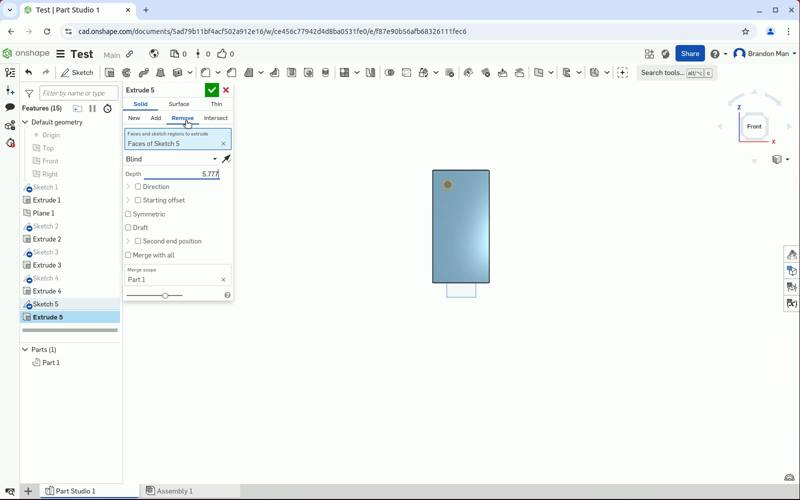
key(tab, 6)
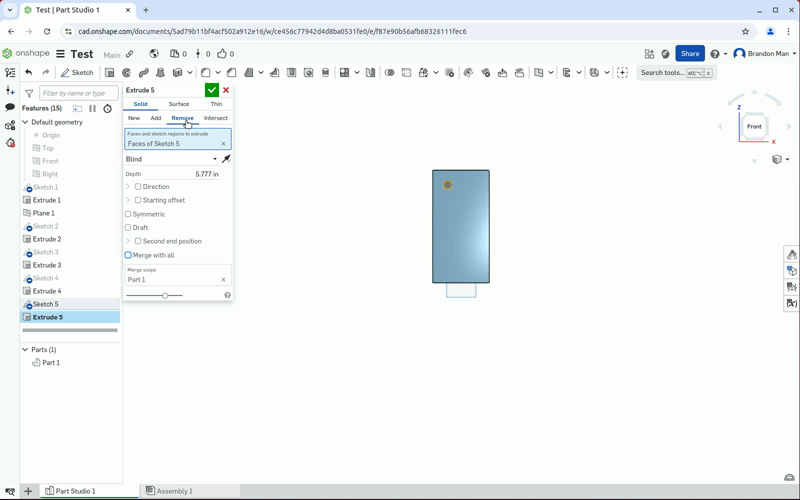
key(space)
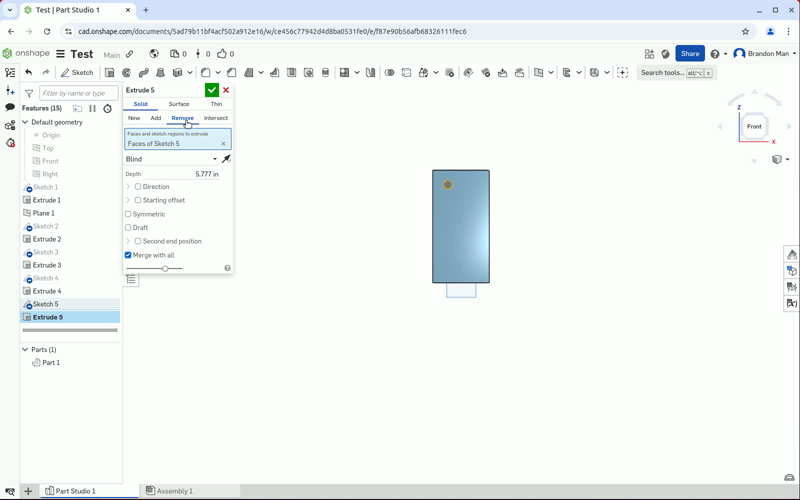
key(enter)
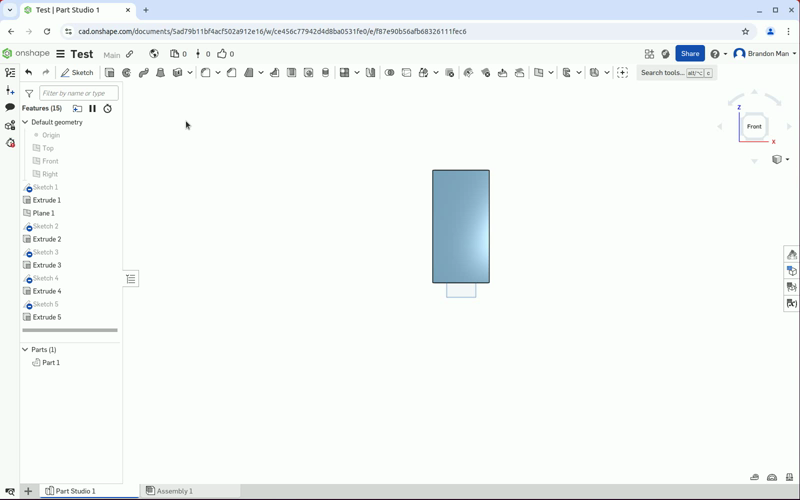
key(shift+h)
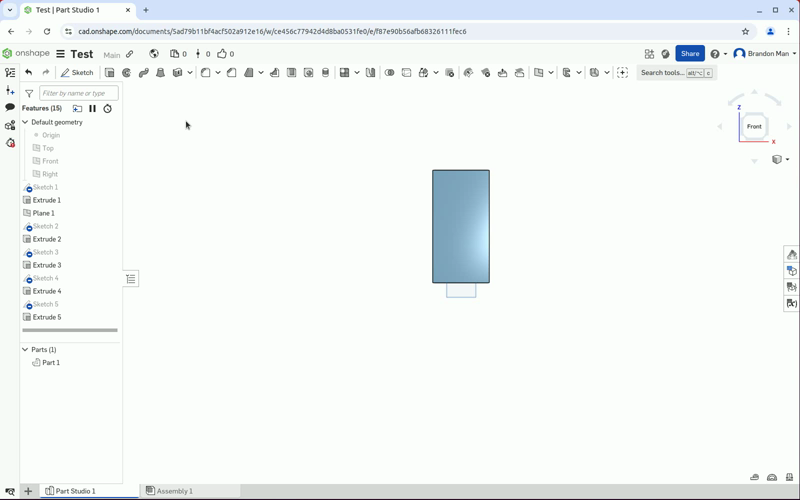
key(shift+h)
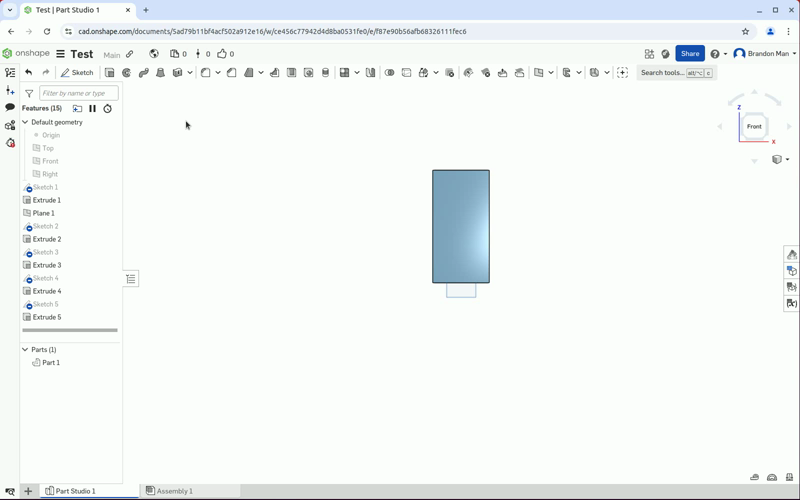
mouse_move(73, 189)
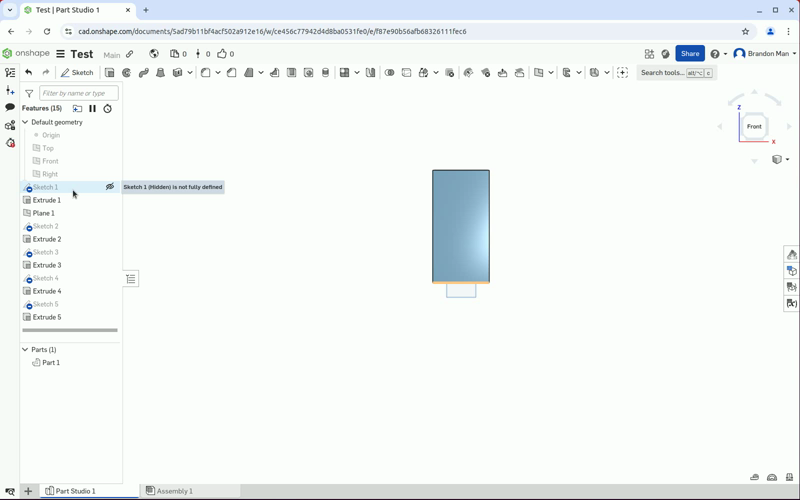
click(73, 189)
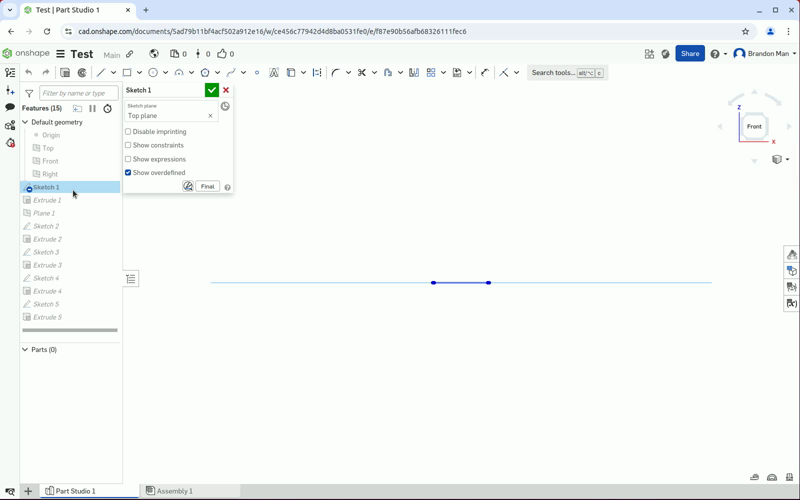
mouse_move(229, 92)
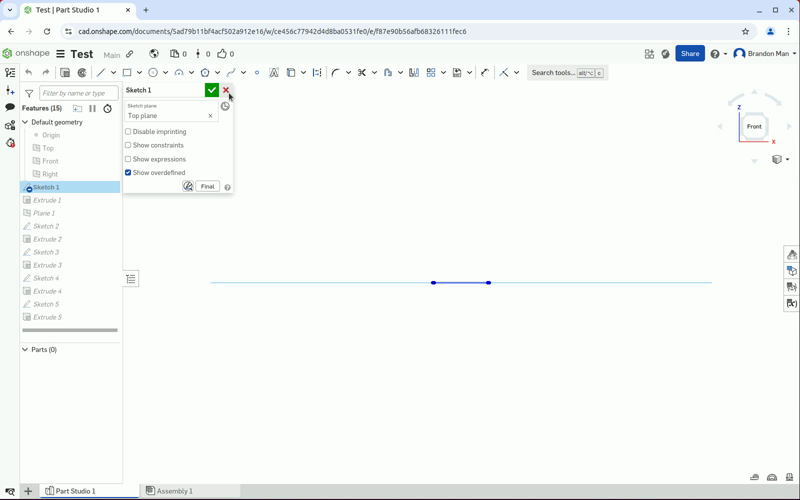
click(229, 92)
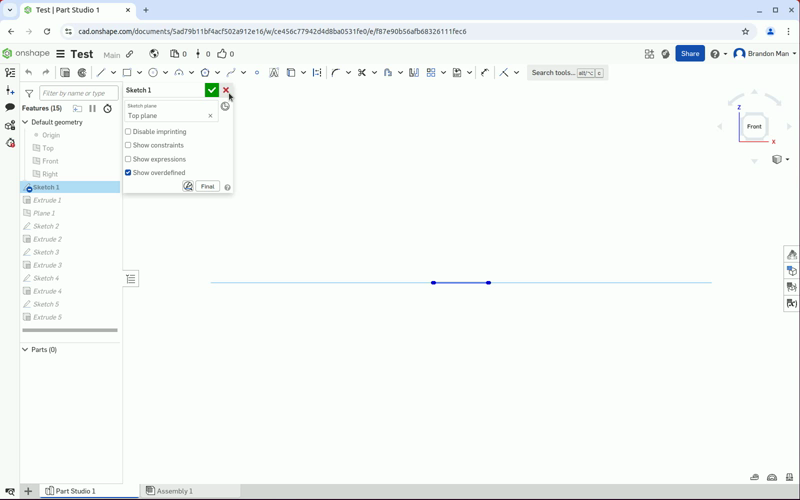
key(shift+s)
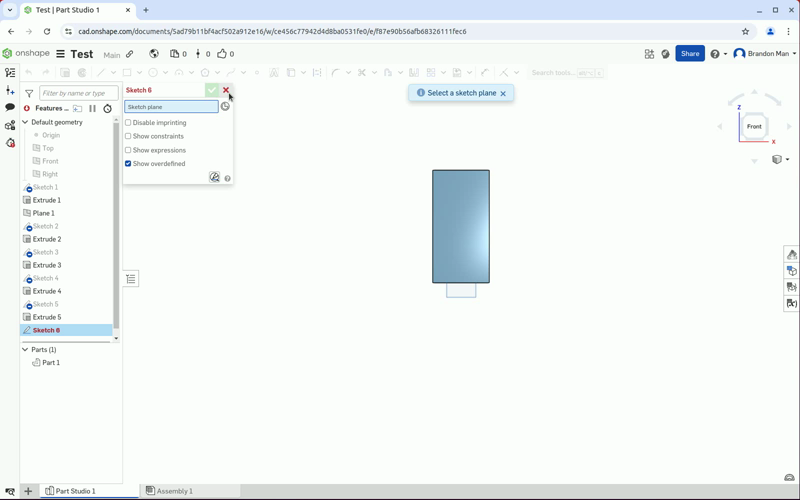
mouse_move(69, 215)
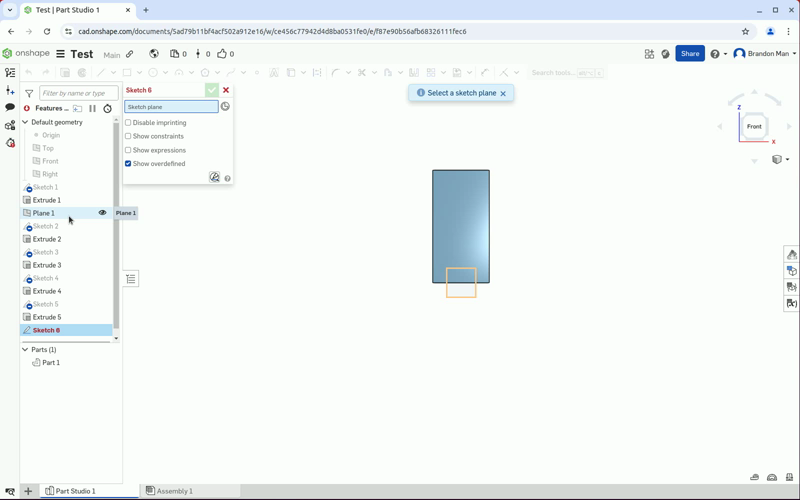
click(69, 215)
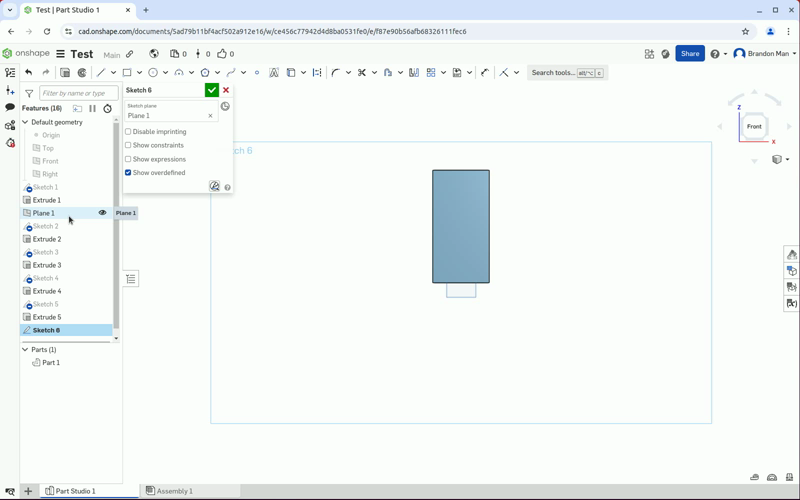
mouse_move(73, 352)
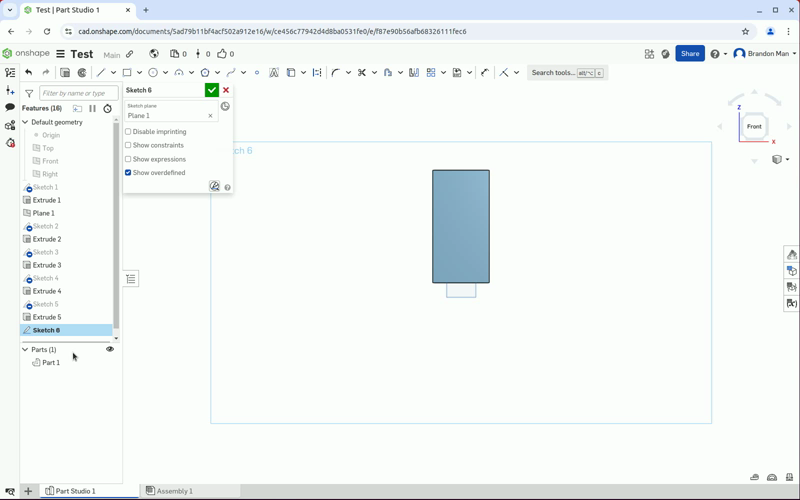
key(y)
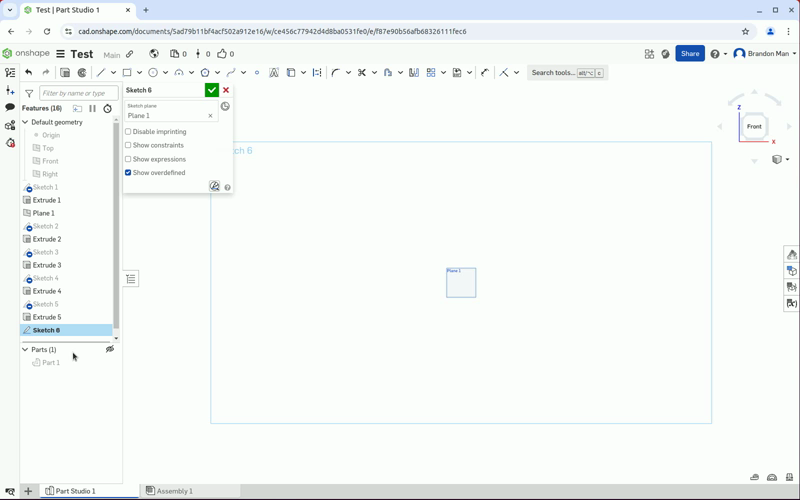
key(c)
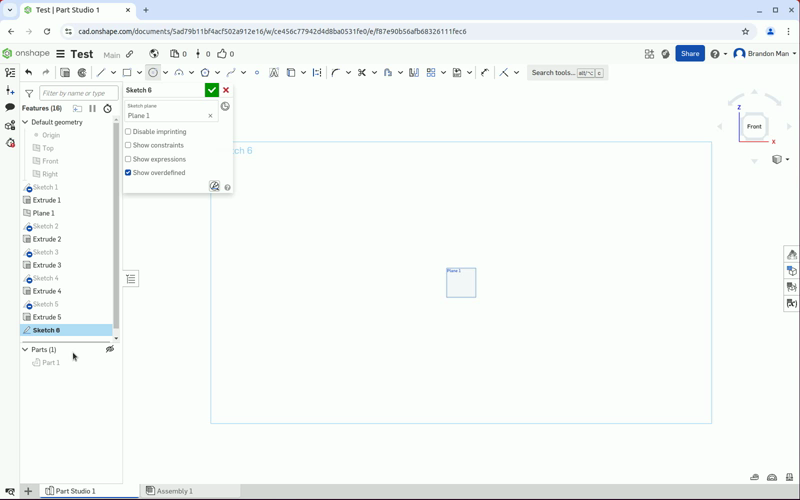
key_down(shift)
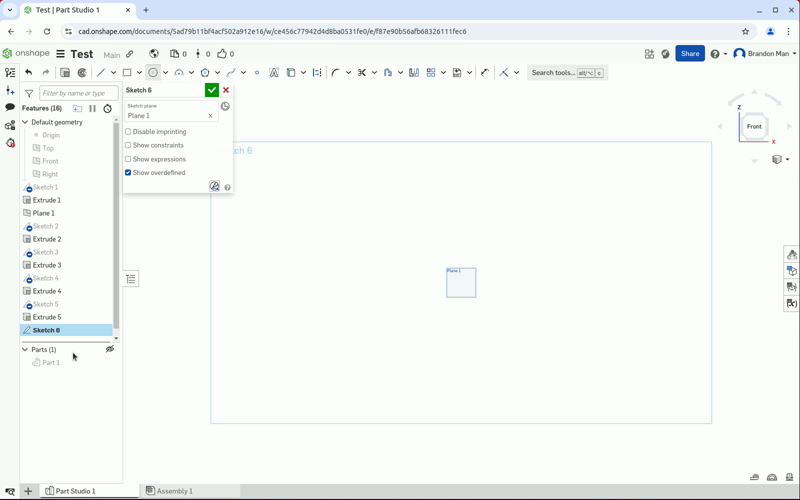
mouse_move(476, 268)
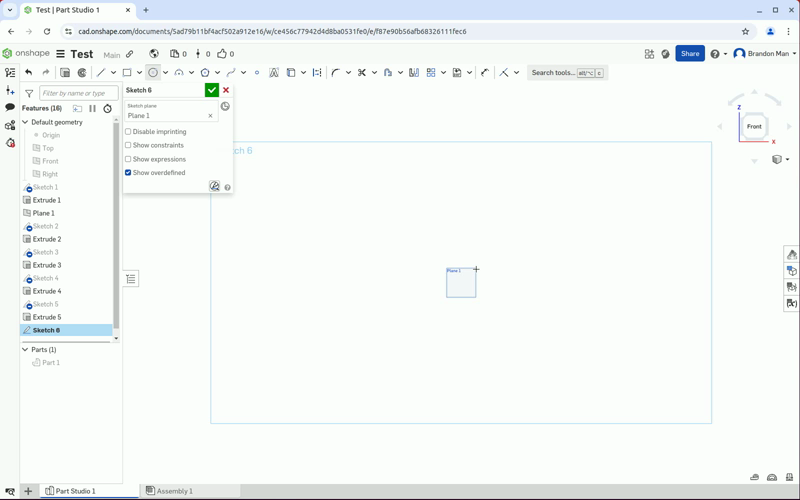
click(476, 268)
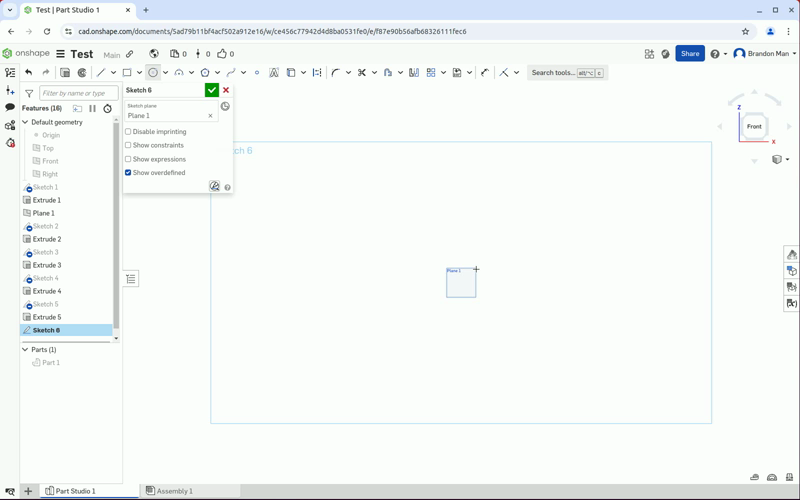
key_up(shift)
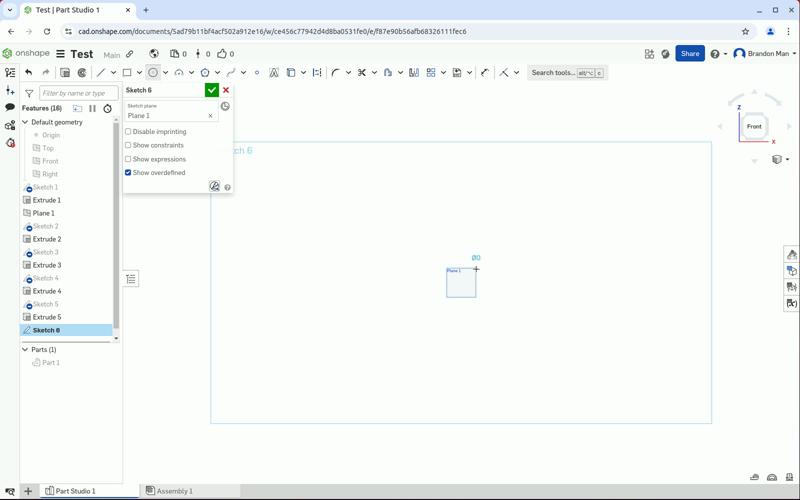
mouse_move(479, 268)
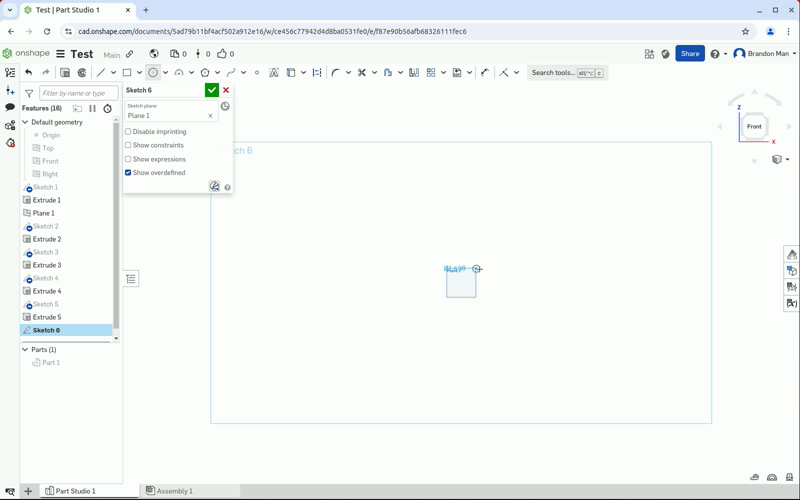
click(479, 268)
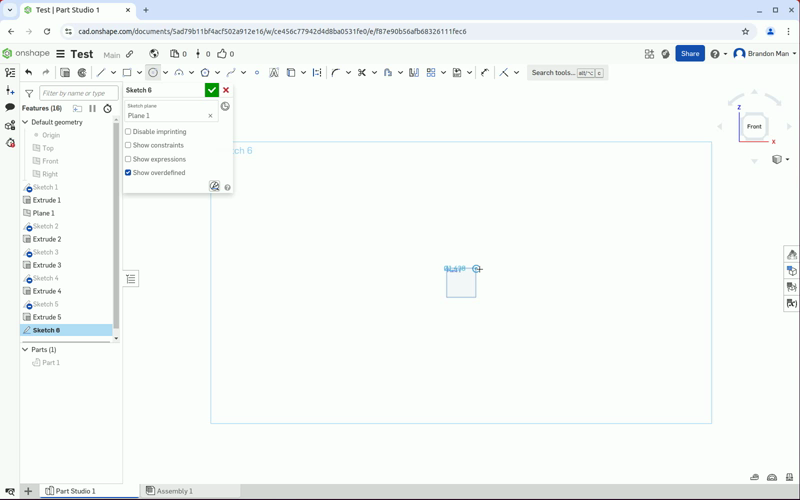
key(esc)
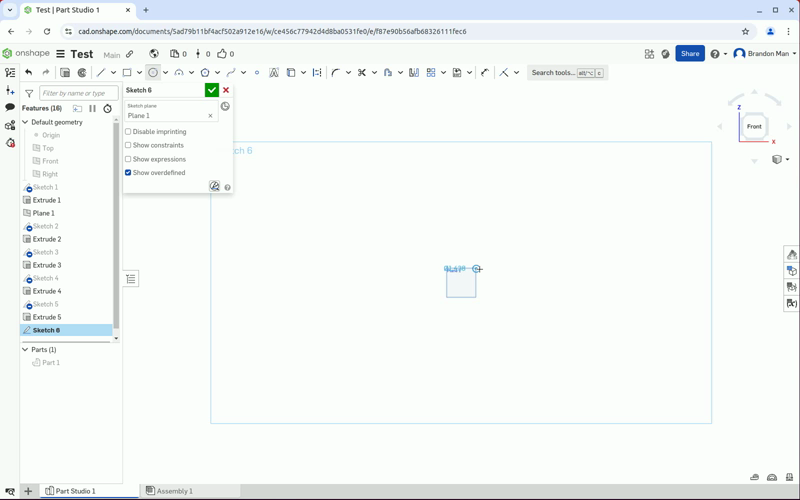
mouse_move(476, 270)
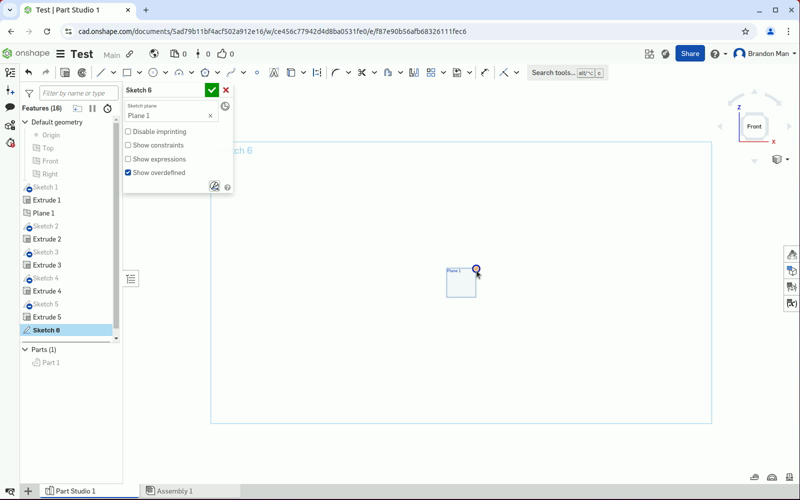
scroll(6)
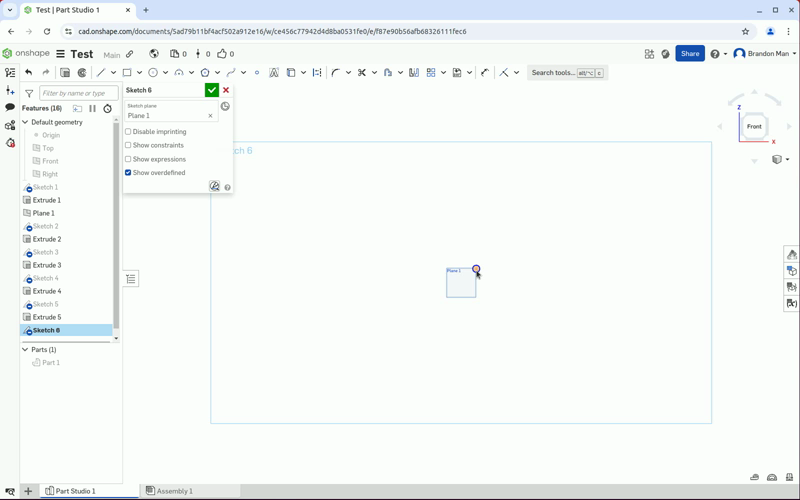
scroll(6)
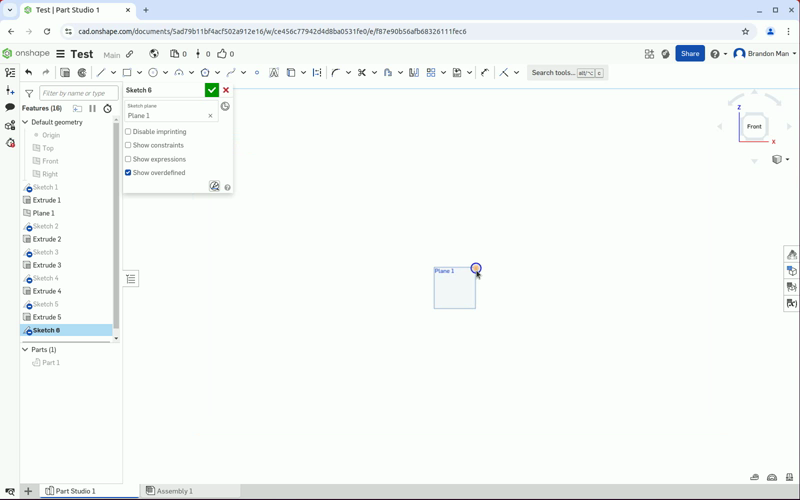
scroll(6)
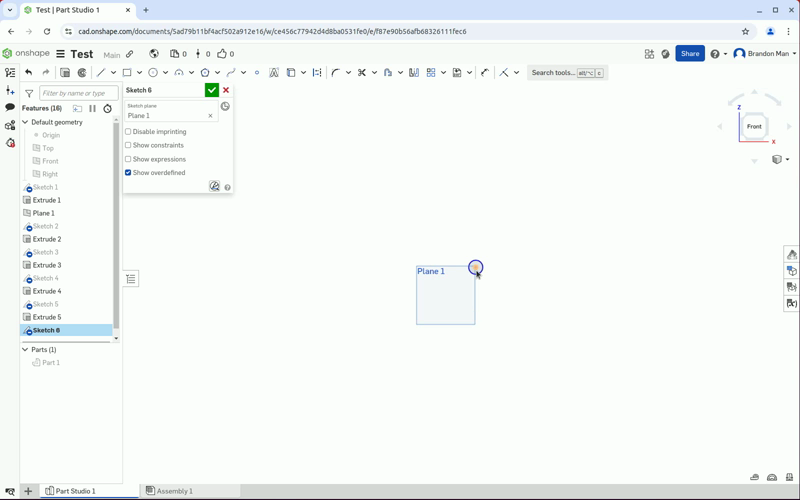
scroll(6)
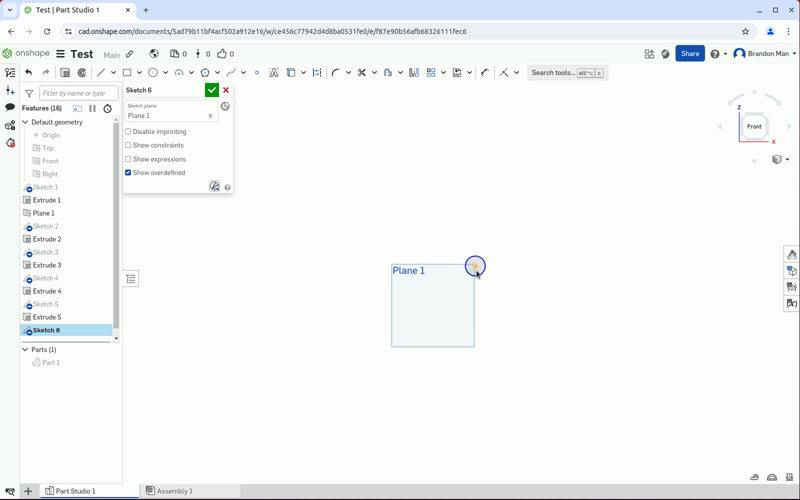
scroll(6)
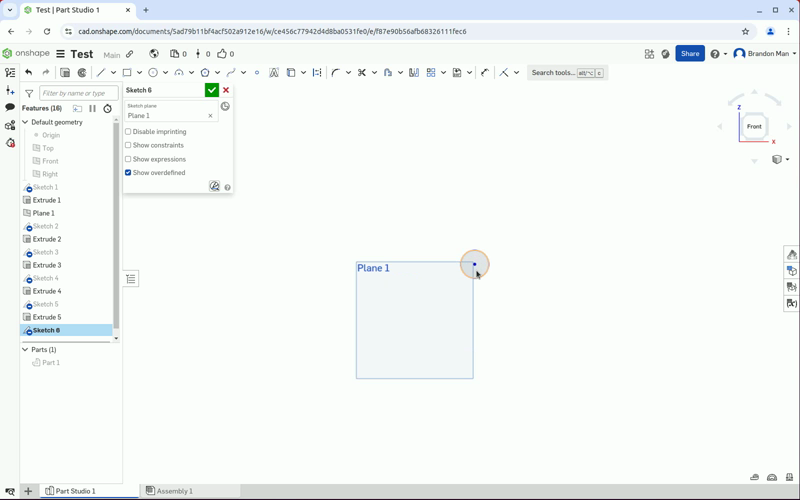
scroll(6)
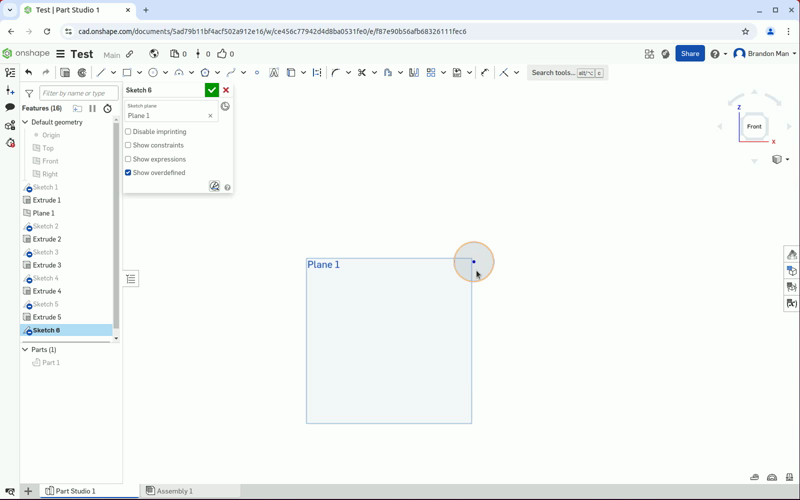
scroll(6)
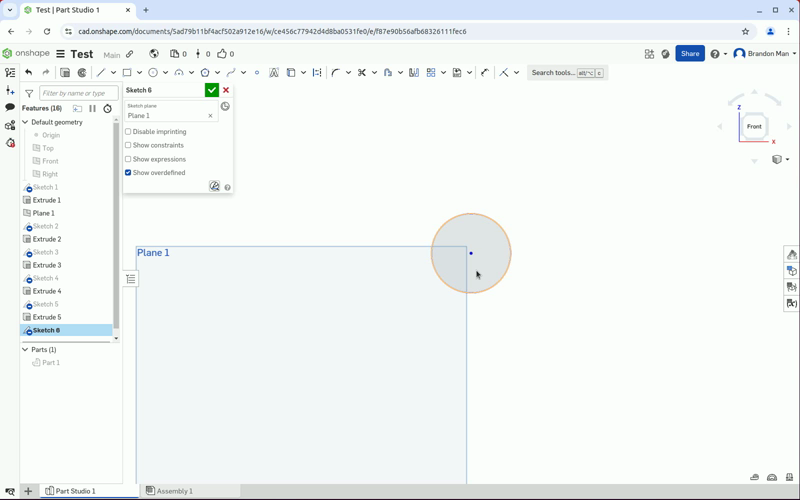
click(476, 270)
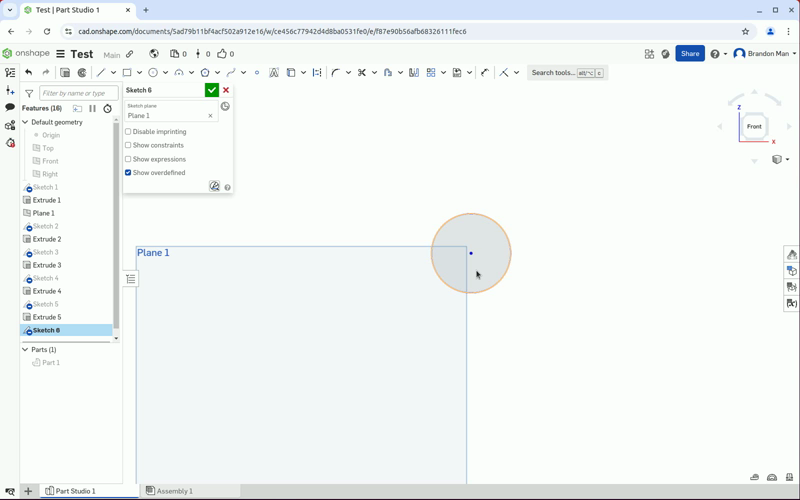
scroll(-6)
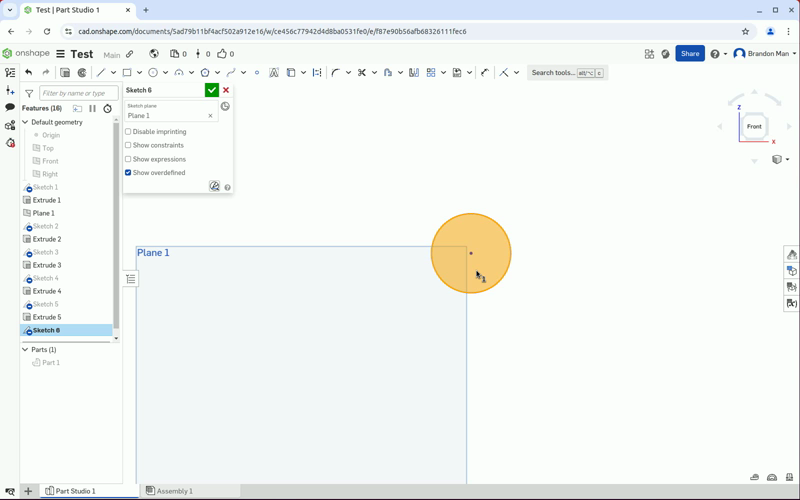
scroll(-6)
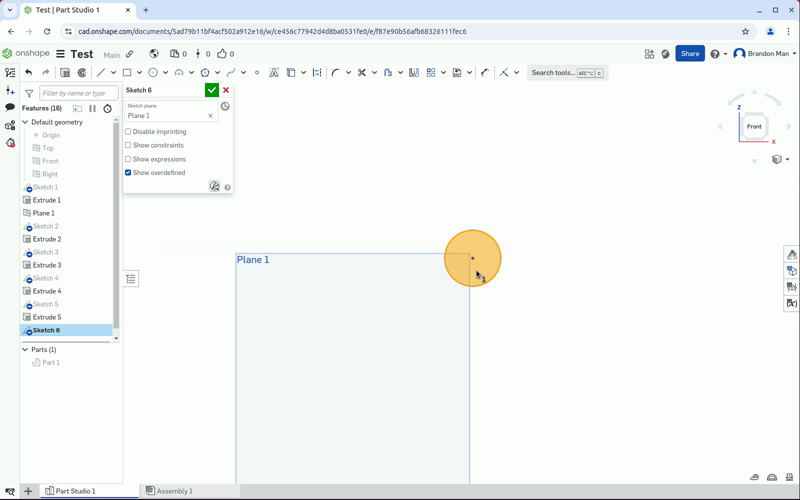
scroll(-6)
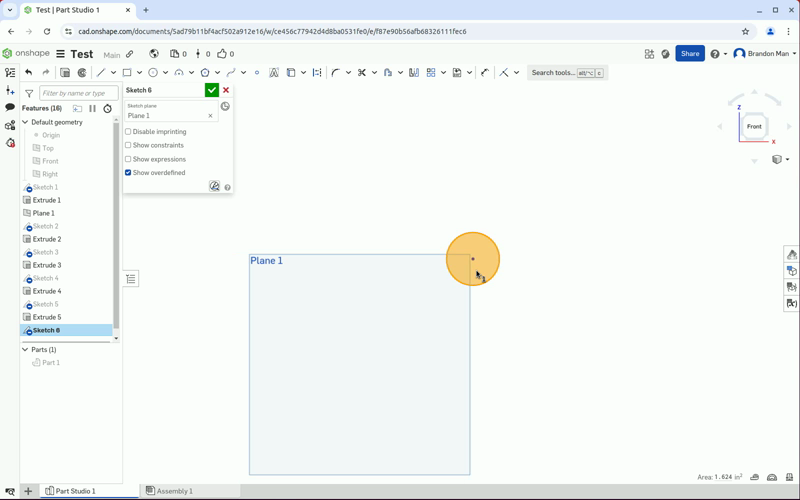
scroll(-6)
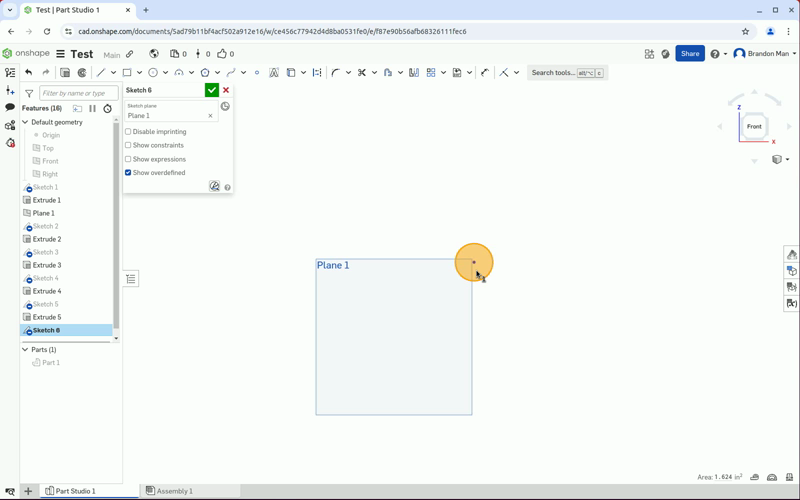
scroll(-6)
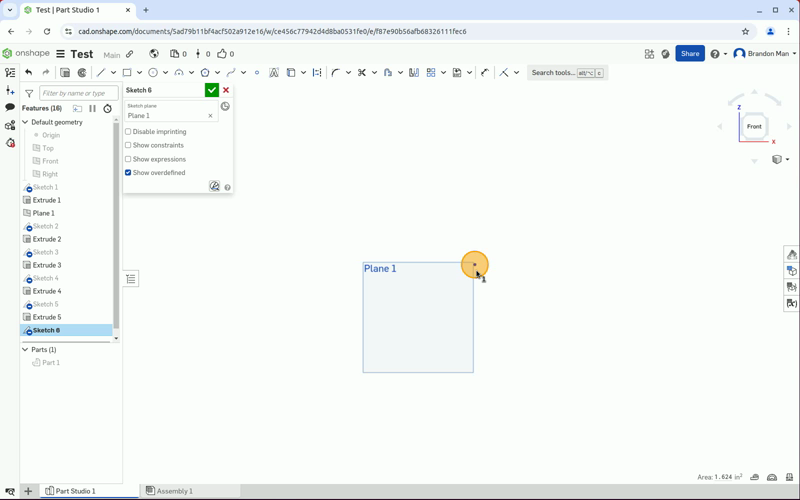
scroll(-6)
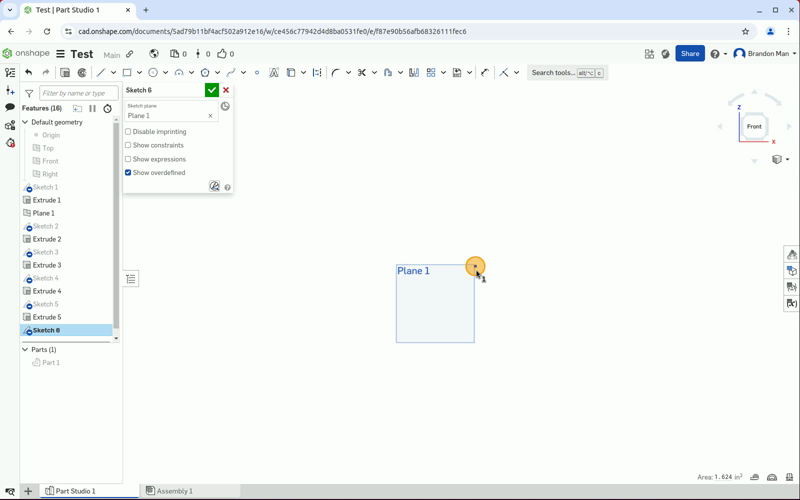
scroll(-6)
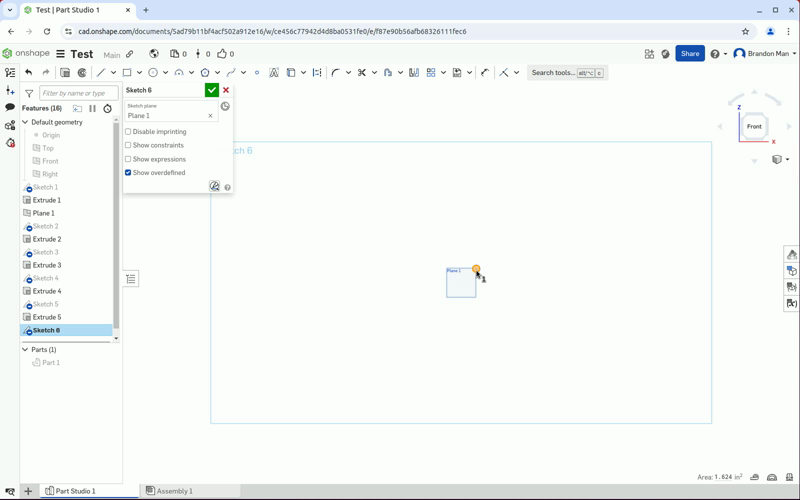
mouse_move(73, 352)
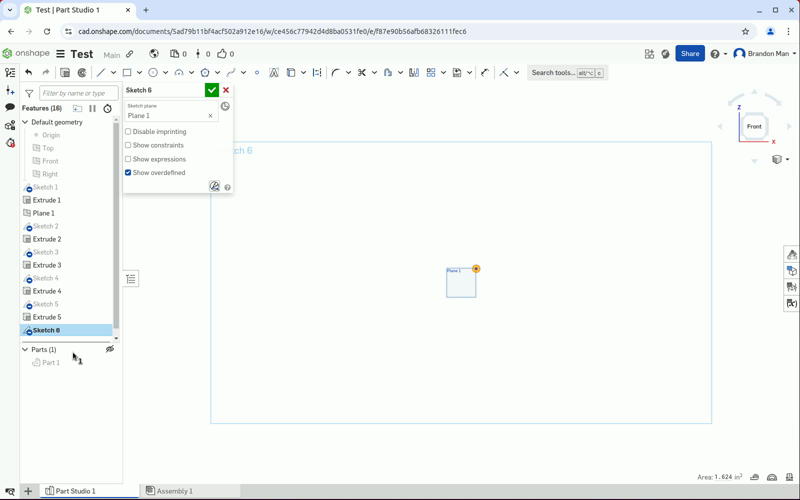
key(shift+y)
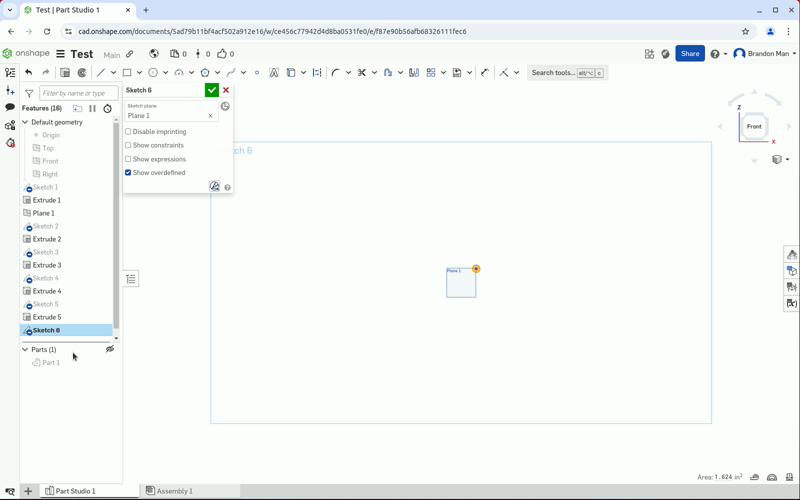
key(shift+e)
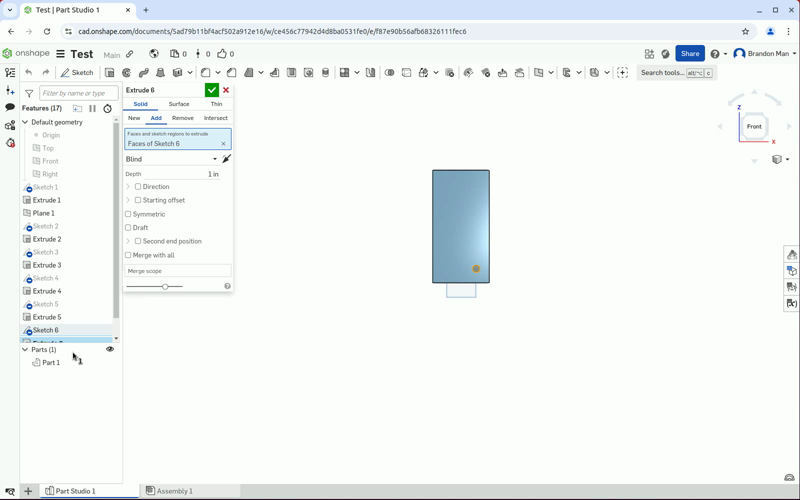
mouse_move(143, 106)
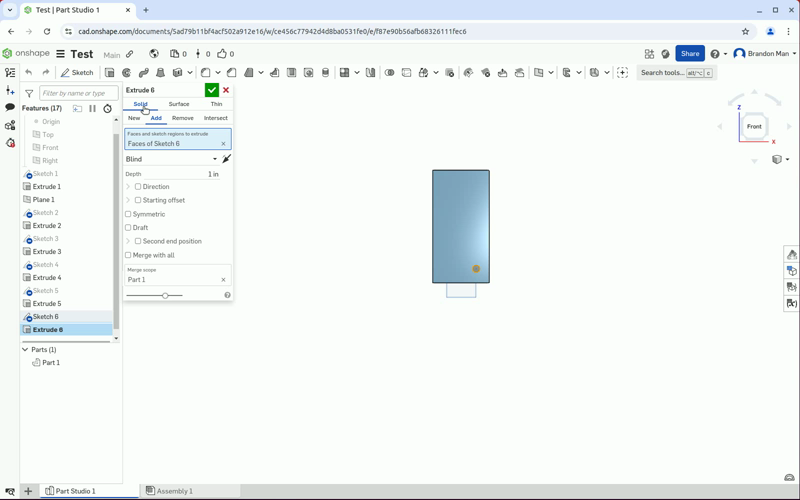
click(143, 106)
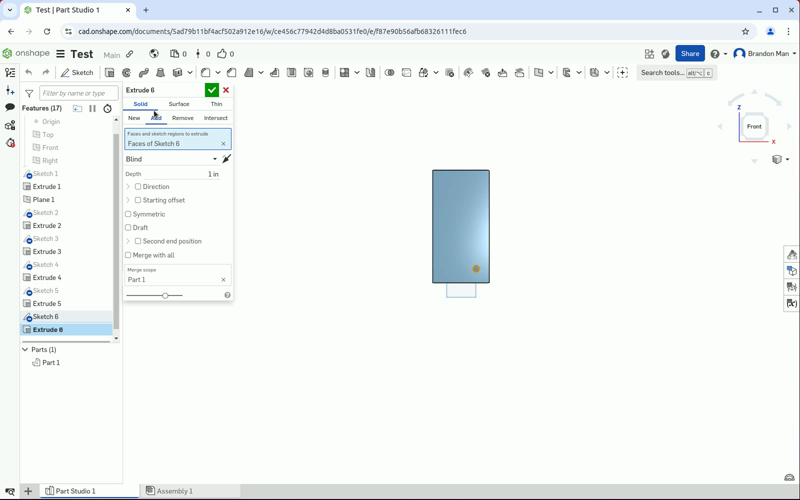
mouse_move(186, 120)
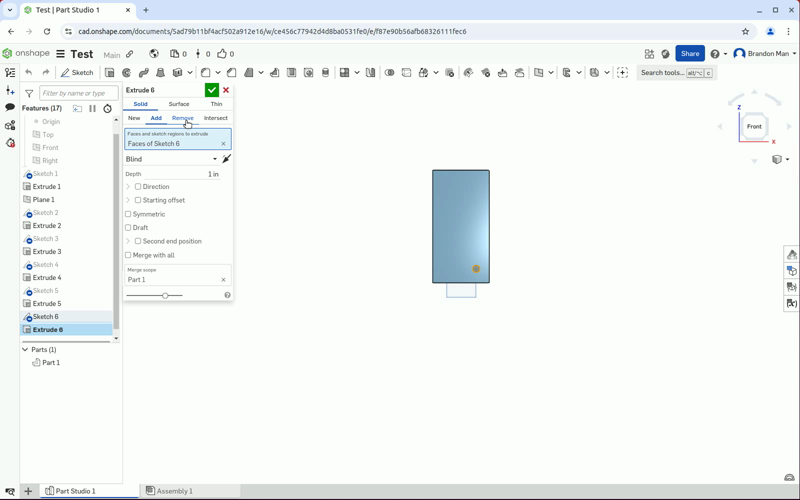
click(186, 120)
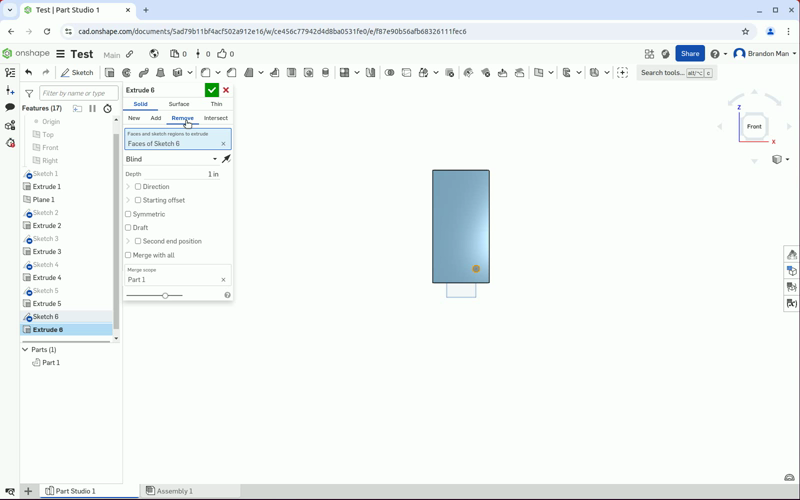
key(tab, 4)
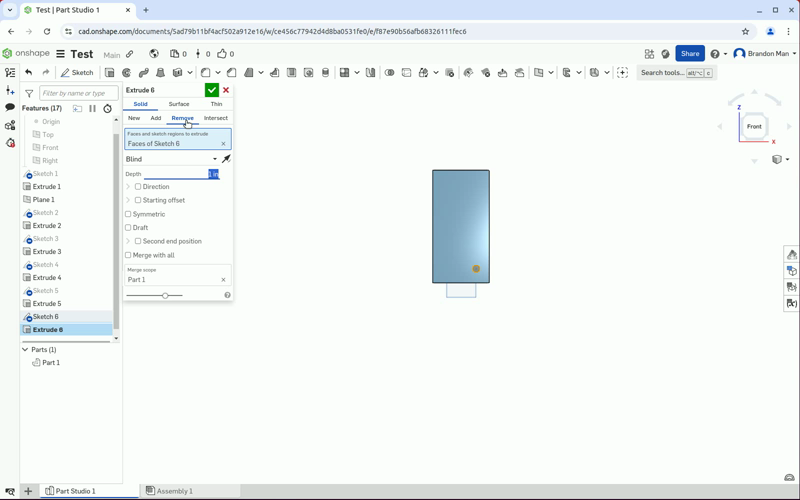
text(5.777)
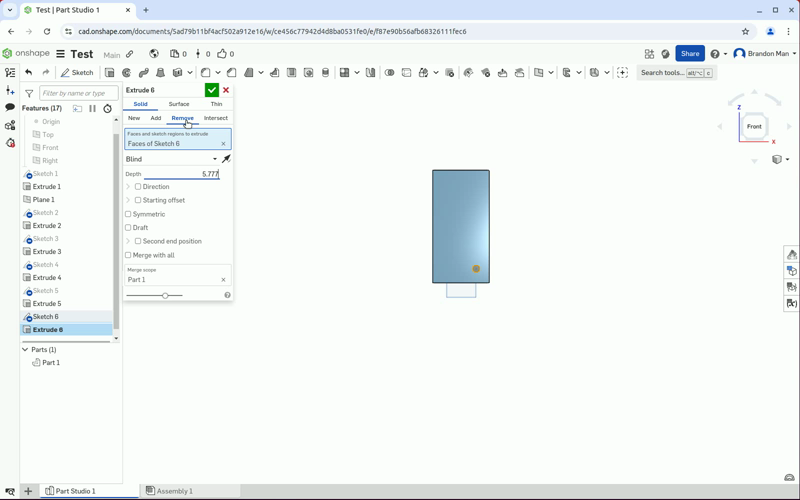
key(tab, 6)
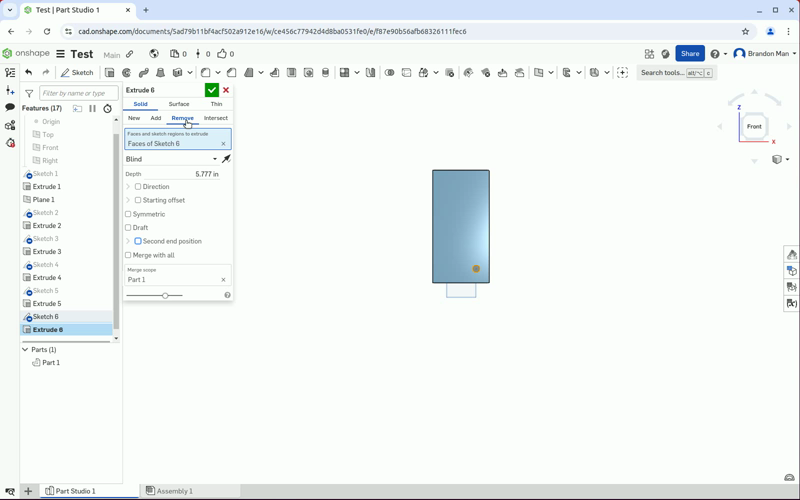
key(space)
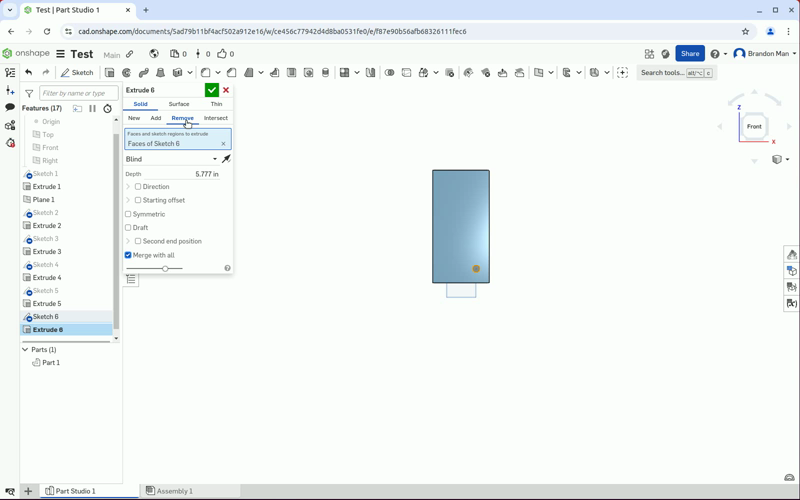
key(enter)
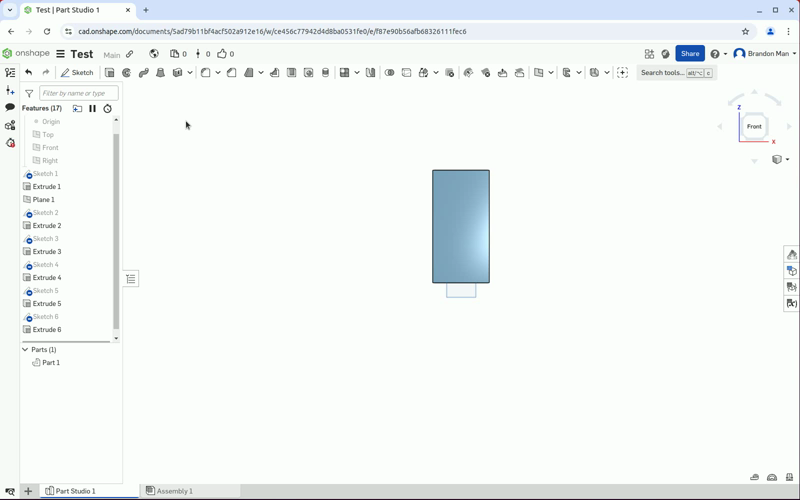
key(shift+h)
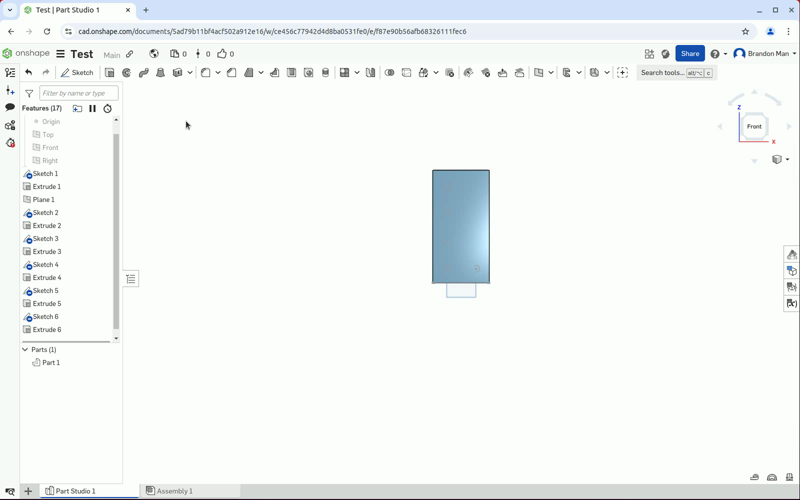
key(shift+h)
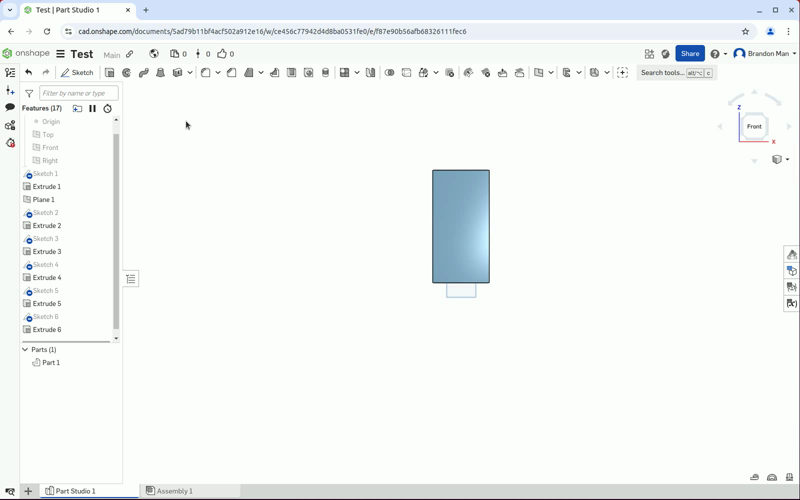
mouse_move(69, 176)
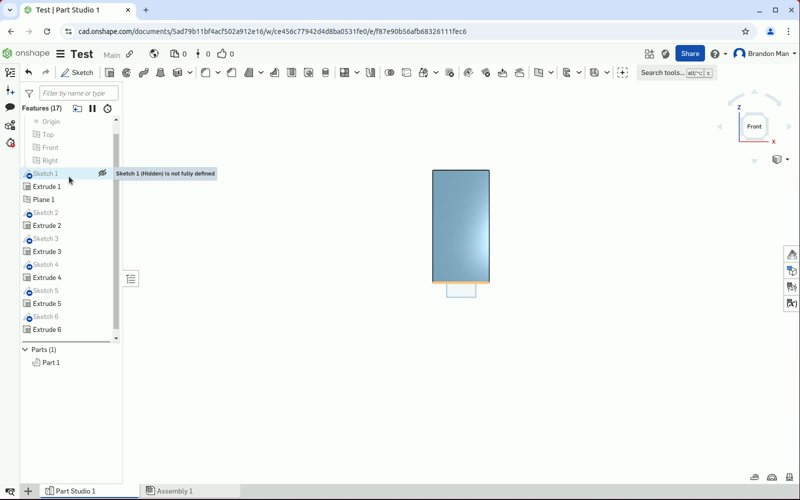
click(69, 176)
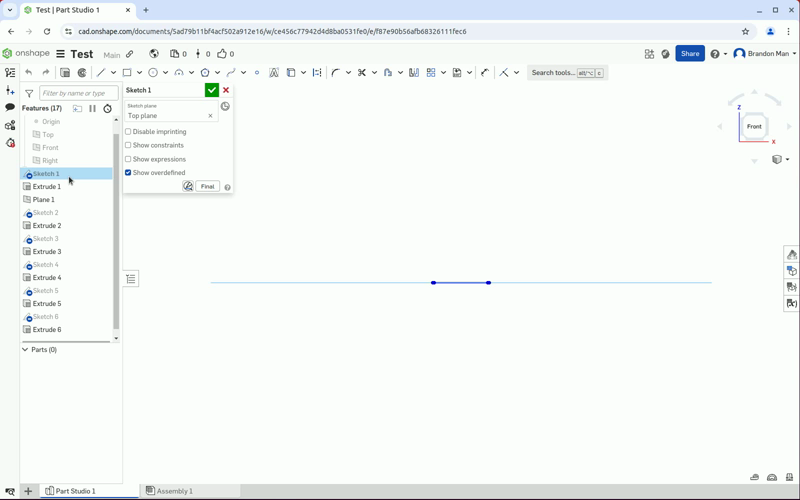
mouse_move(229, 92)
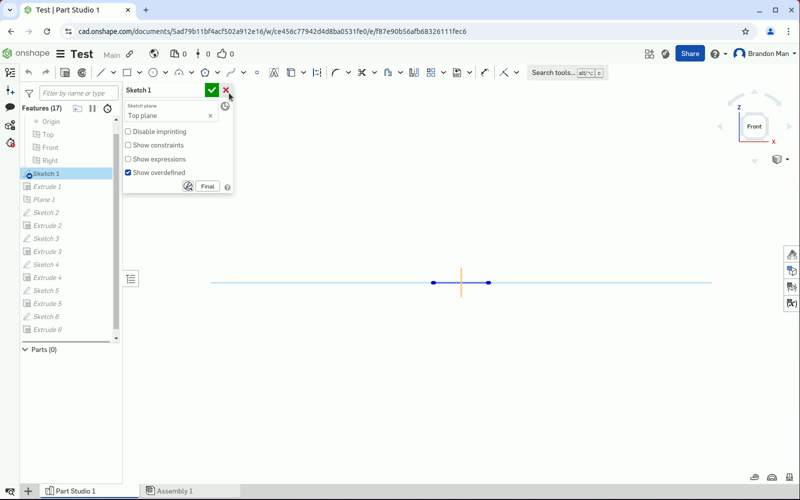
click(229, 92)
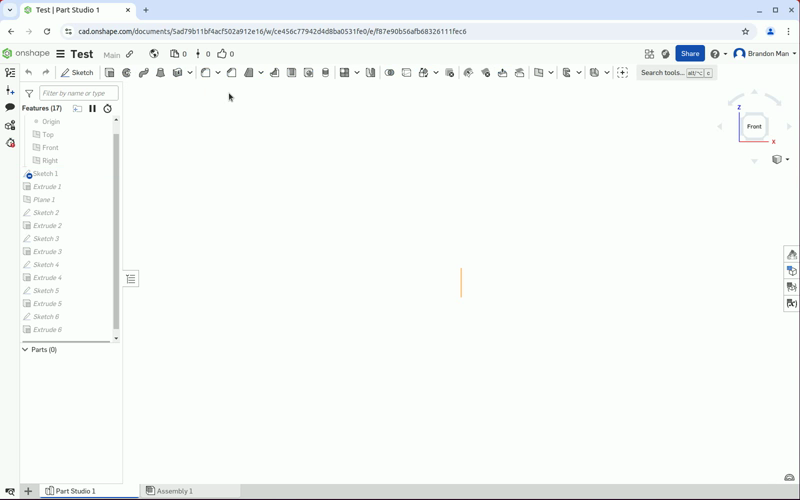
key(shift+s)
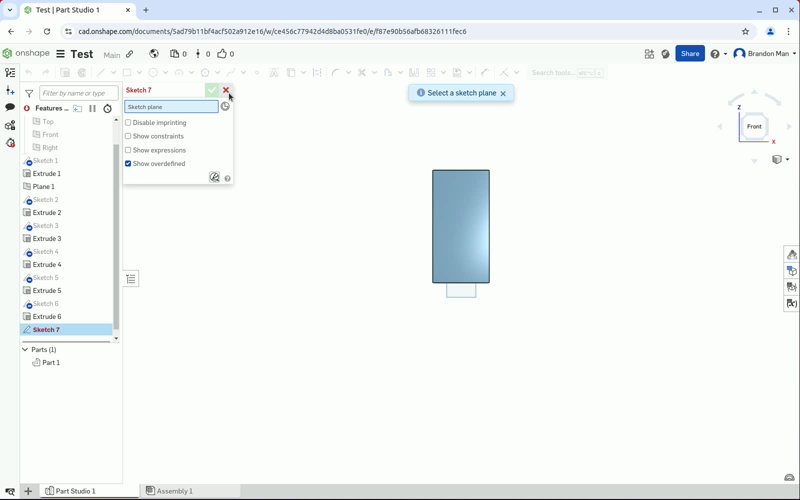
mouse_move(69, 189)
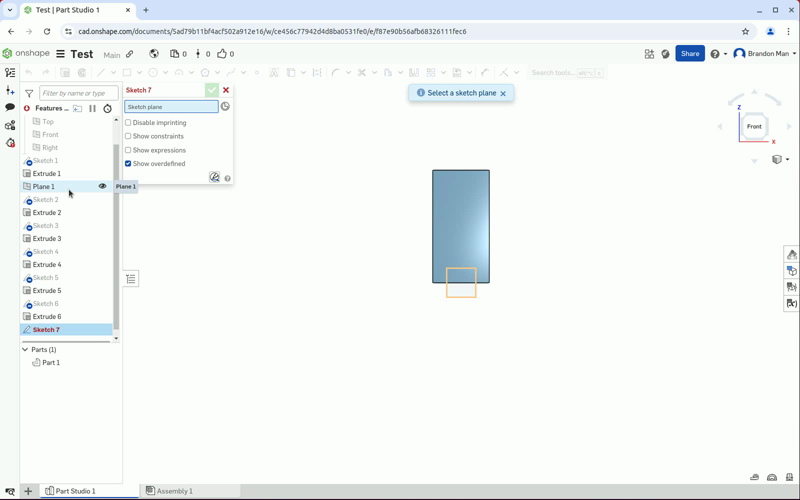
click(69, 189)
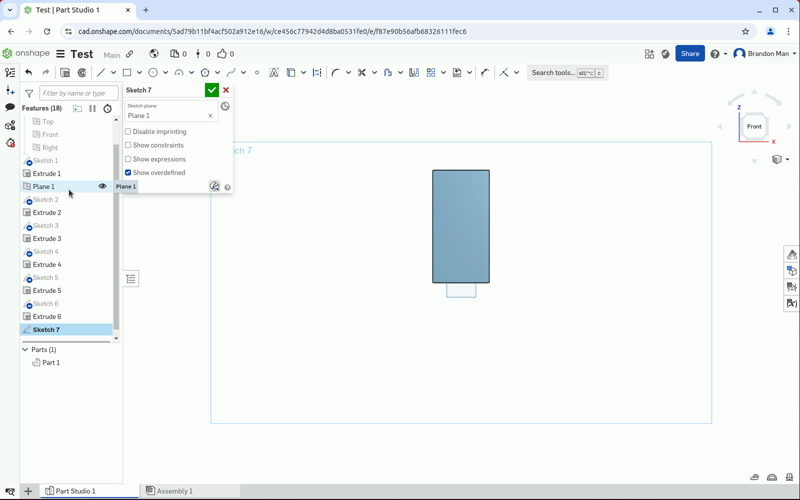
mouse_move(73, 352)
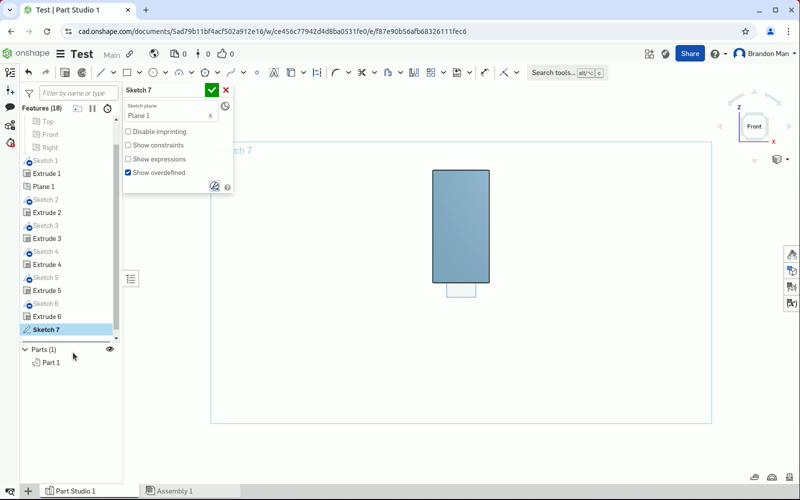
key(y)
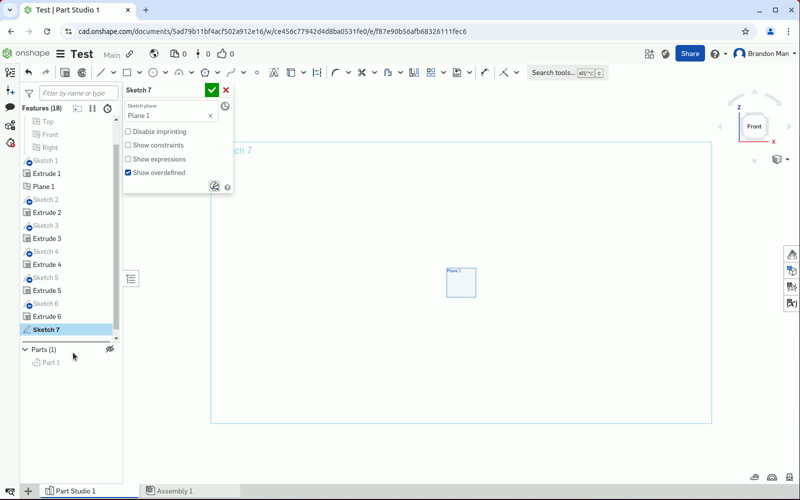
key(c)
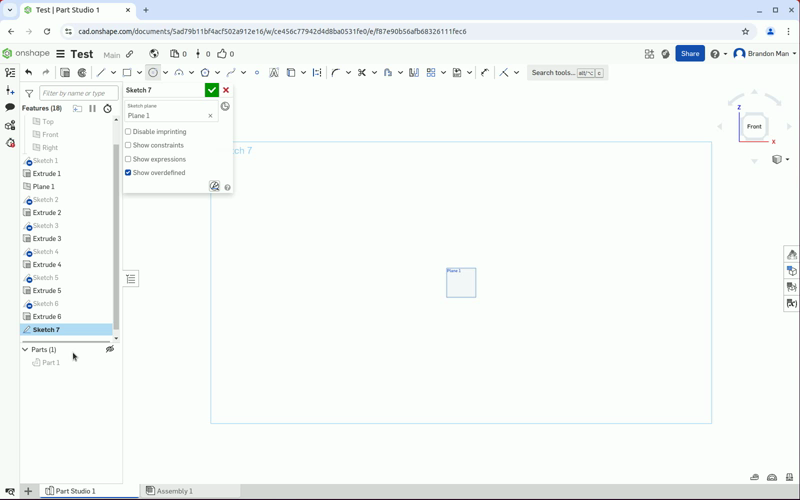
key_down(shift)
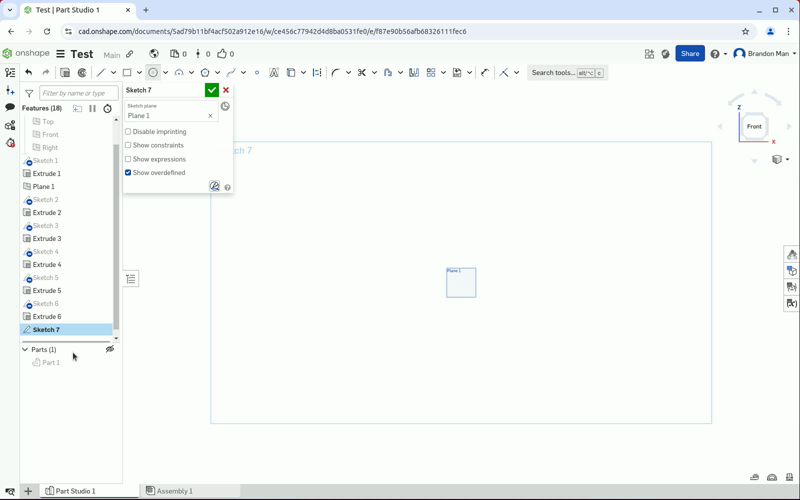
mouse_move(476, 240)
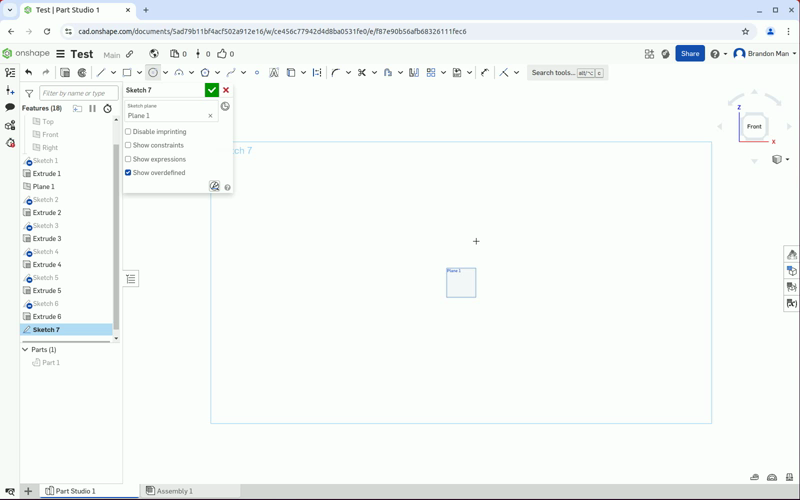
click(476, 240)
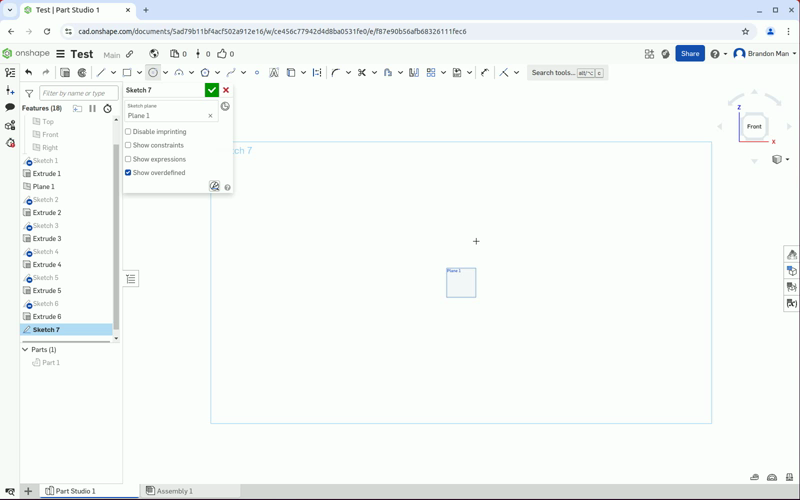
key_up(shift)
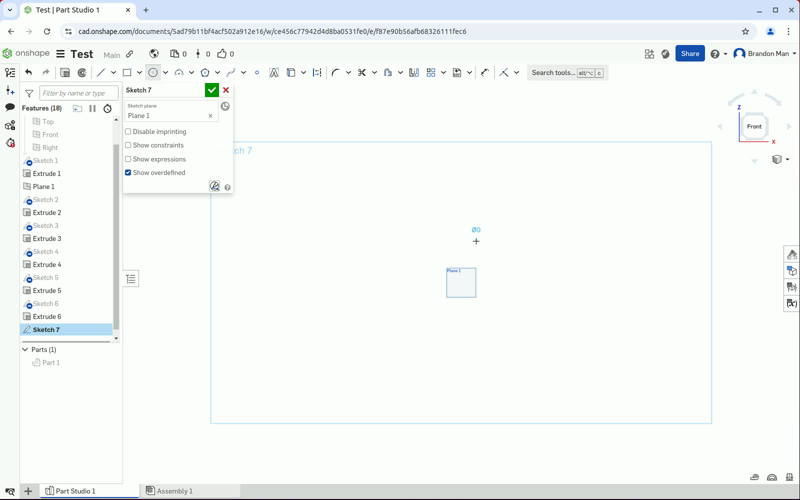
mouse_move(479, 240)
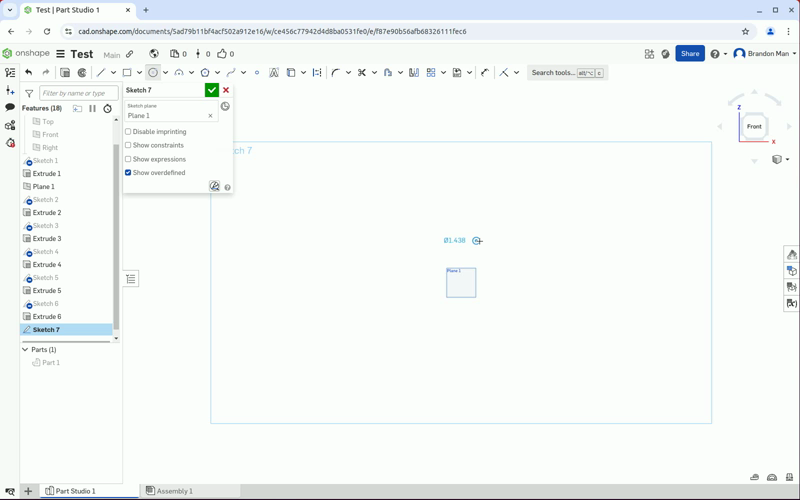
click(479, 240)
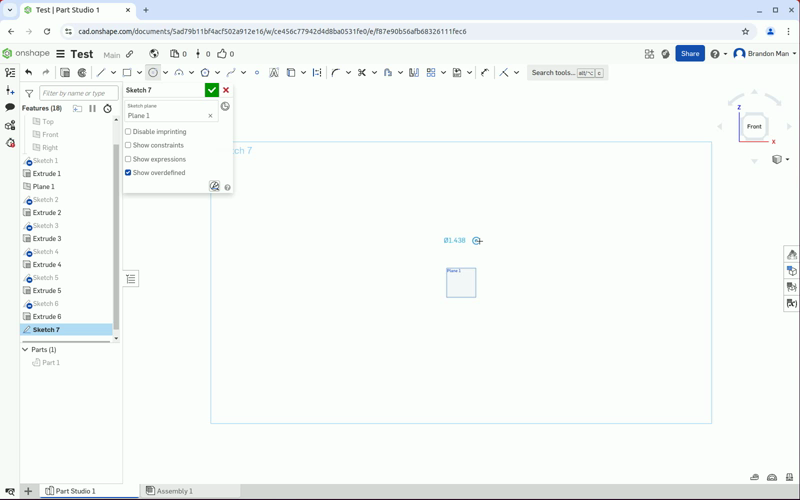
key(esc)
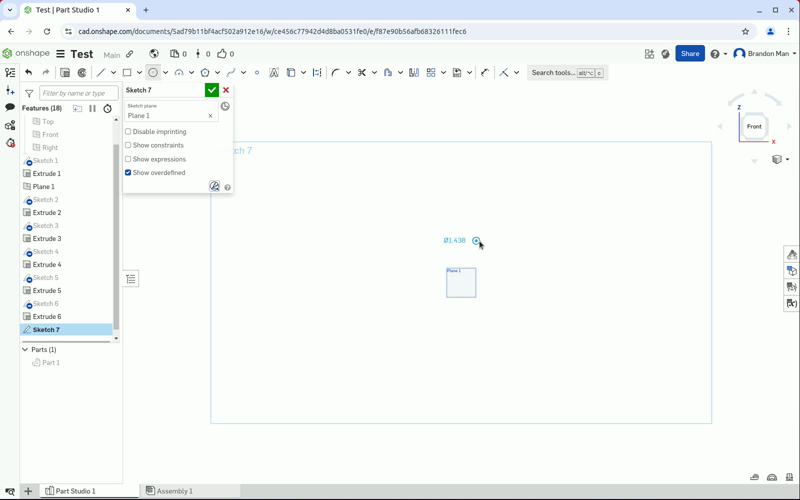
mouse_move(476, 237)
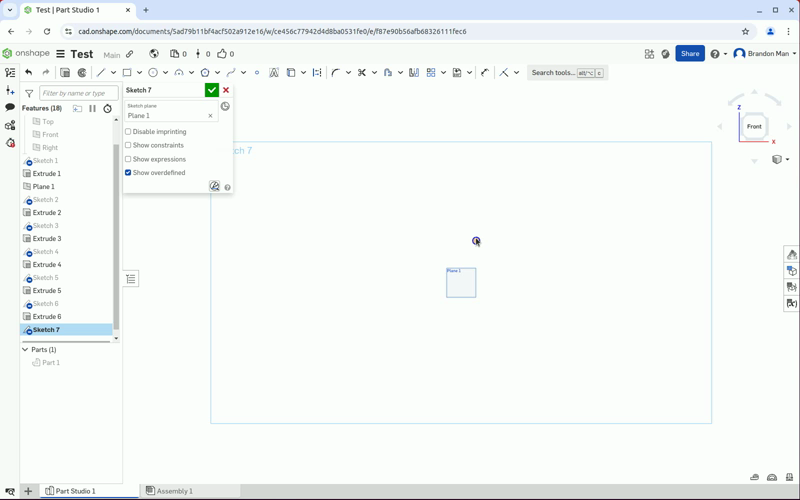
scroll(6)
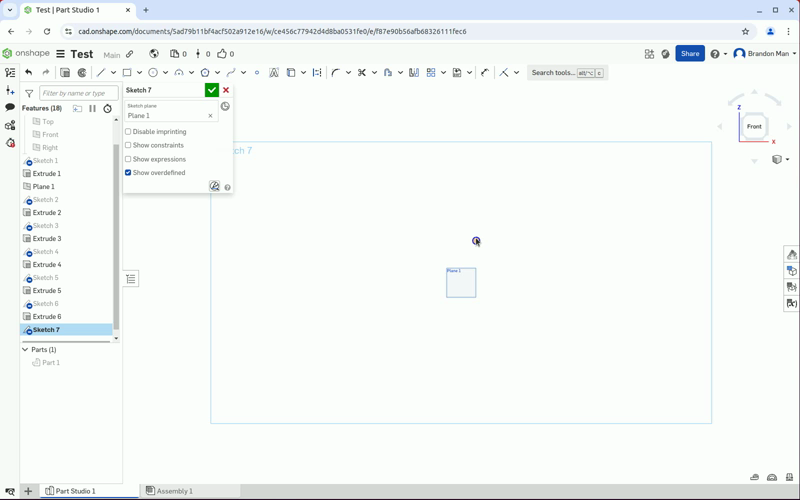
scroll(6)
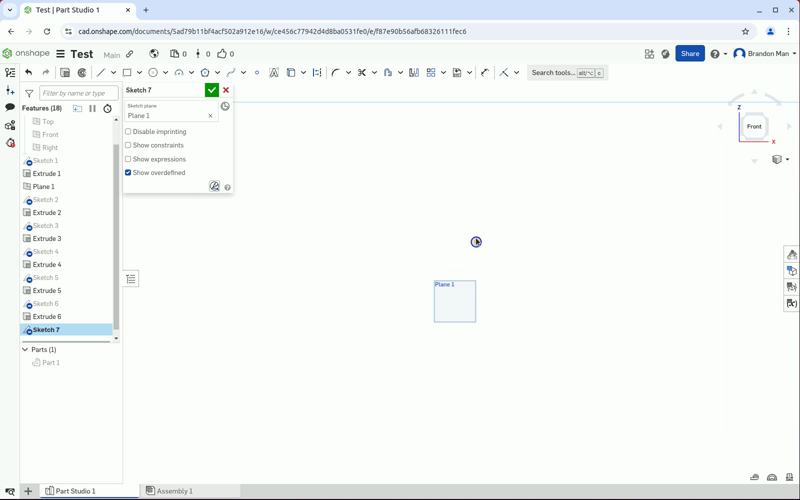
scroll(6)
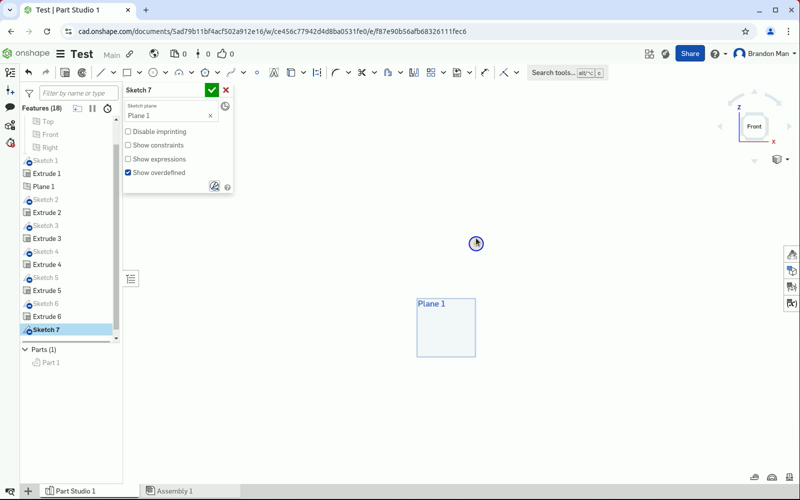
scroll(6)
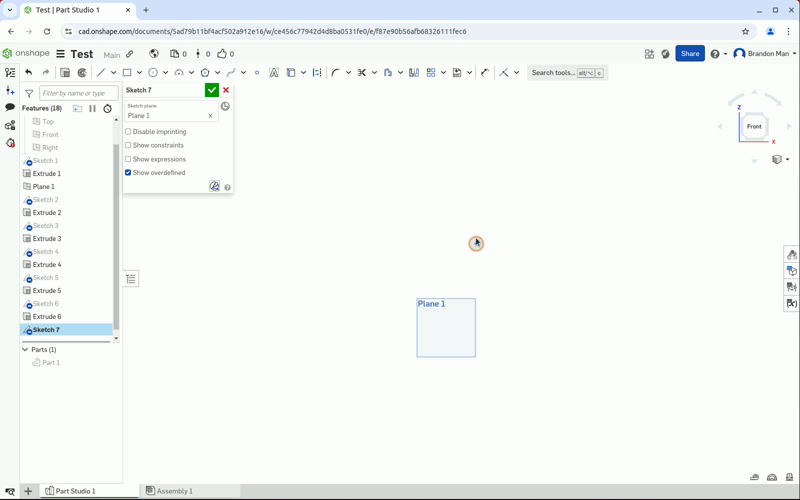
scroll(6)
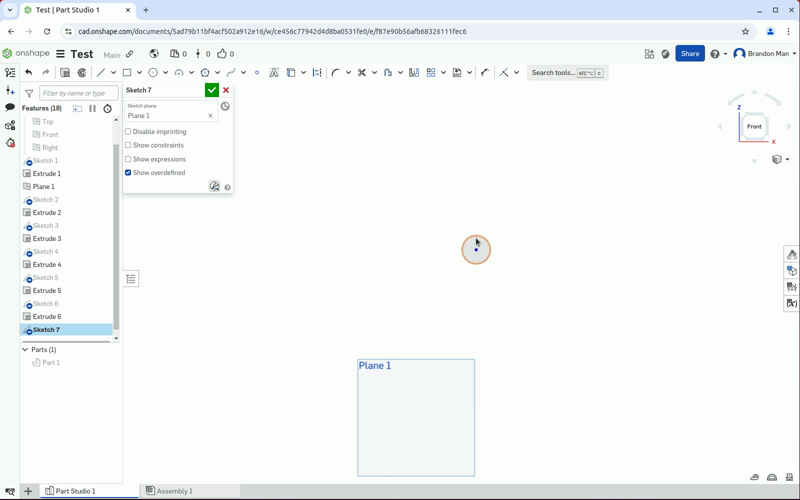
scroll(6)
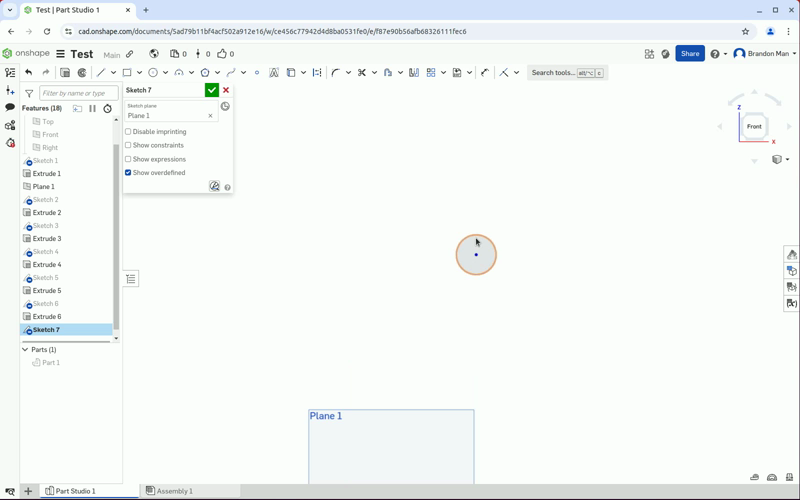
scroll(6)
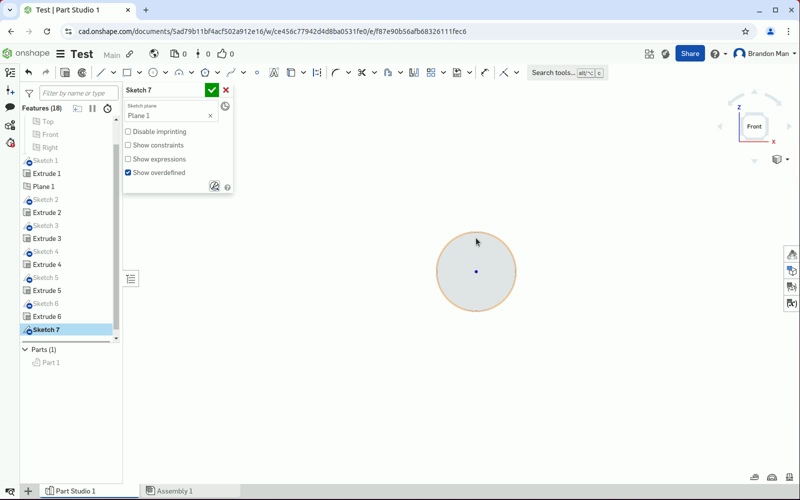
click(476, 237)
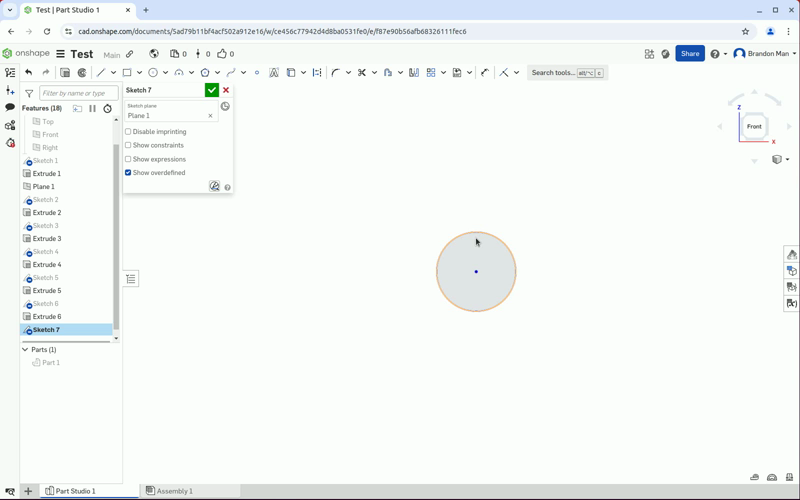
scroll(-6)
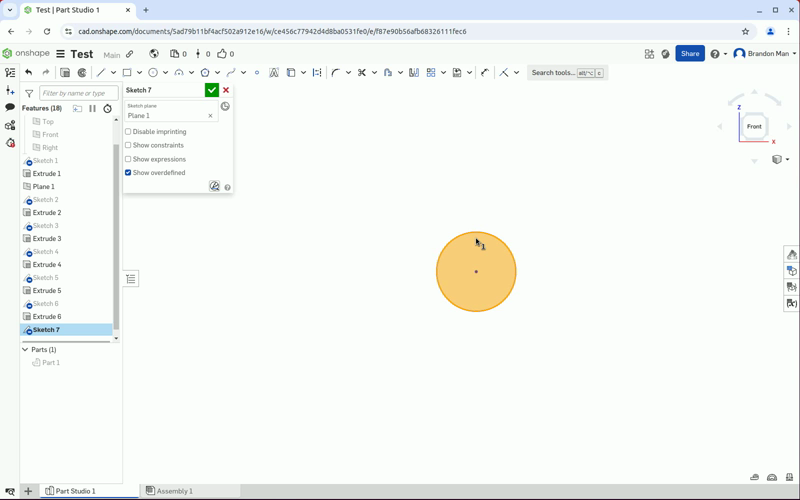
scroll(-6)
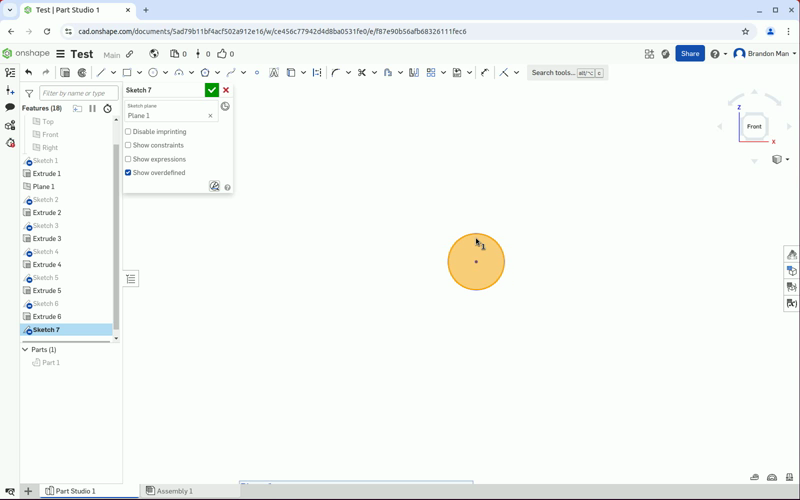
scroll(-6)
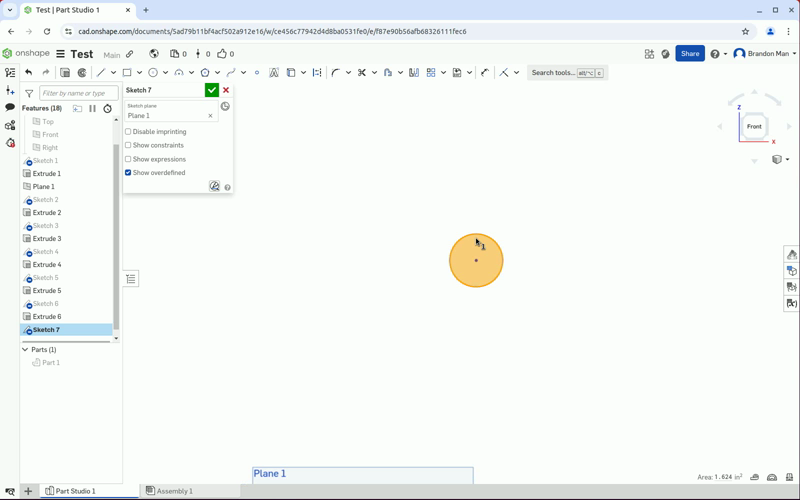
scroll(-6)
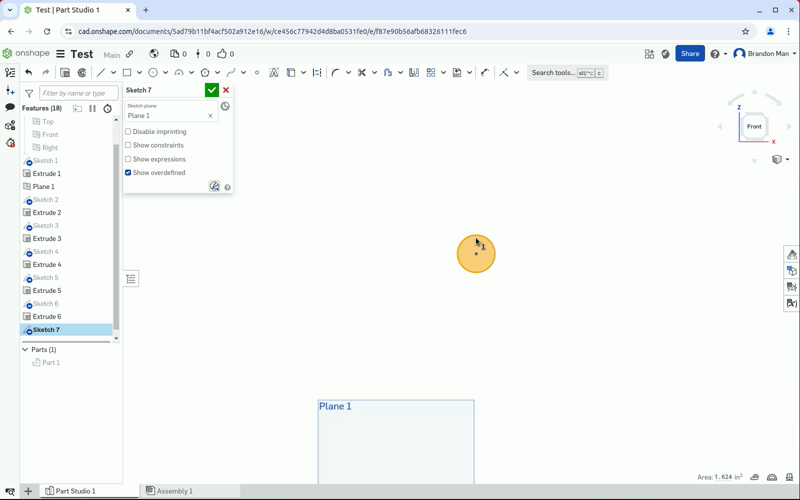
scroll(-6)
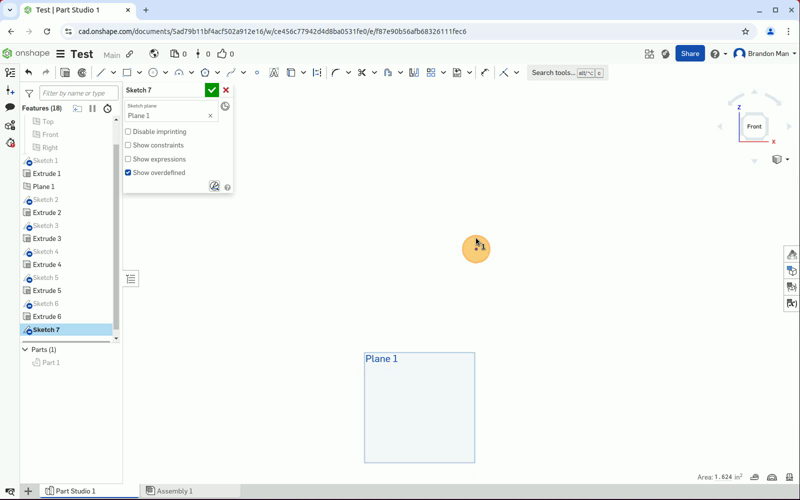
scroll(-6)
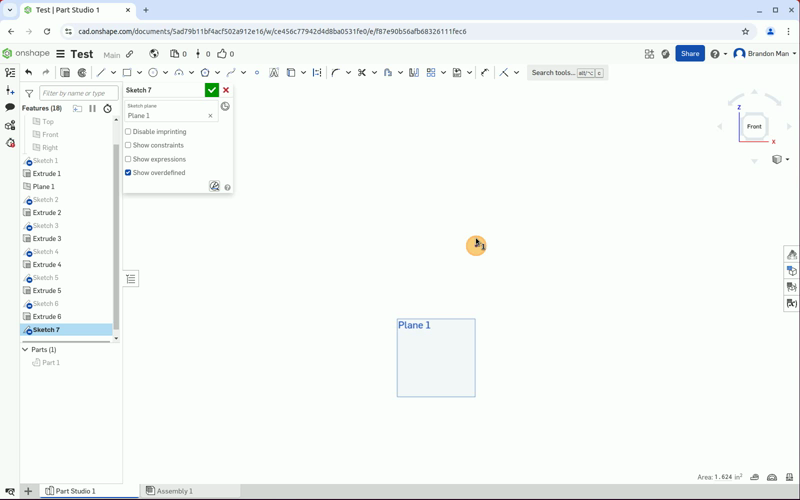
scroll(-6)
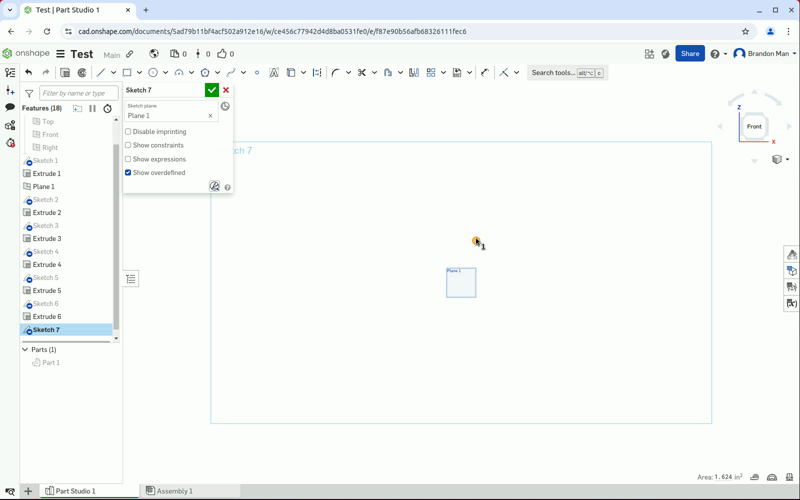
mouse_move(73, 352)
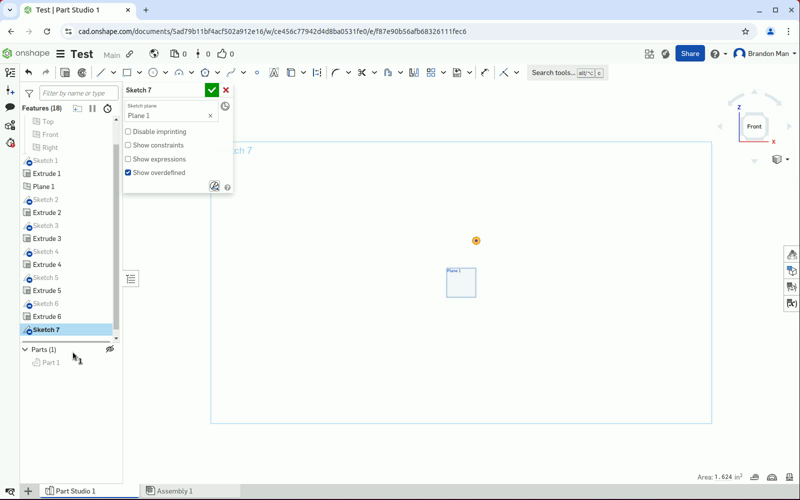
key(shift+y)
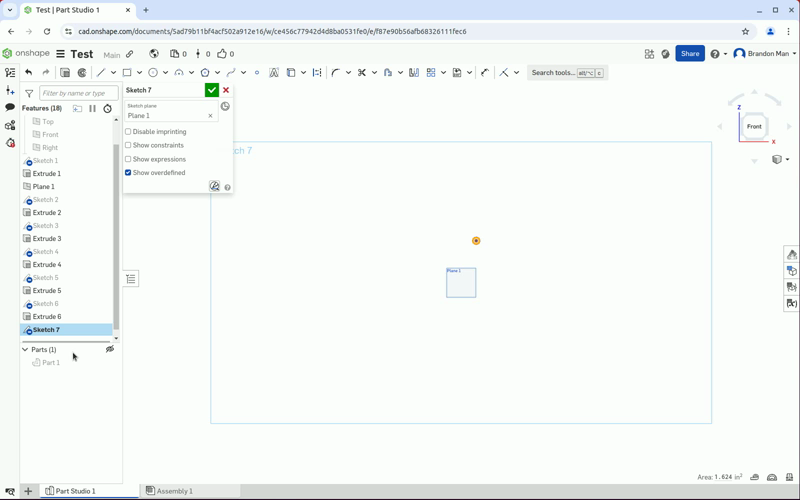
key(shift+e)
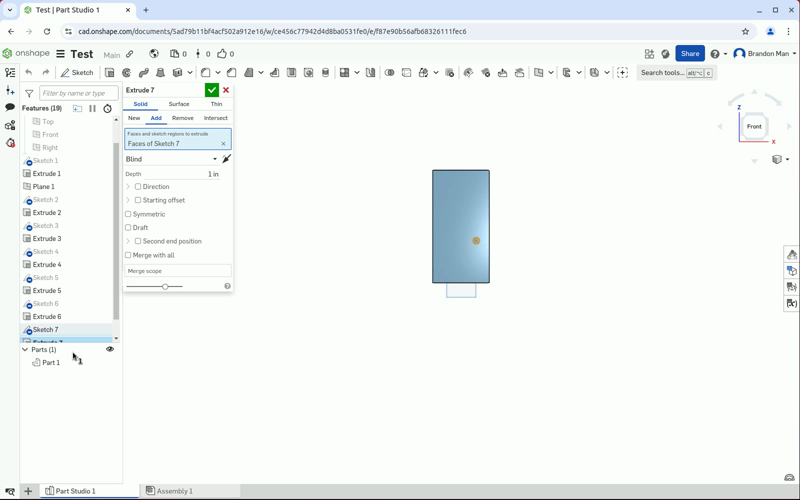
mouse_move(143, 106)
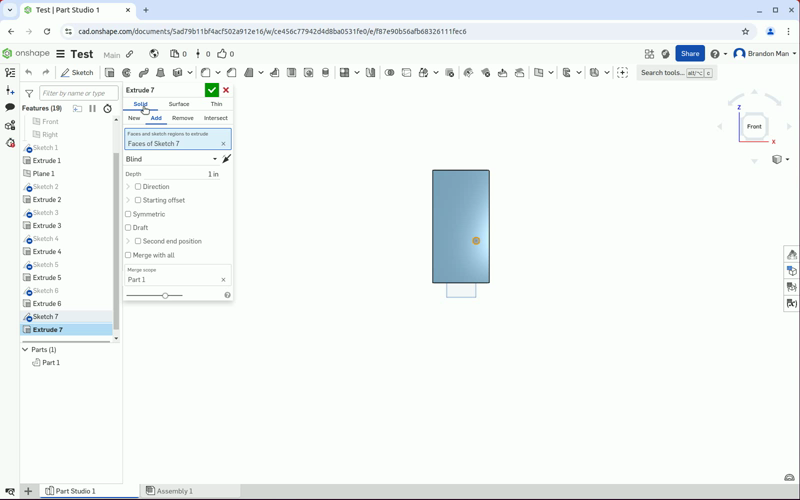
click(143, 106)
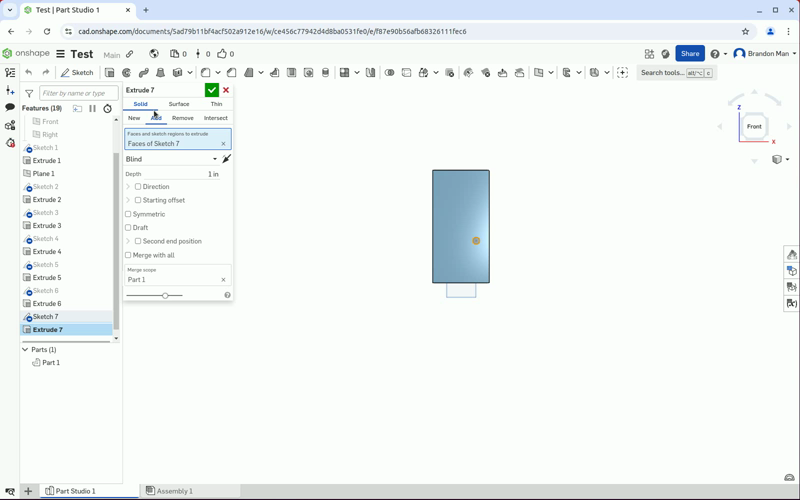
mouse_move(186, 120)
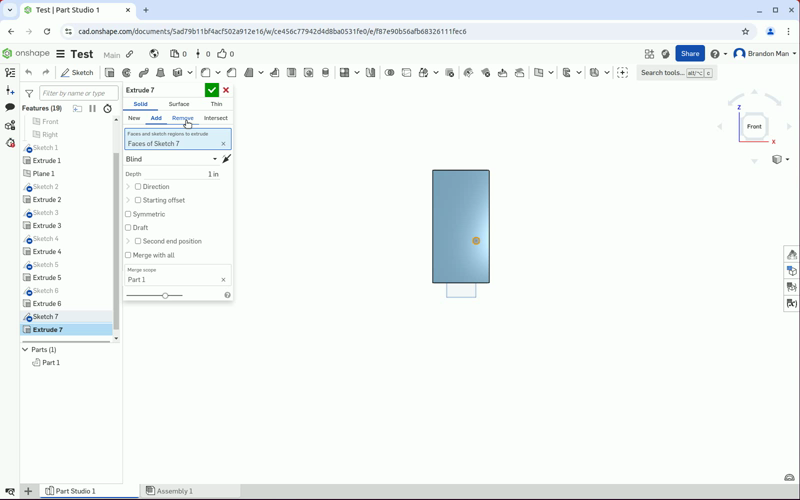
click(186, 120)
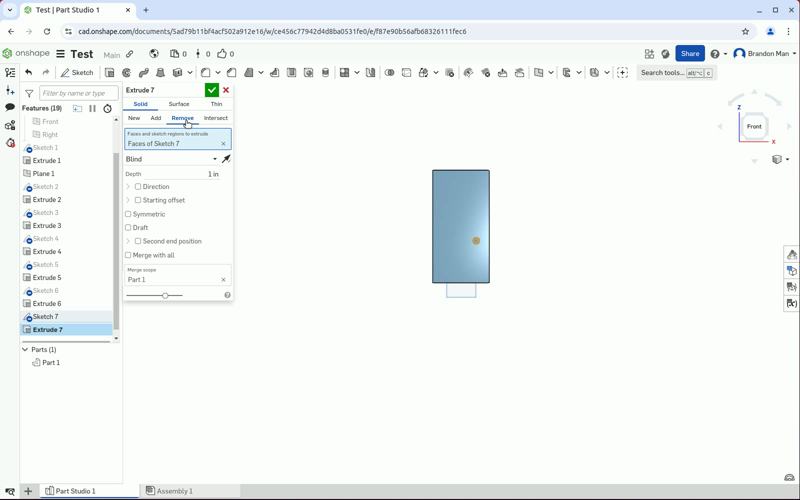
key(tab, 4)
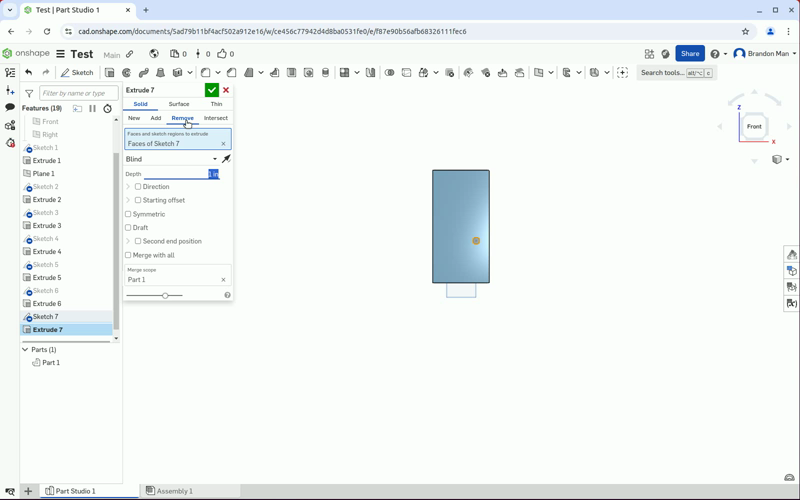
text(5.777)
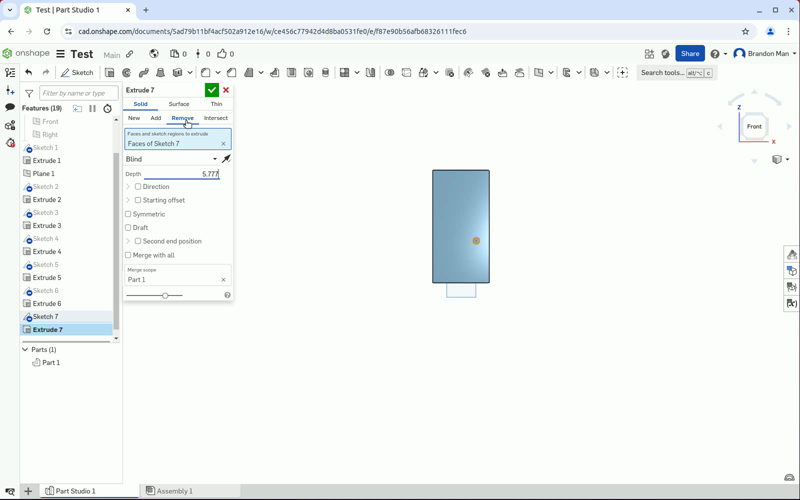
key(tab, 6)
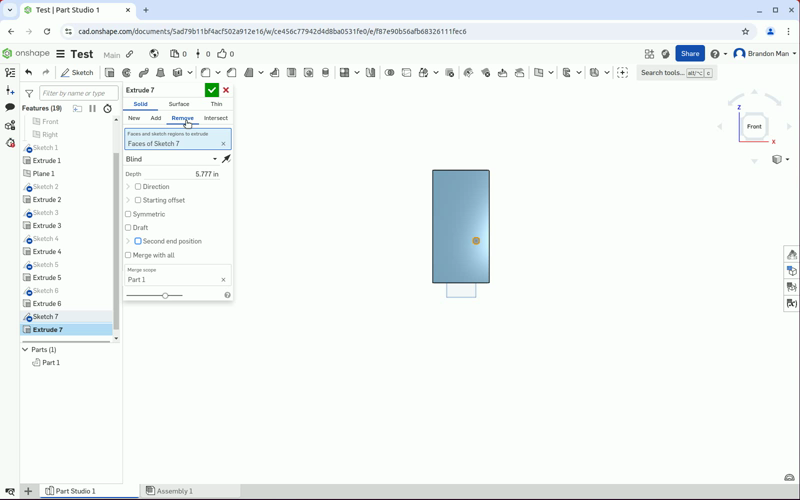
key(space)
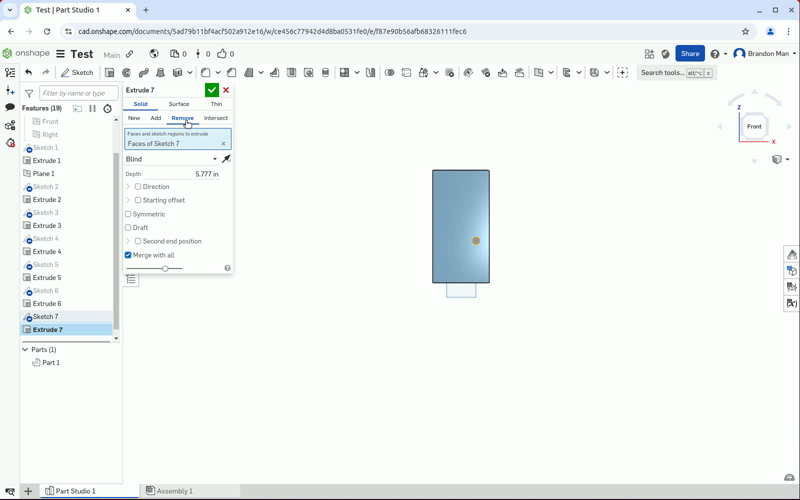
key(enter)
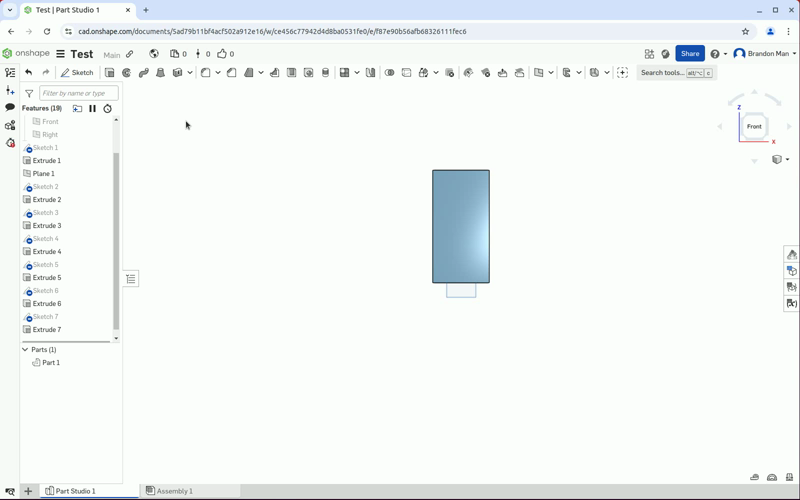
key(shift+h)
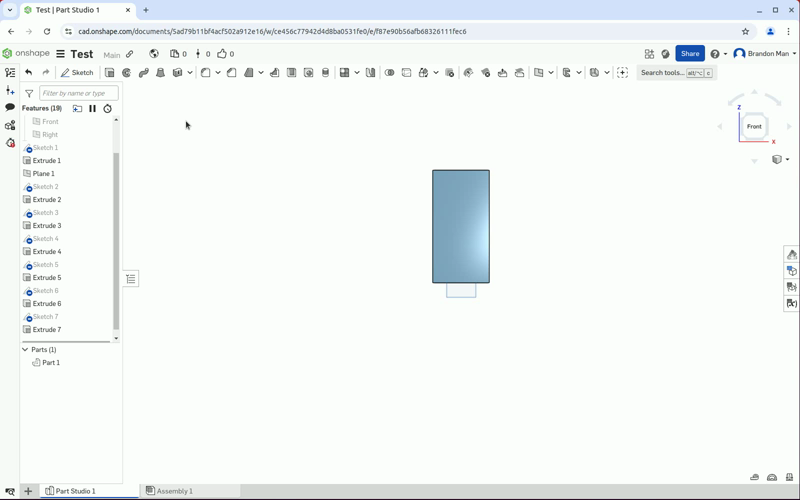
key(shift+h)
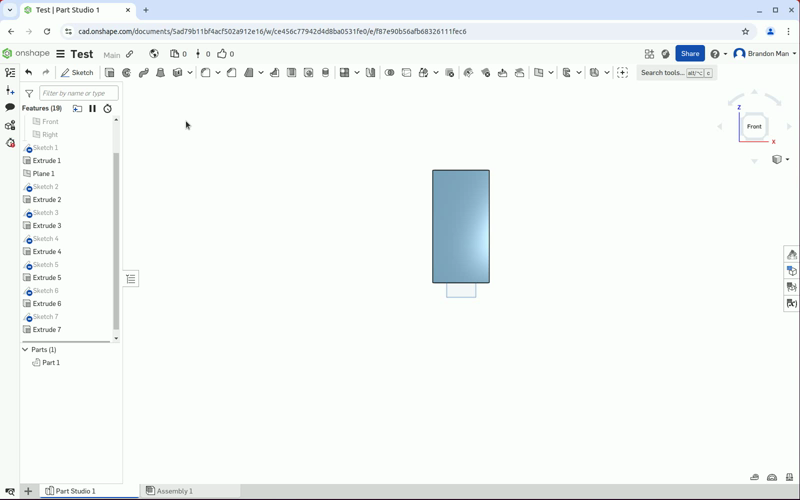
mouse_move(69, 150)
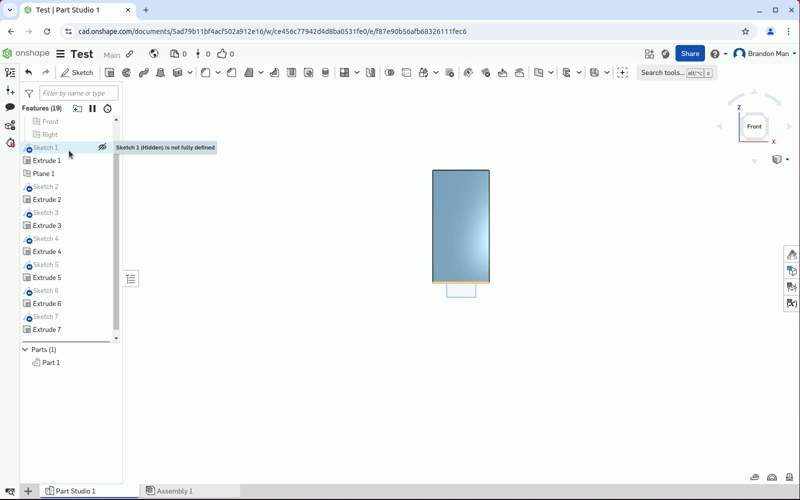
click(69, 150)
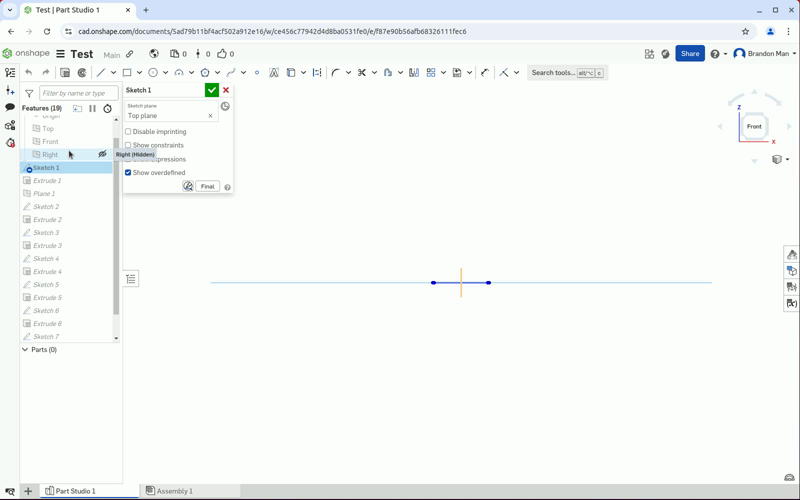
mouse_move(229, 92)
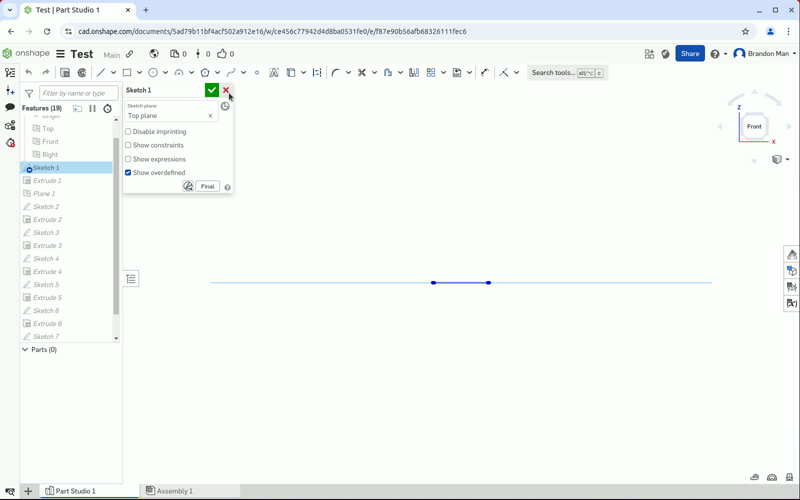
click(229, 92)
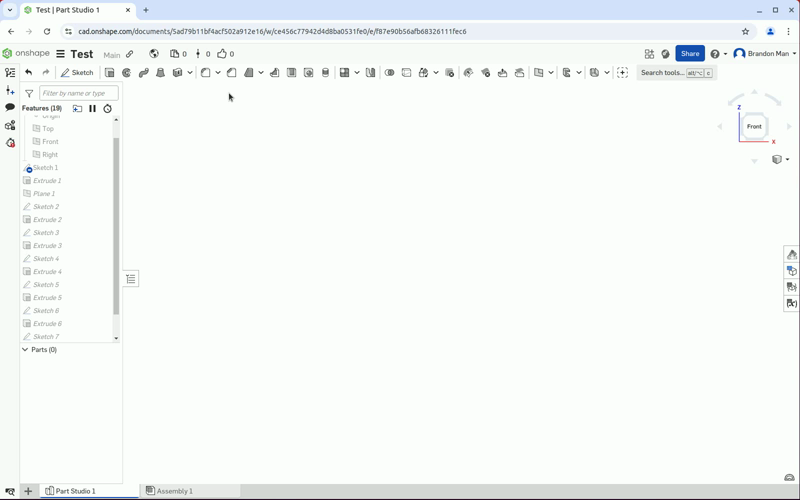
key(shift+s)
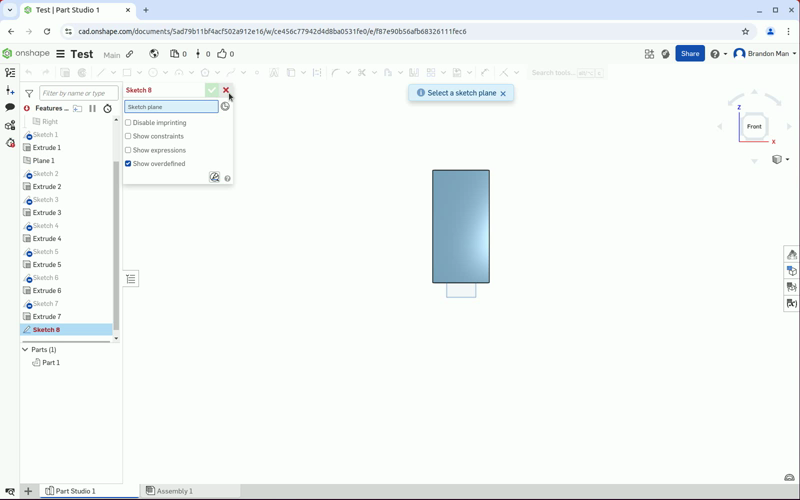
mouse_move(69, 163)
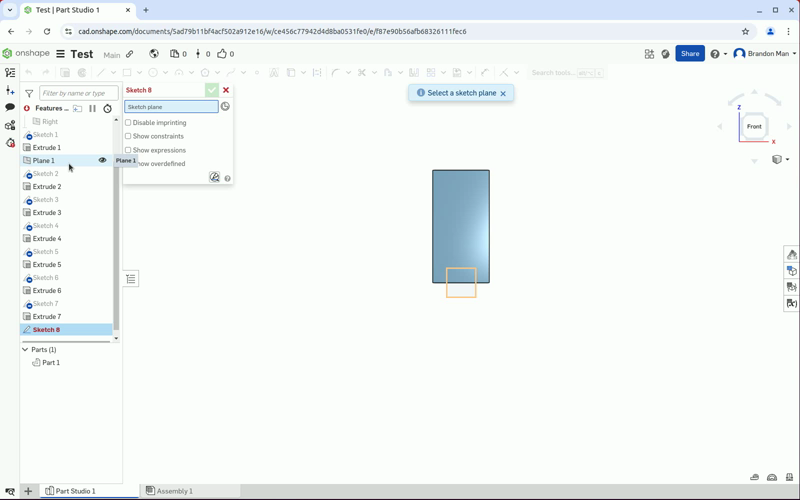
click(69, 163)
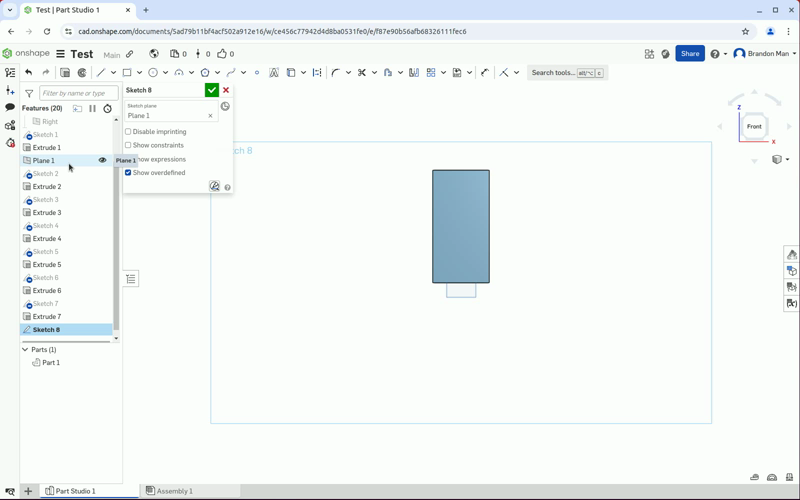
mouse_move(73, 352)
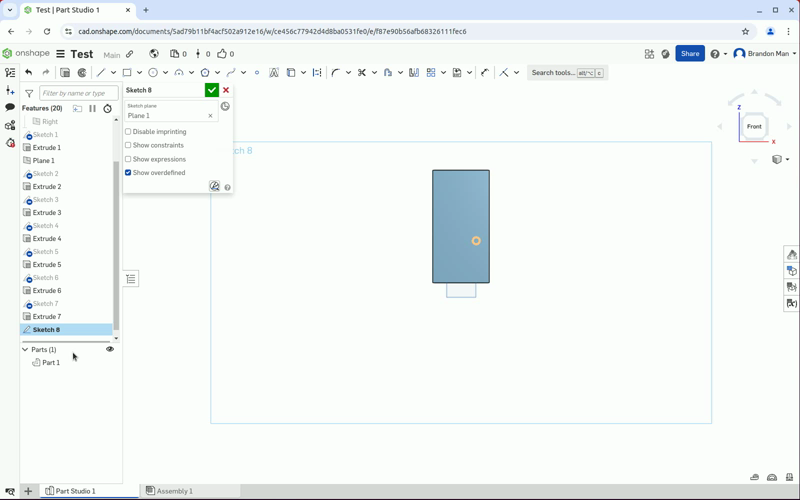
key(y)
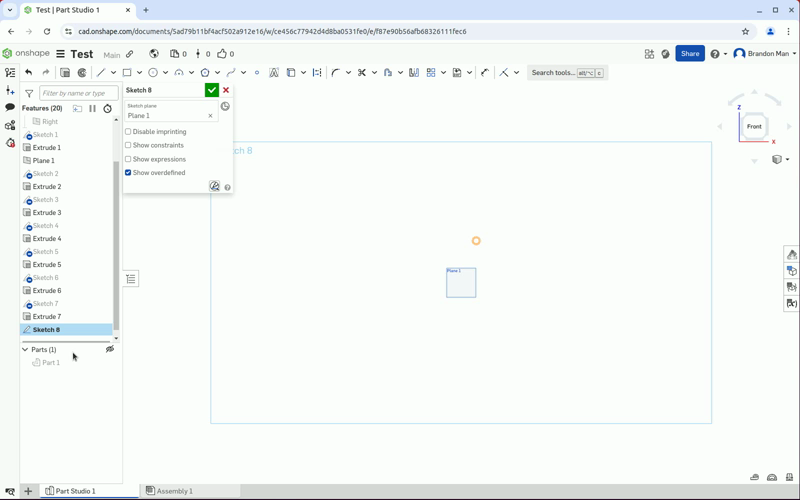
key(c)
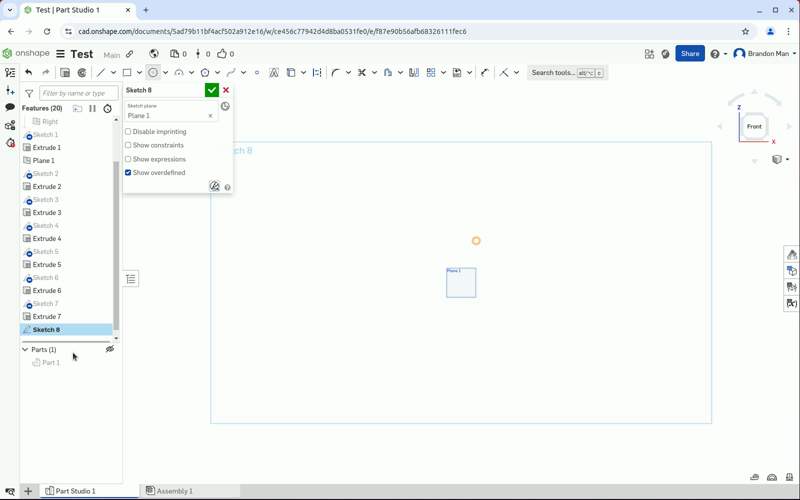
key_down(shift)
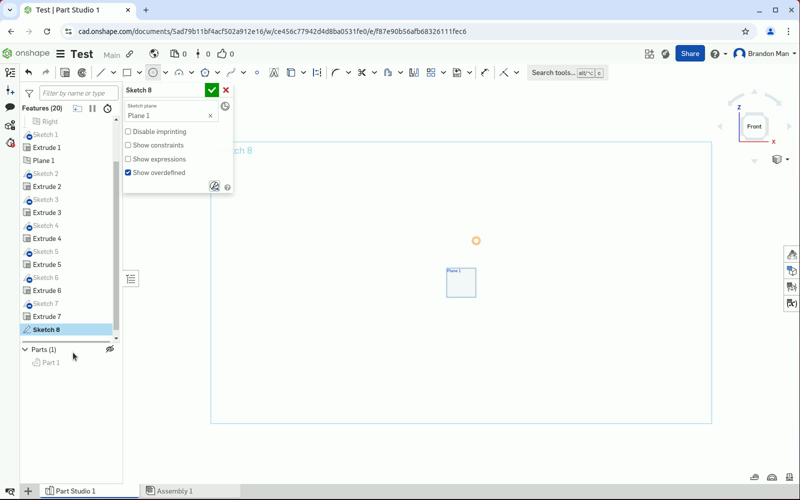
mouse_move(476, 212)
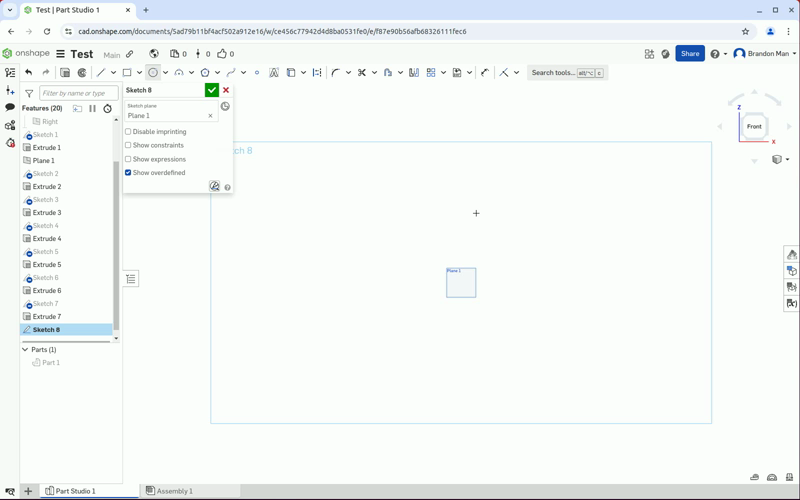
click(476, 212)
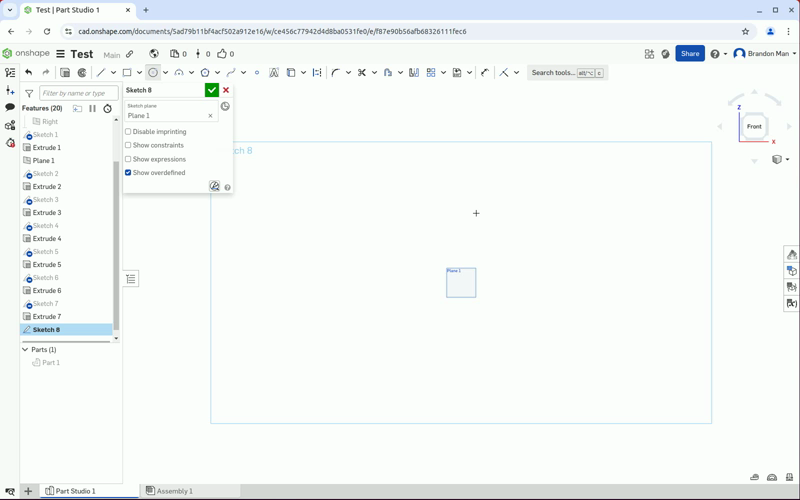
key_up(shift)
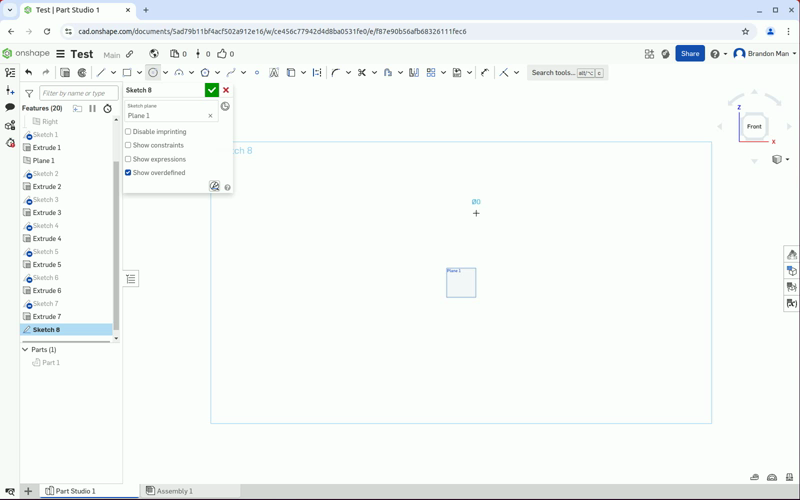
mouse_move(479, 212)
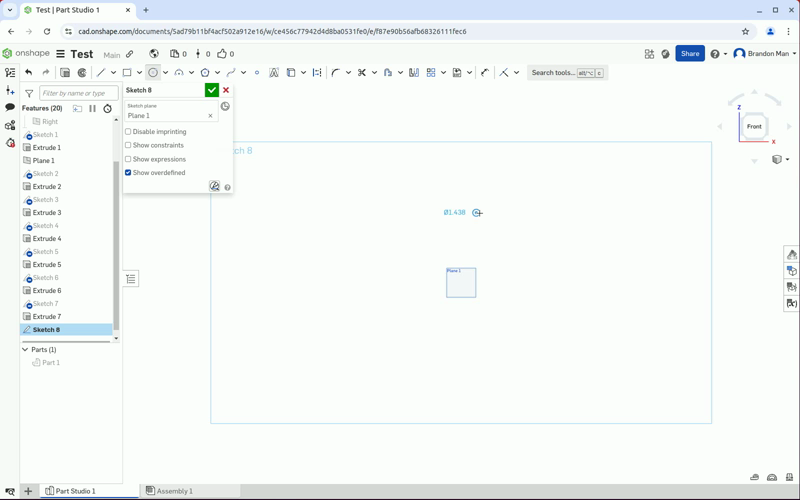
click(479, 212)
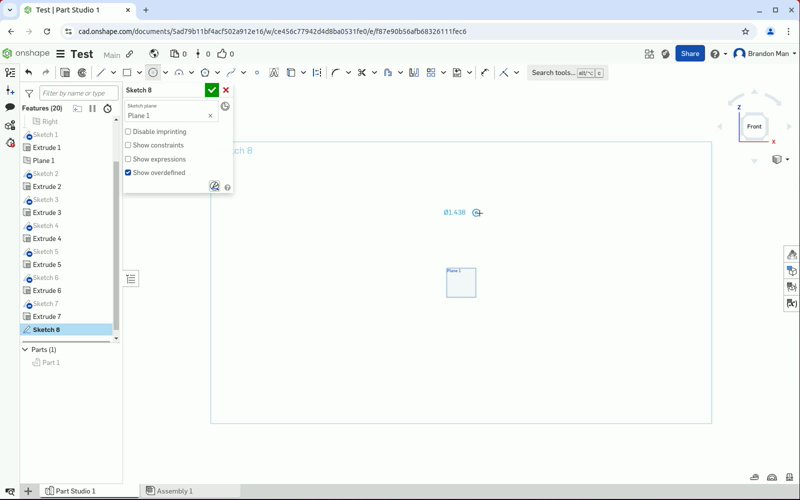
key(esc)
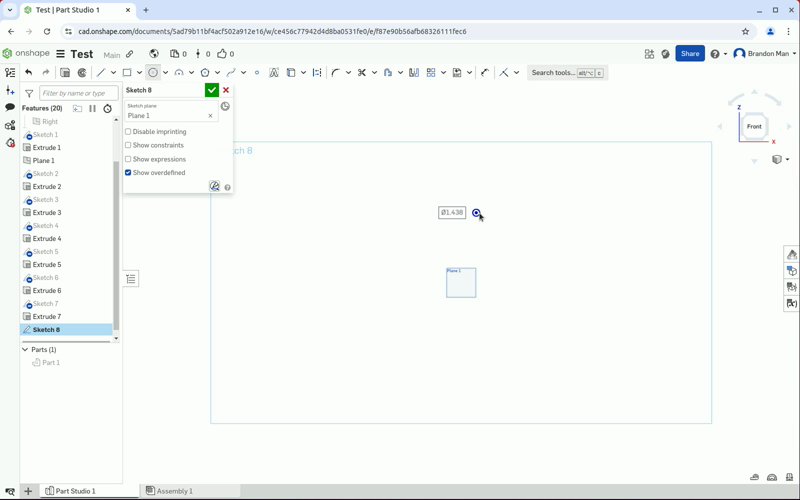
mouse_move(473, 211)
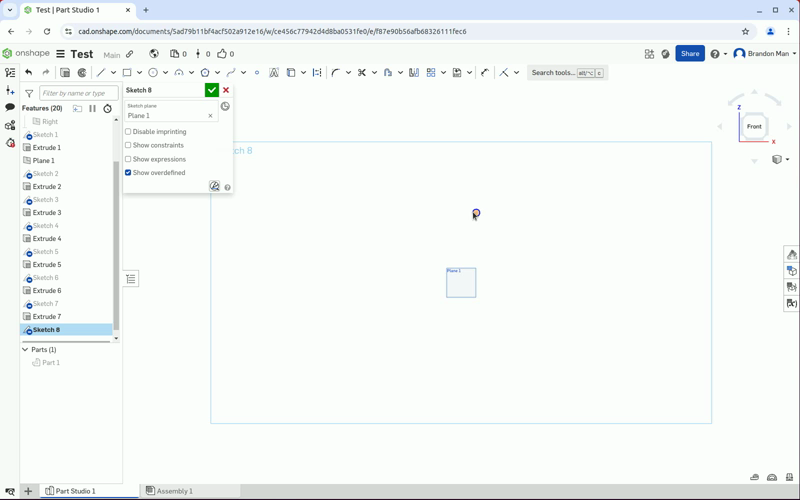
scroll(6)
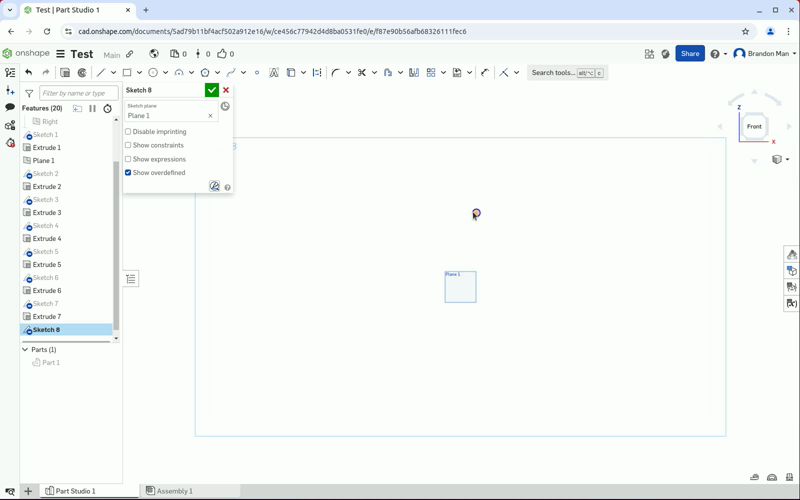
scroll(6)
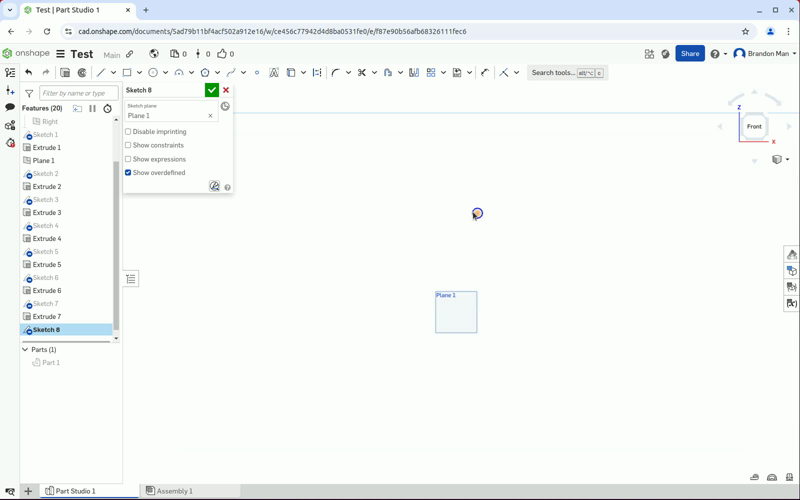
scroll(6)
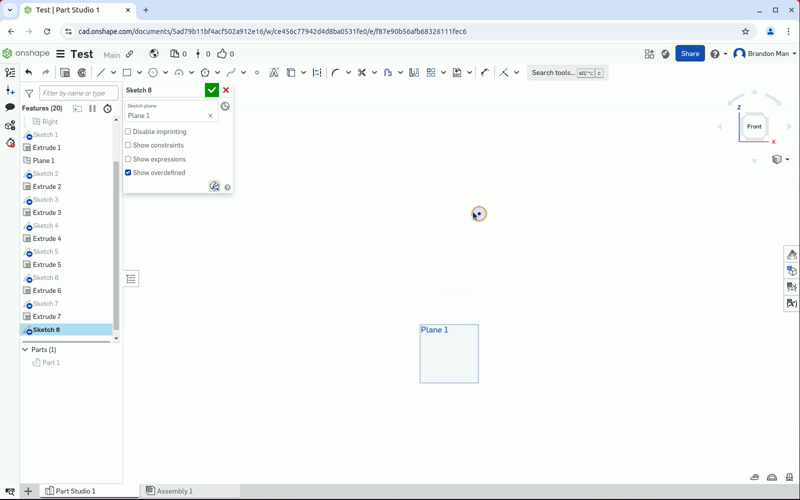
scroll(6)
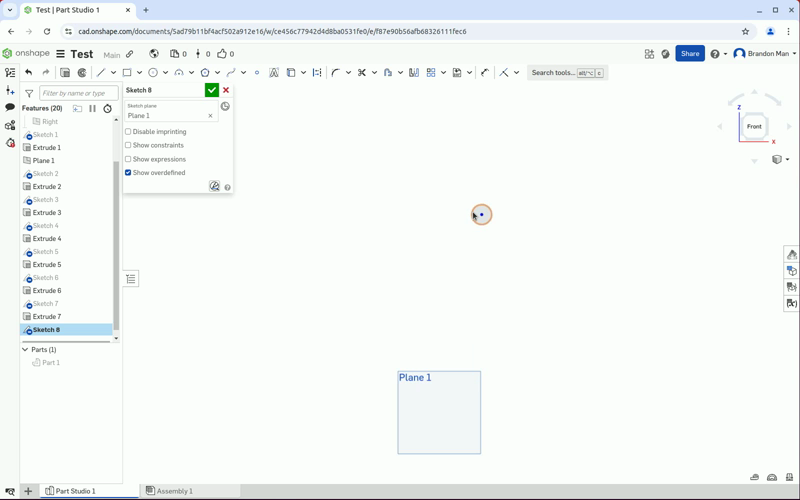
scroll(6)
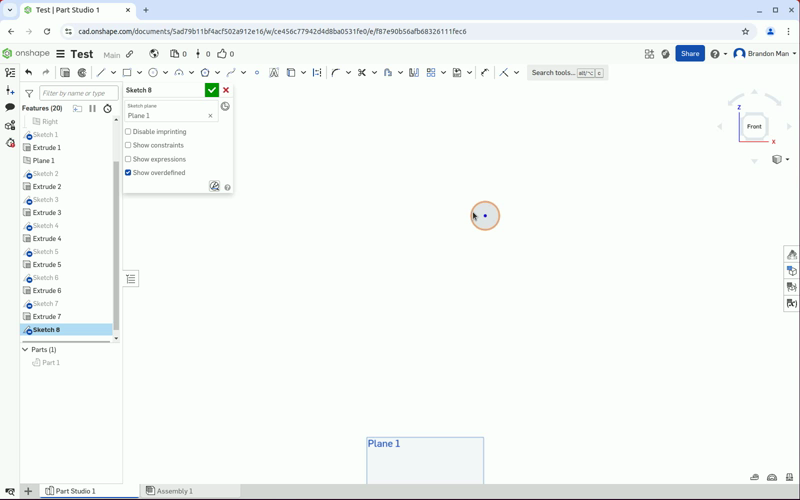
scroll(6)
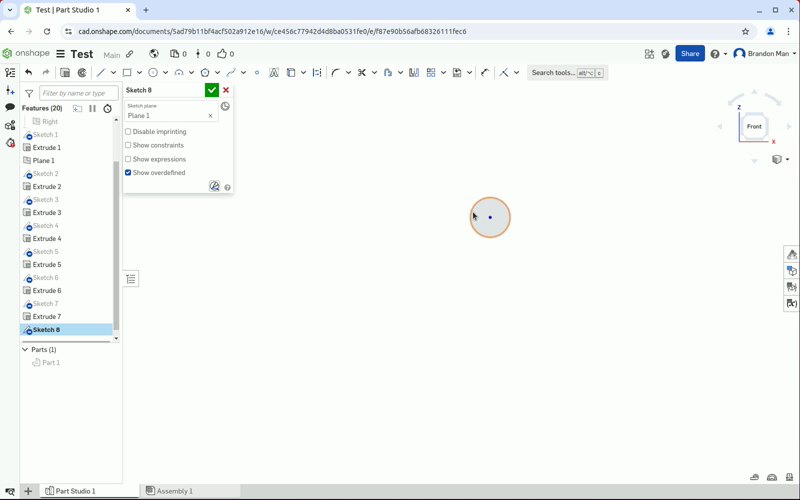
scroll(6)
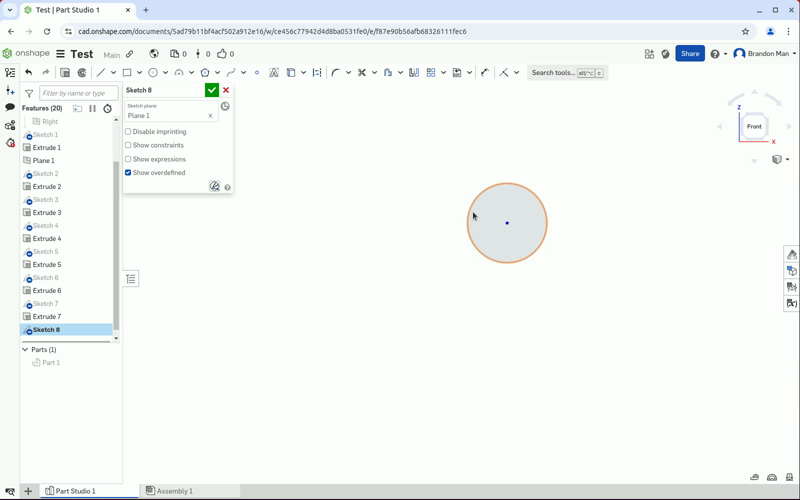
click(473, 211)
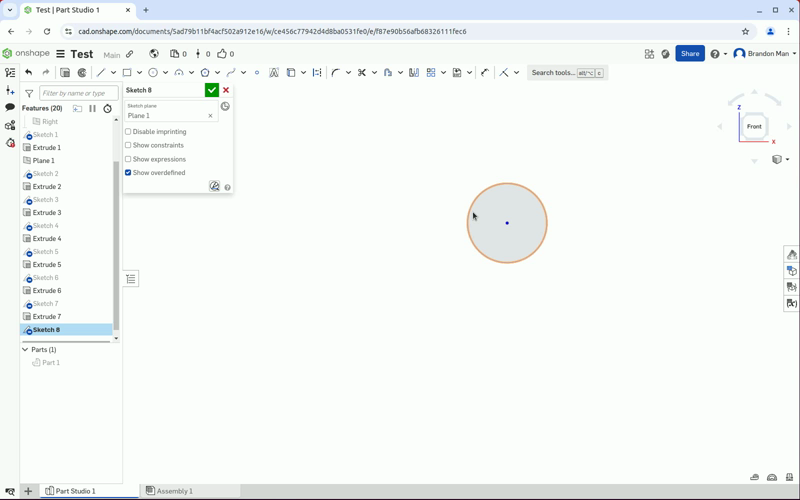
scroll(-6)
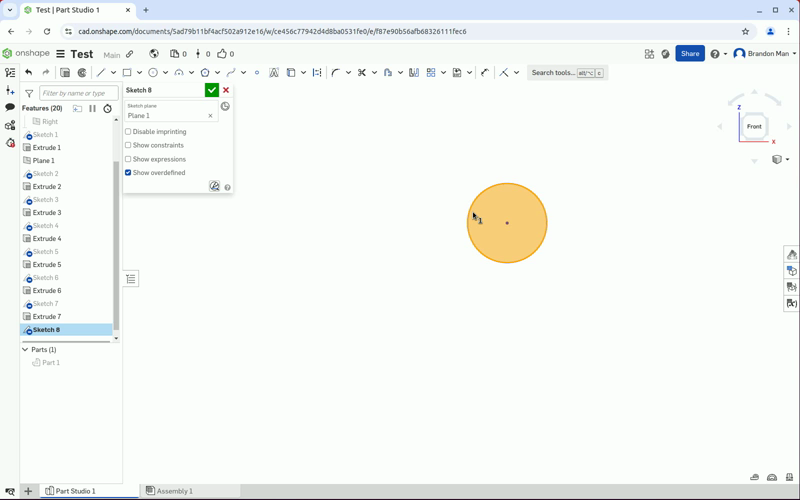
scroll(-6)
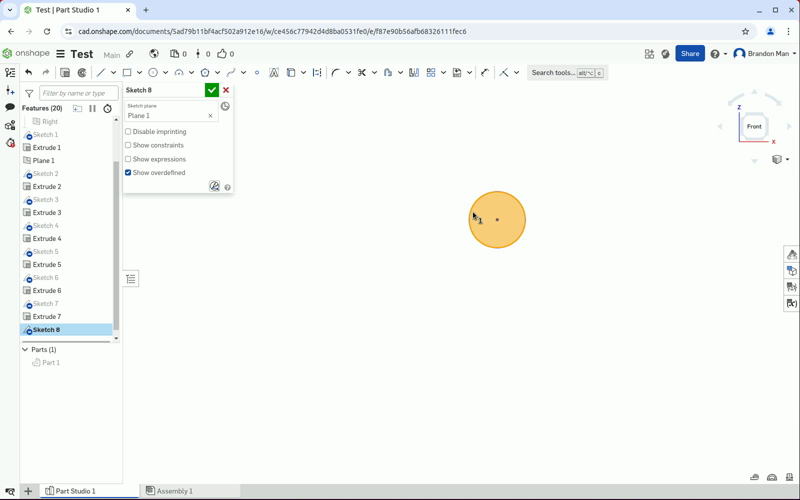
scroll(-6)
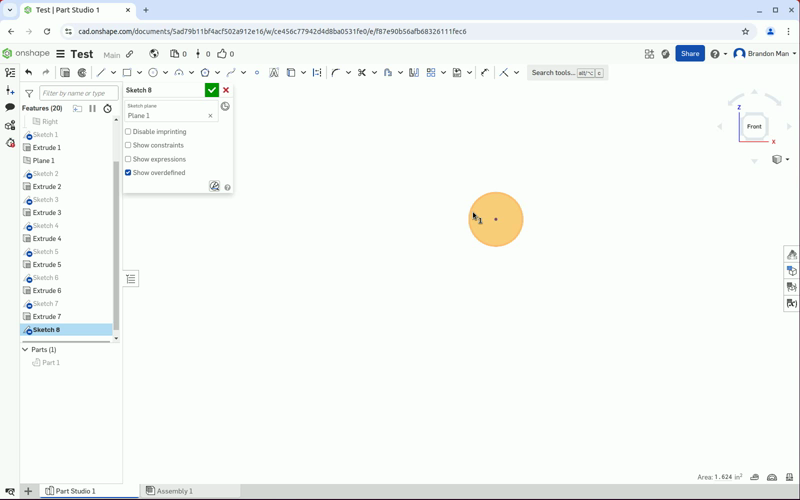
scroll(-6)
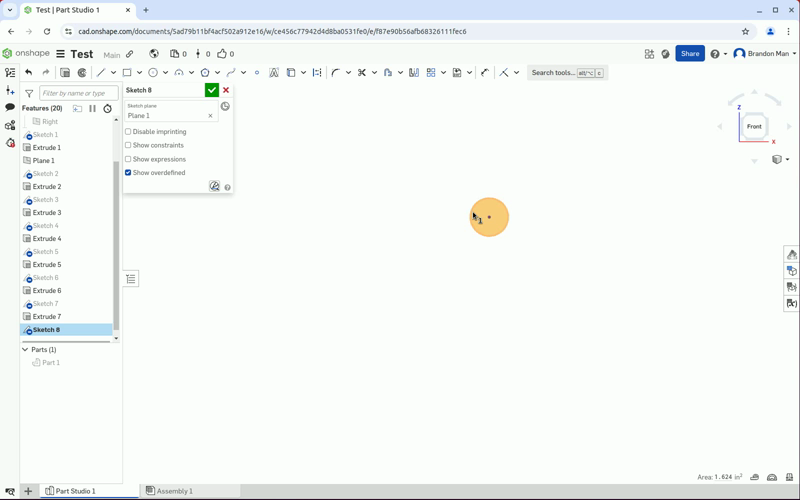
scroll(-6)
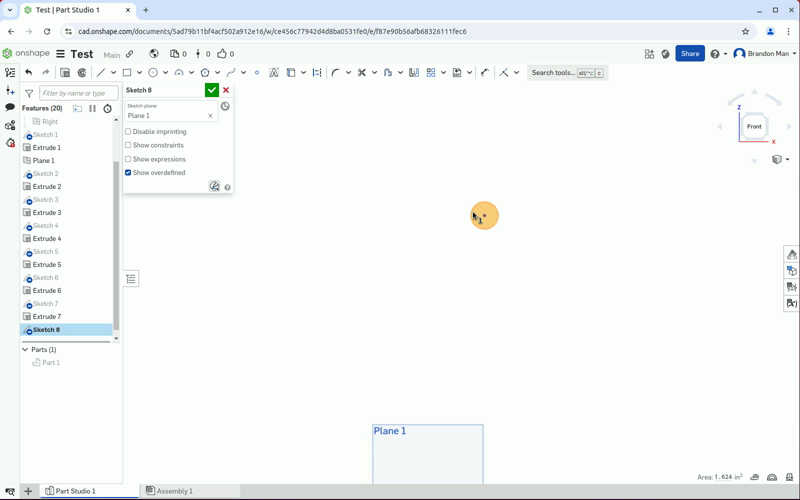
scroll(-6)
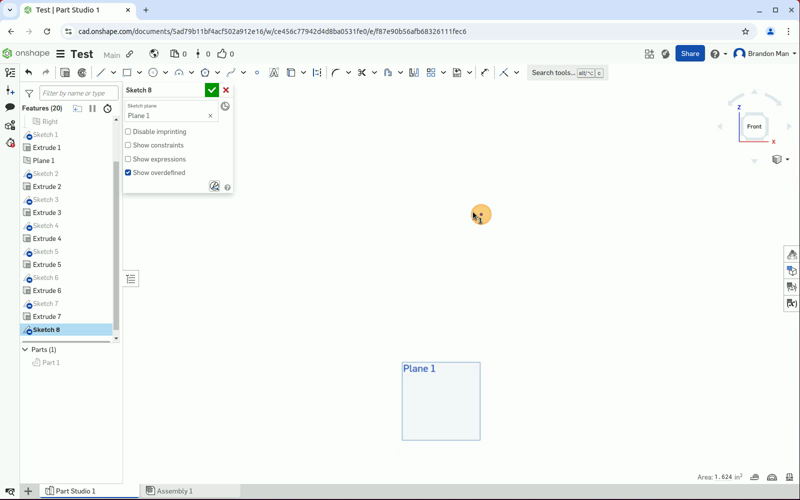
scroll(-6)
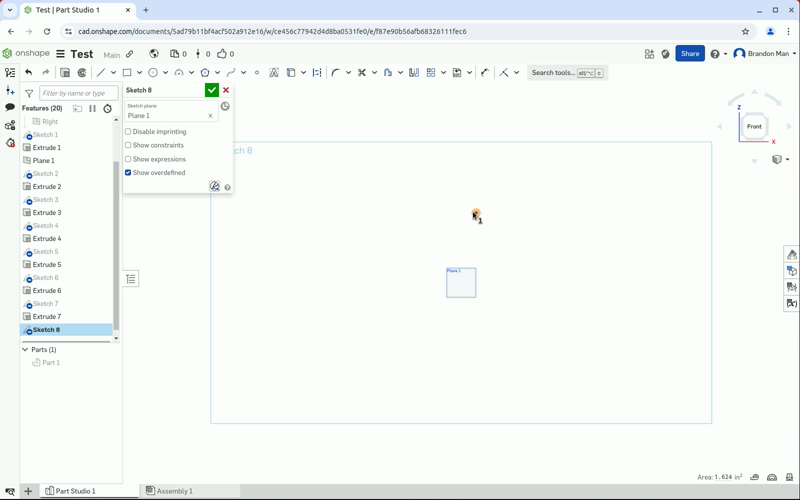
mouse_move(73, 352)
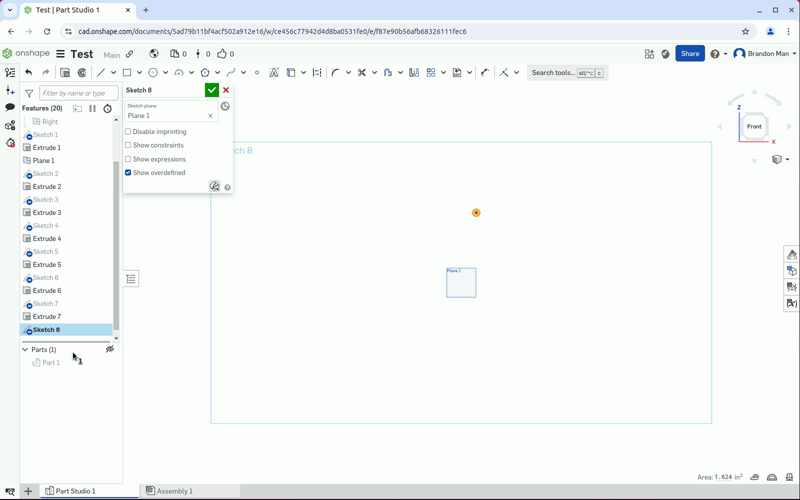
key(shift+y)
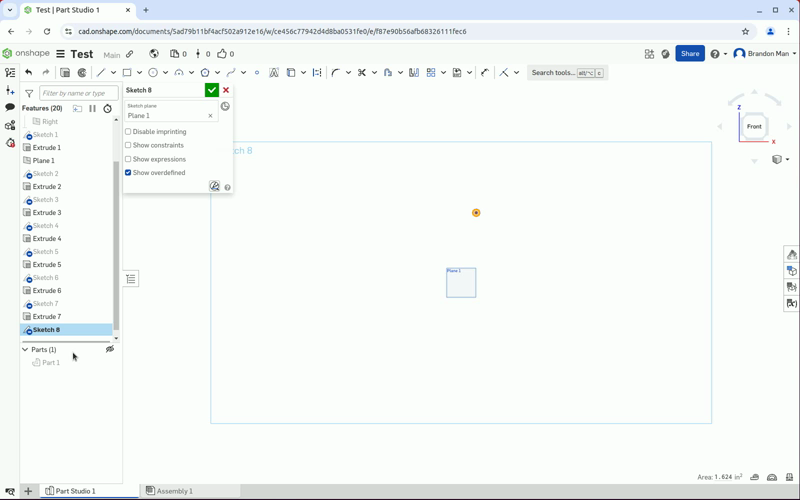
key(shift+e)
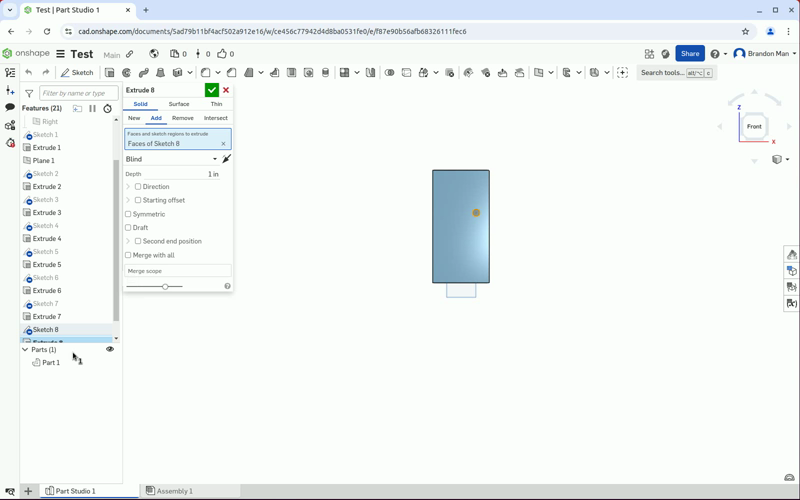
mouse_move(143, 106)
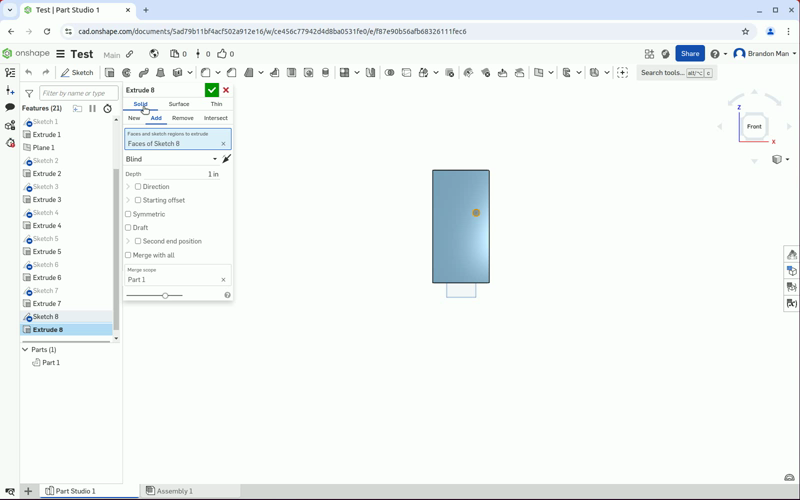
click(143, 106)
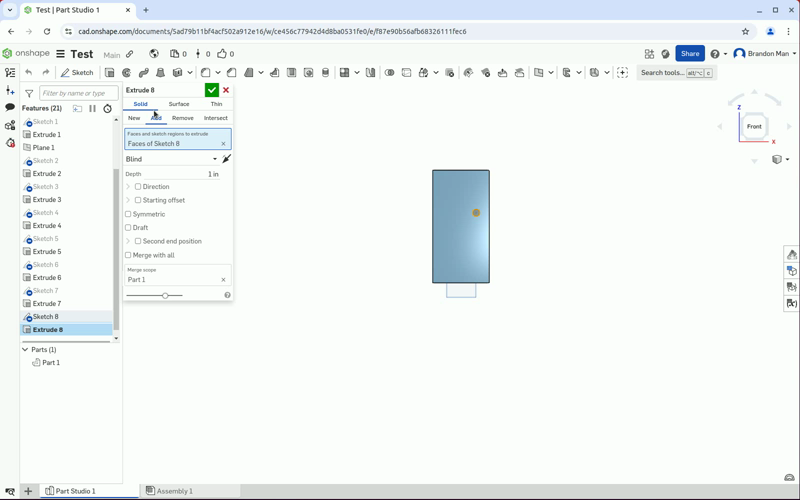
mouse_move(186, 120)
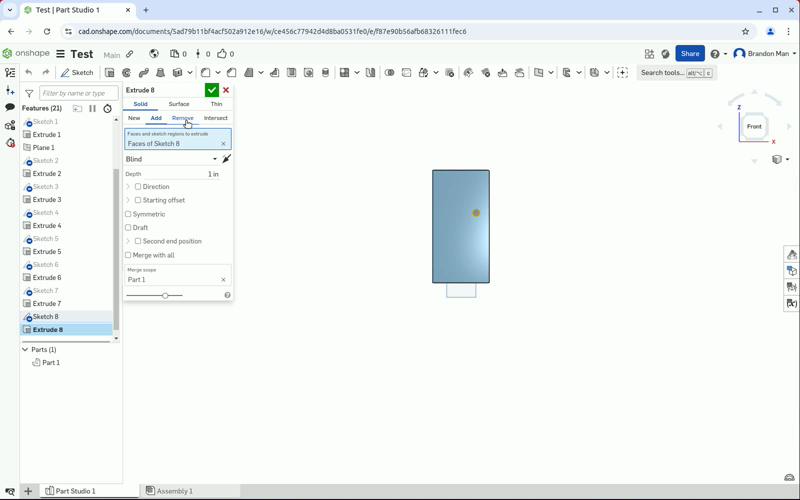
click(186, 120)
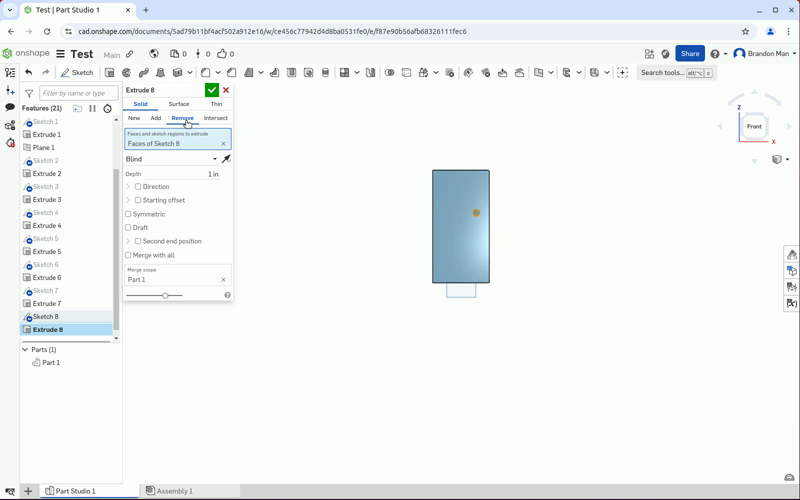
key(tab, 4)
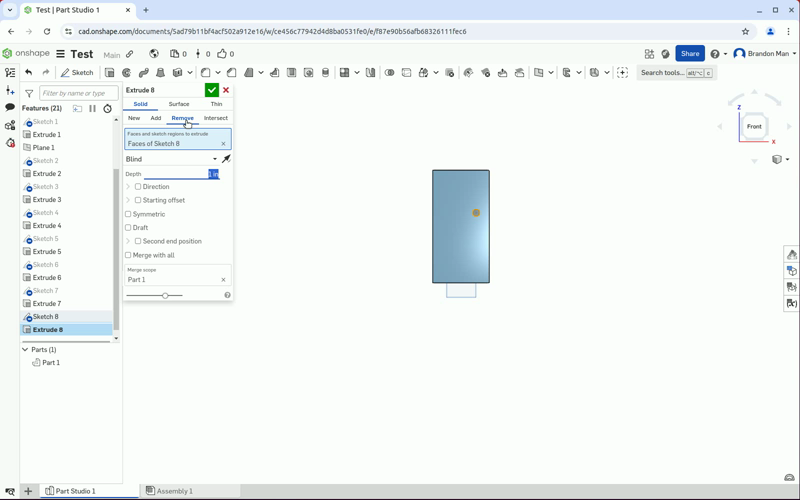
text(5.777)
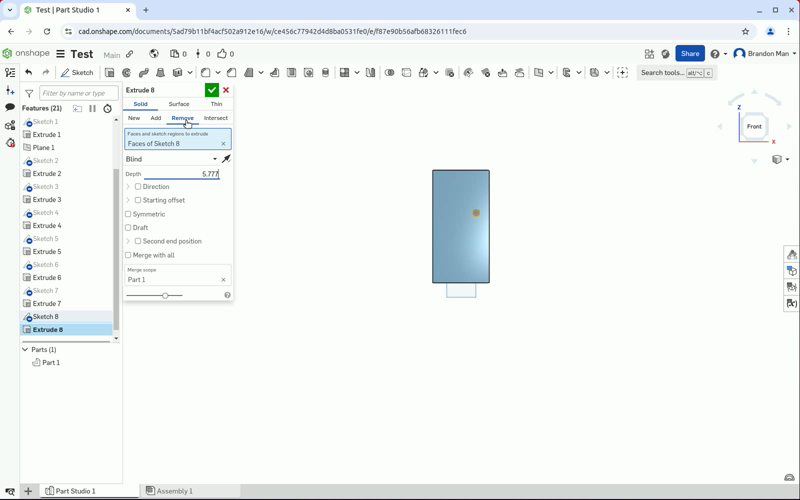
key(tab, 6)
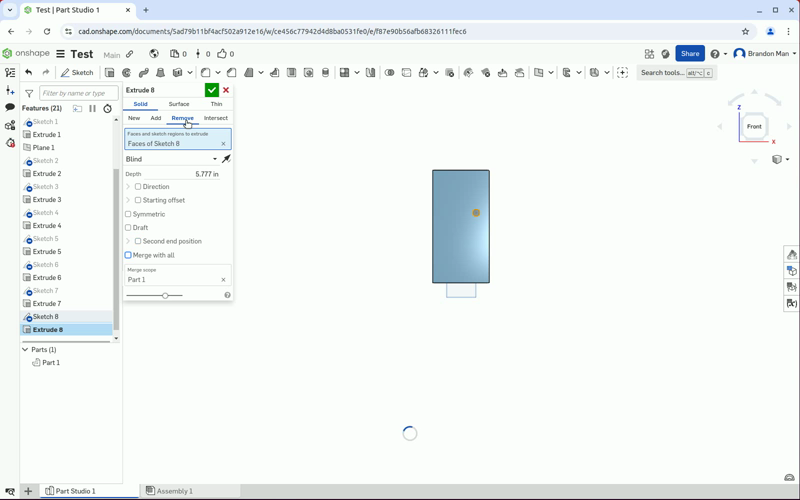
key(space)
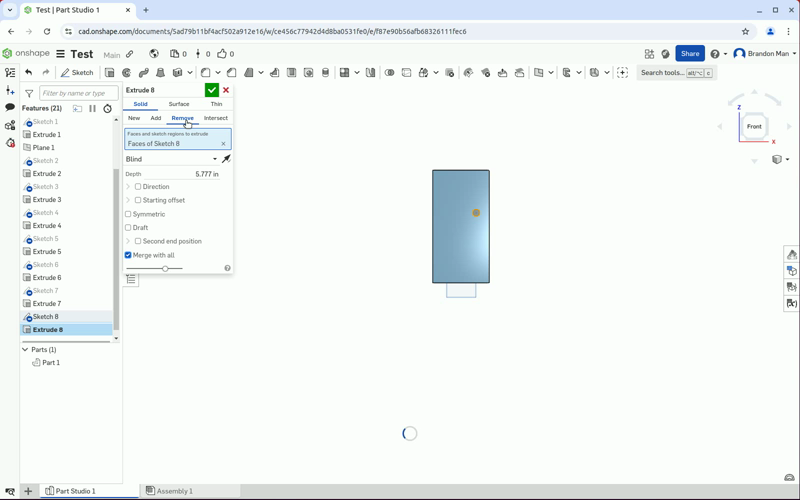
key(enter)
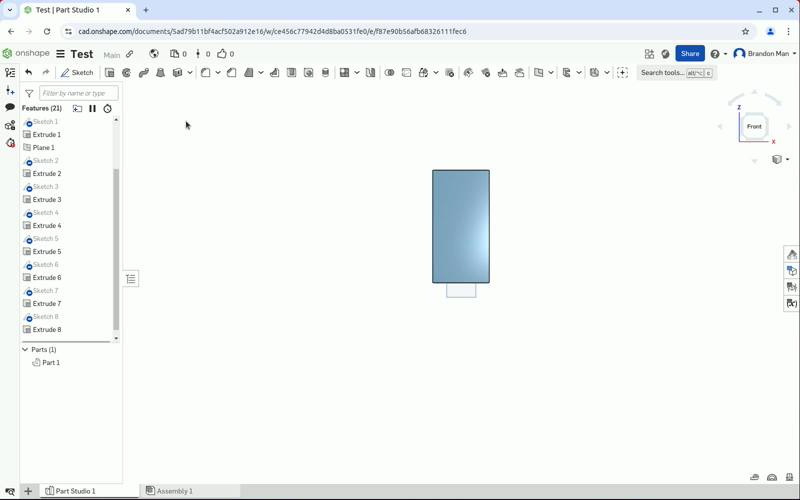
key(shift+h)
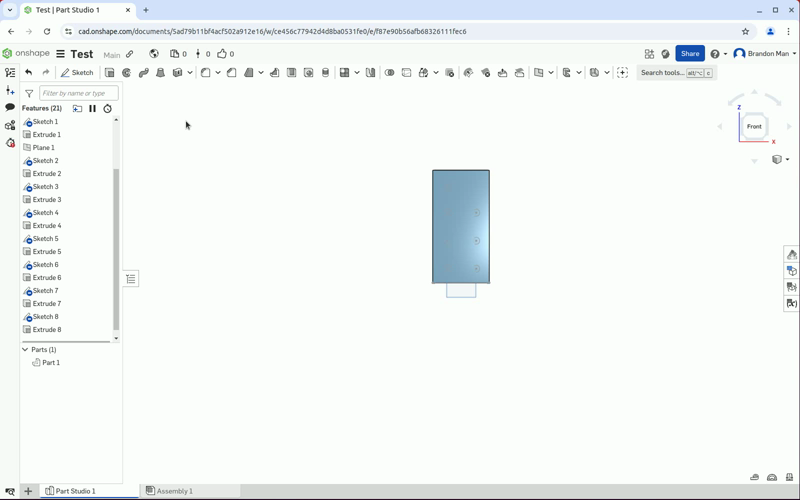
key(shift+h)
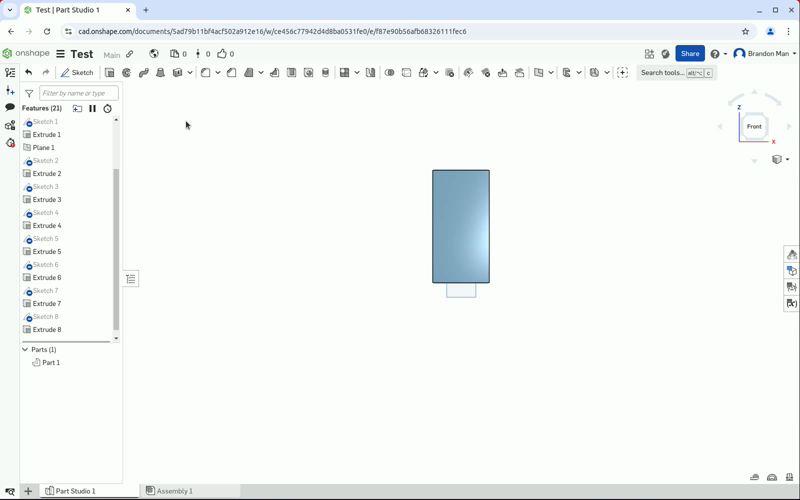
mouse_move(69, 124)
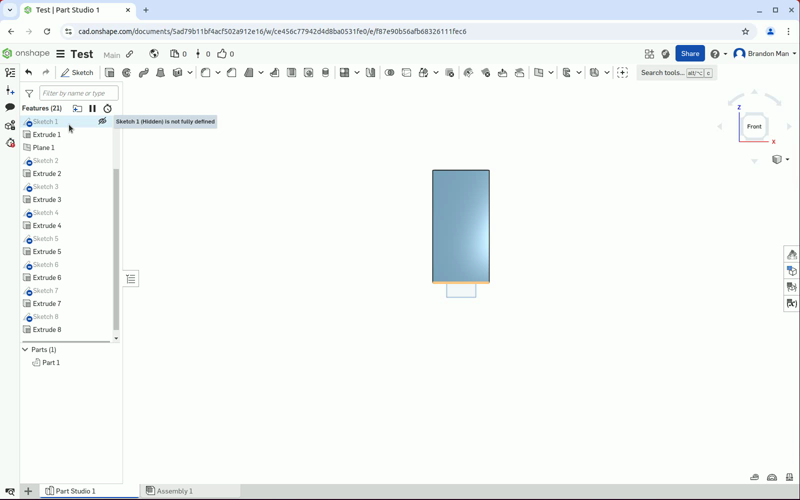
click(69, 124)
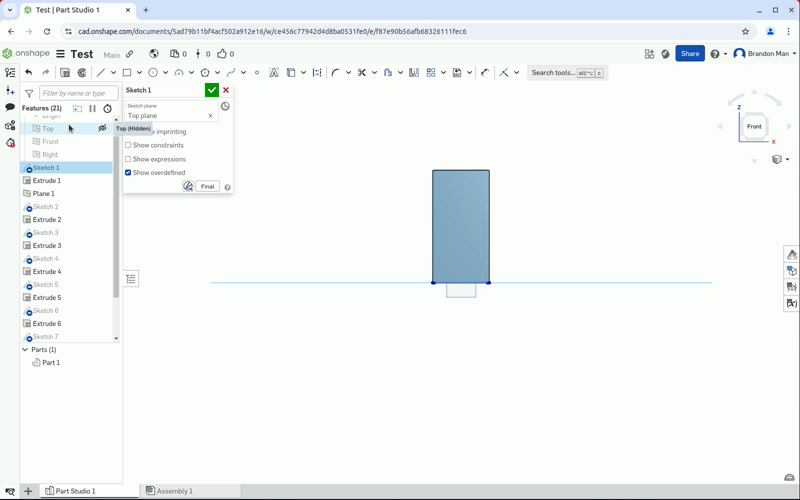
mouse_move(229, 92)
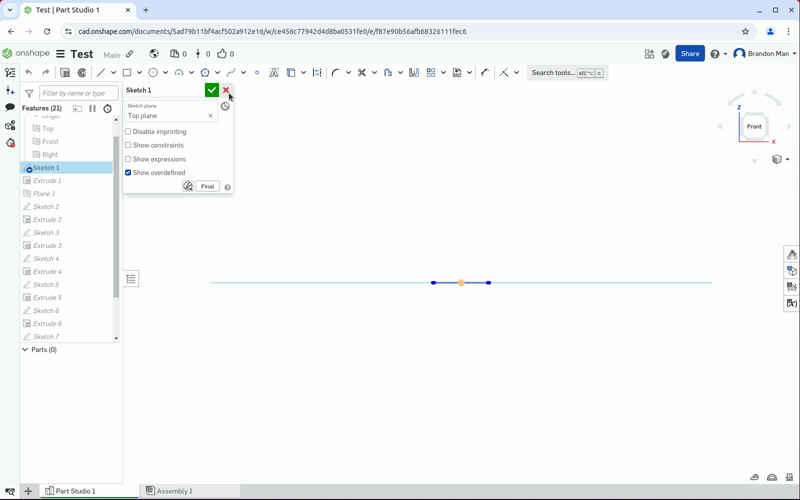
click(229, 92)
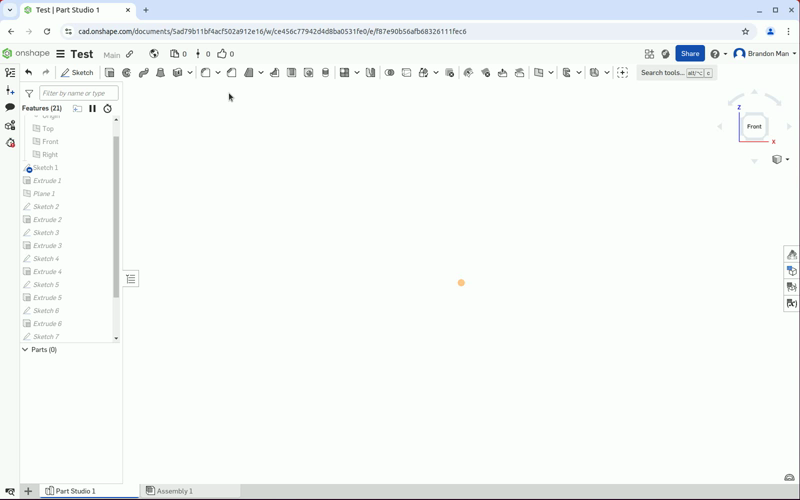
key(shift+s)
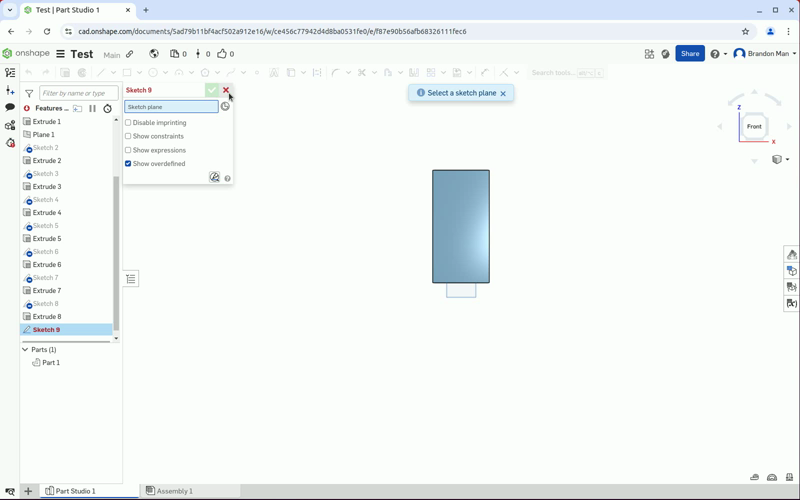
mouse_move(69, 137)
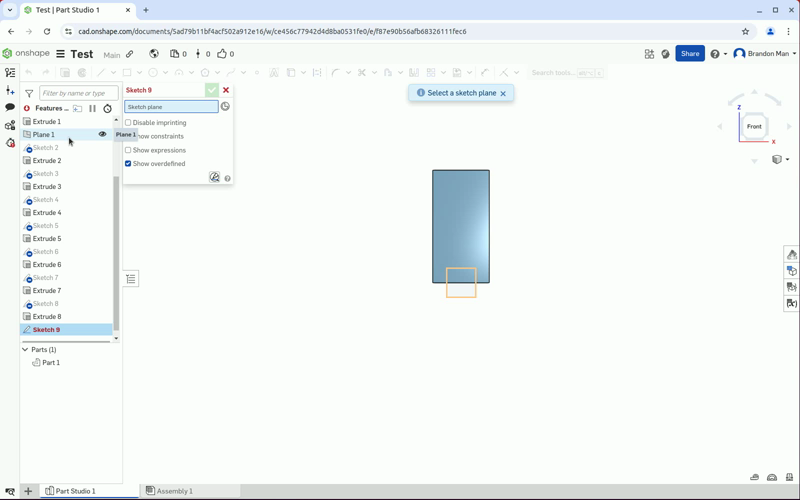
click(69, 137)
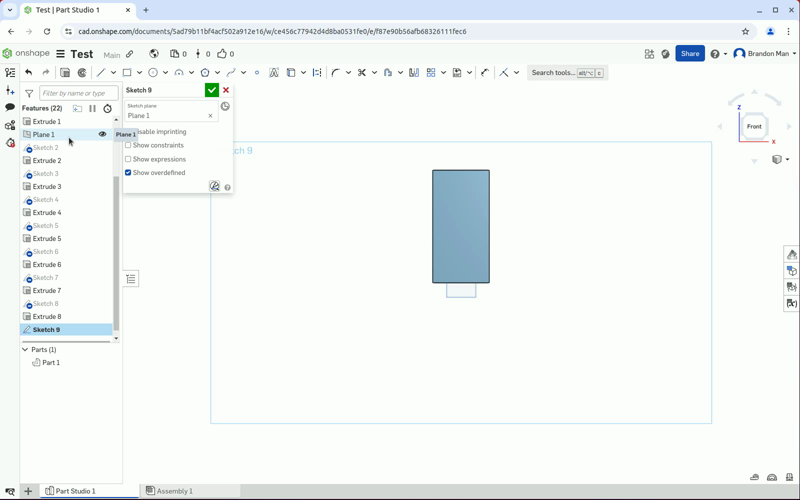
mouse_move(73, 352)
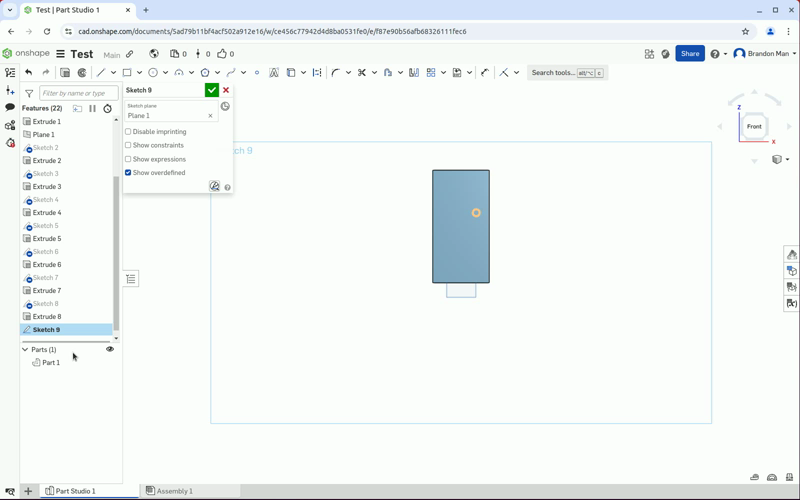
key(y)
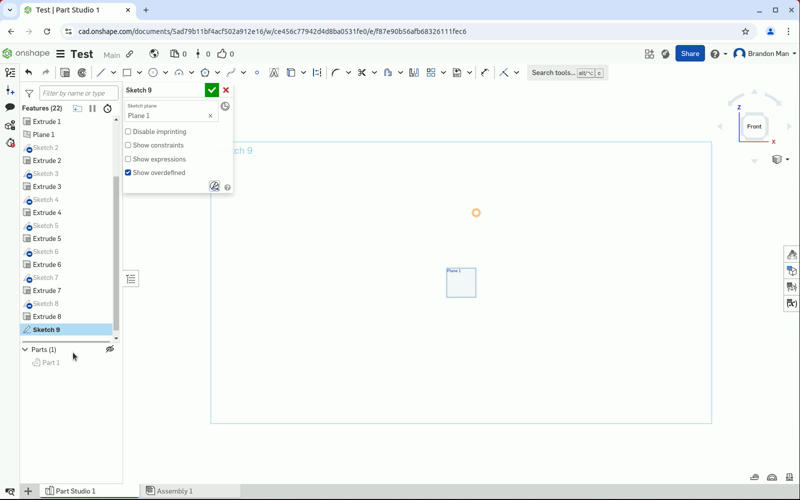
key(c)
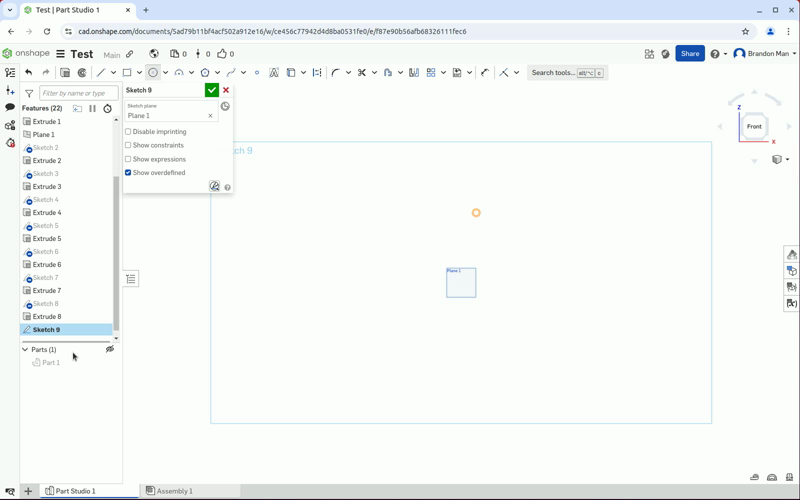
key_down(shift)
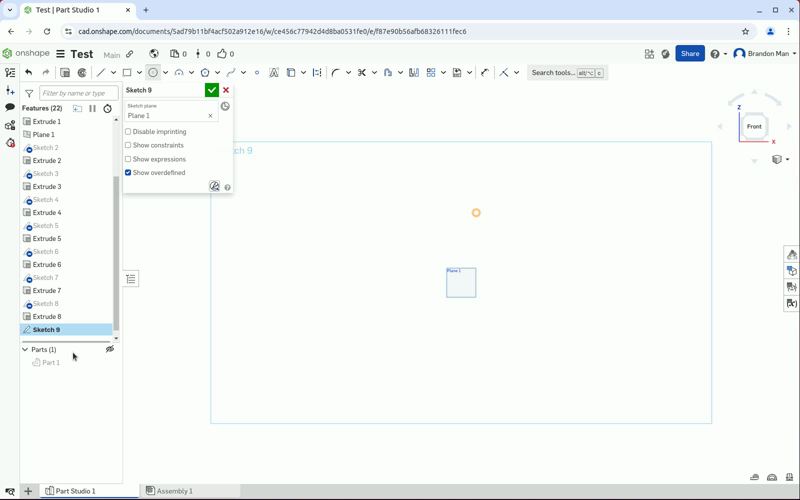
mouse_move(476, 184)
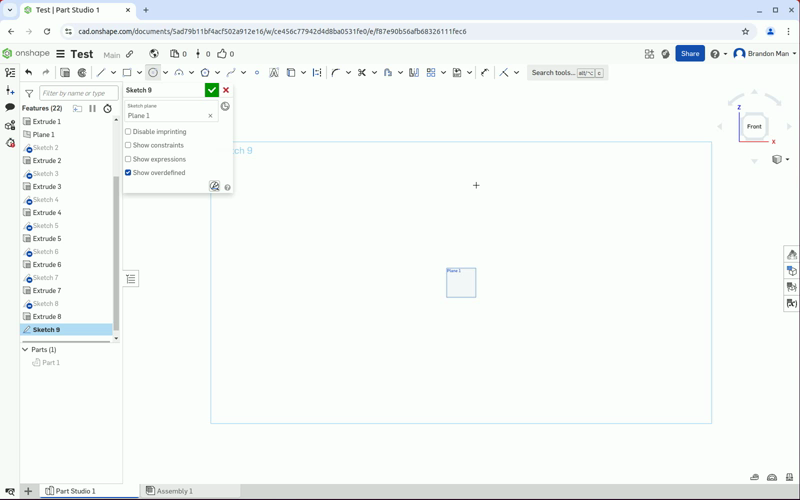
click(476, 184)
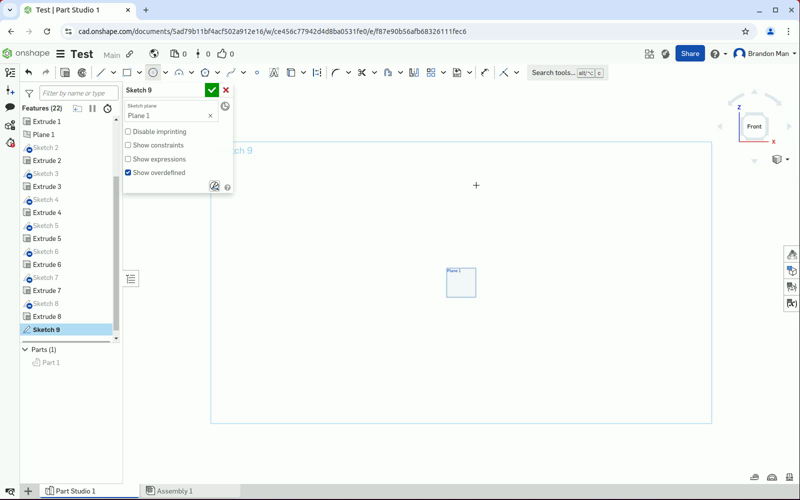
key_up(shift)
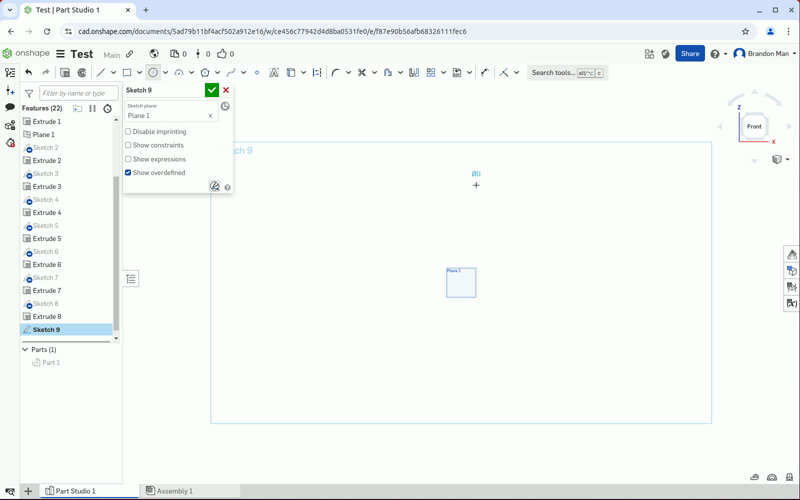
mouse_move(479, 184)
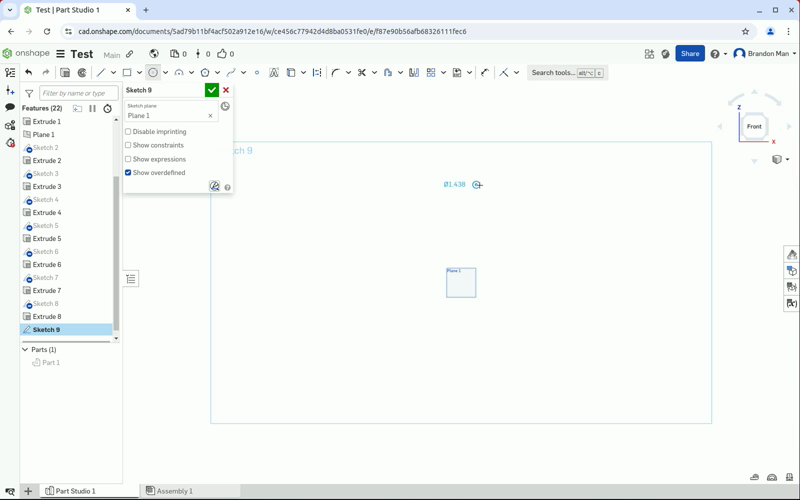
click(479, 184)
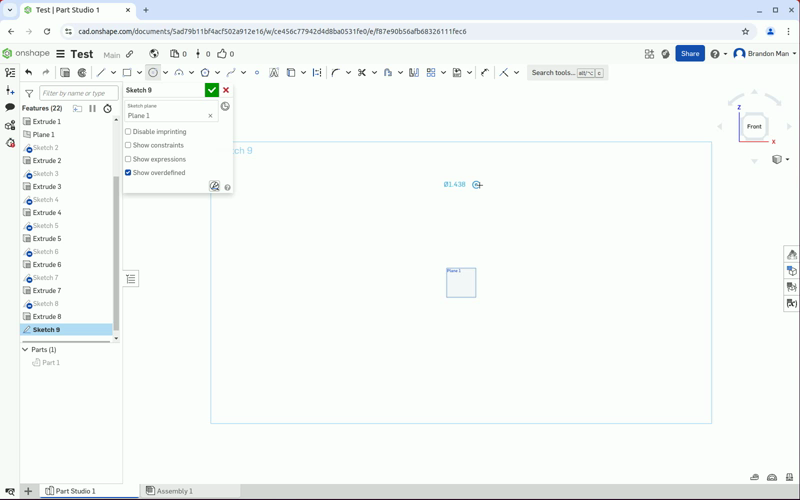
key(esc)
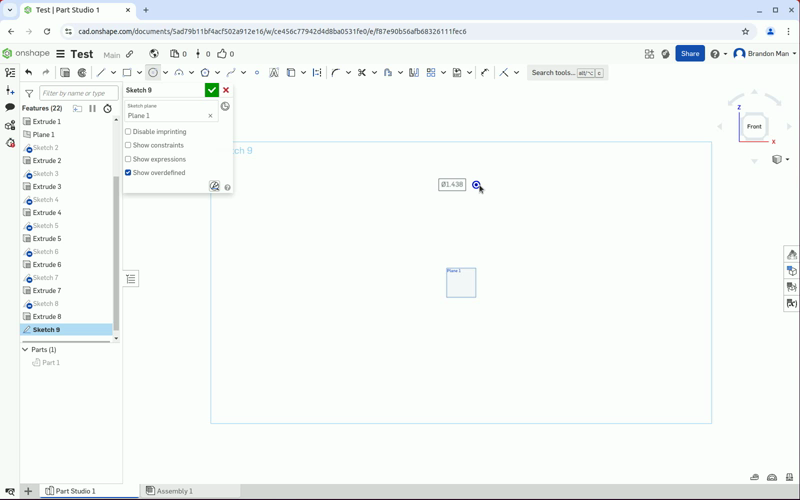
mouse_move(474, 184)
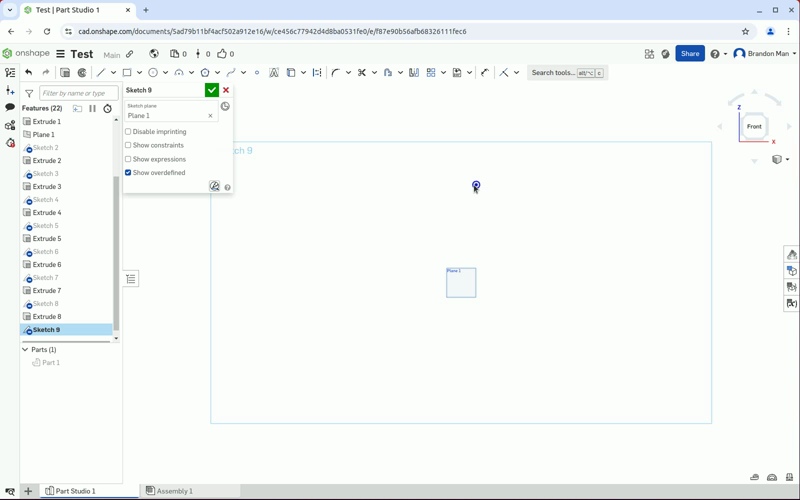
scroll(6)
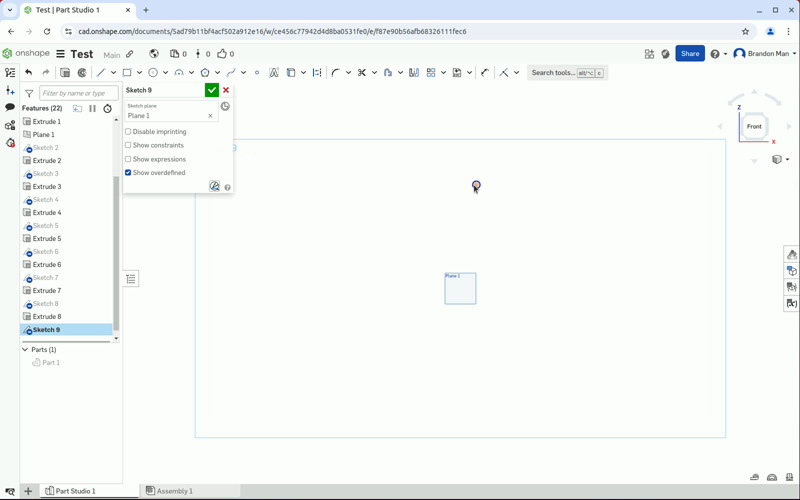
scroll(6)
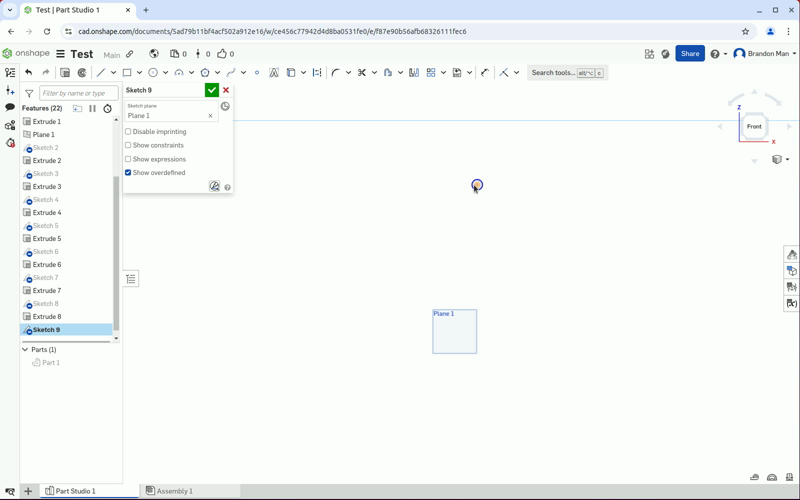
scroll(6)
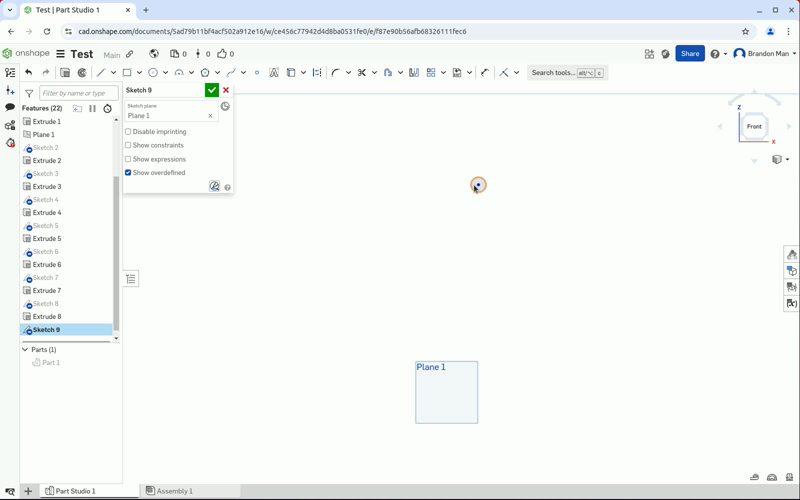
scroll(6)
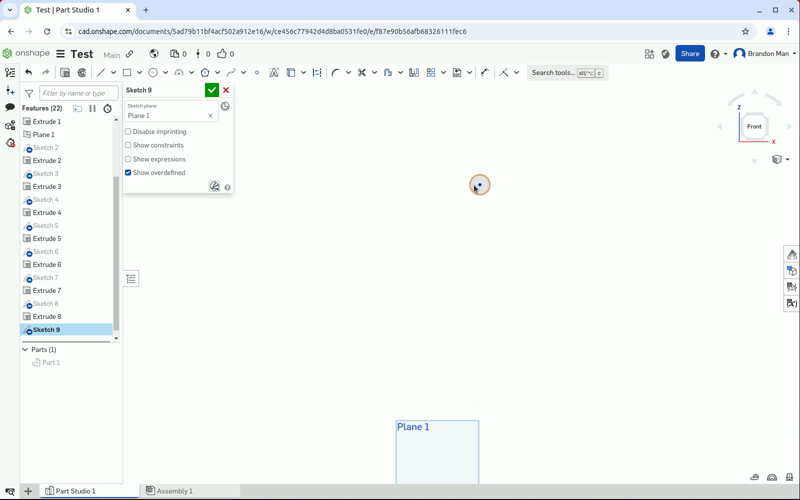
scroll(6)
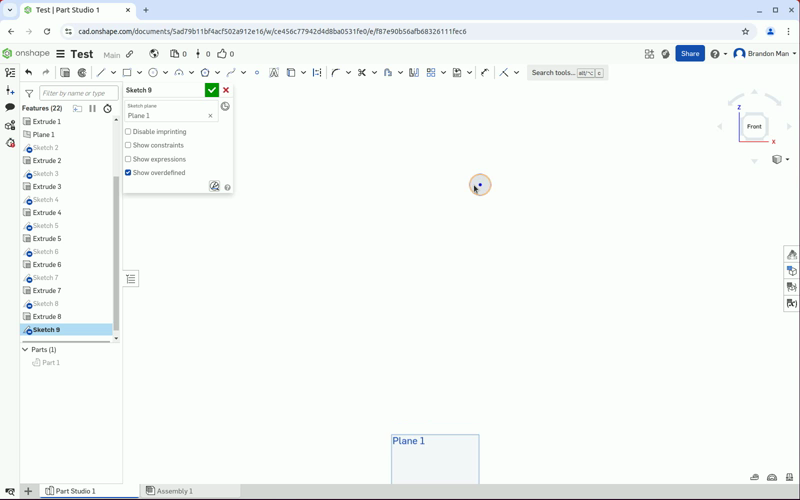
scroll(6)
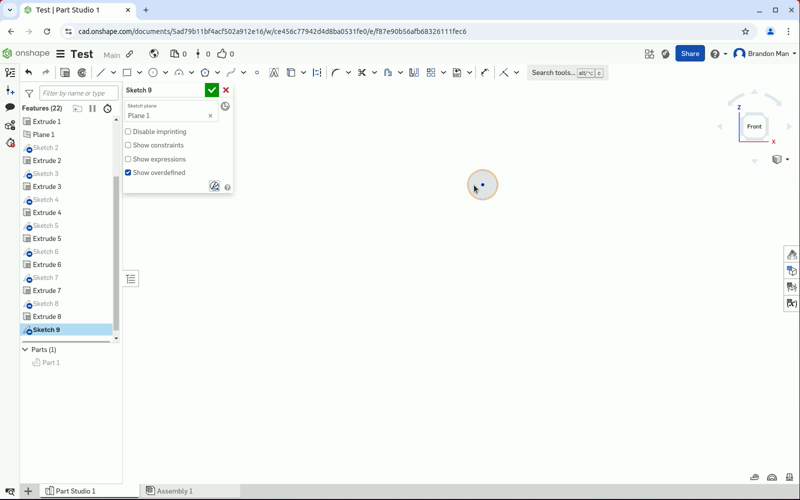
scroll(6)
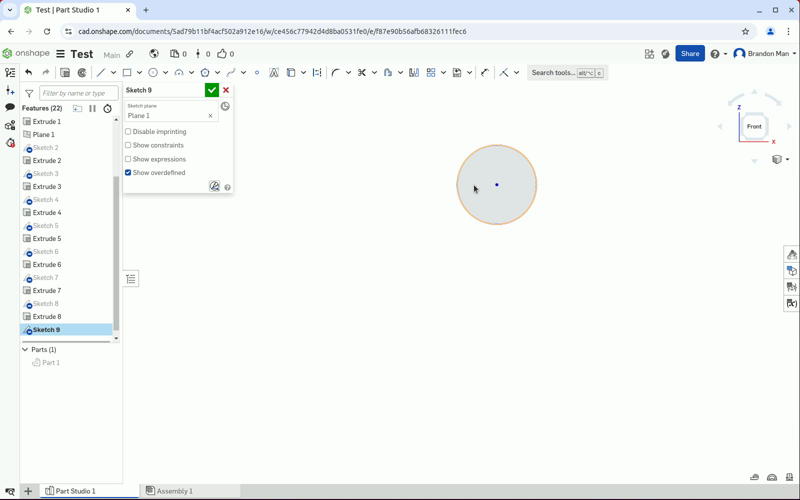
click(474, 184)
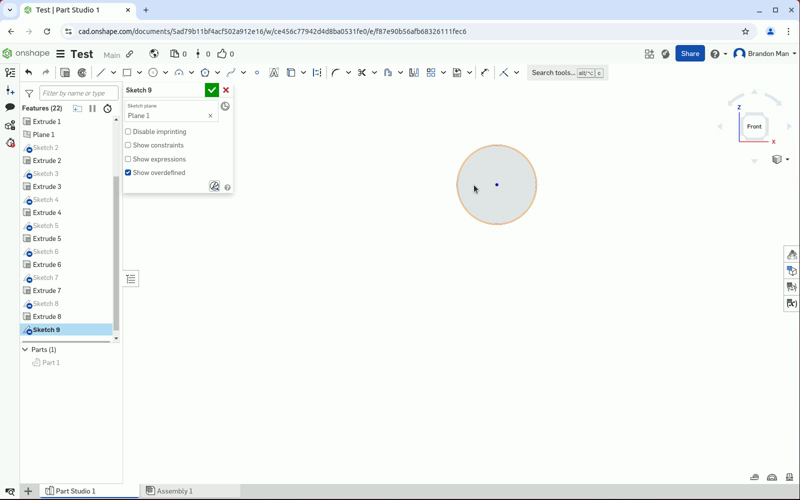
scroll(-6)
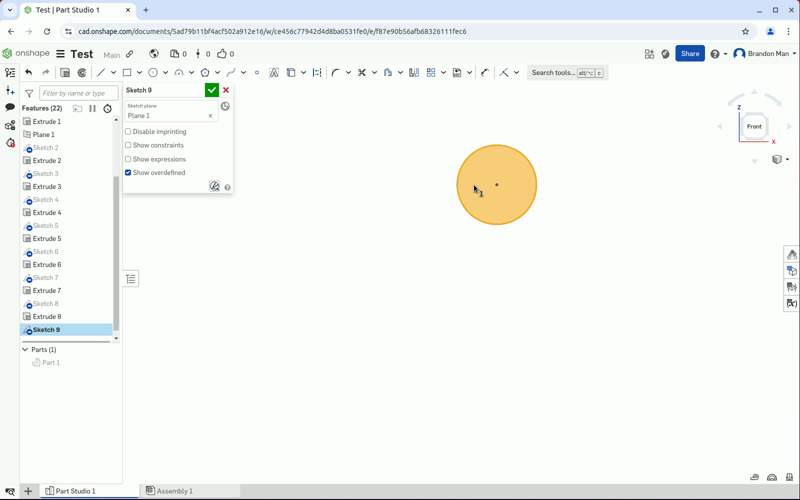
scroll(-6)
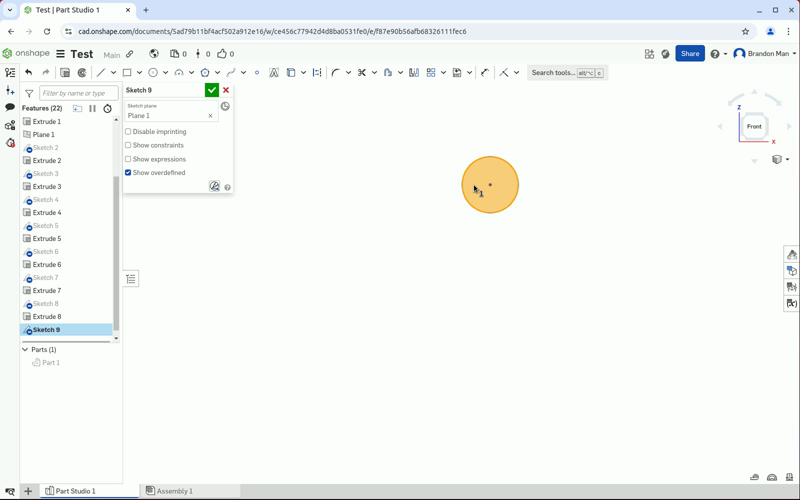
scroll(-6)
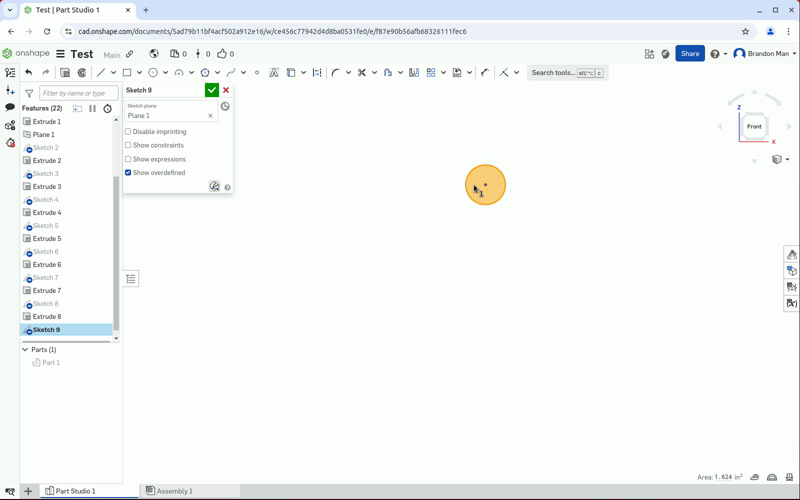
scroll(-6)
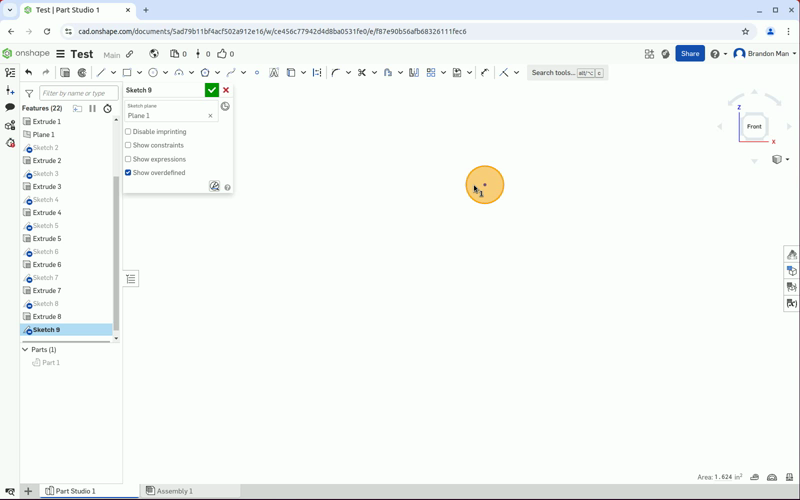
scroll(-6)
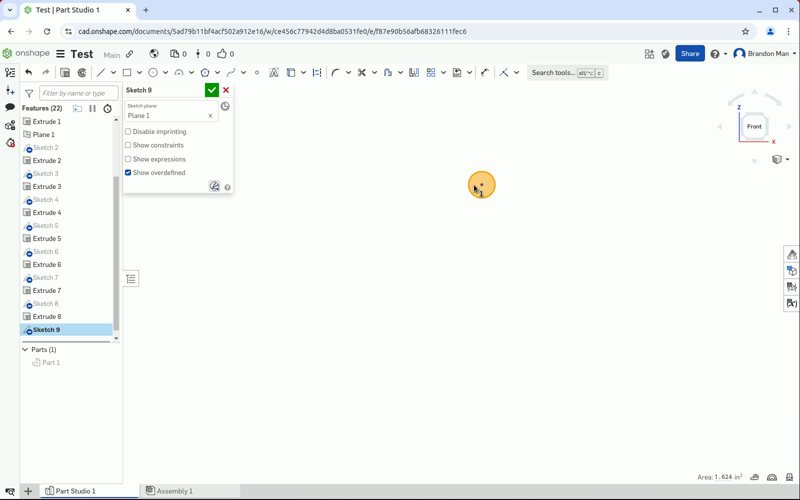
scroll(-6)
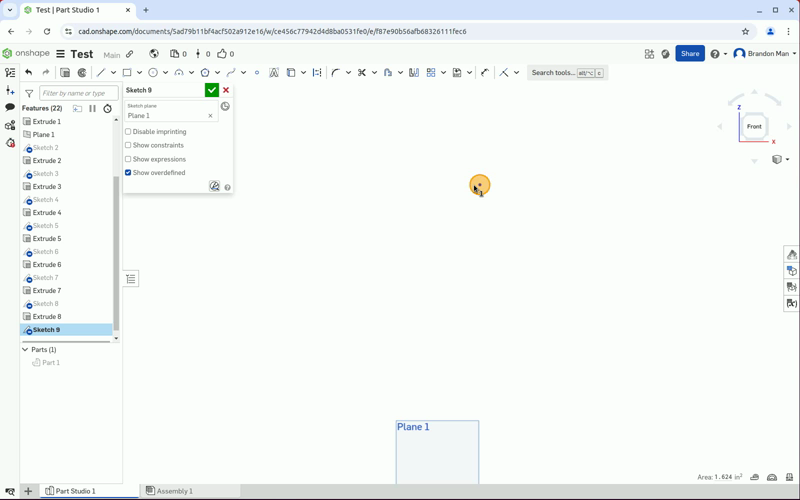
scroll(-6)
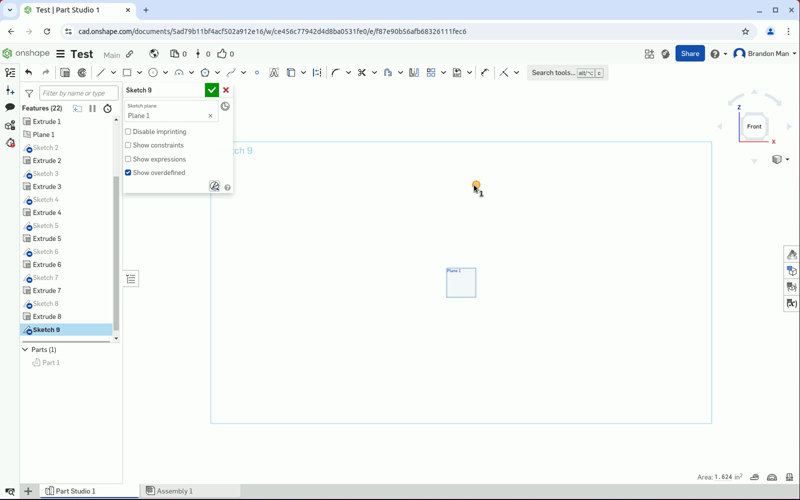
mouse_move(73, 352)
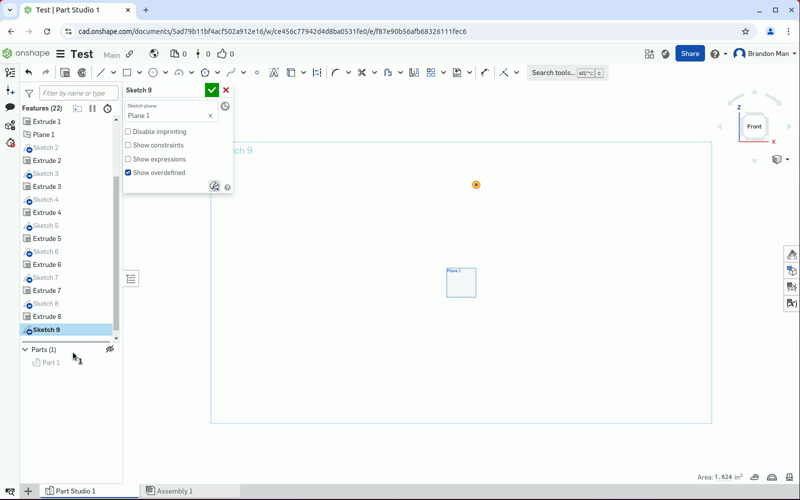
key(shift+y)
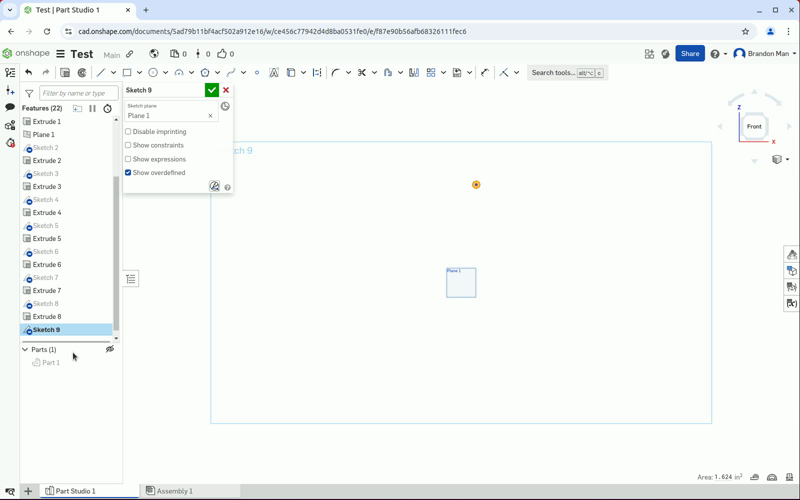
key(shift+e)
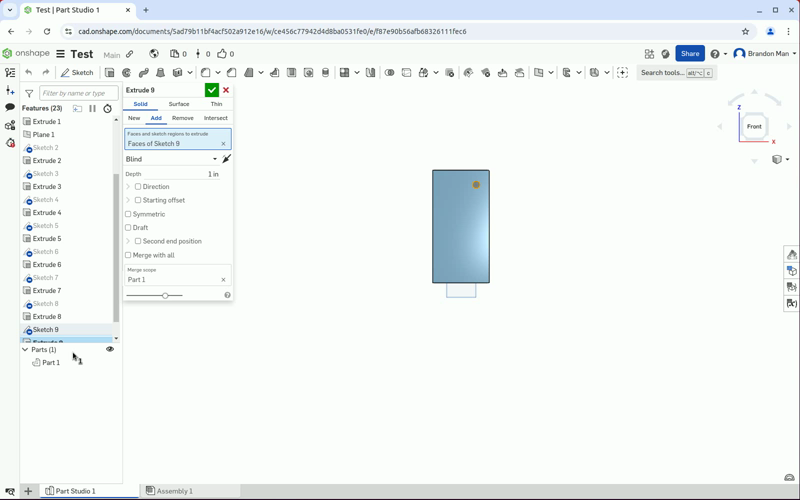
mouse_move(143, 106)
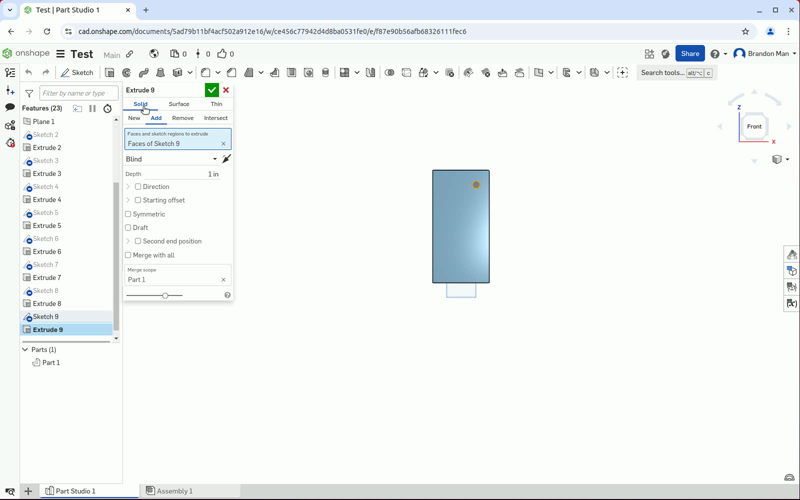
click(143, 106)
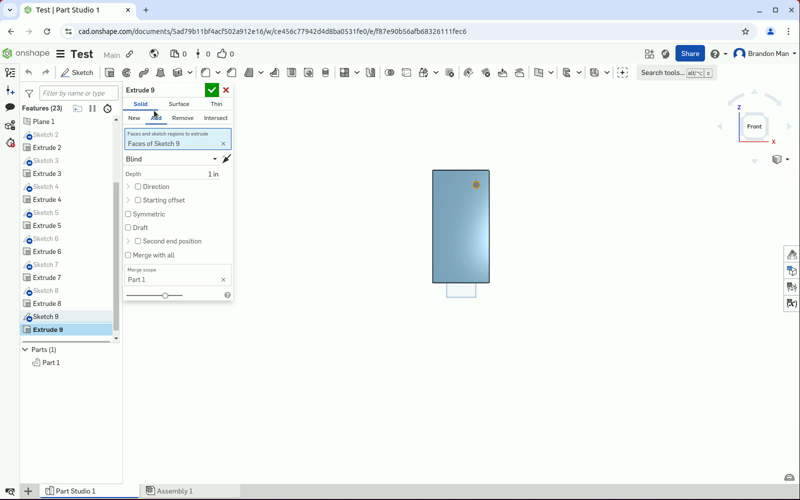
mouse_move(186, 120)
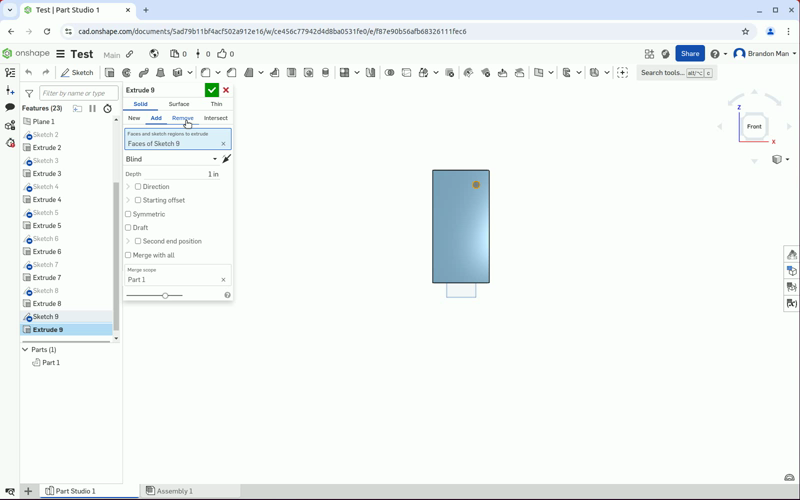
click(186, 120)
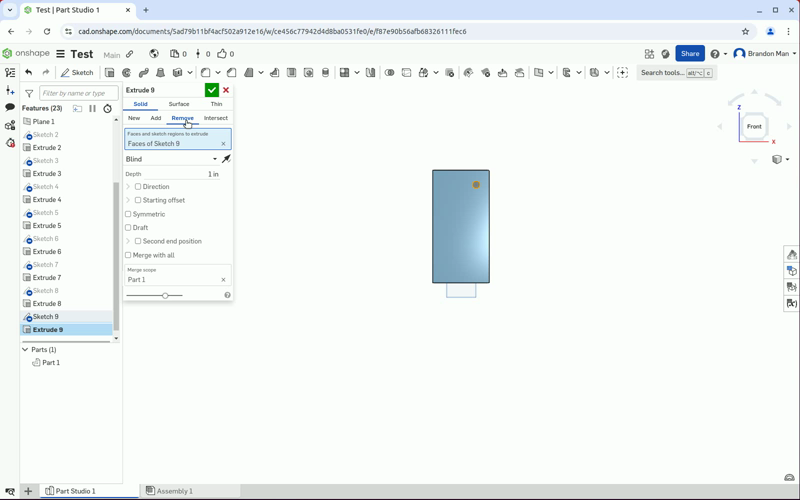
key(tab, 4)
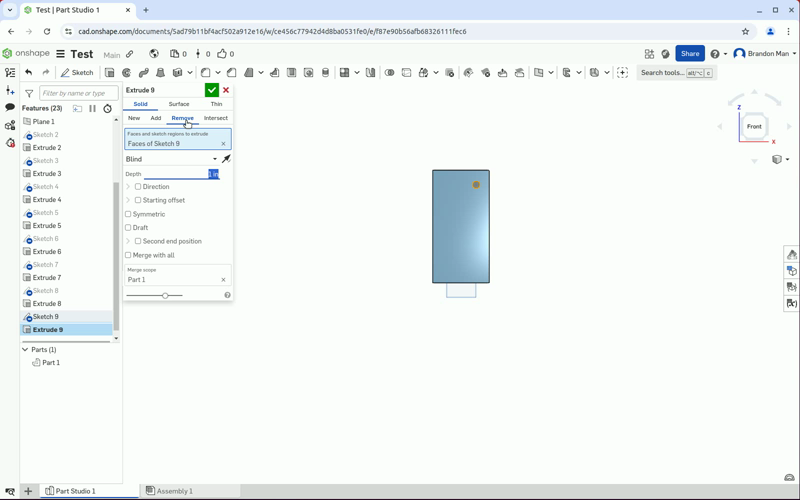
text(5.777)
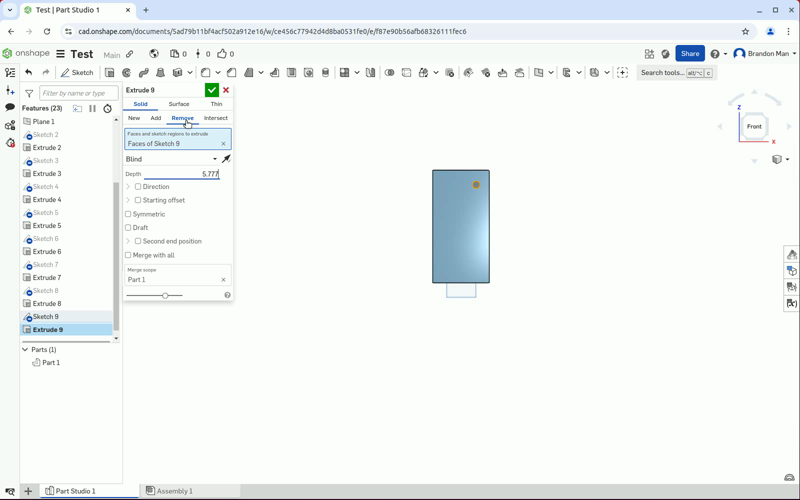
key(tab, 6)
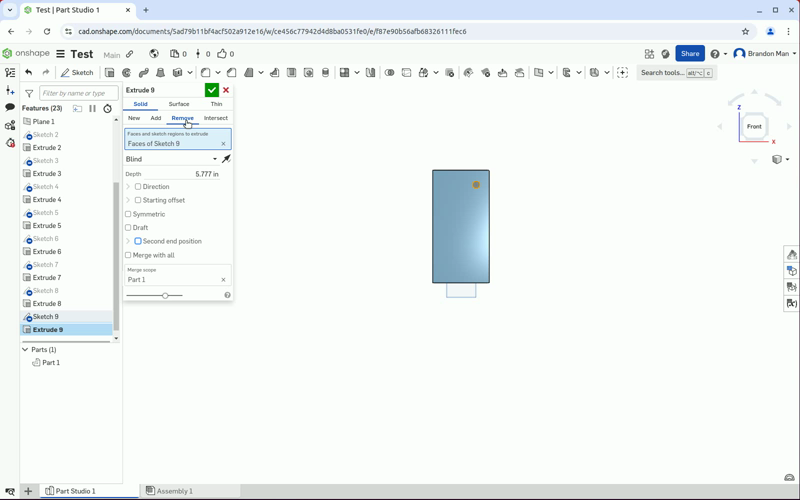
key(space)
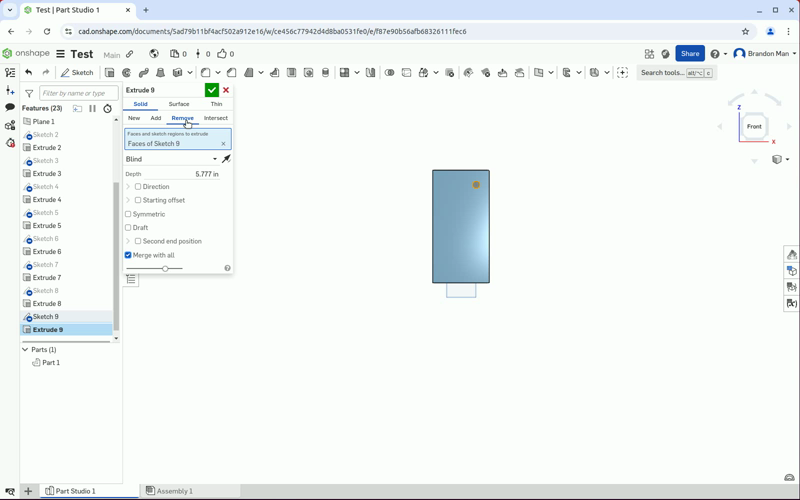
key(enter)
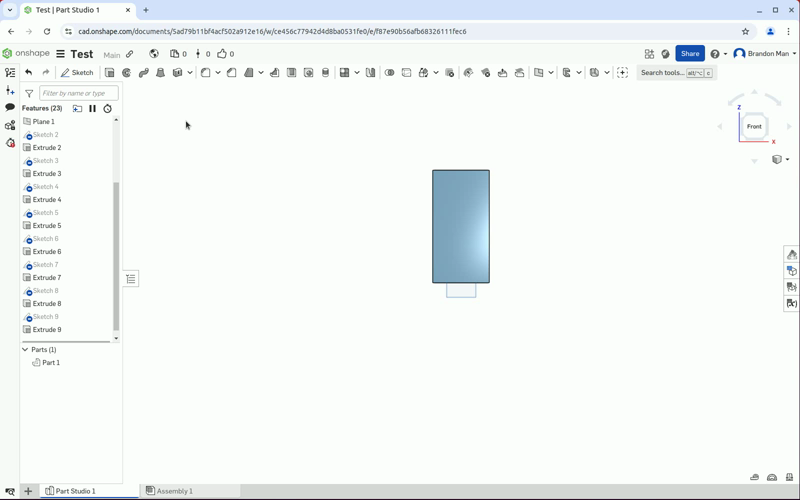
key(shift+h)
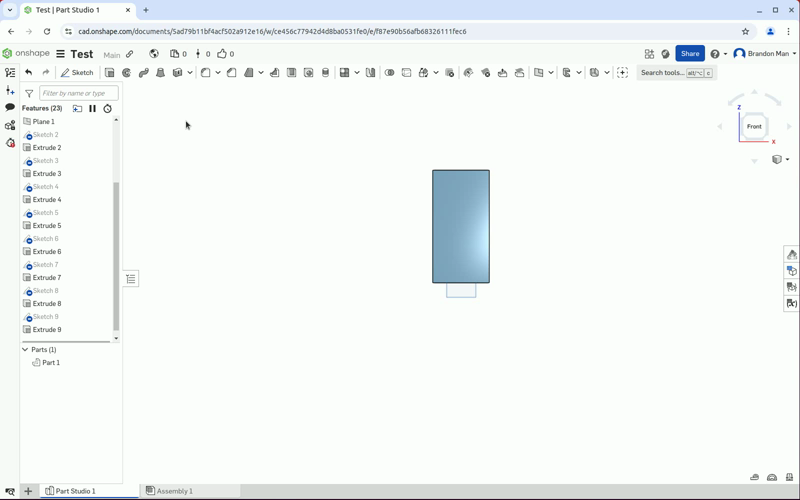
key(shift+h)
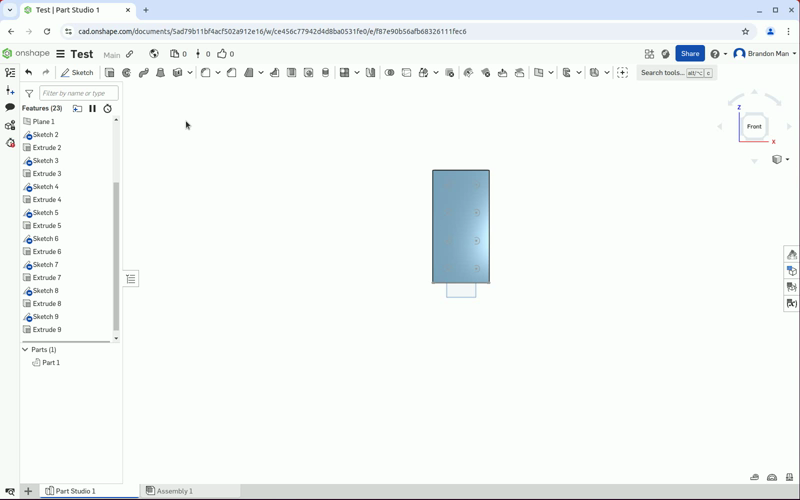
key(shift+7)
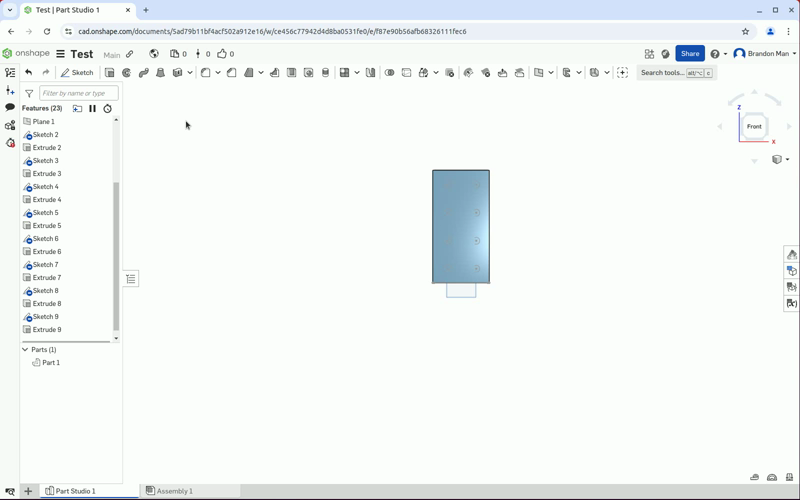
key(left, 2)
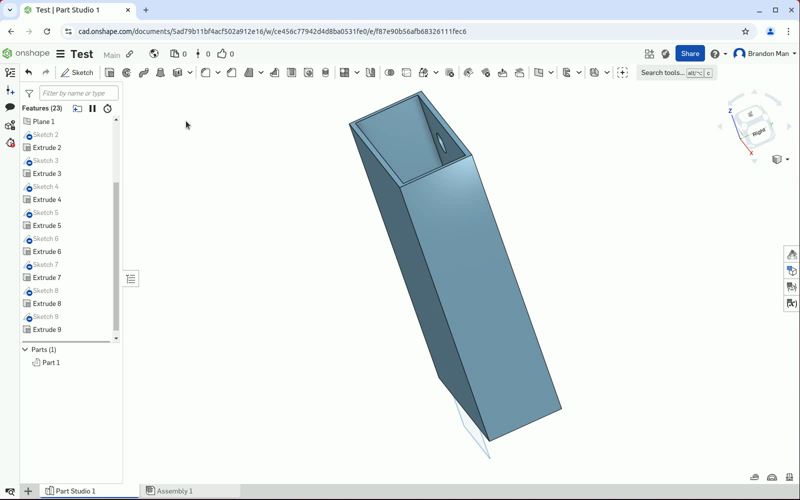
key(down, 2)
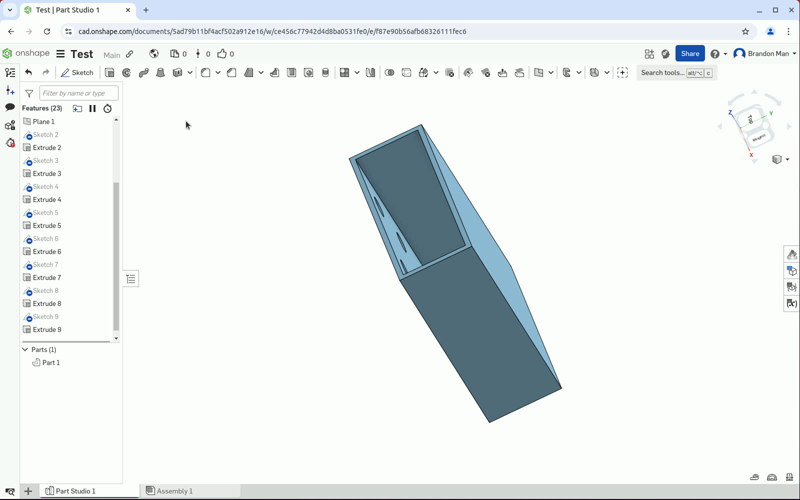
key(up, 2)
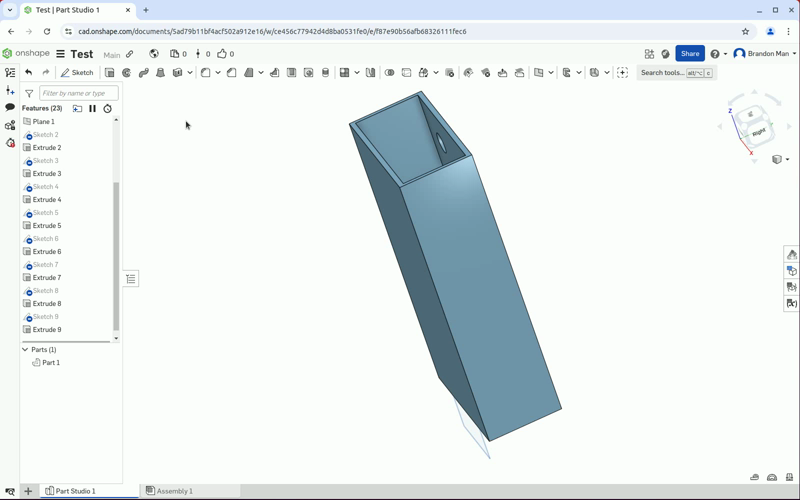
key(right, 2)
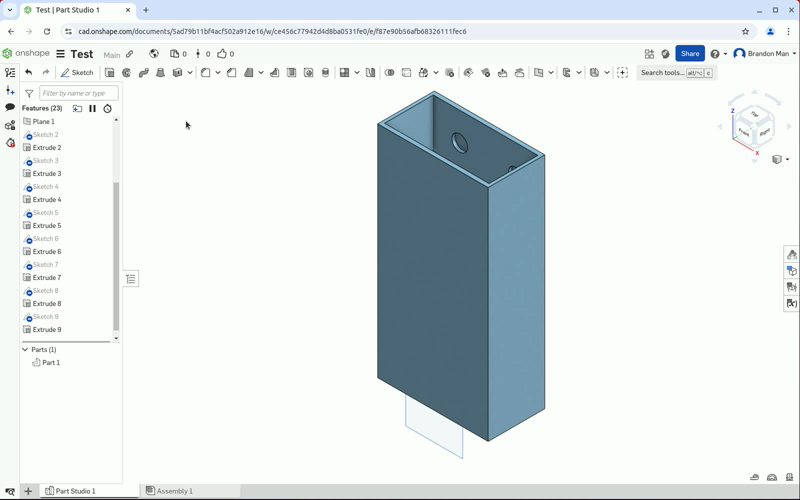
mouse_move(69, 98)
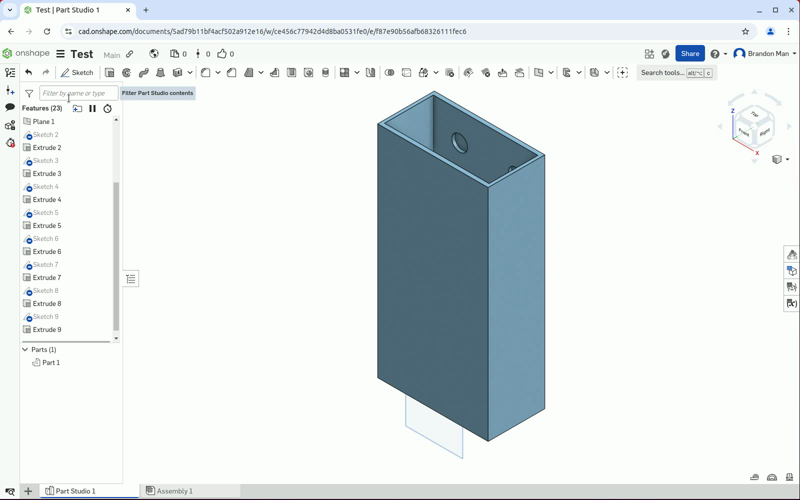
click(69, 98)